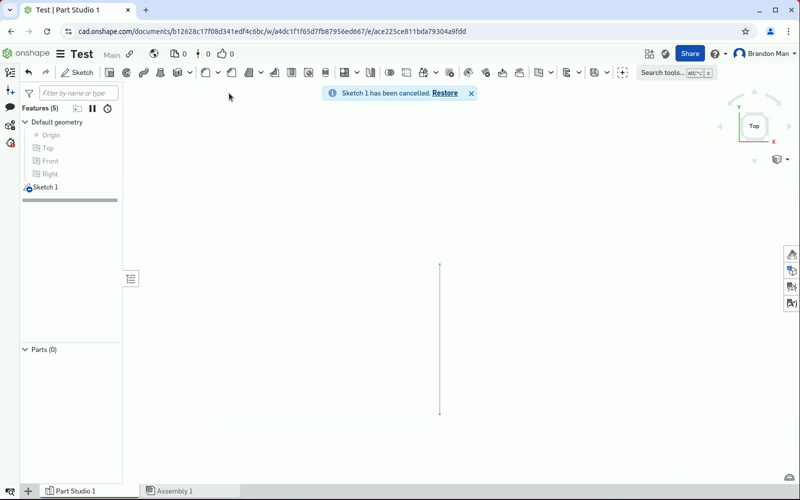
key(shift+h)
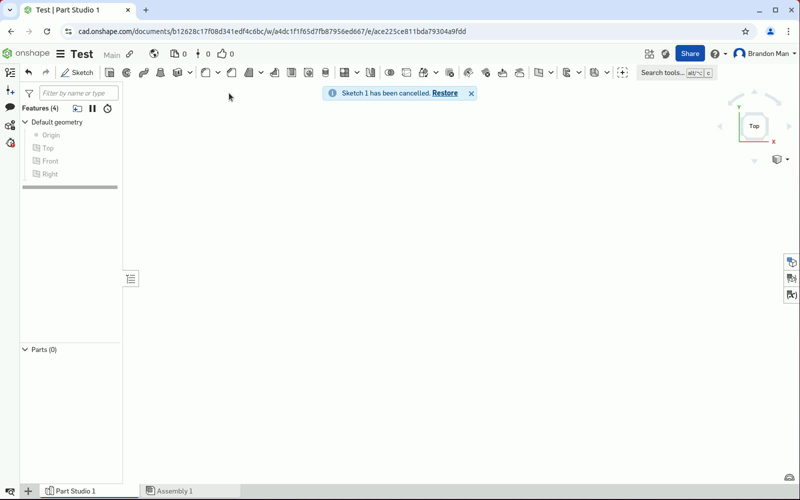
mouse_move(73, 352)
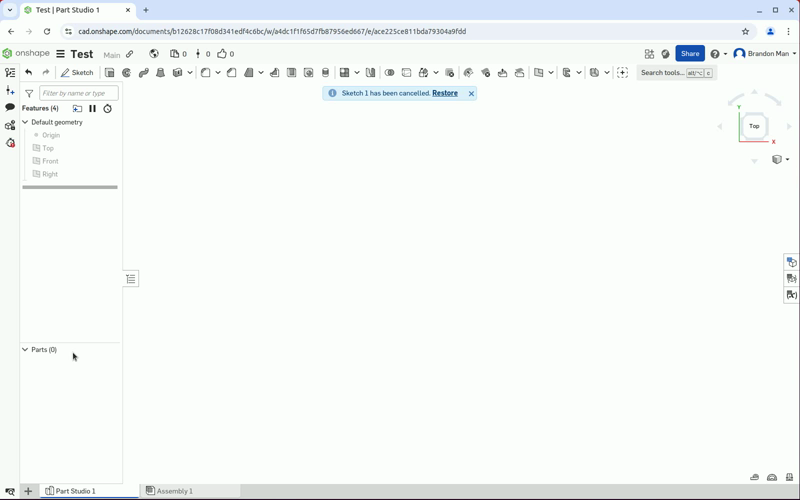
key(y)
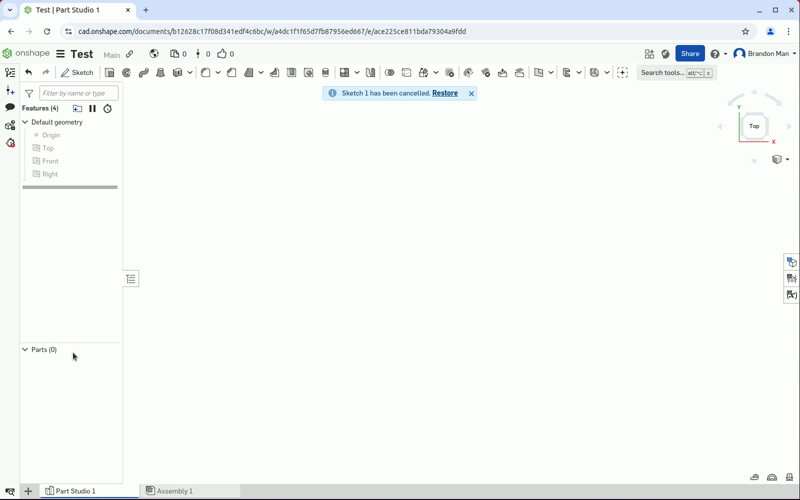
key(shift+p)
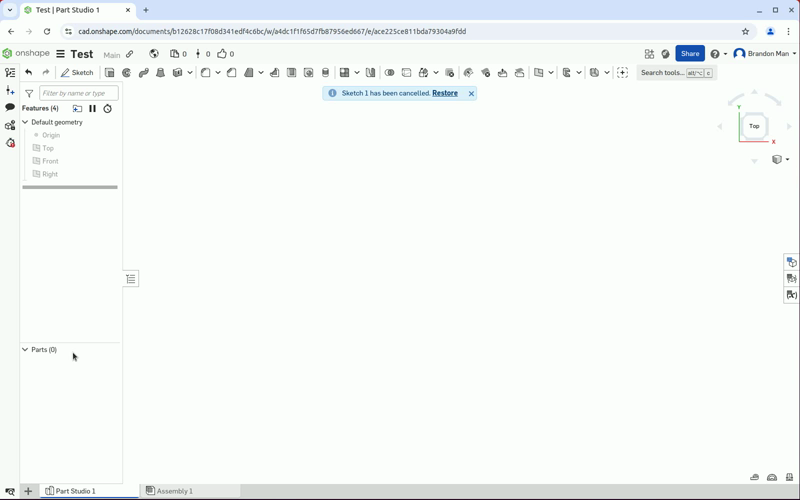
key(space)
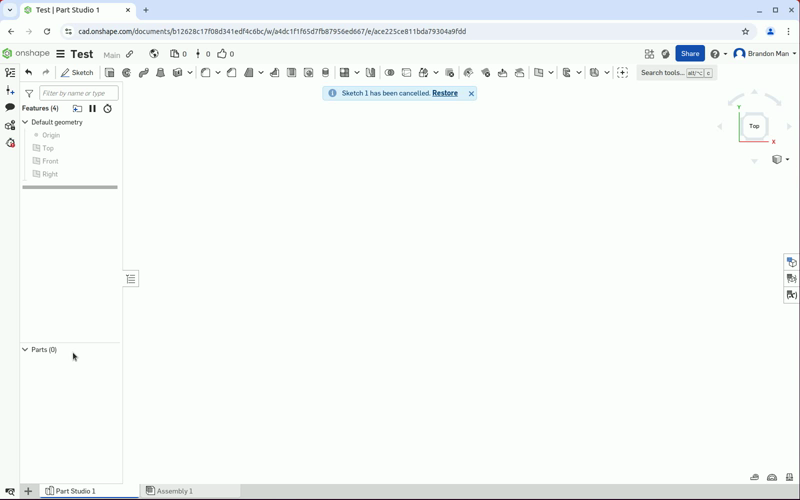
key_down(shift)
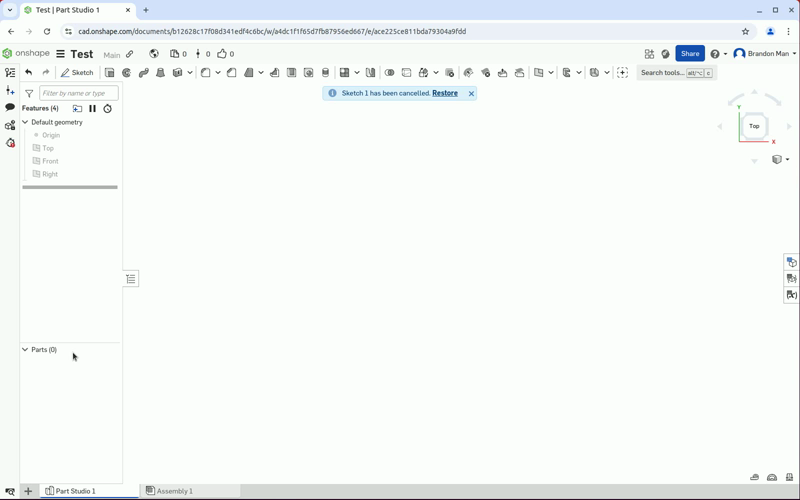
key(up)
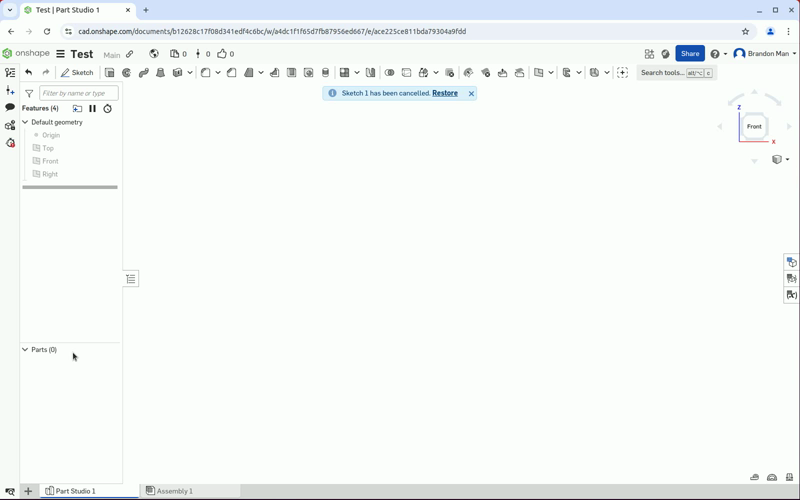
key_up(shift)
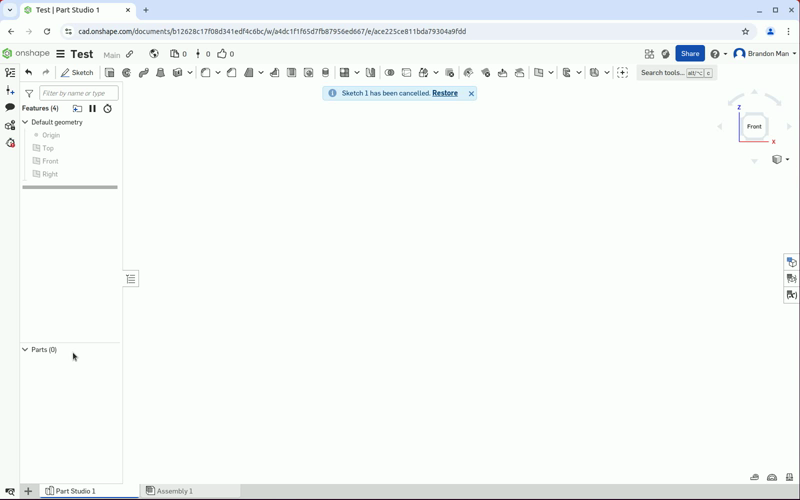
mouse_move(73, 352)
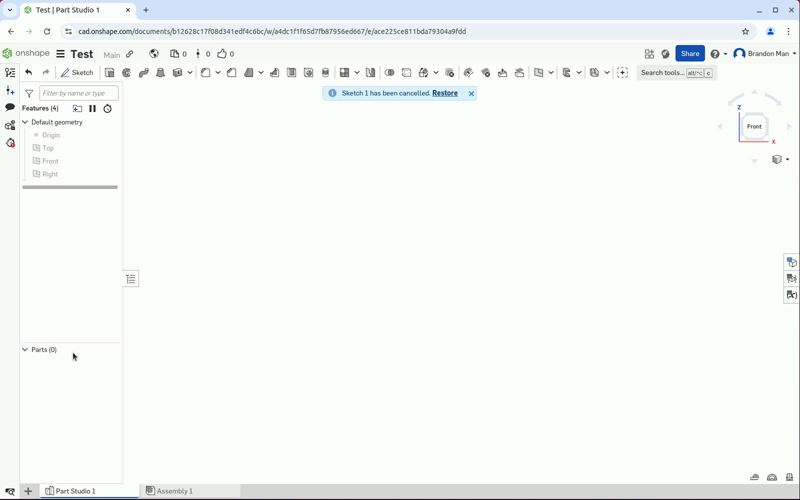
key(shift+y)
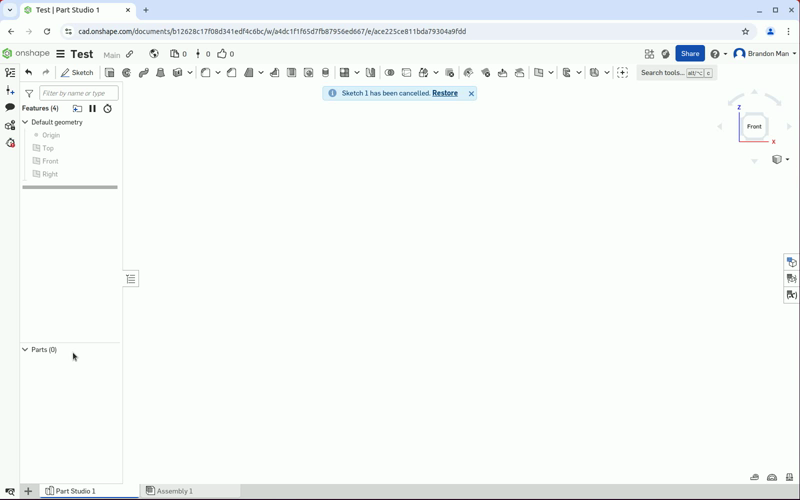
key(shift+s)
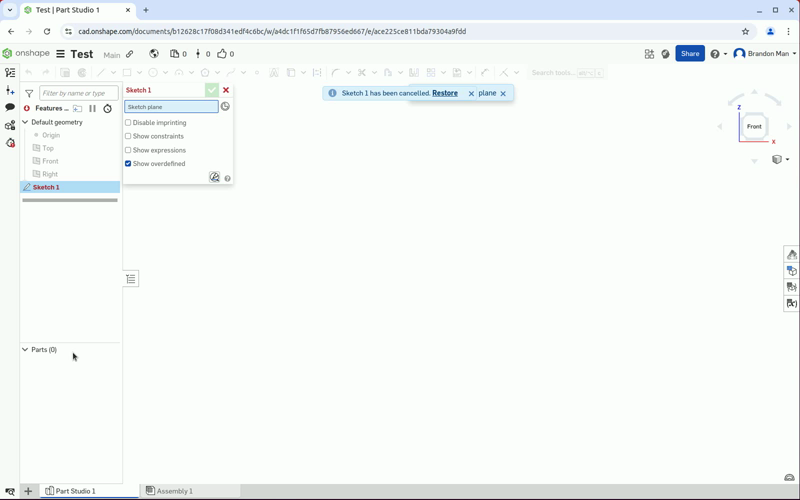
mouse_move(73, 163)
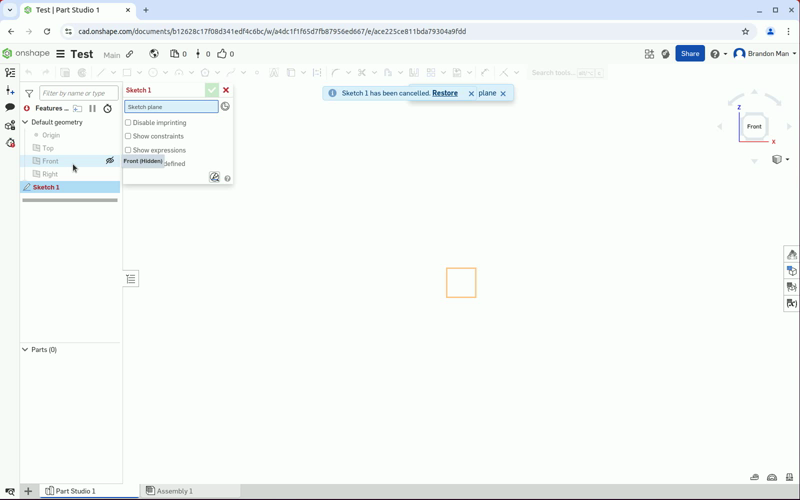
click(73, 163)
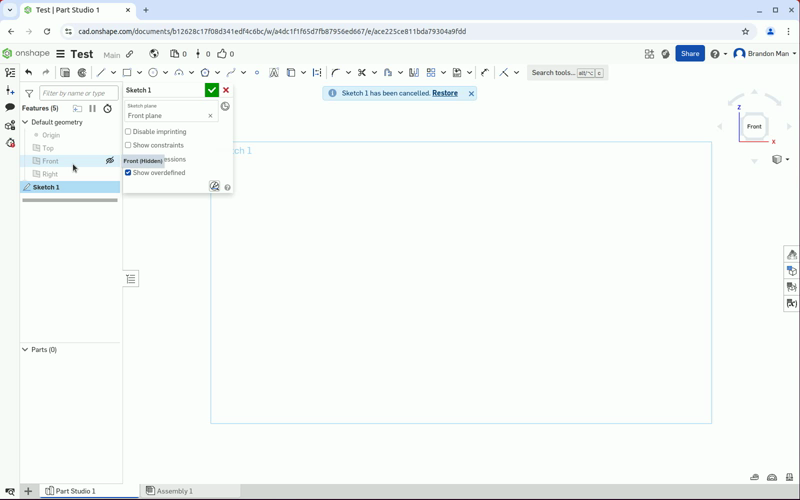
mouse_move(73, 352)
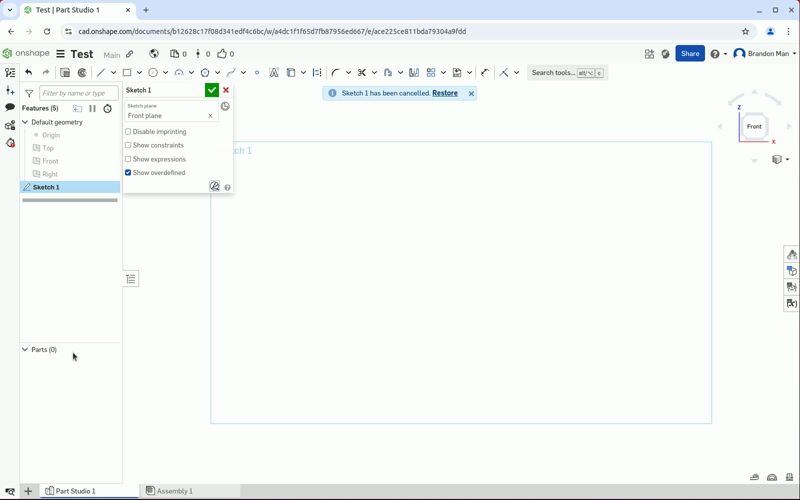
key(y)
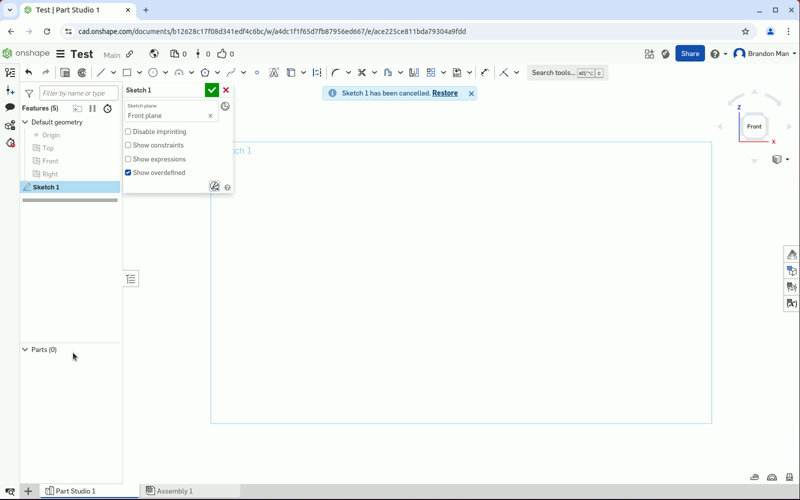
key(l)
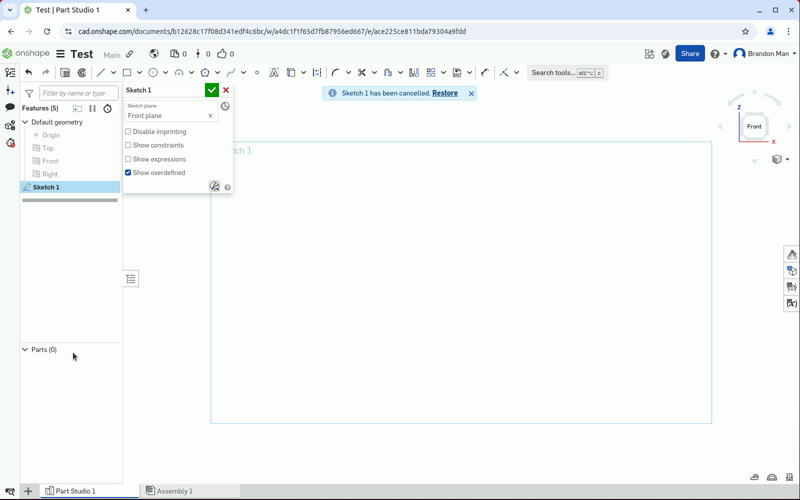
key_down(shift)
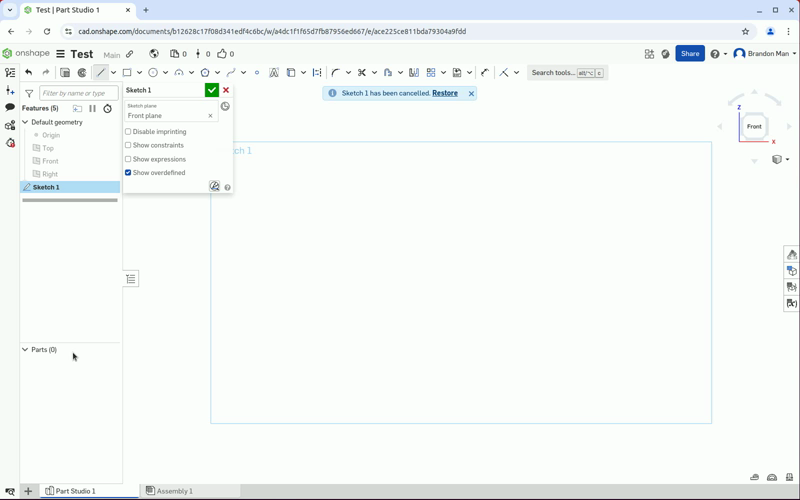
mouse_move(427, 258)
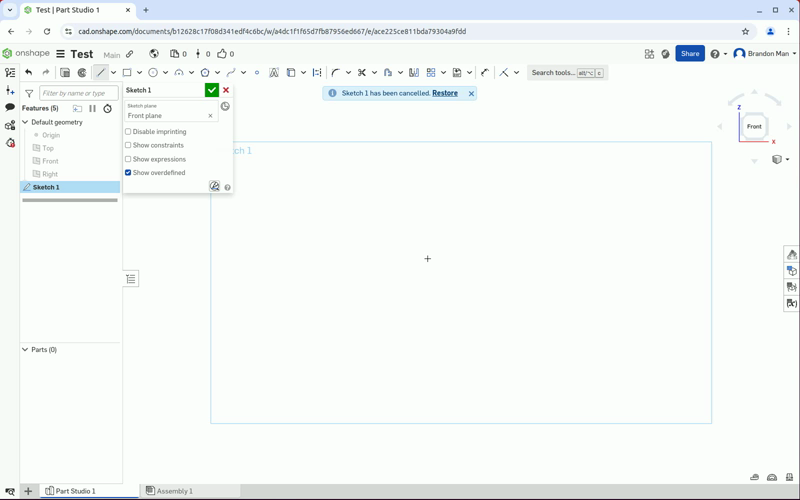
click(427, 258)
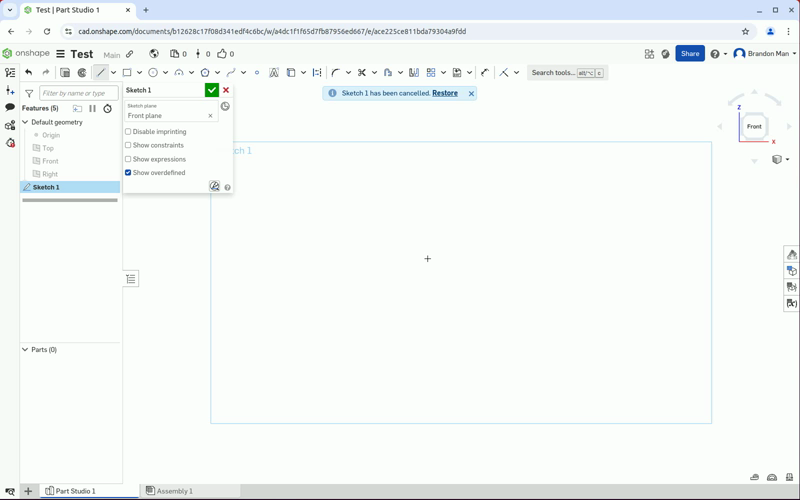
key_up(shift)
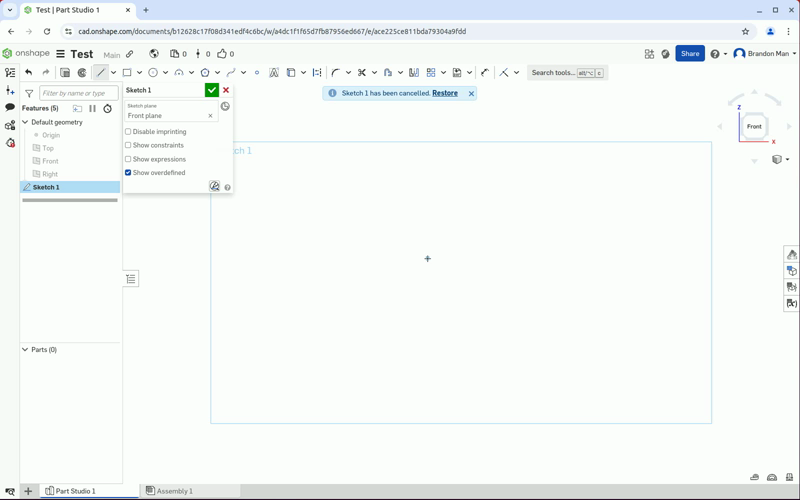
key_down(shift)
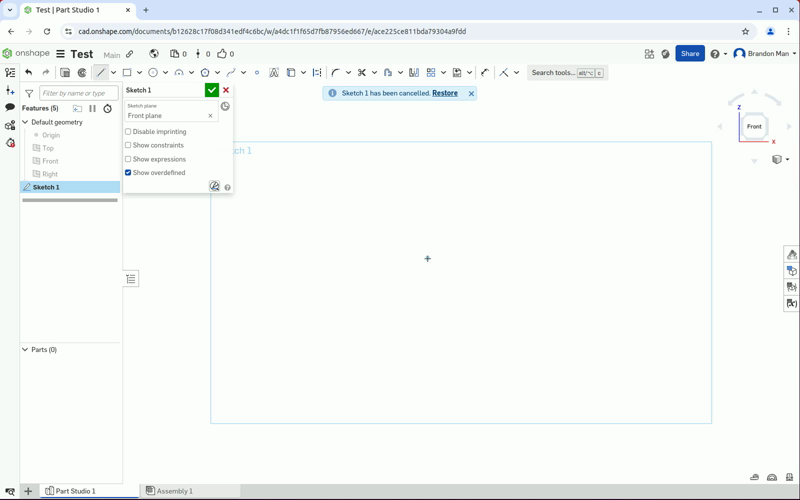
mouse_move(457, 258)
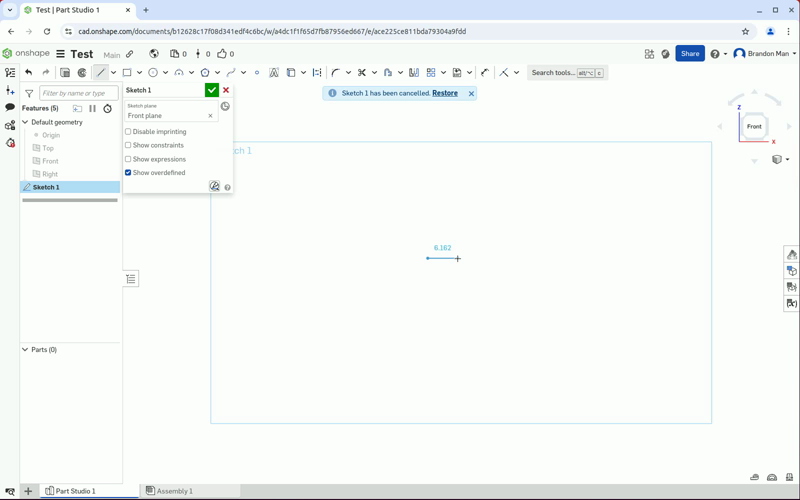
mouse_move(461, 258)
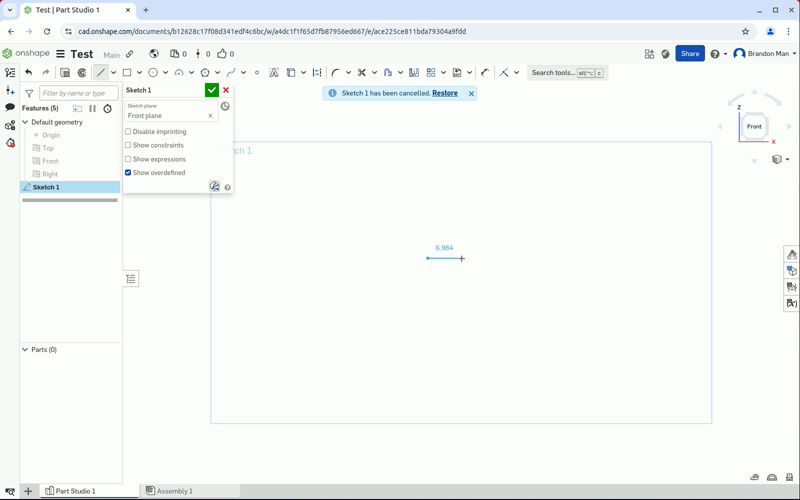
click(461, 258)
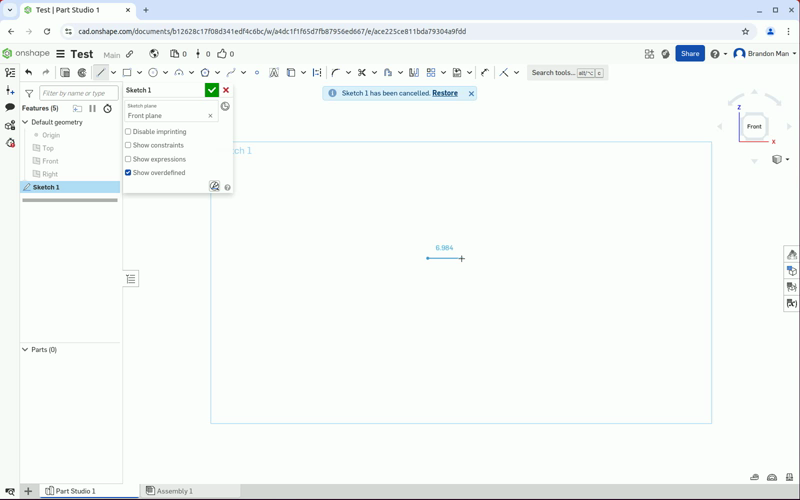
key_up(shift)
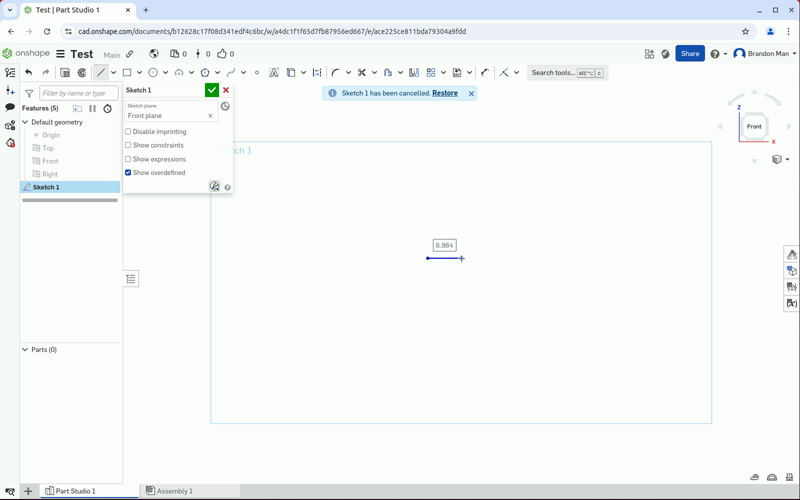
key_down(shift)
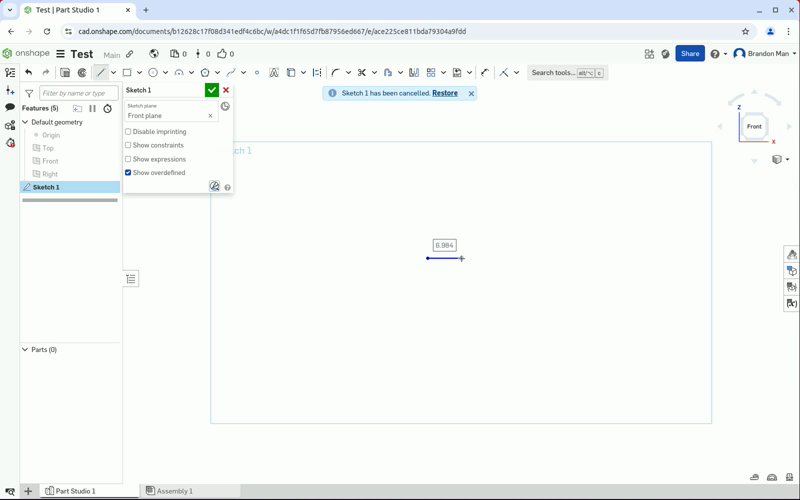
mouse_move(491, 258)
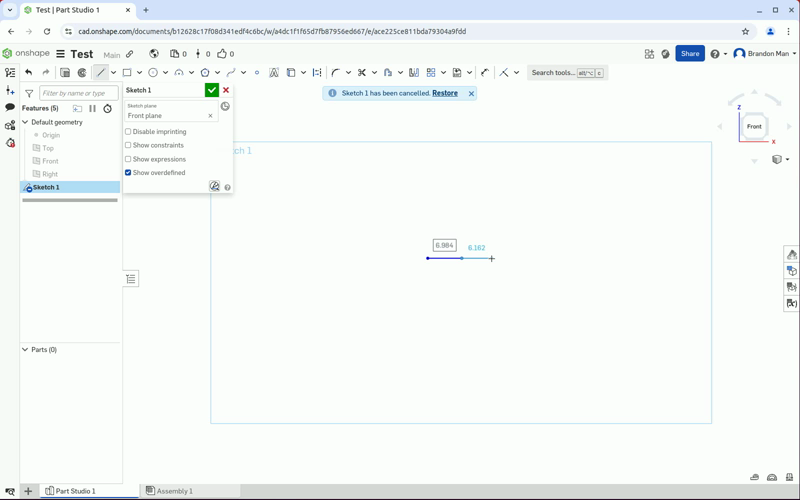
mouse_move(461, 249)
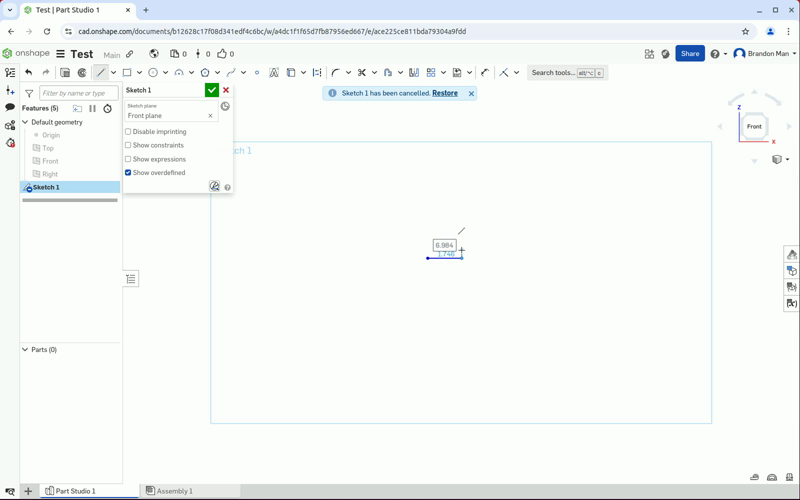
click(461, 249)
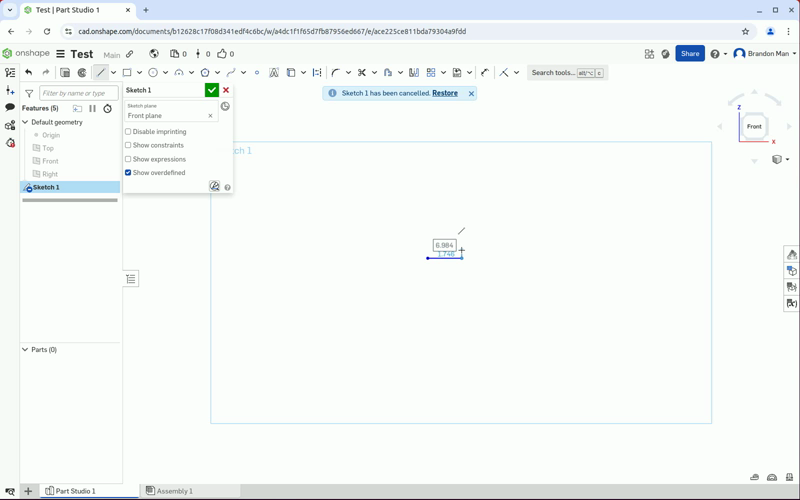
key_up(shift)
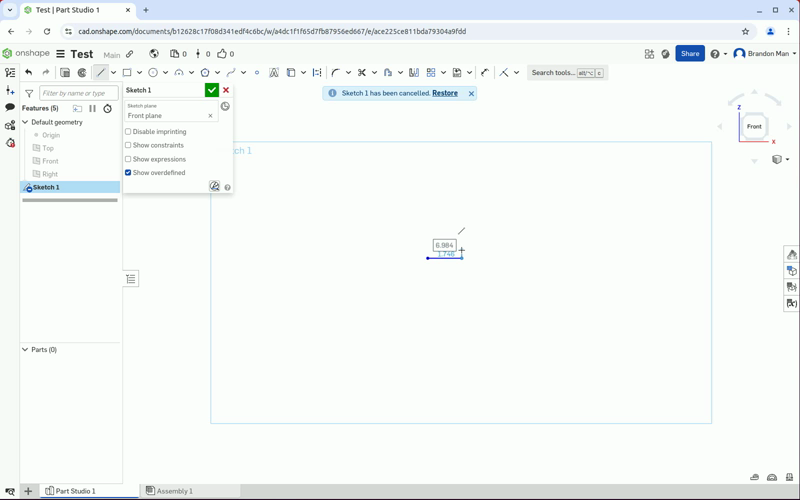
key_down(shift)
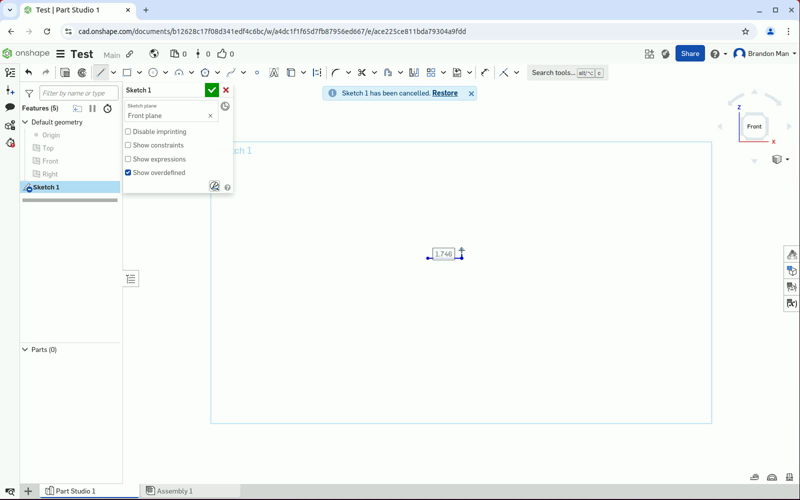
mouse_move(491, 249)
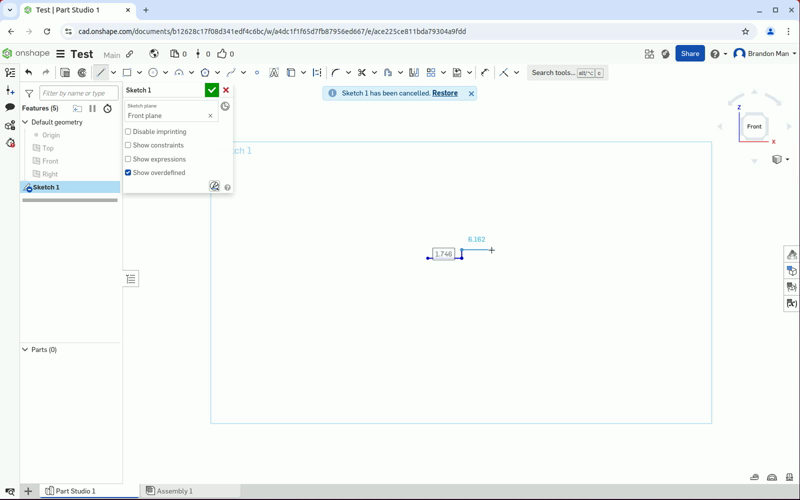
mouse_move(427, 249)
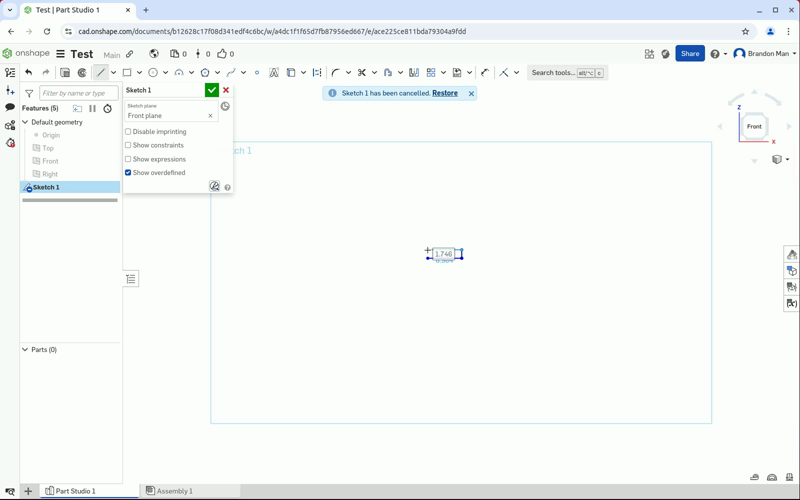
click(427, 249)
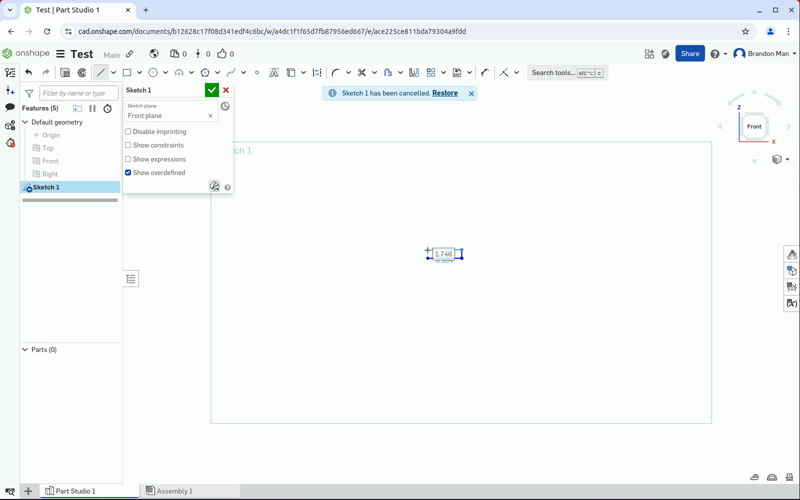
key_up(shift)
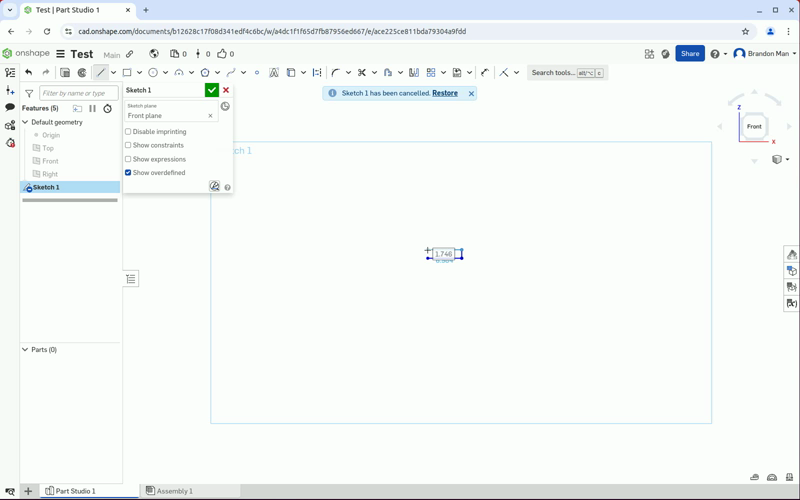
mouse_move(457, 249)
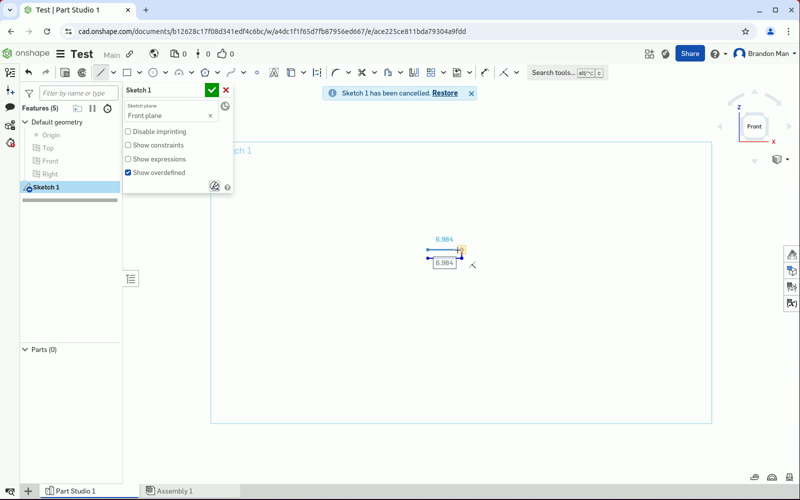
key_down(shift)
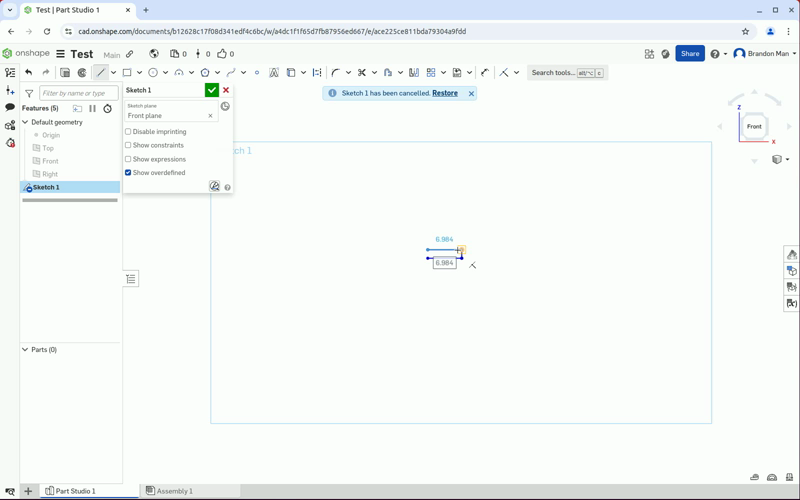
mouse_move(427, 258)
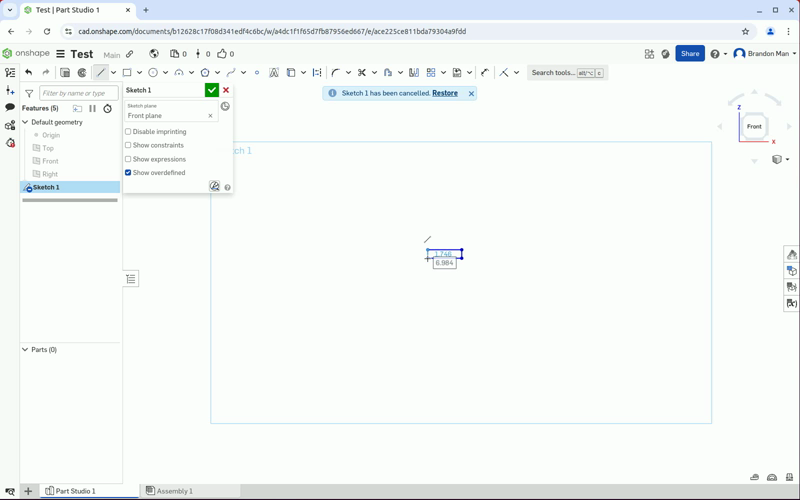
key_up(shift)
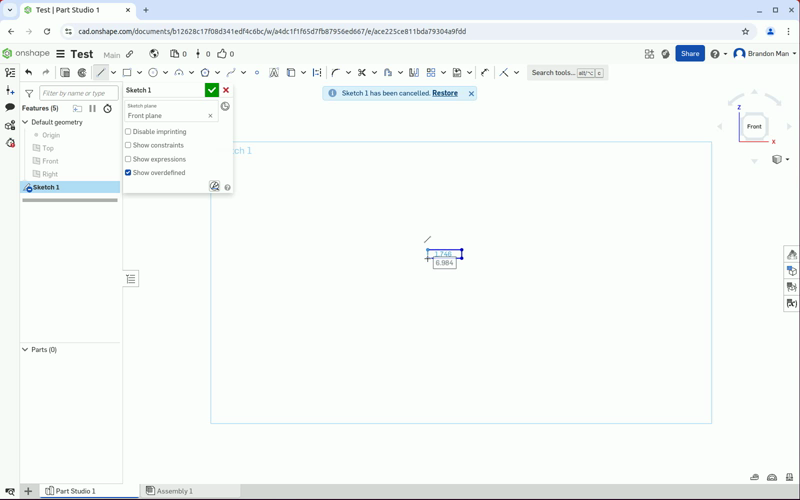
click(427, 258)
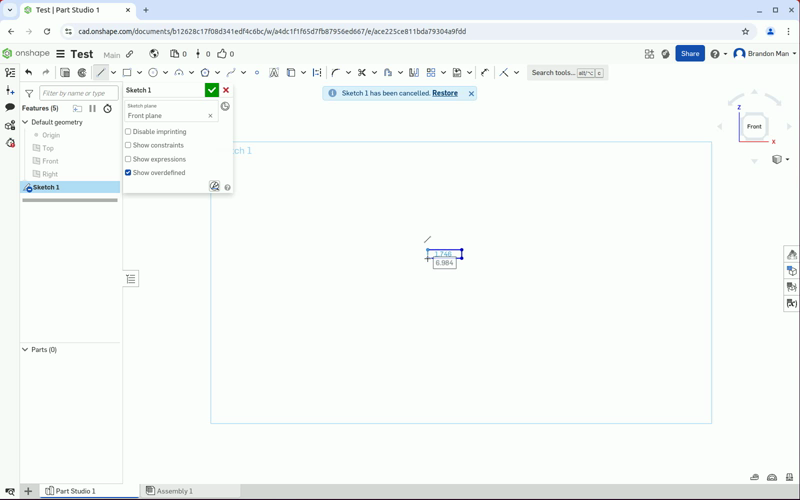
key(esc)
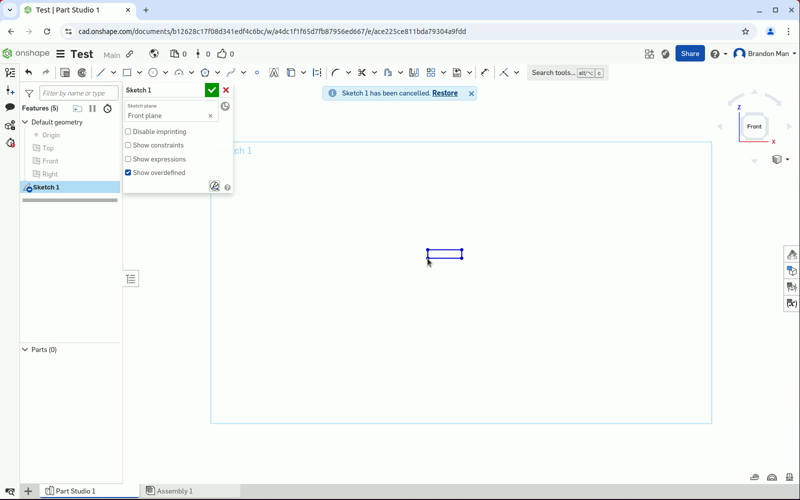
mouse_move(449, 250)
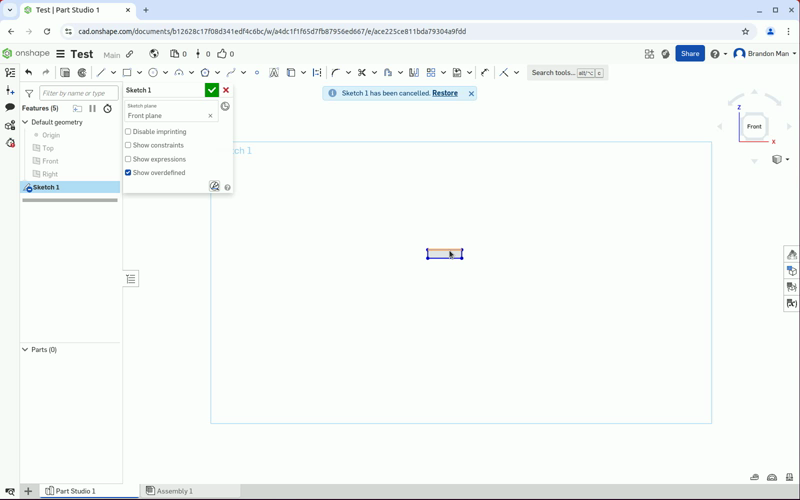
scroll(6)
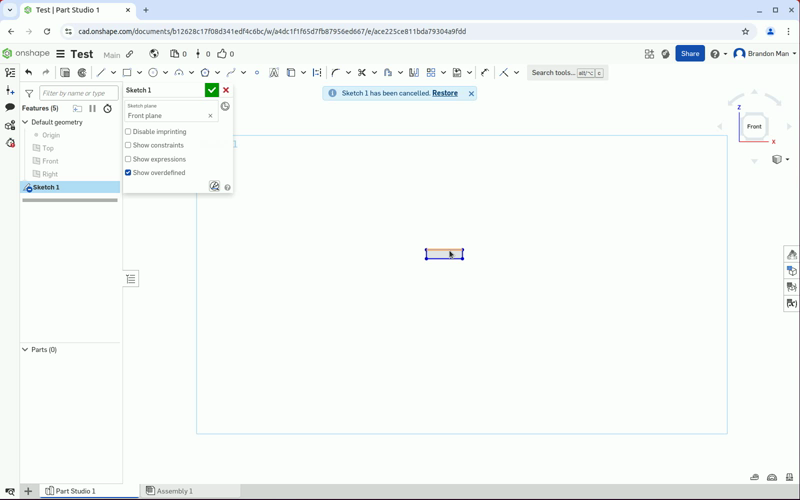
scroll(6)
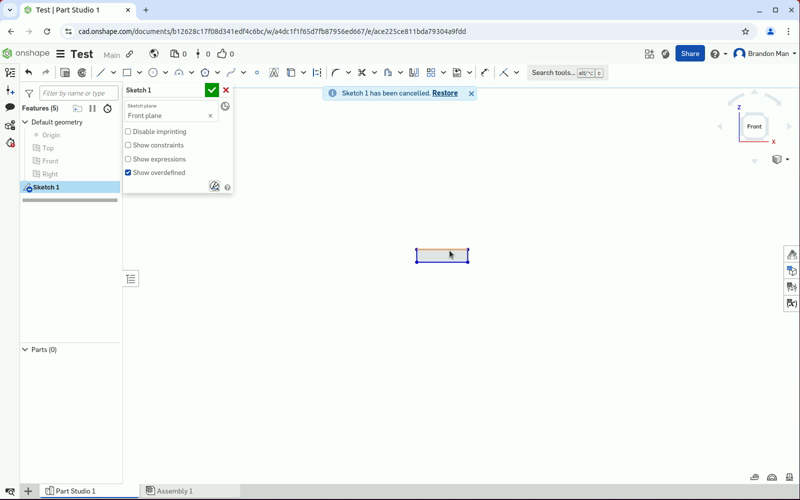
scroll(6)
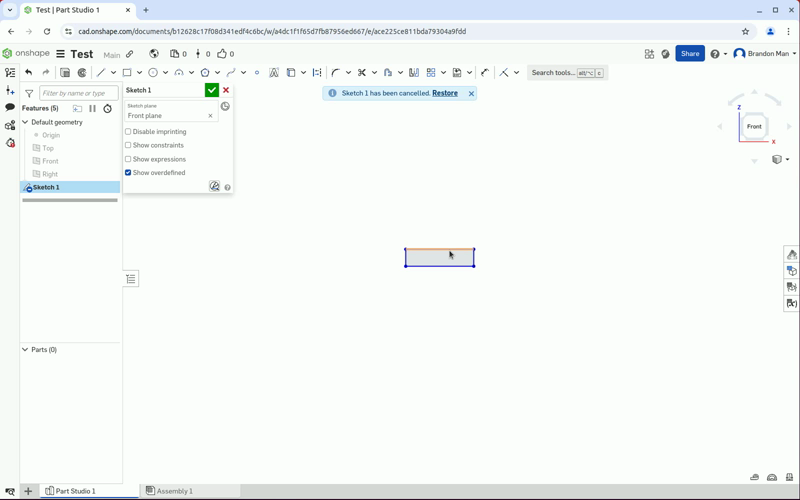
scroll(6)
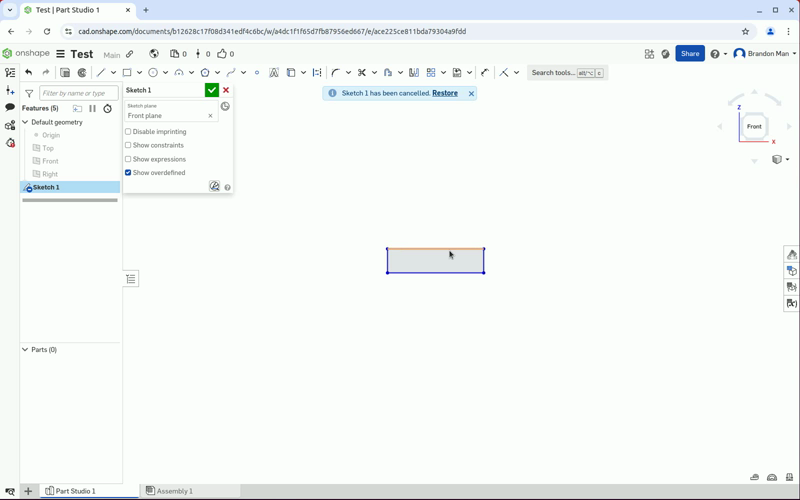
scroll(6)
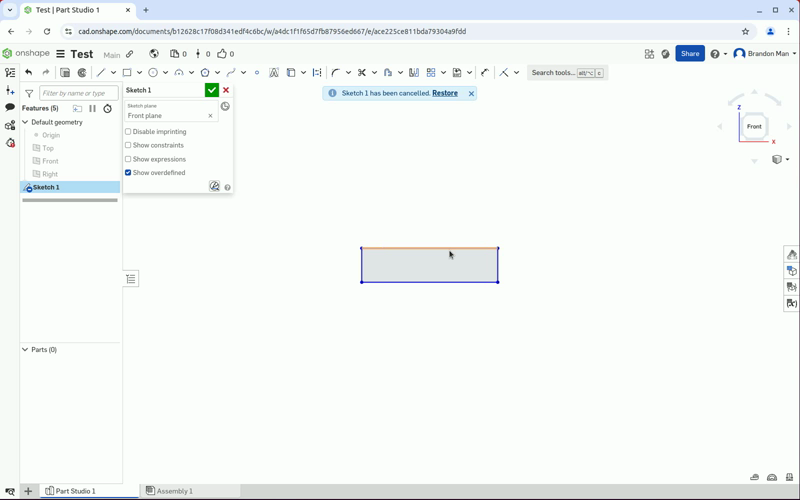
scroll(6)
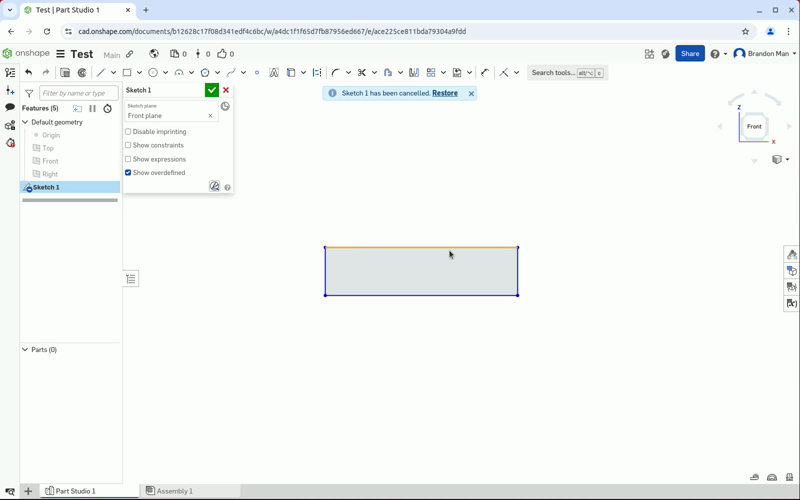
scroll(6)
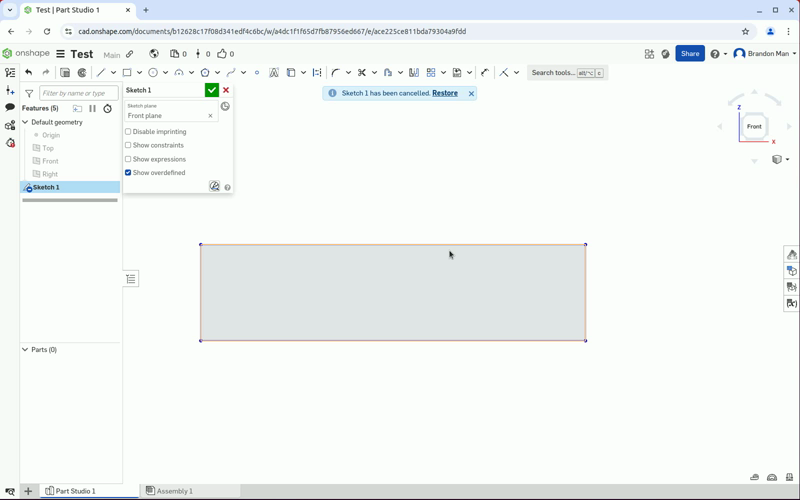
click(449, 250)
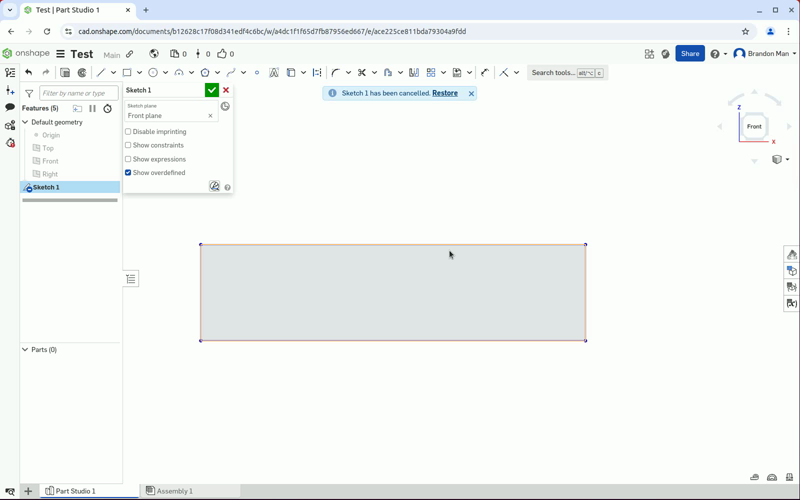
scroll(-6)
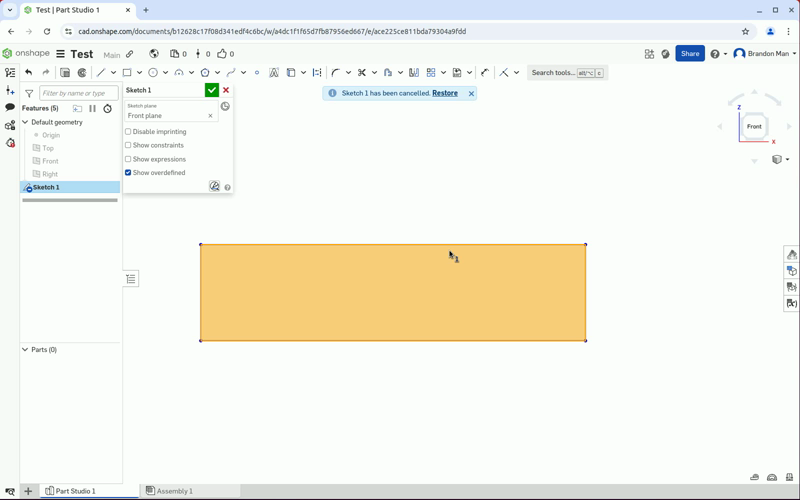
scroll(-6)
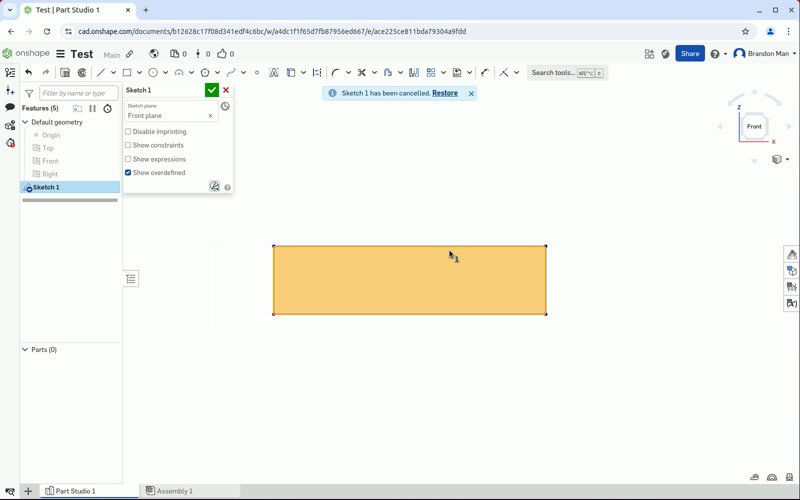
scroll(-6)
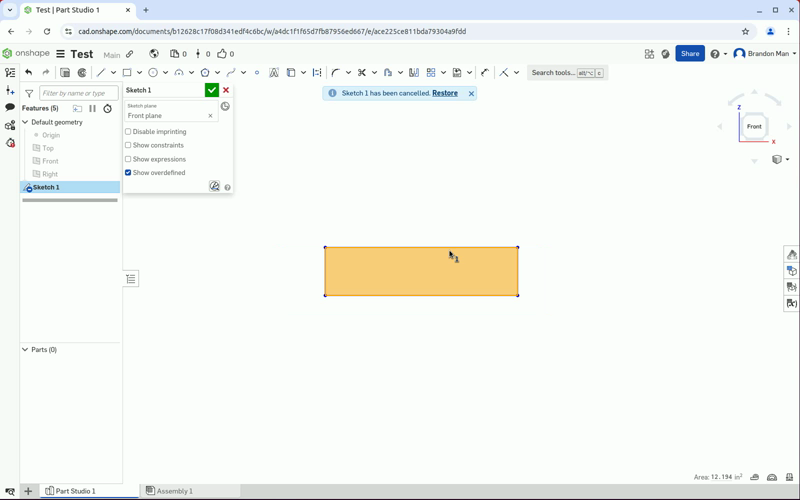
scroll(-6)
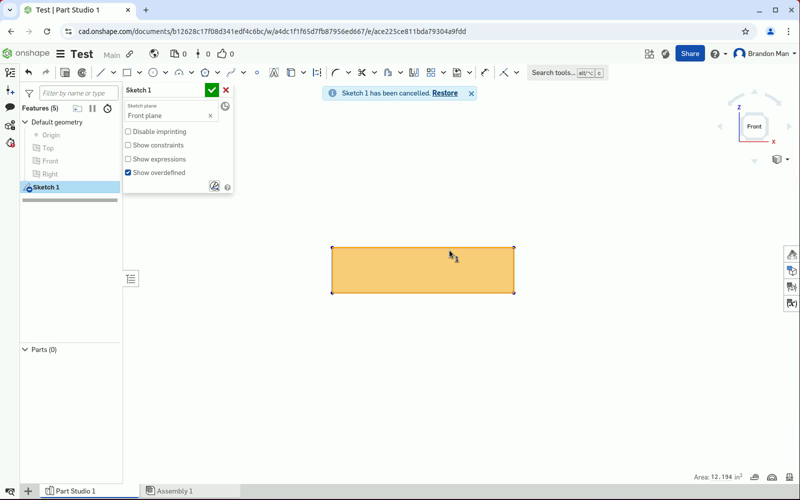
scroll(-6)
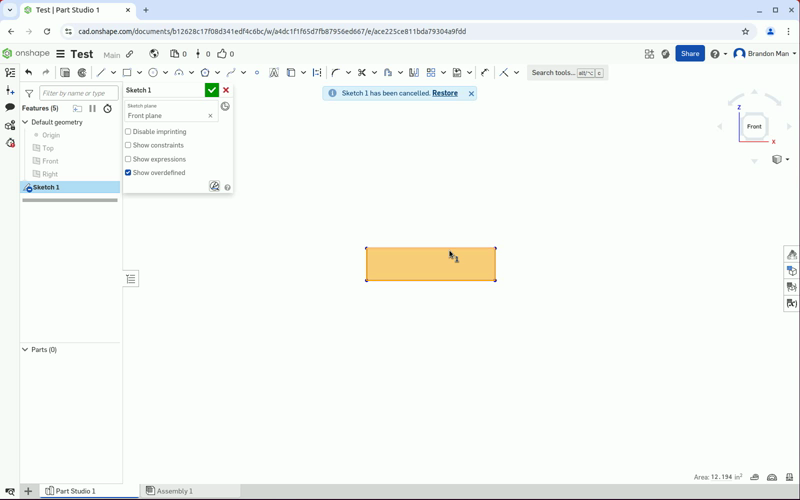
scroll(-6)
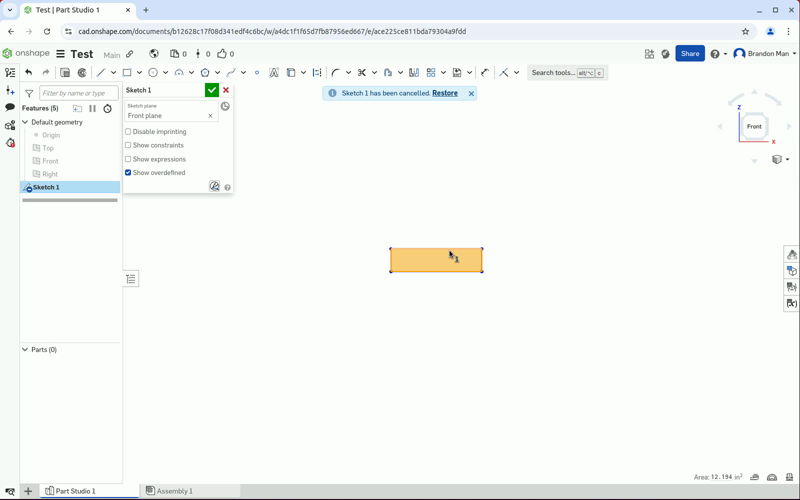
scroll(-6)
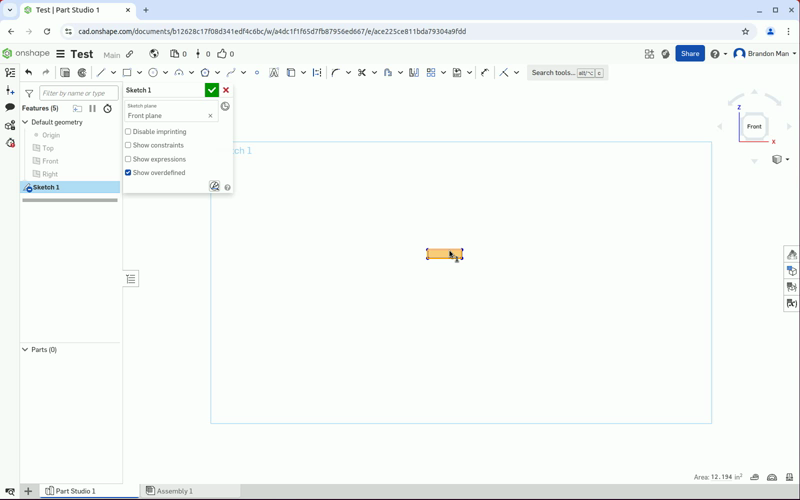
mouse_move(73, 352)
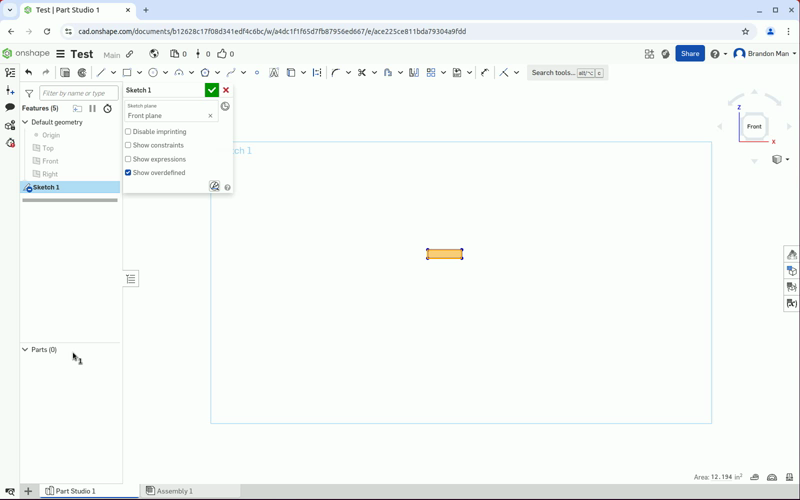
key(shift+y)
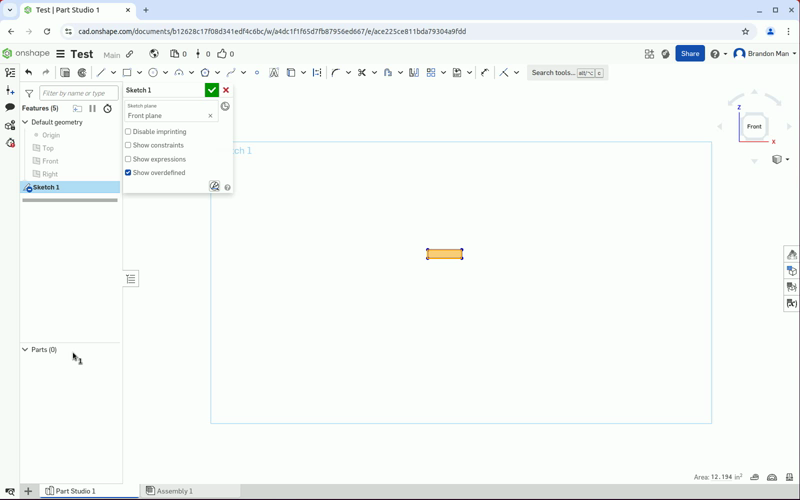
key(shift+e)
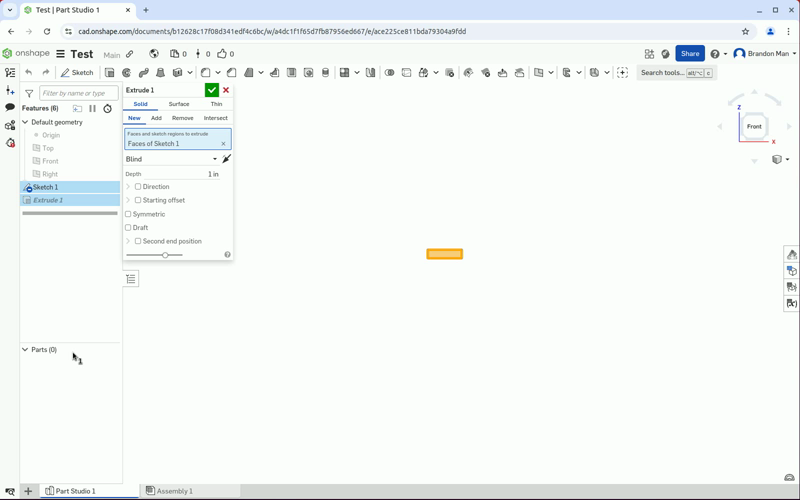
mouse_move(143, 106)
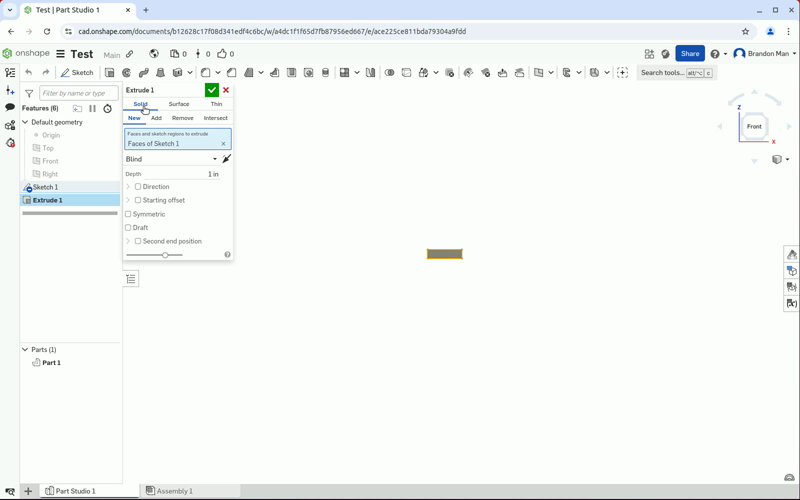
click(143, 106)
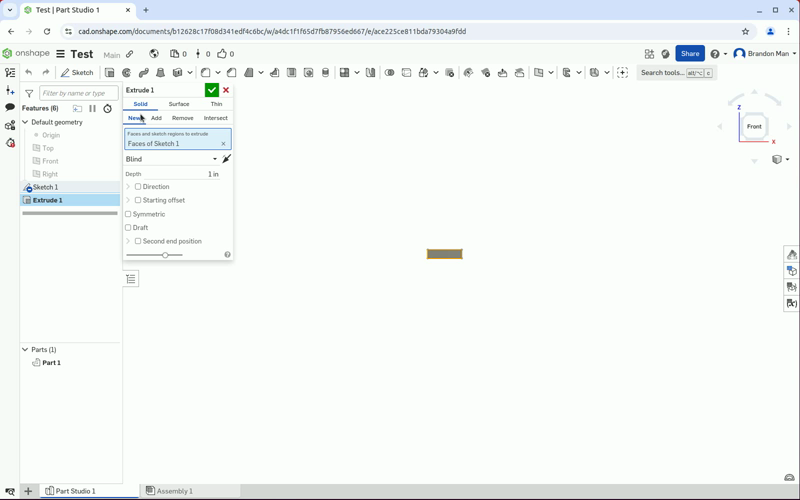
mouse_move(137, 120)
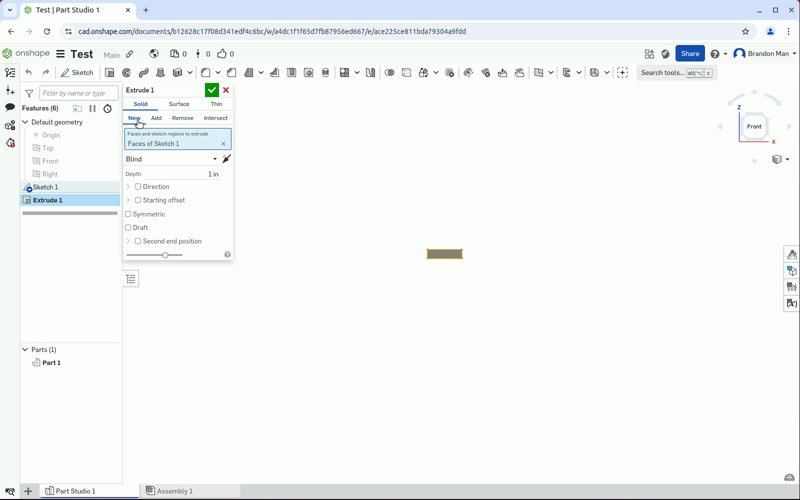
click(137, 120)
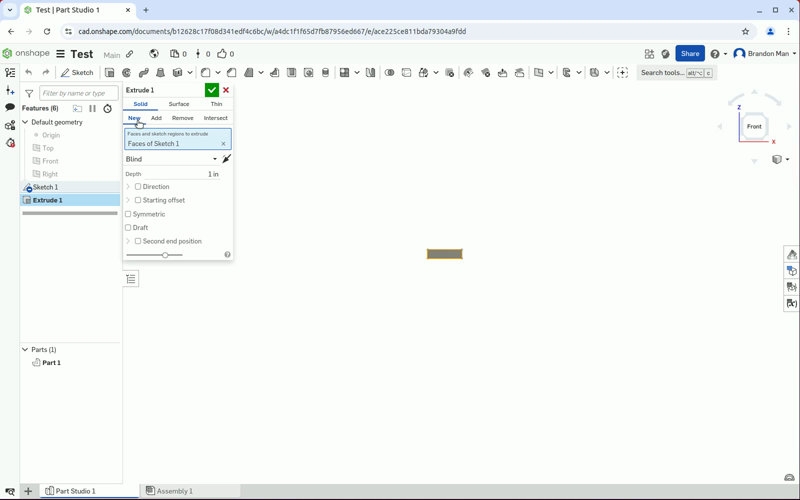
key(tab, 4)
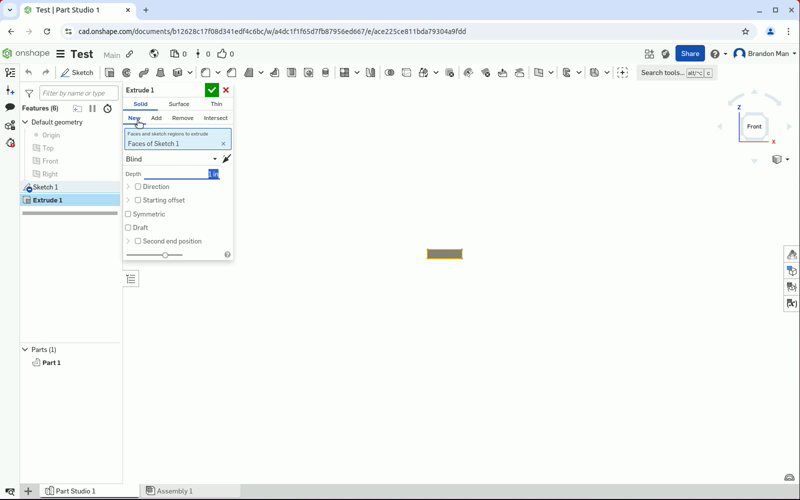
text(3.37)
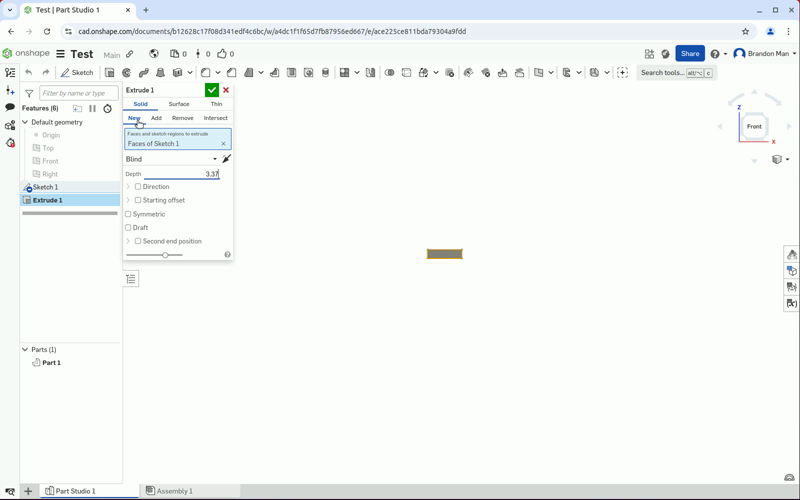
key(enter)
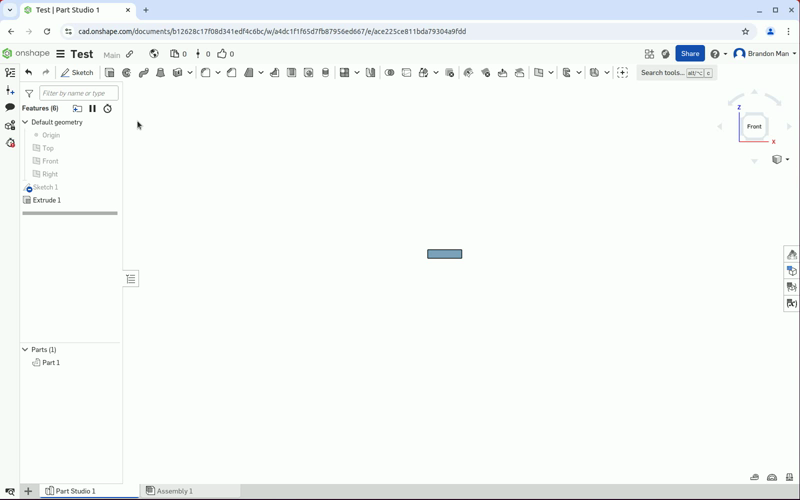
key(shift+h)
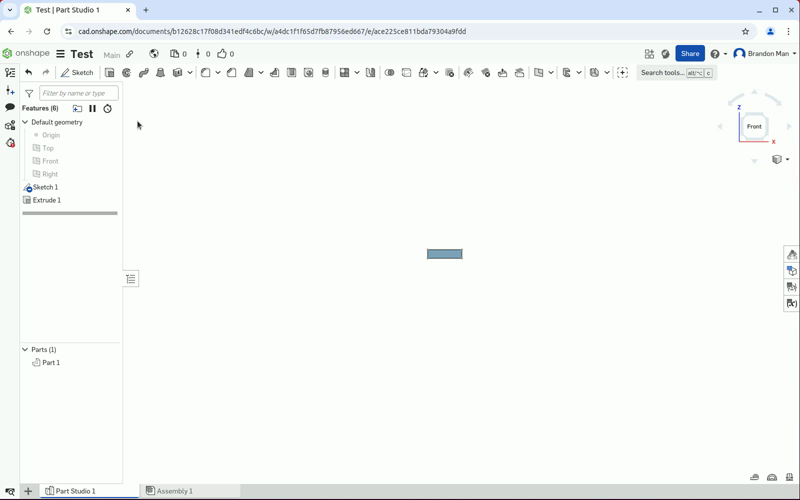
key(shift+h)
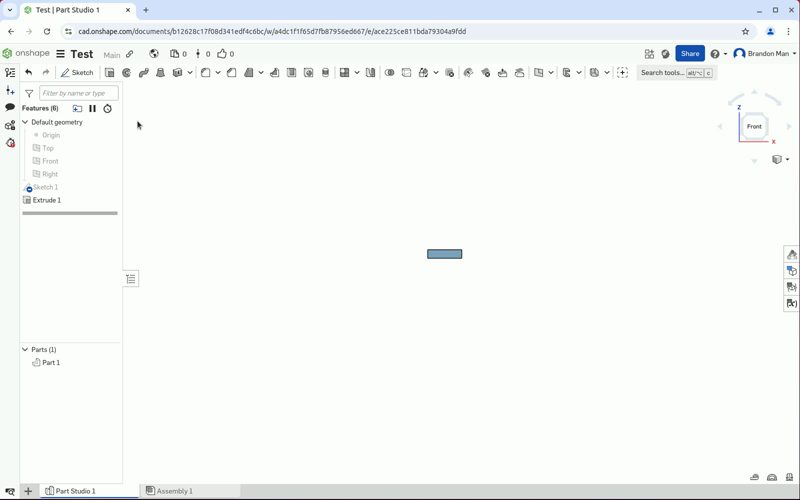
mouse_move(73, 189)
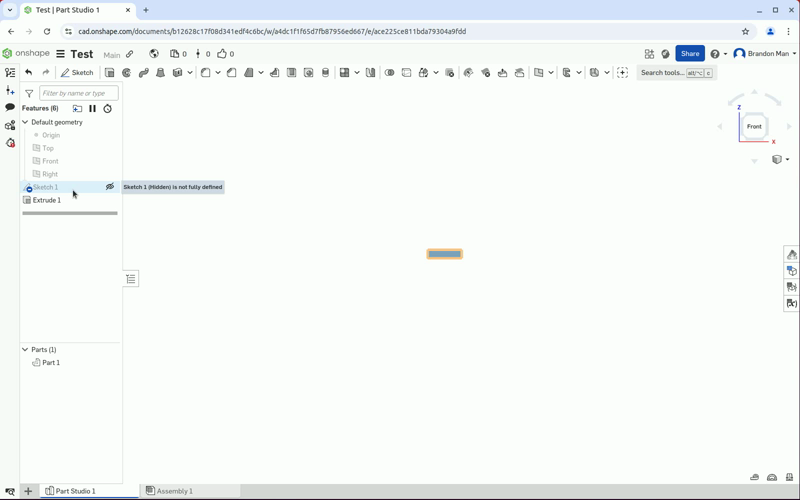
click(73, 189)
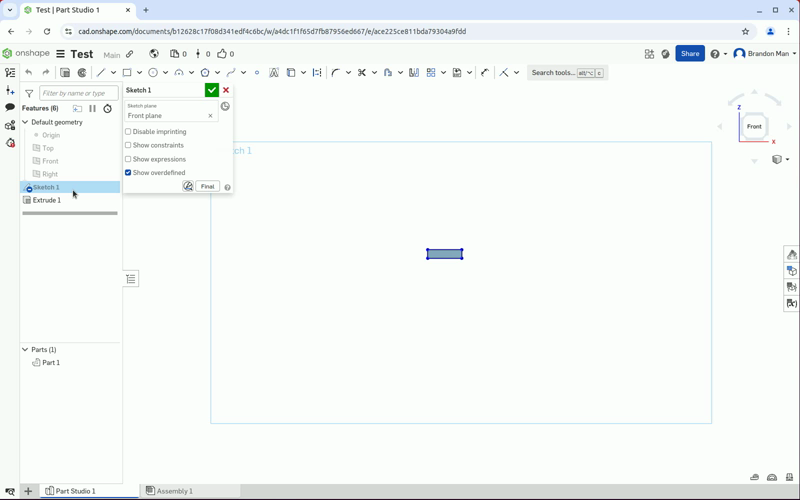
mouse_move(229, 92)
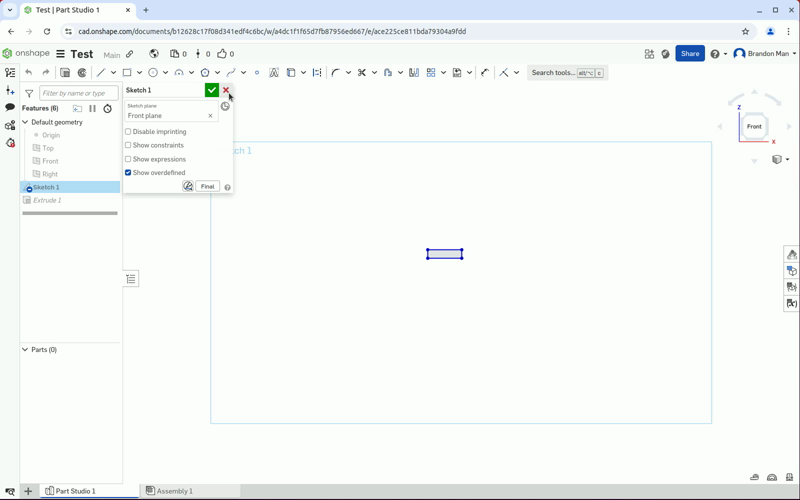
click(229, 92)
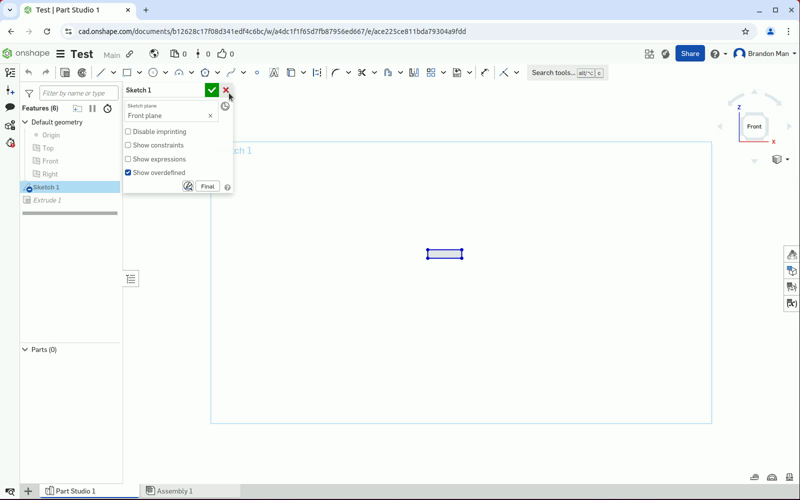
key(shift+s)
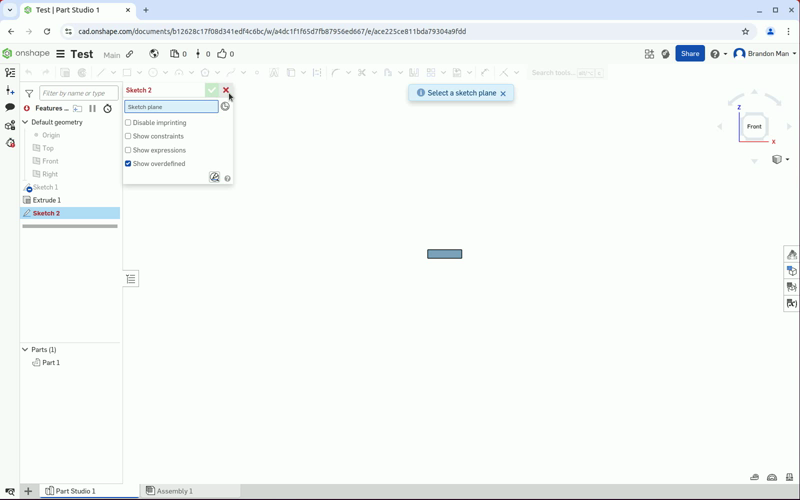
mouse_move(73, 163)
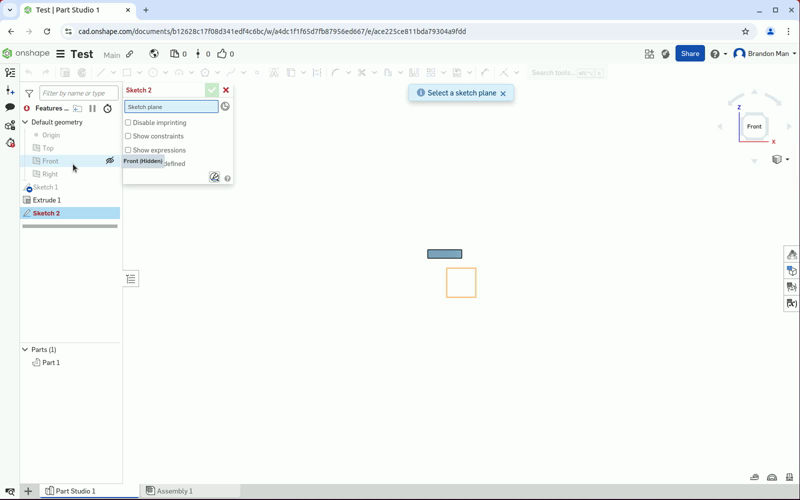
click(73, 163)
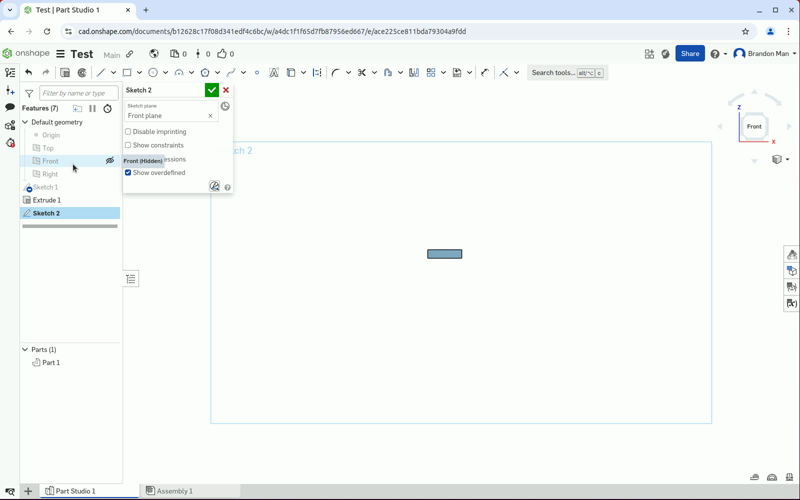
mouse_move(73, 352)
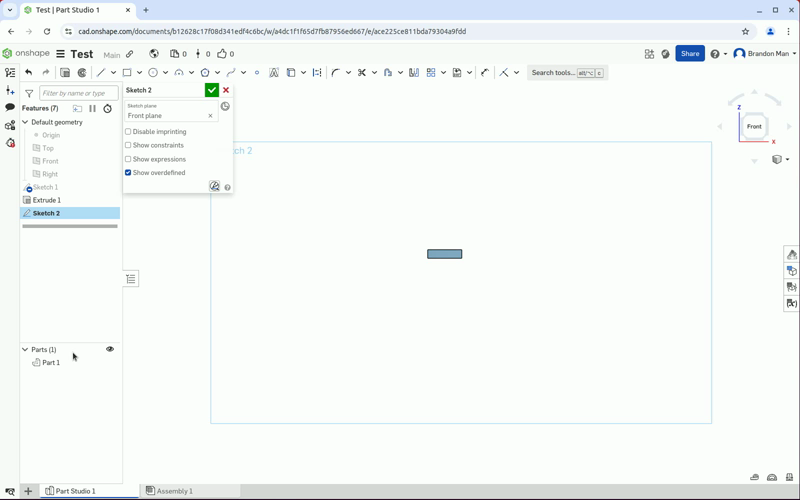
key(y)
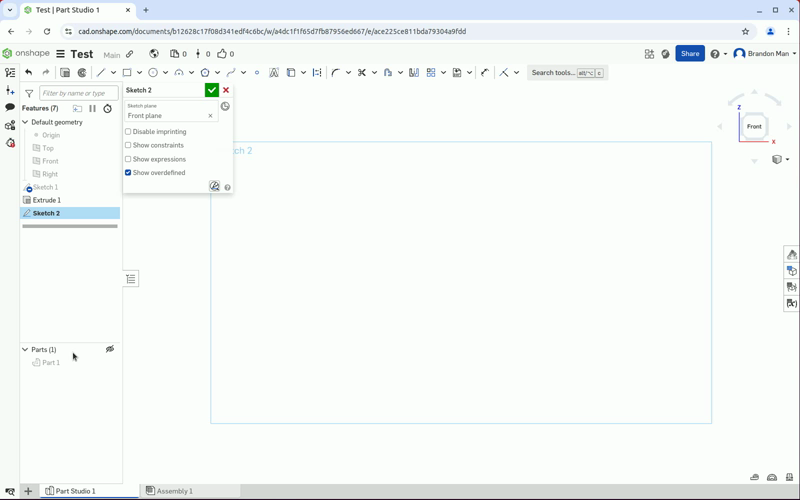
key(l)
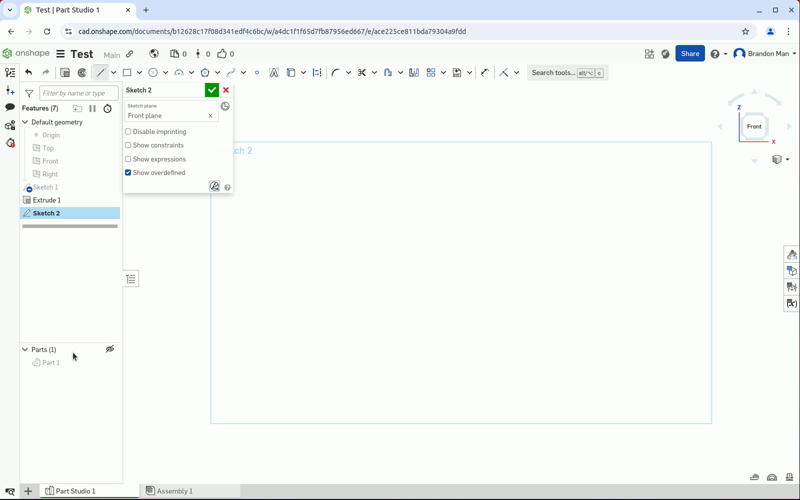
key_down(shift)
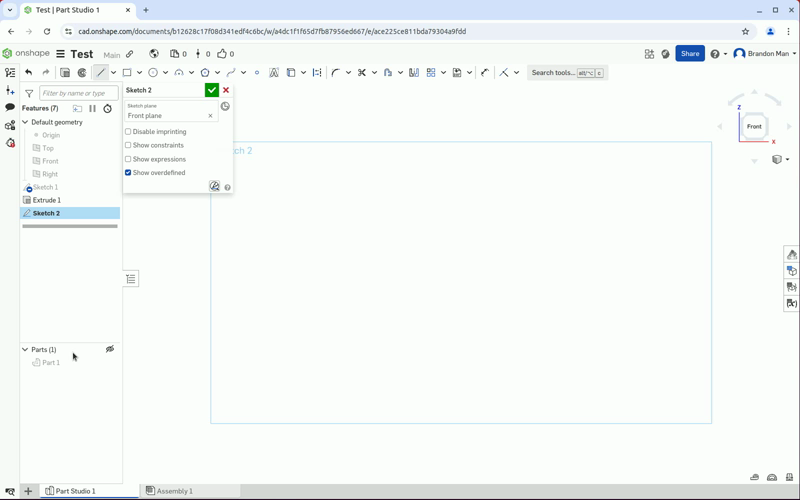
mouse_move(427, 270)
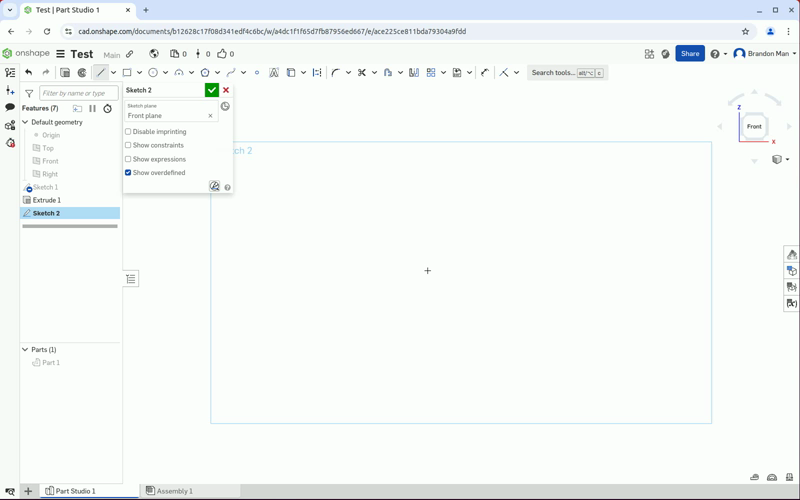
click(427, 270)
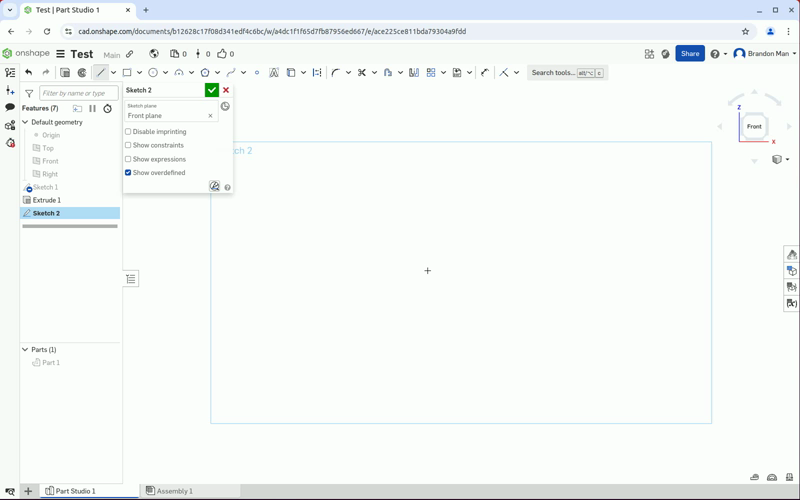
key_up(shift)
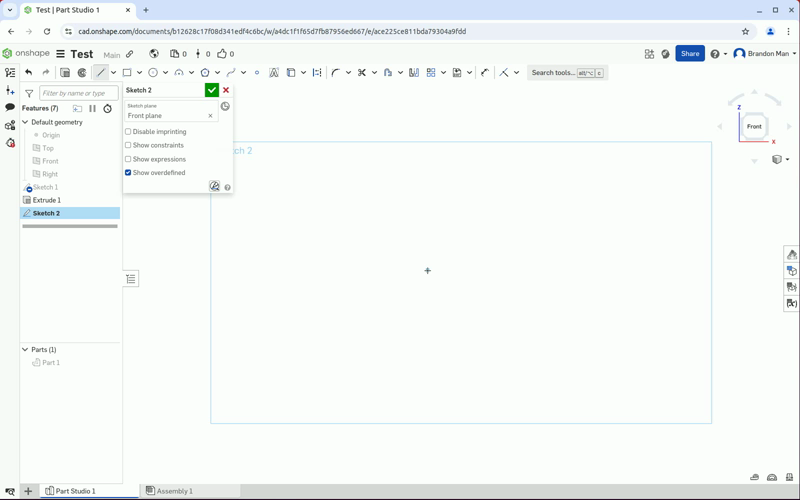
key_down(shift)
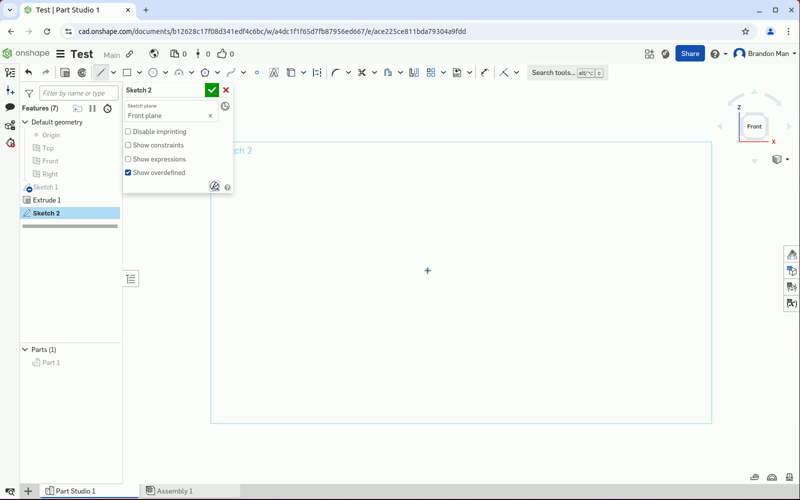
mouse_move(457, 270)
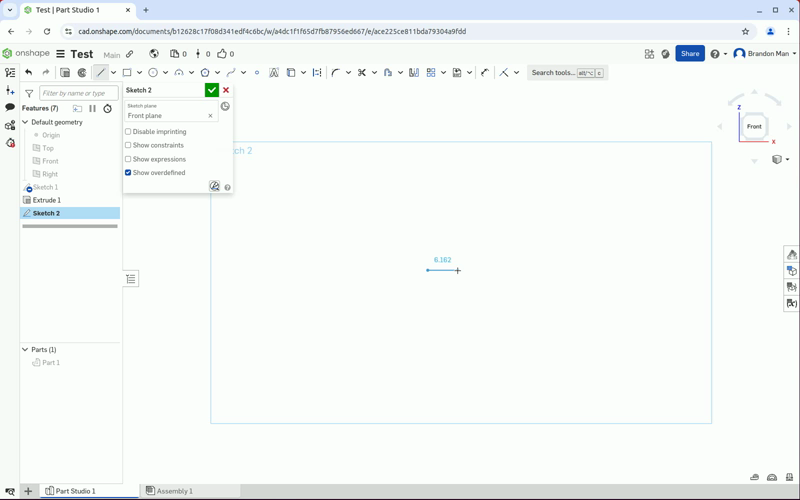
mouse_move(453, 270)
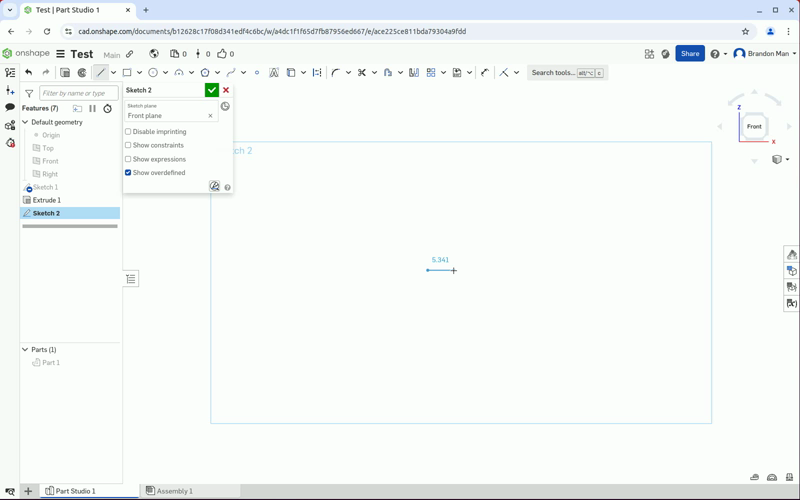
click(453, 270)
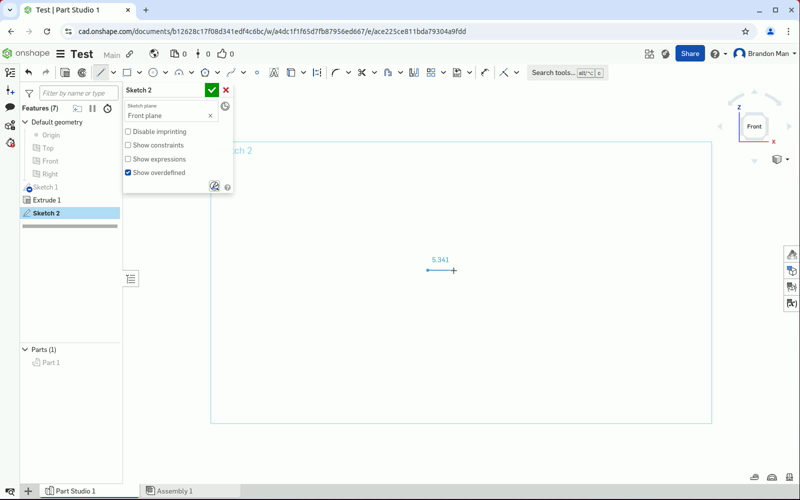
key_up(shift)
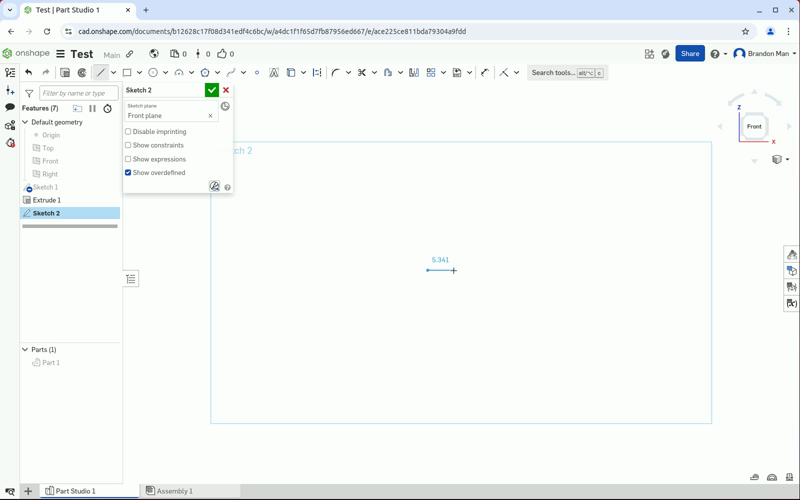
key_down(shift)
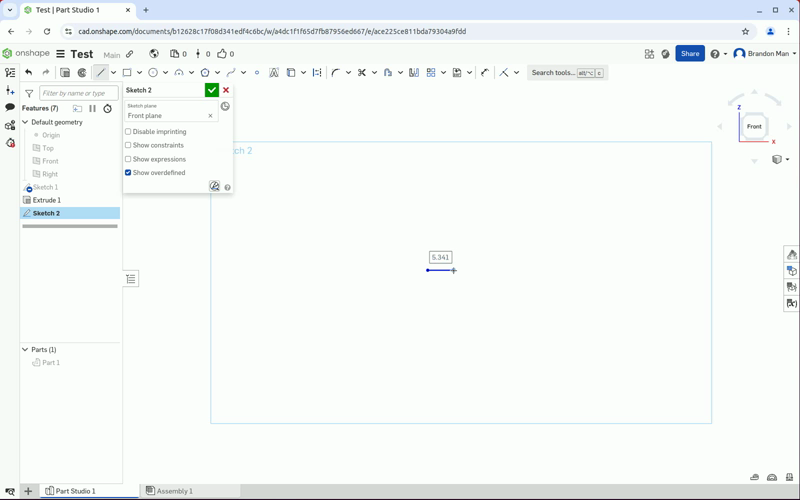
mouse_move(483, 270)
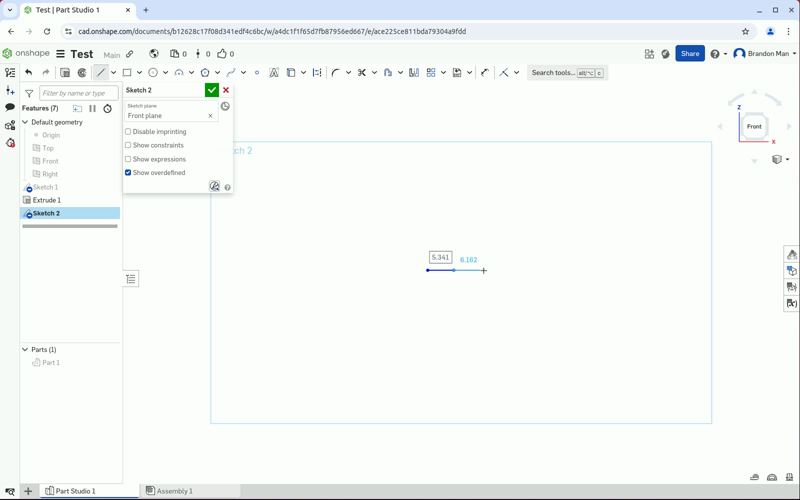
mouse_move(453, 261)
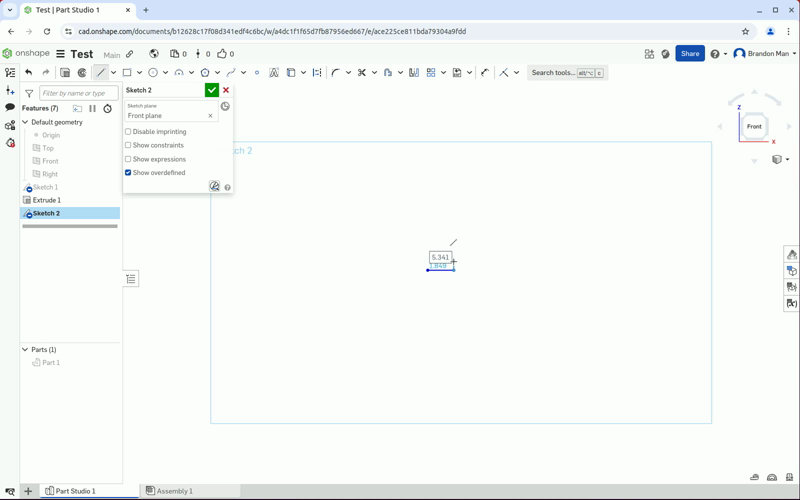
click(453, 261)
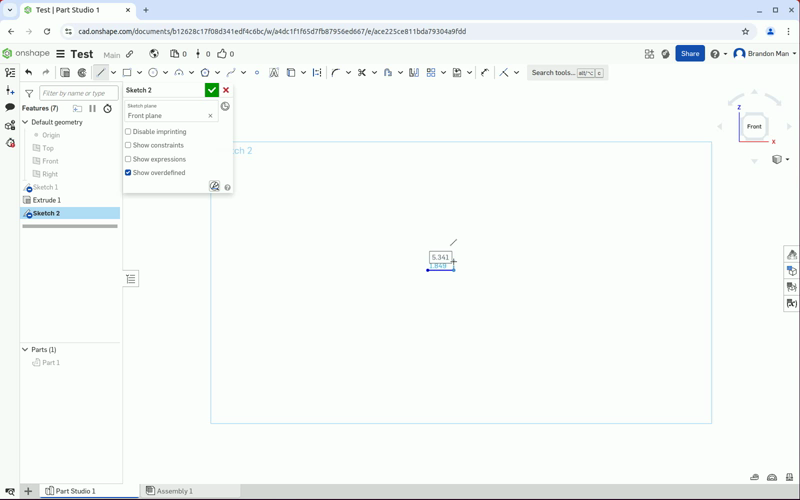
key_up(shift)
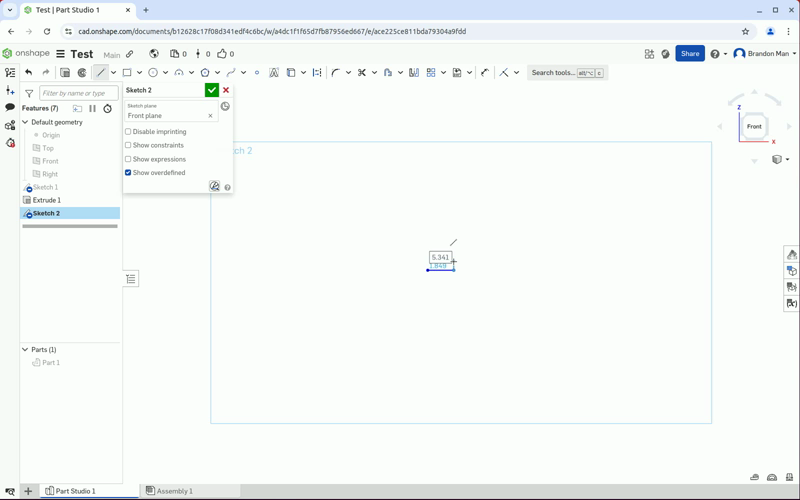
key_down(shift)
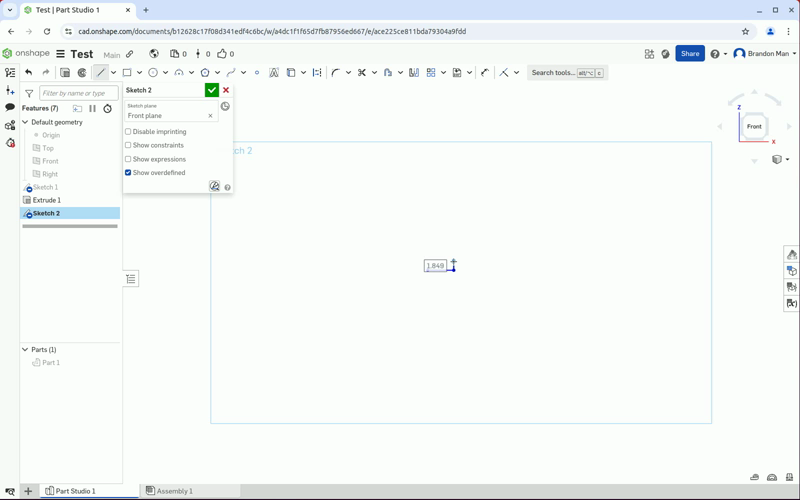
mouse_move(483, 261)
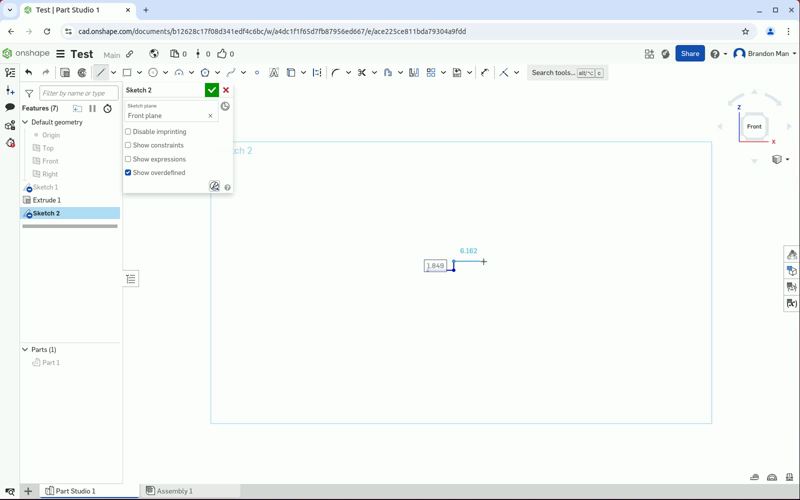
mouse_move(427, 261)
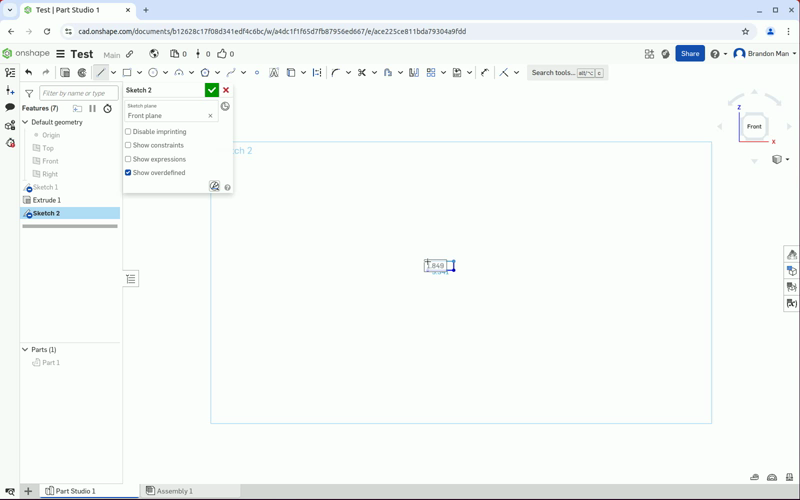
click(427, 261)
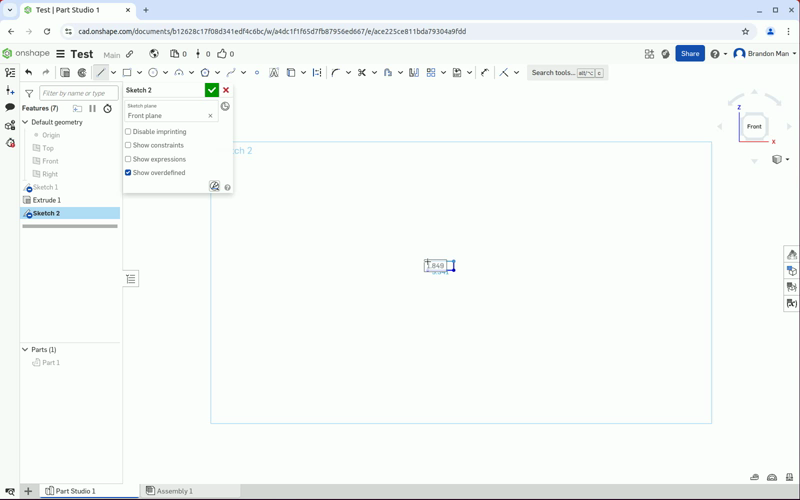
key_up(shift)
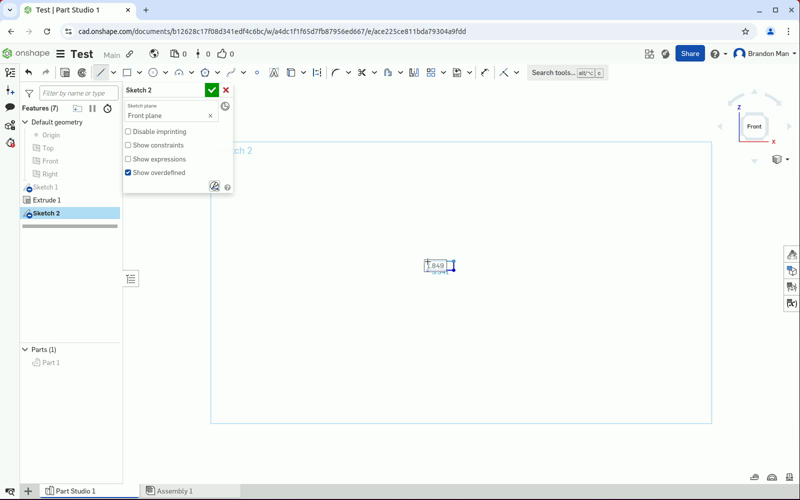
mouse_move(457, 261)
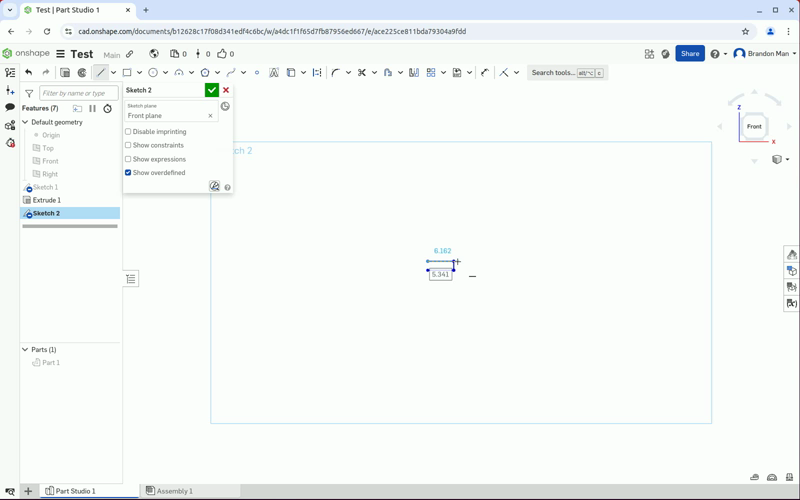
key_down(shift)
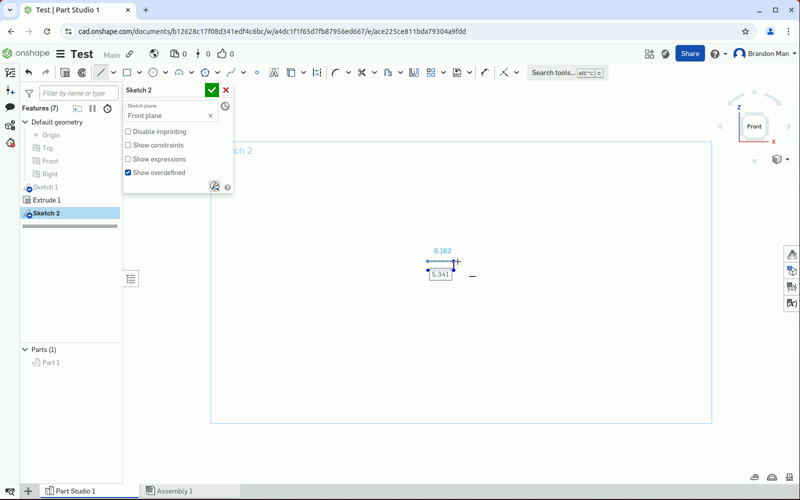
mouse_move(427, 270)
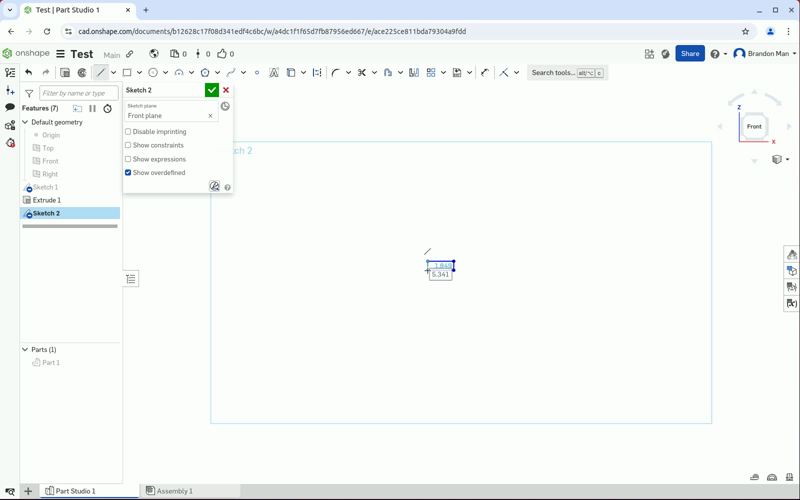
key_up(shift)
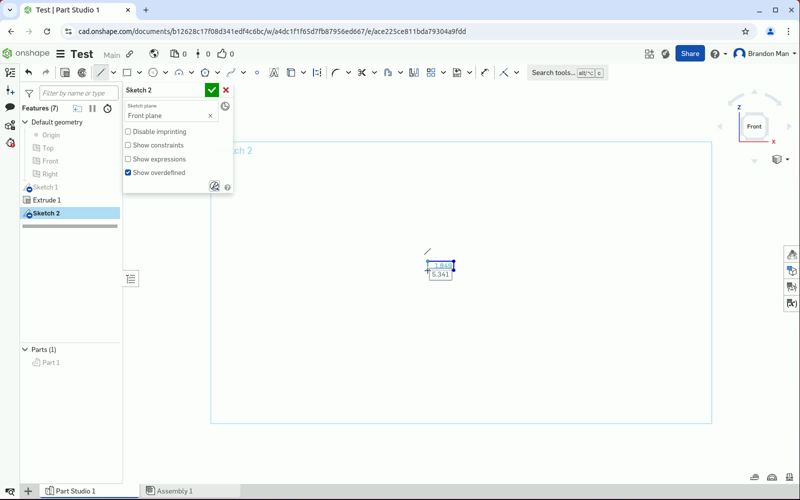
click(427, 270)
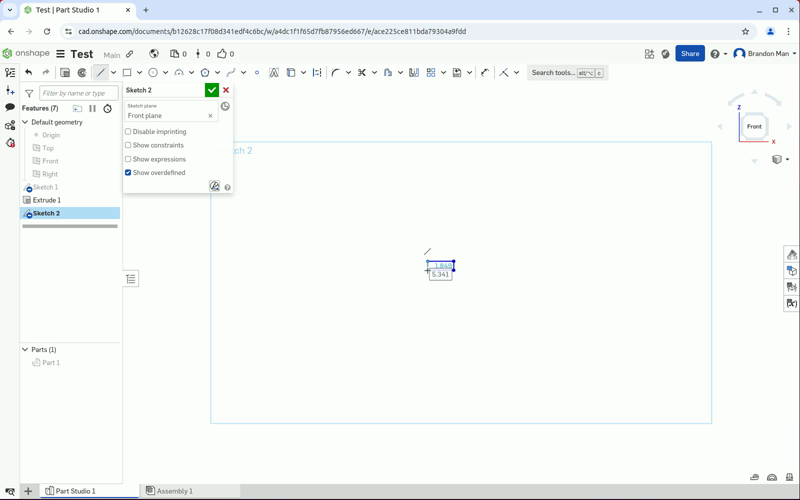
key(esc)
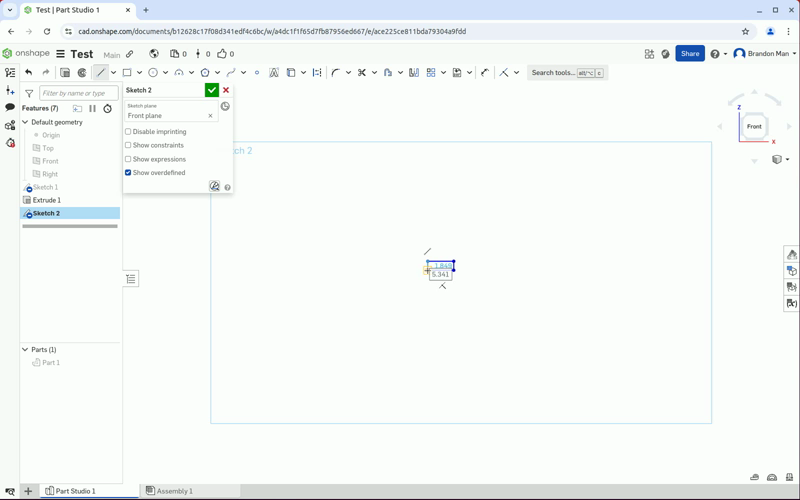
mouse_move(435, 265)
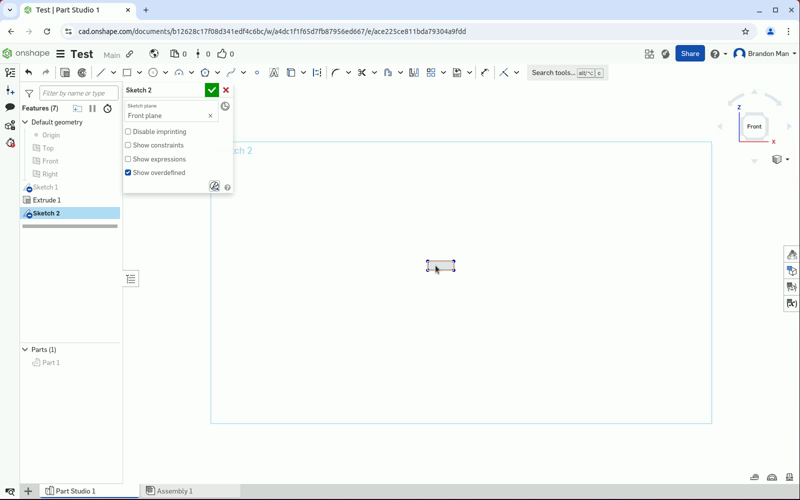
scroll(6)
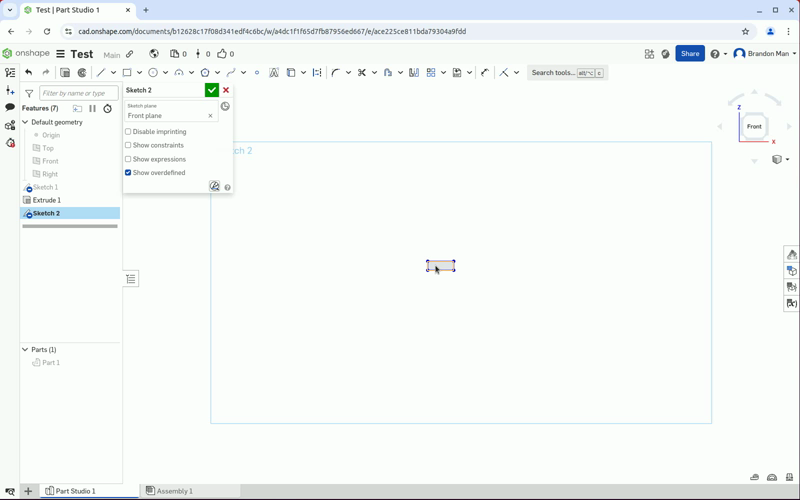
scroll(6)
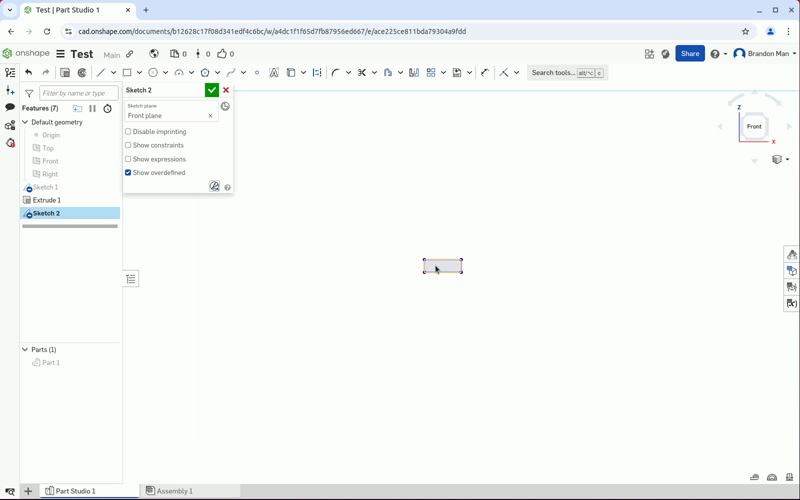
scroll(6)
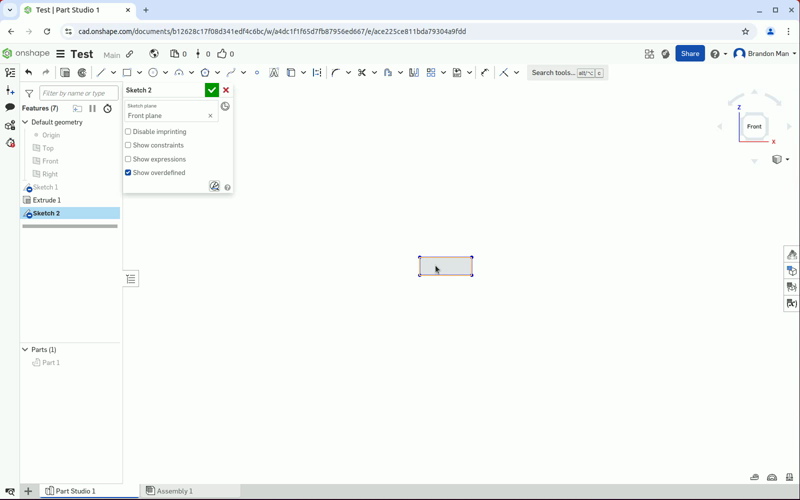
scroll(6)
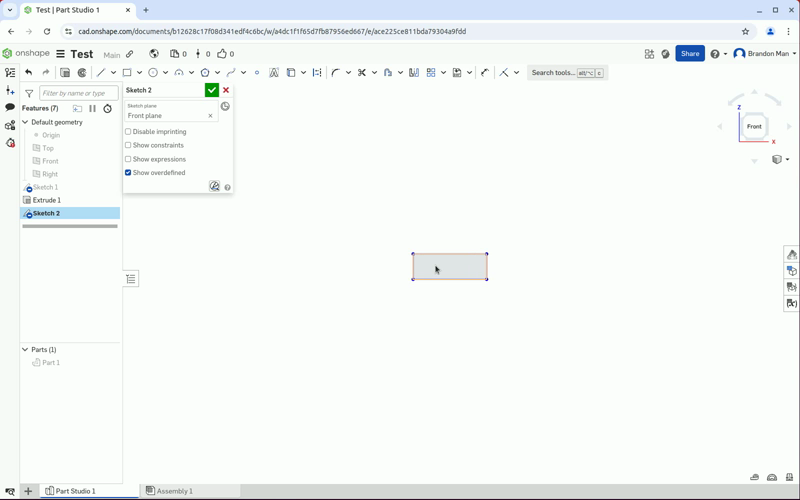
scroll(6)
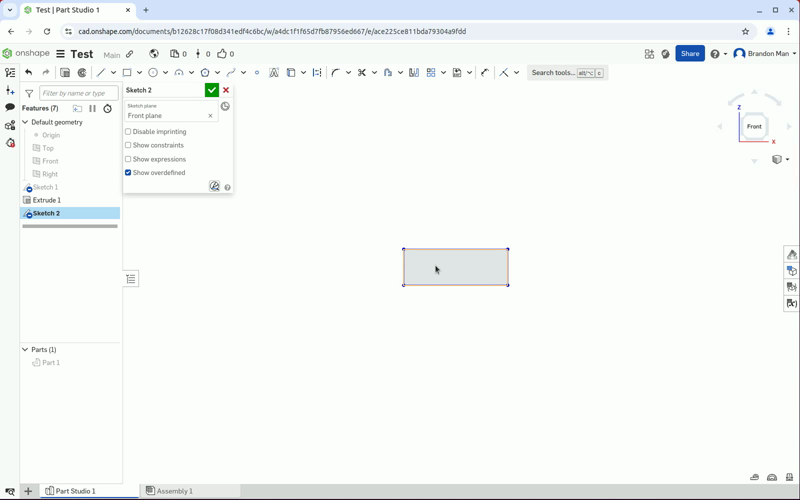
scroll(6)
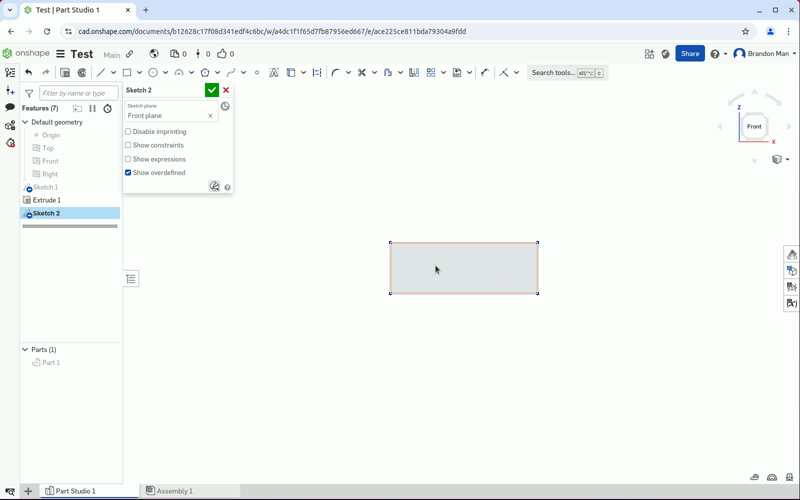
scroll(6)
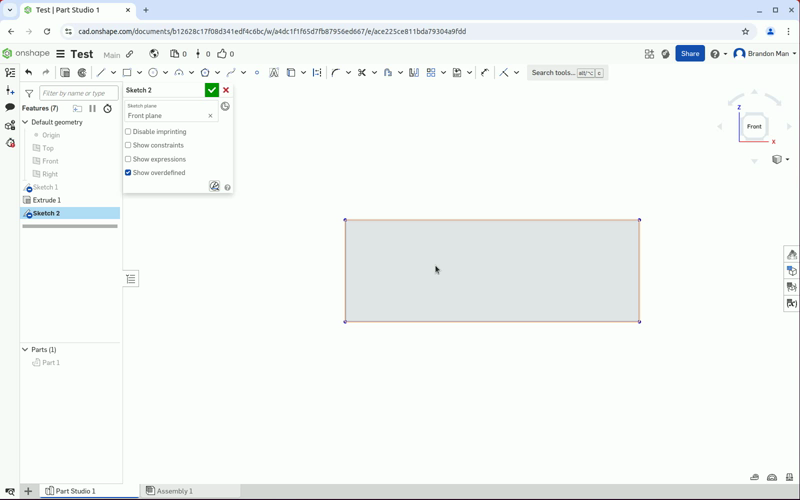
click(435, 265)
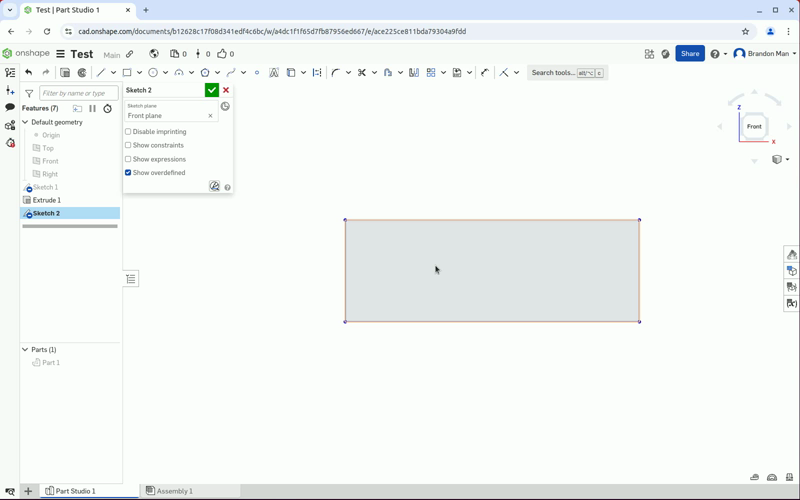
scroll(-6)
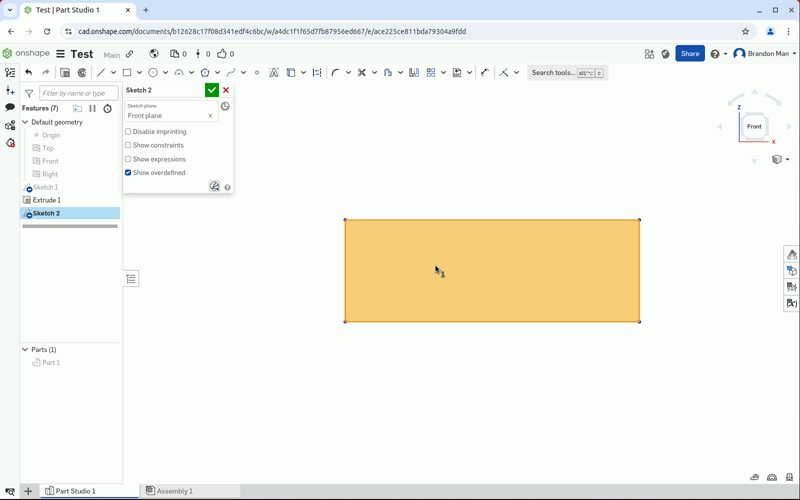
scroll(-6)
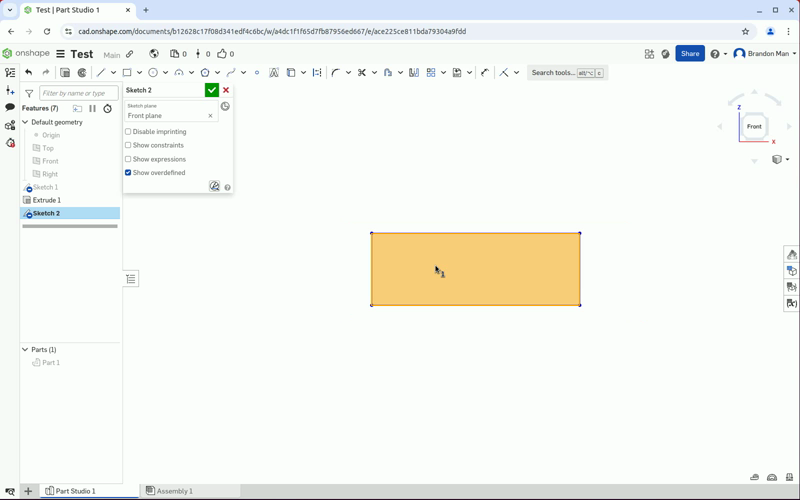
scroll(-6)
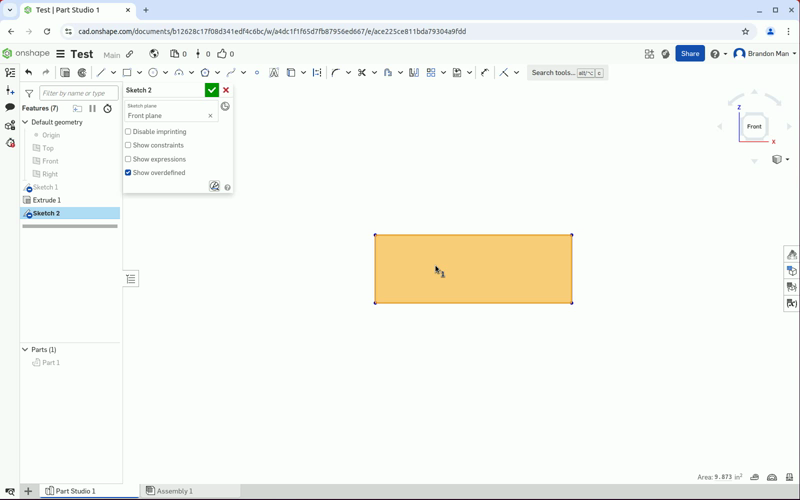
scroll(-6)
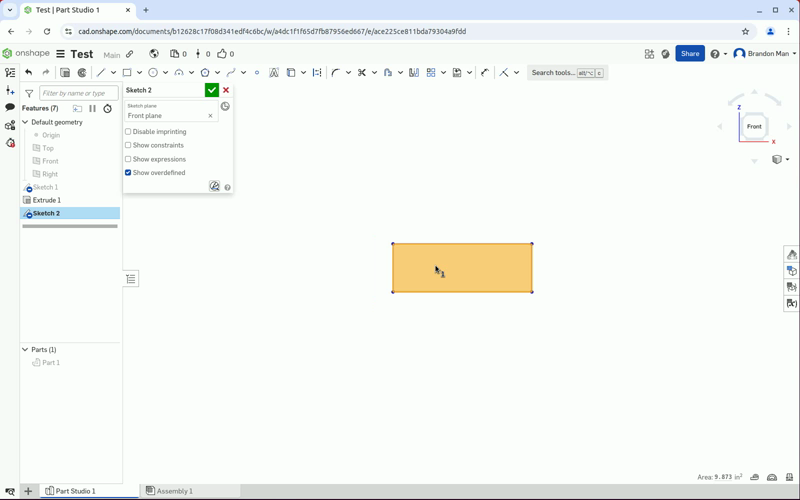
scroll(-6)
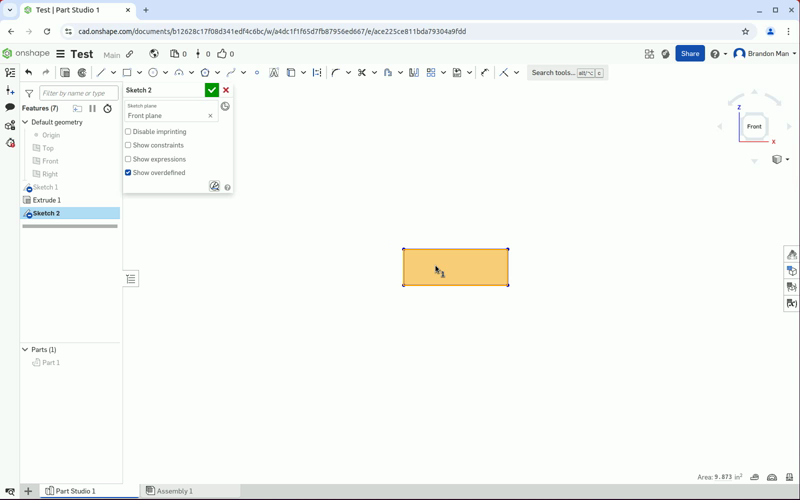
scroll(-6)
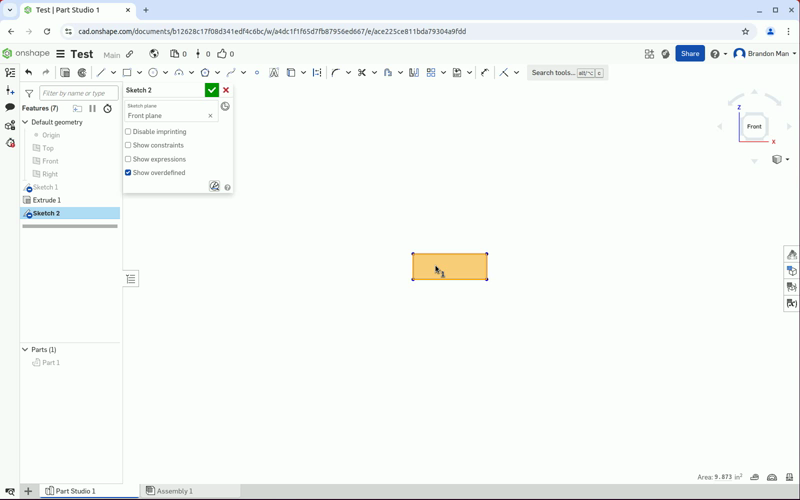
scroll(-6)
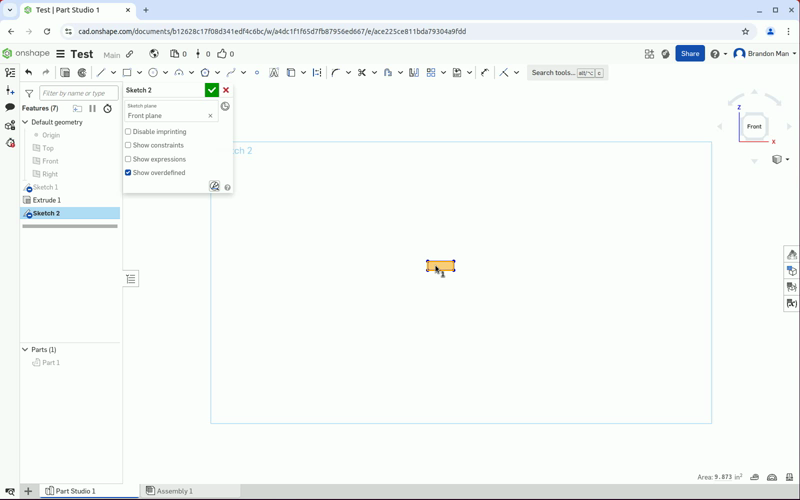
mouse_move(73, 352)
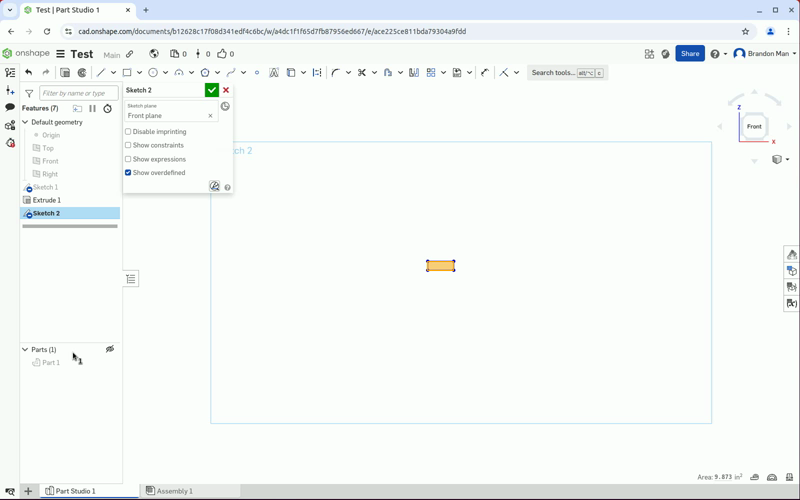
key(shift+y)
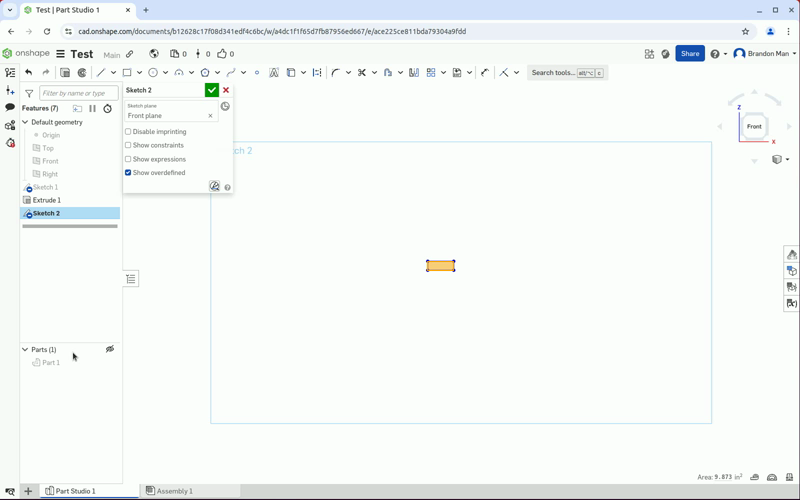
key(shift+e)
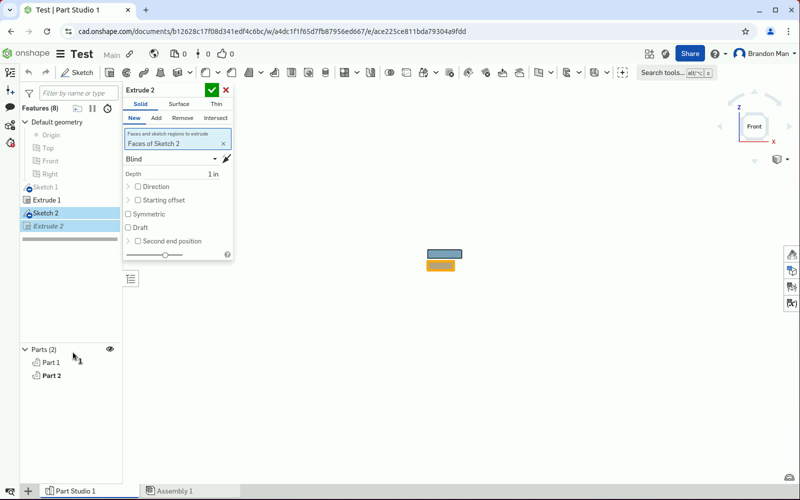
mouse_move(143, 106)
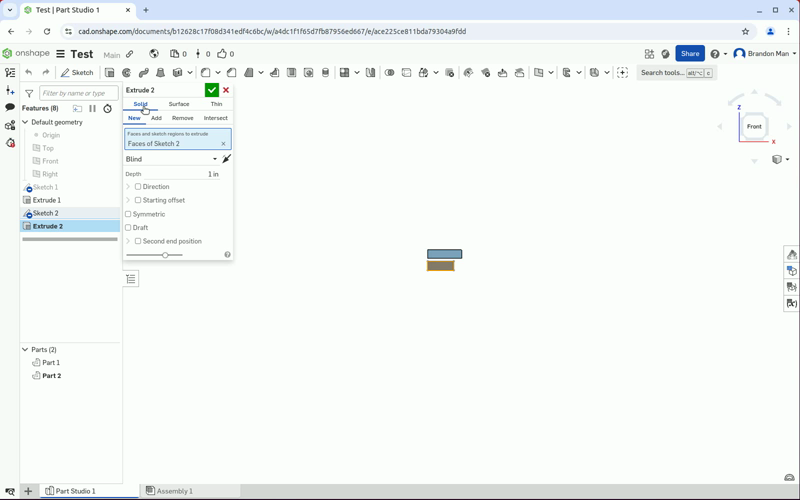
click(143, 106)
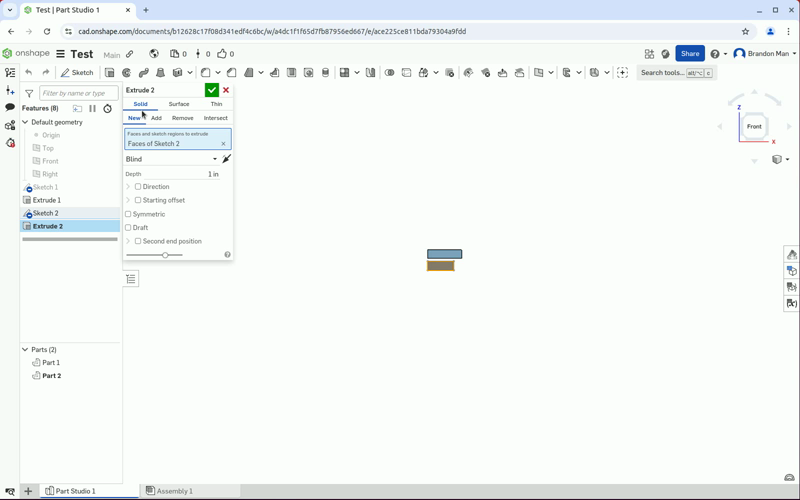
mouse_move(137, 120)
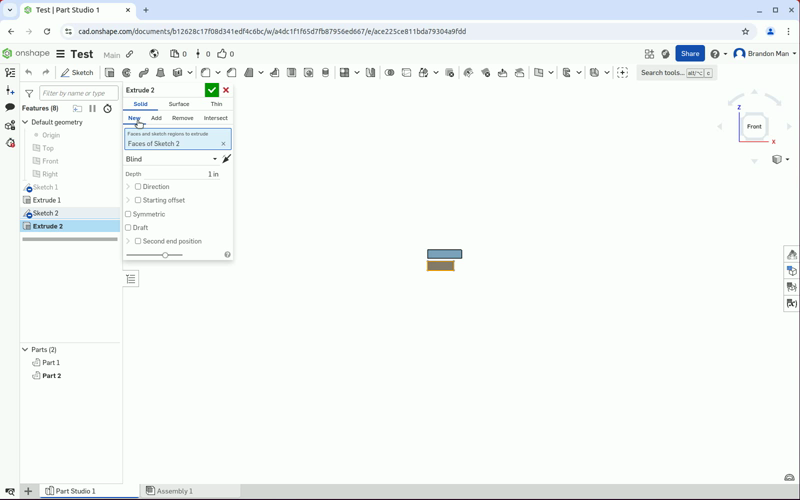
click(137, 120)
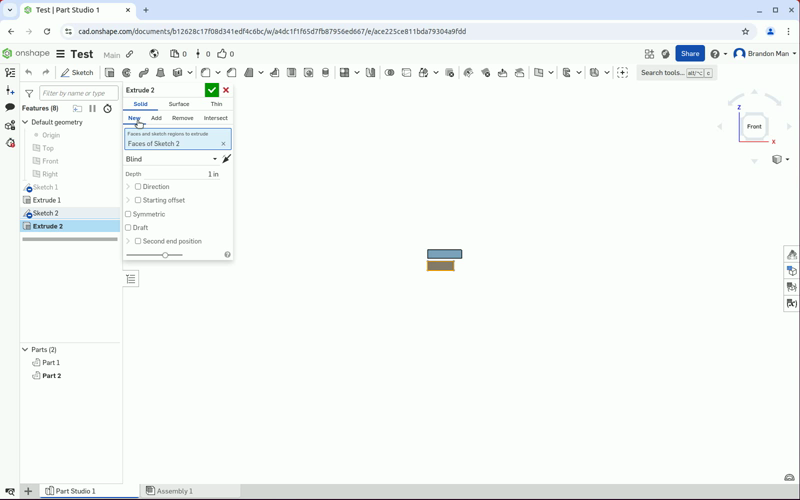
key(tab, 4)
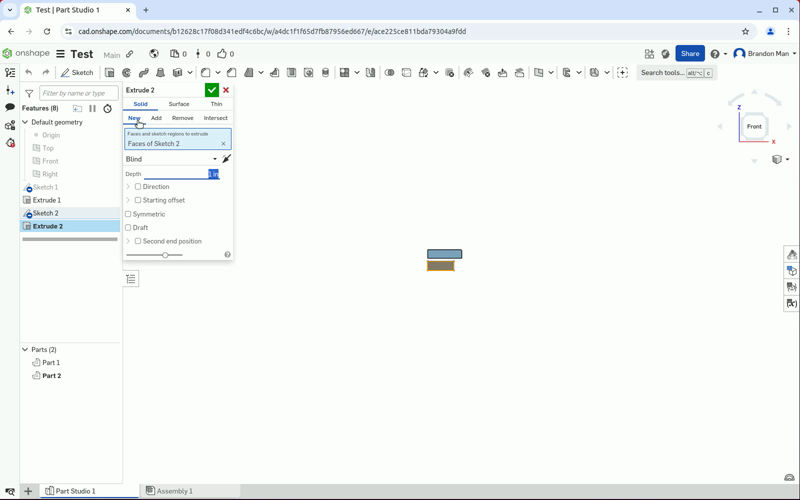
text(3.37)
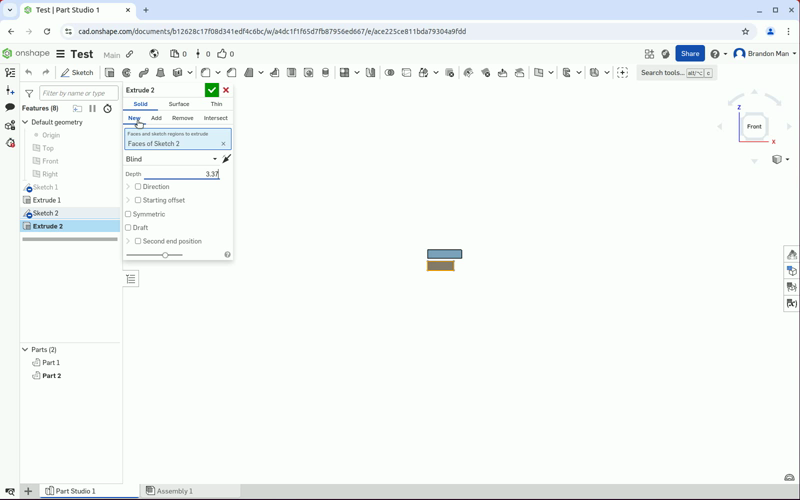
key(enter)
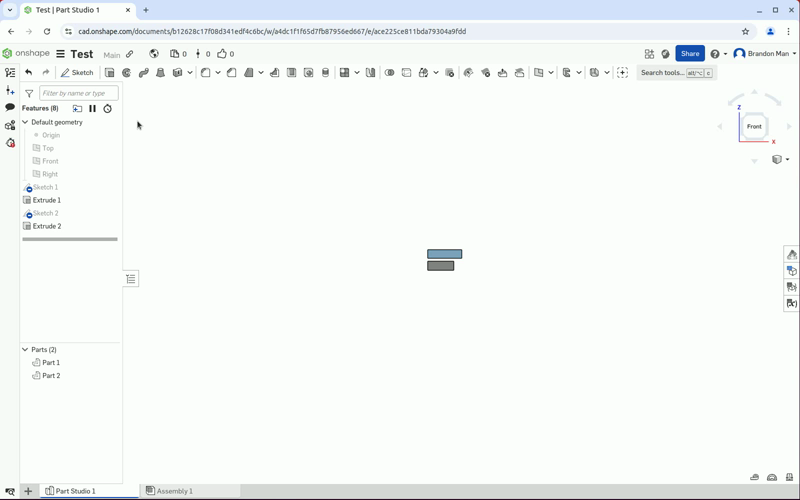
key(shift+h)
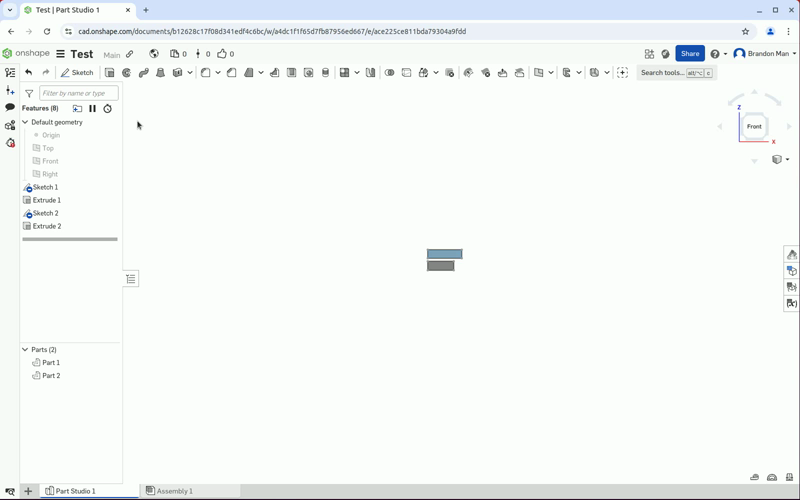
key(shift+h)
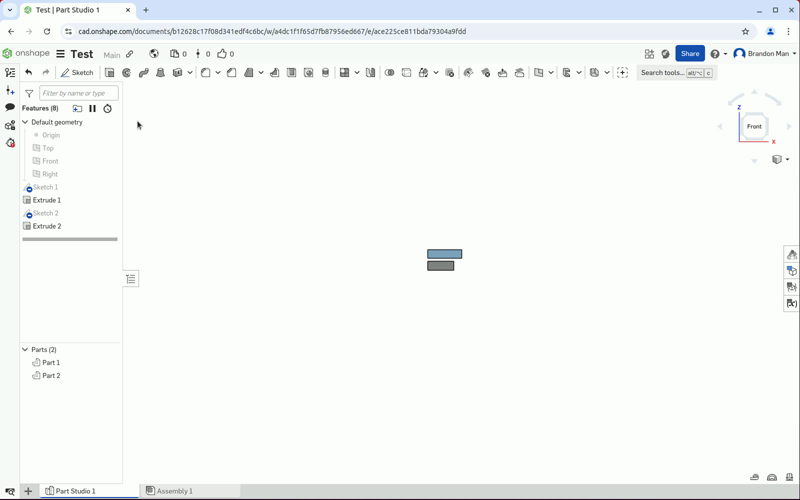
mouse_move(73, 189)
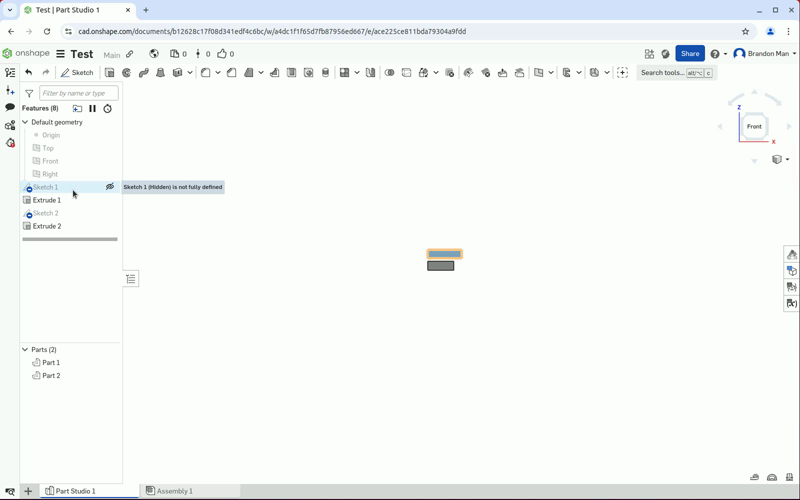
click(73, 189)
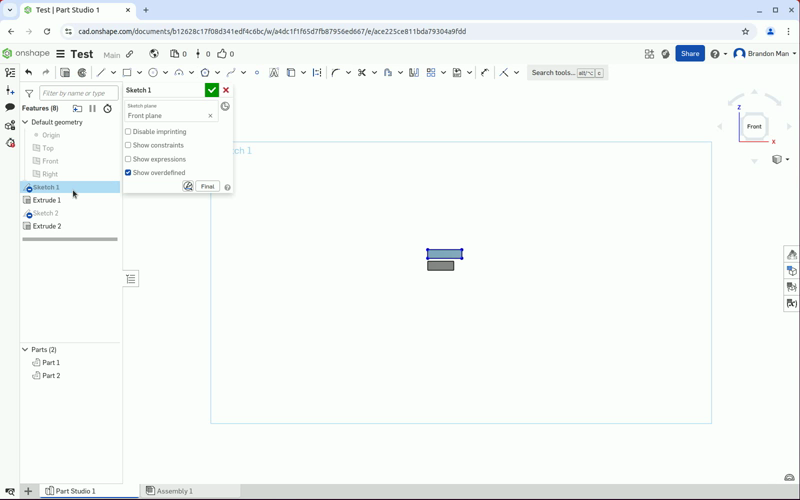
mouse_move(229, 92)
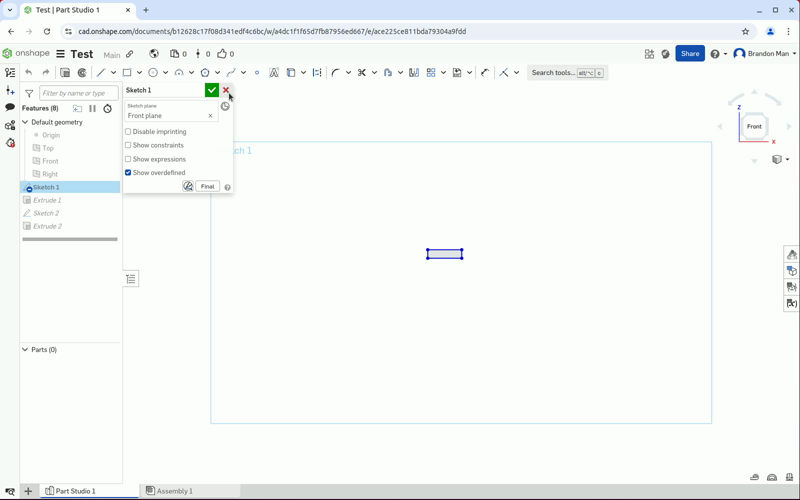
click(229, 92)
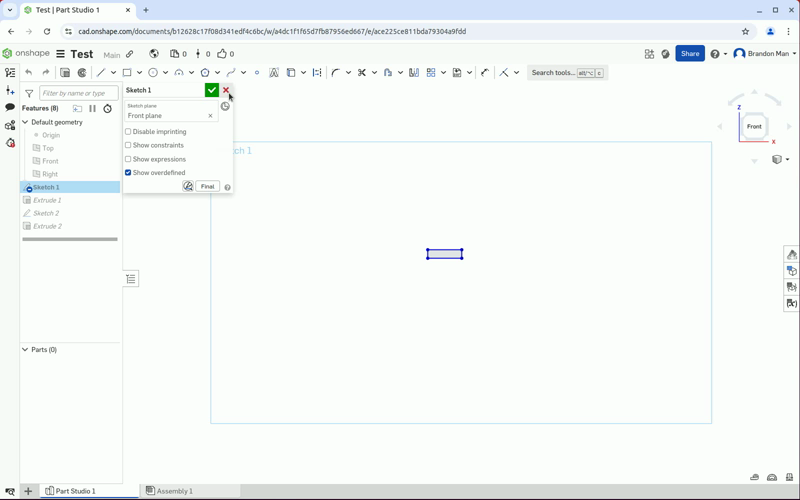
key(shift+s)
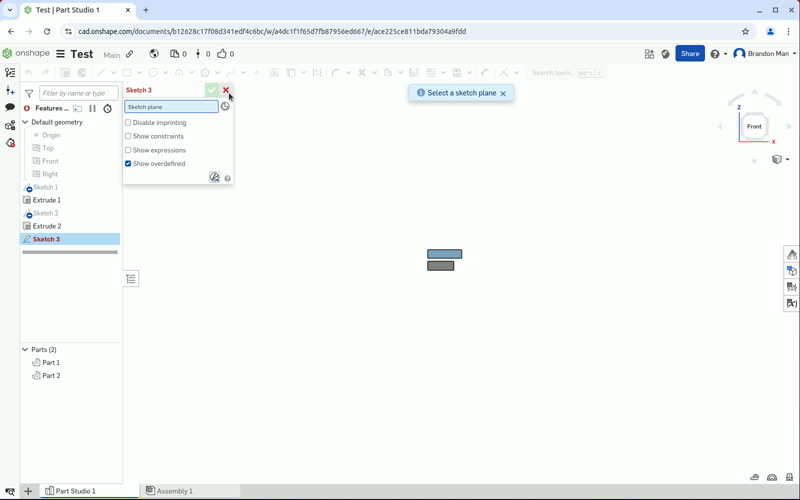
mouse_move(73, 163)
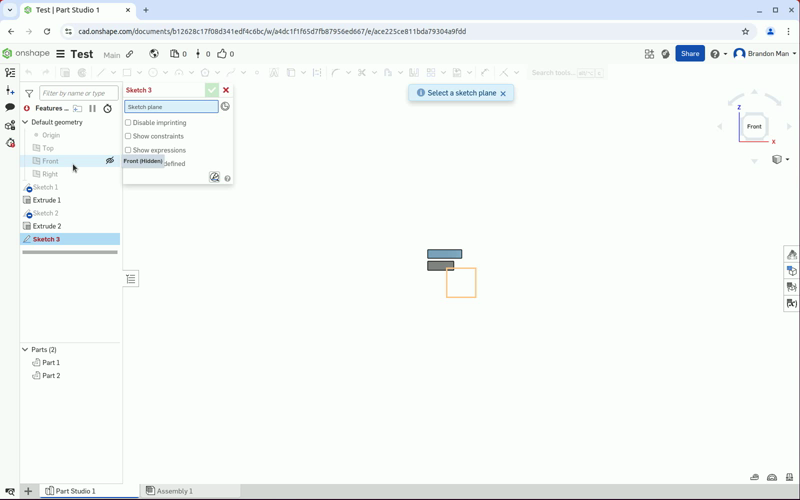
click(73, 163)
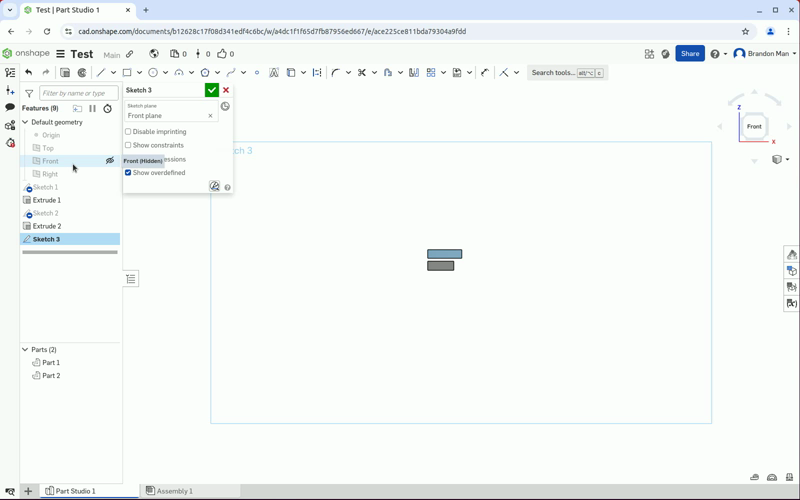
mouse_move(73, 352)
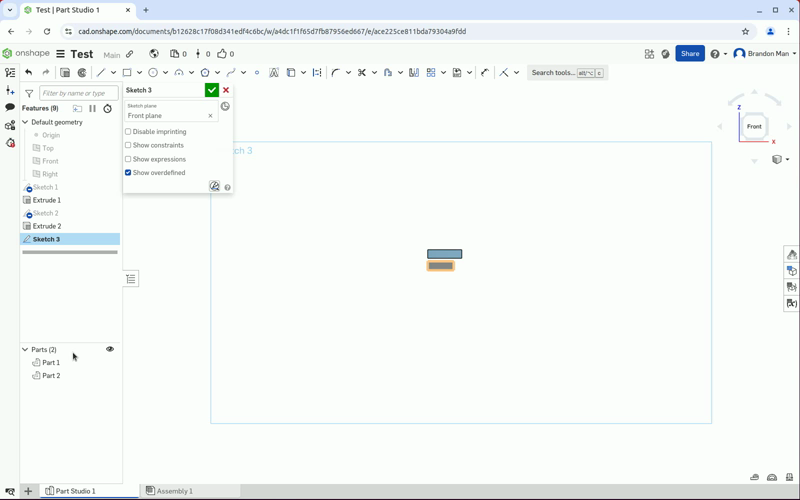
key(y)
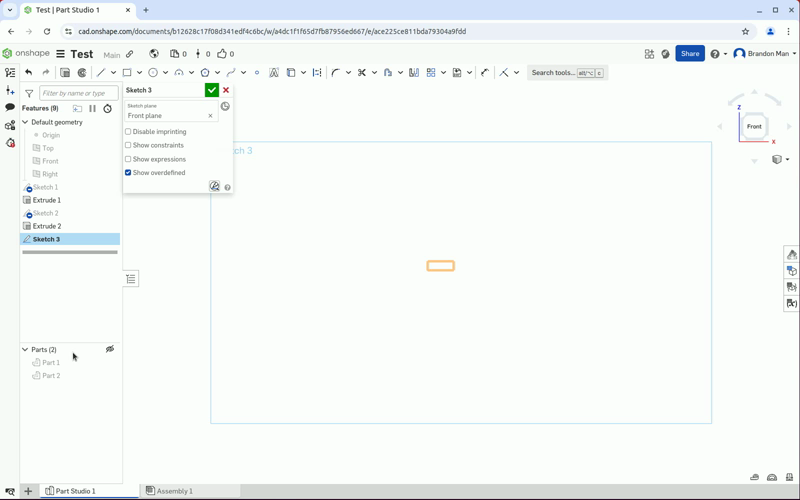
key(l)
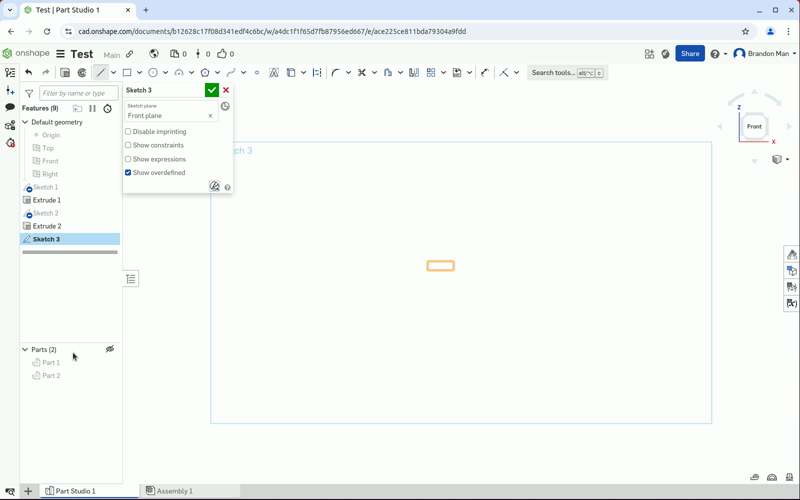
key_down(shift)
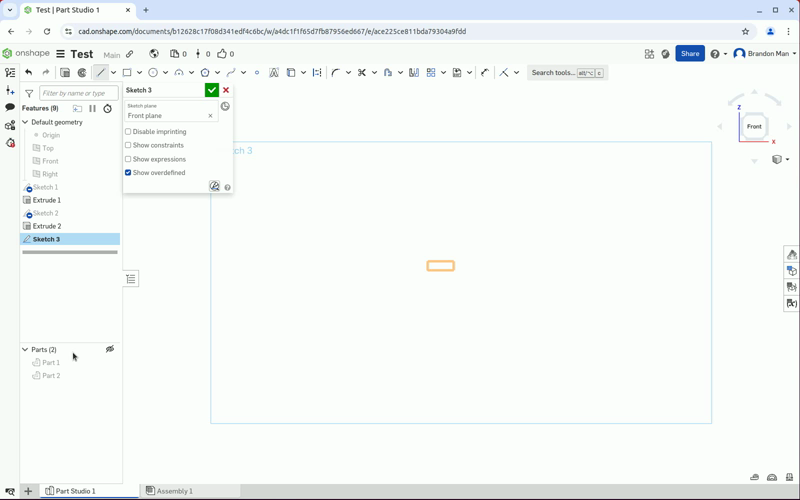
mouse_move(427, 282)
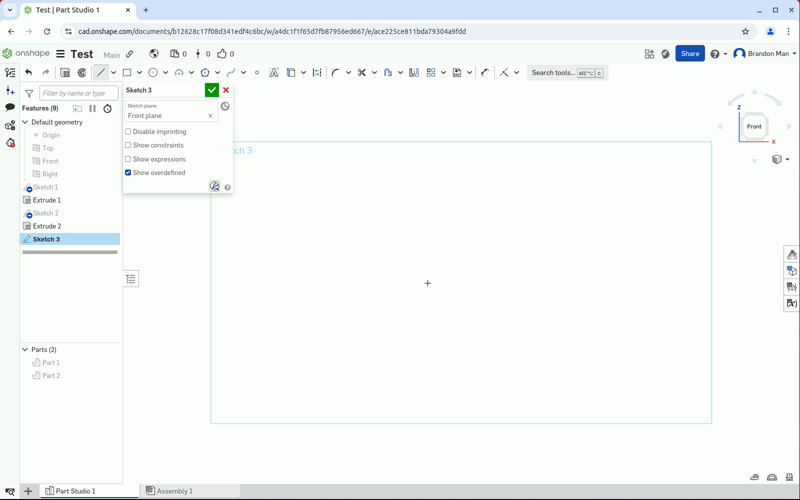
click(427, 282)
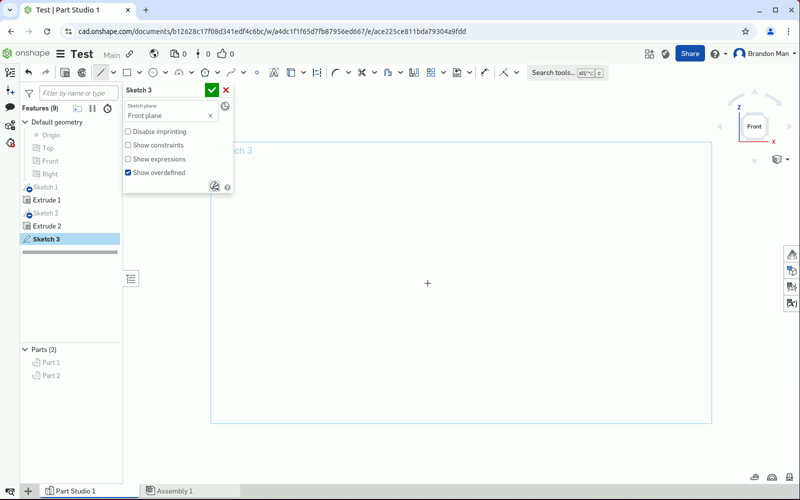
key_up(shift)
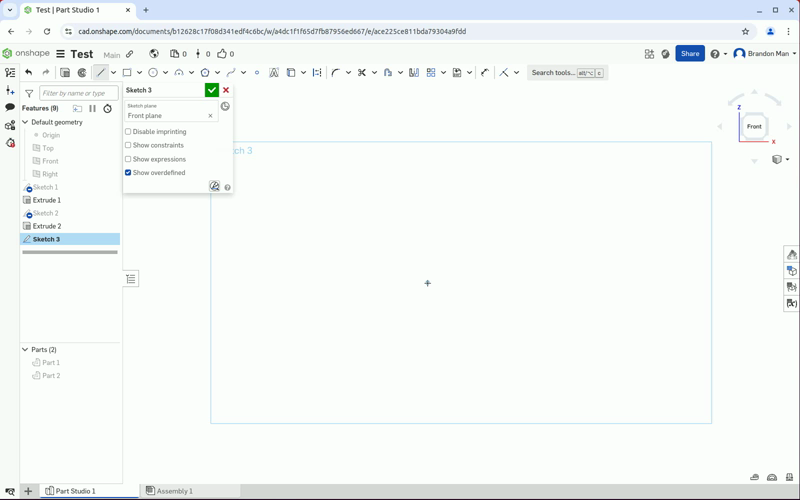
key_down(shift)
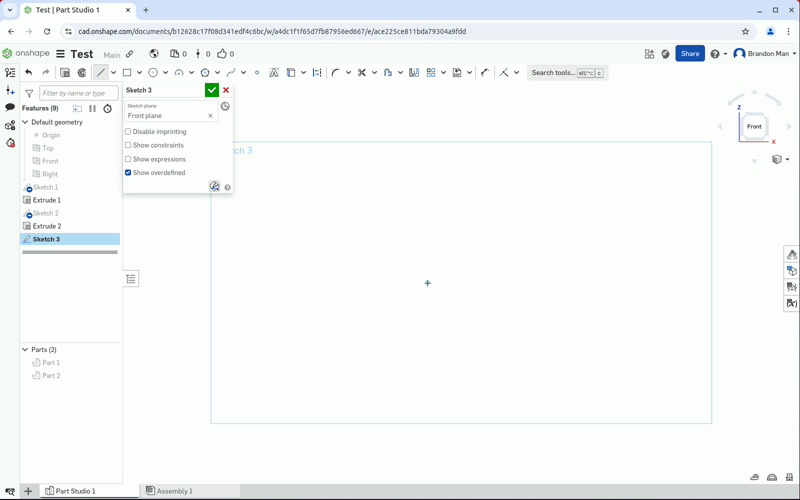
mouse_move(457, 282)
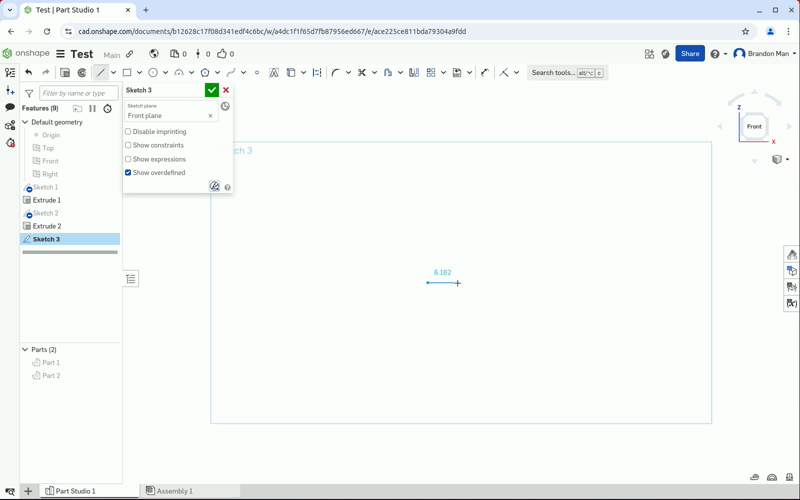
mouse_move(461, 282)
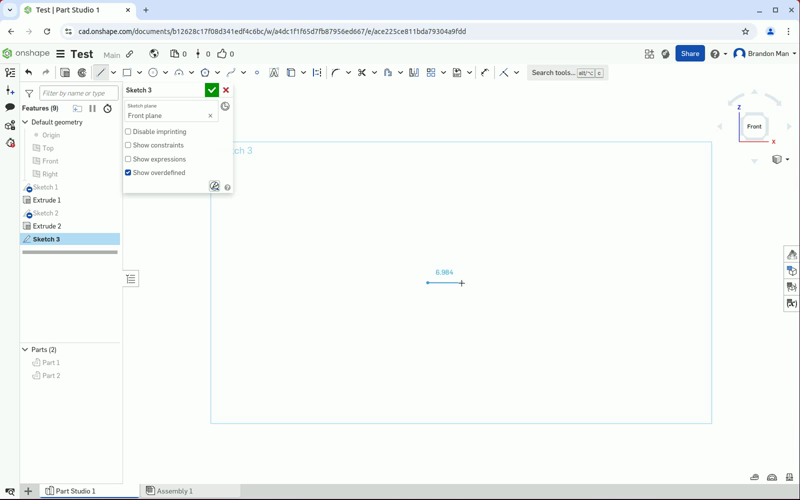
click(461, 282)
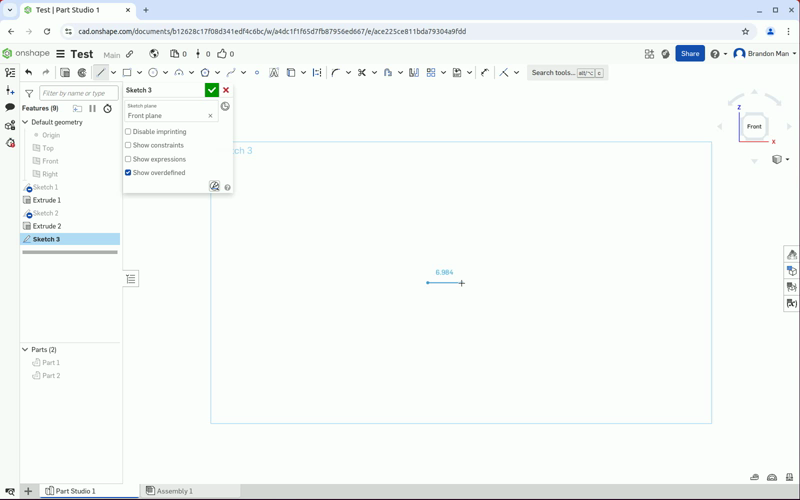
key_up(shift)
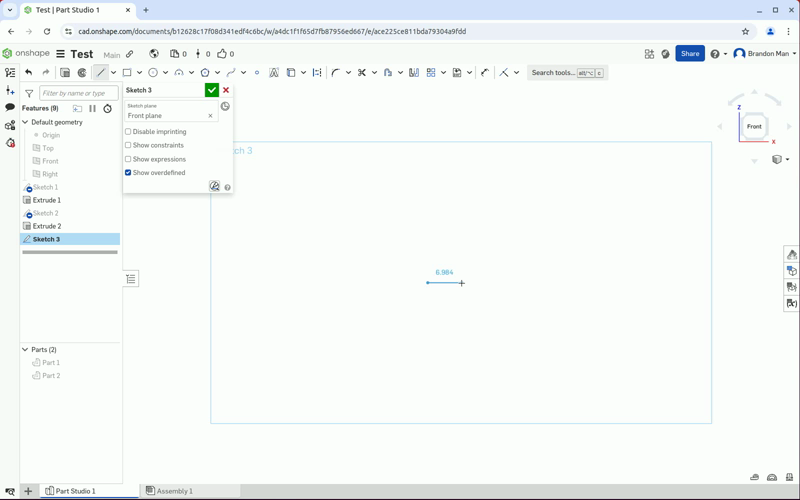
key_down(shift)
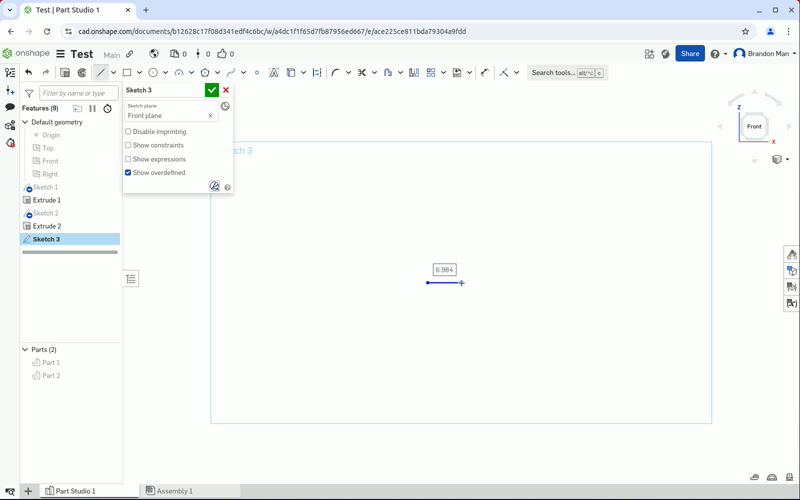
mouse_move(491, 282)
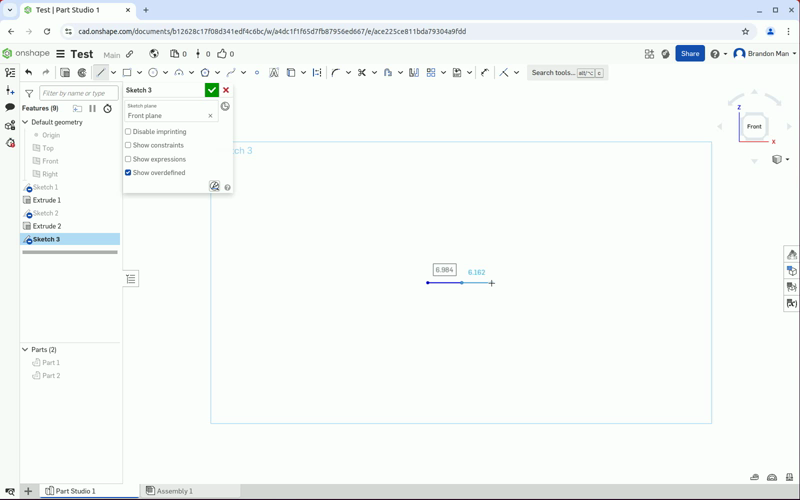
mouse_move(461, 274)
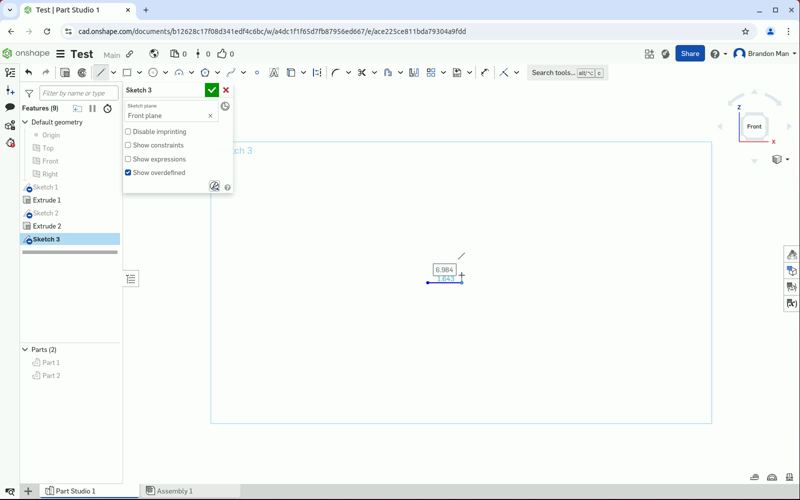
click(461, 274)
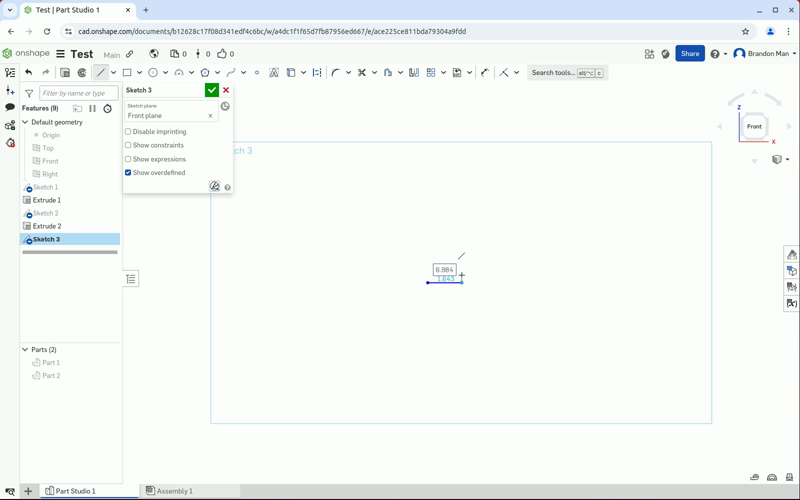
key_up(shift)
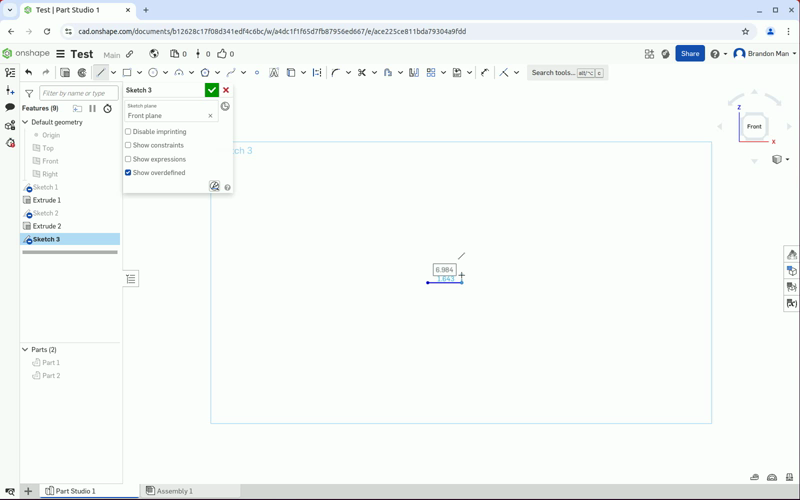
key_down(shift)
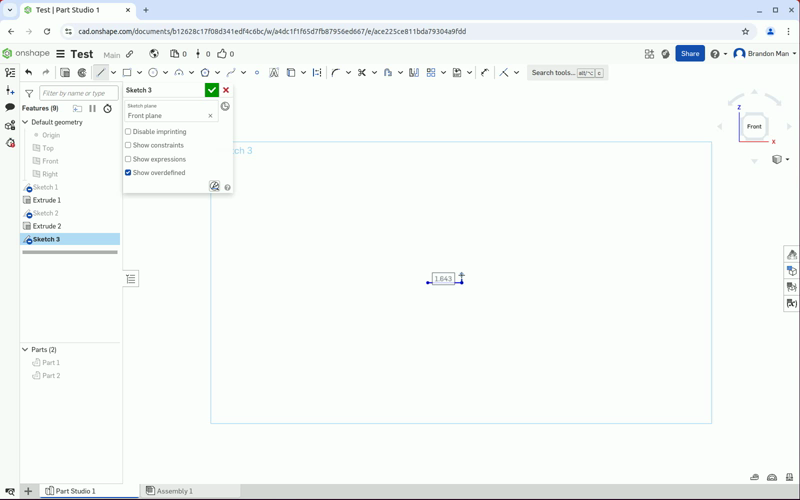
mouse_move(491, 274)
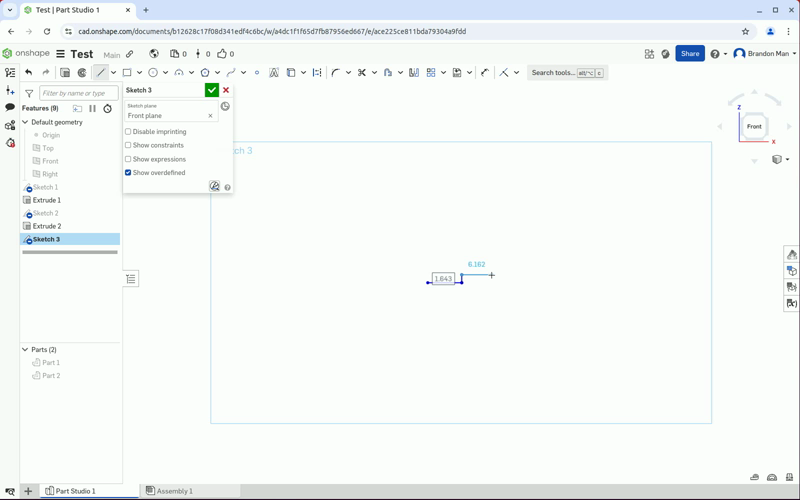
mouse_move(427, 274)
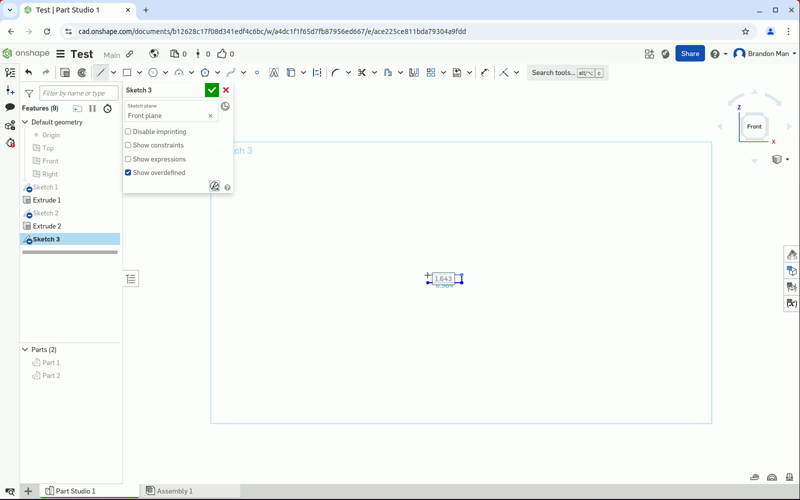
click(427, 274)
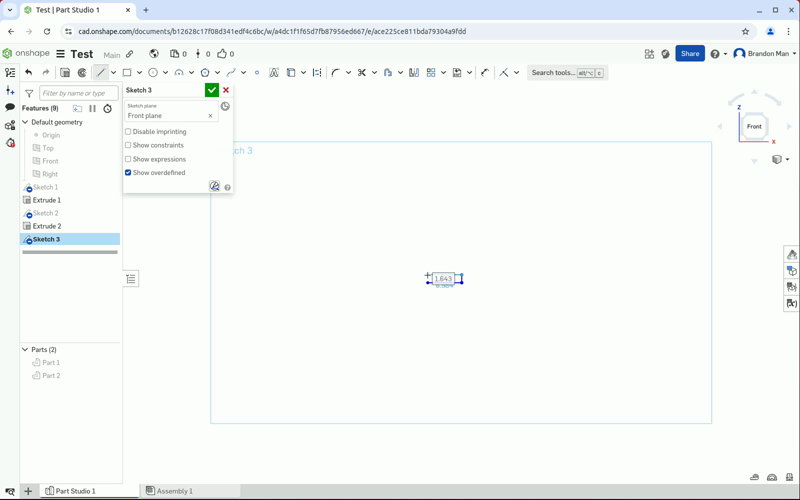
key_up(shift)
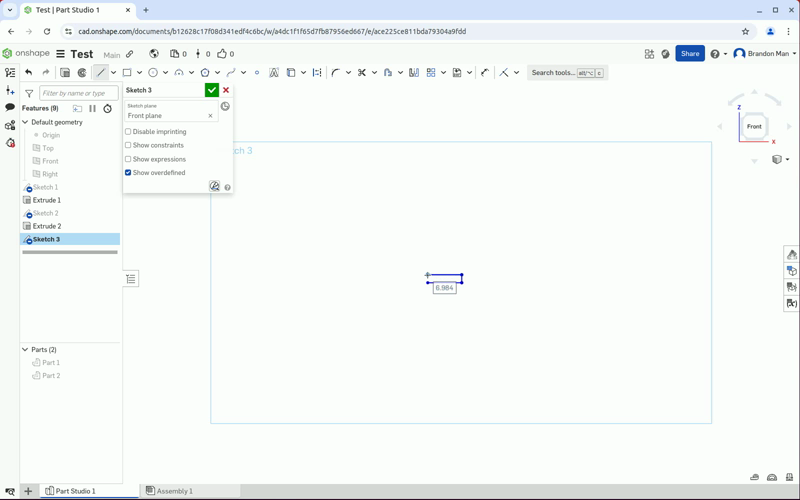
mouse_move(457, 274)
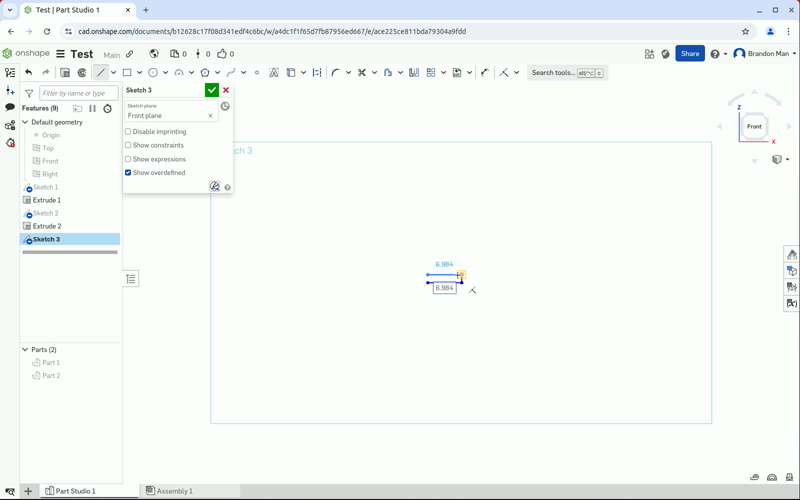
key_down(shift)
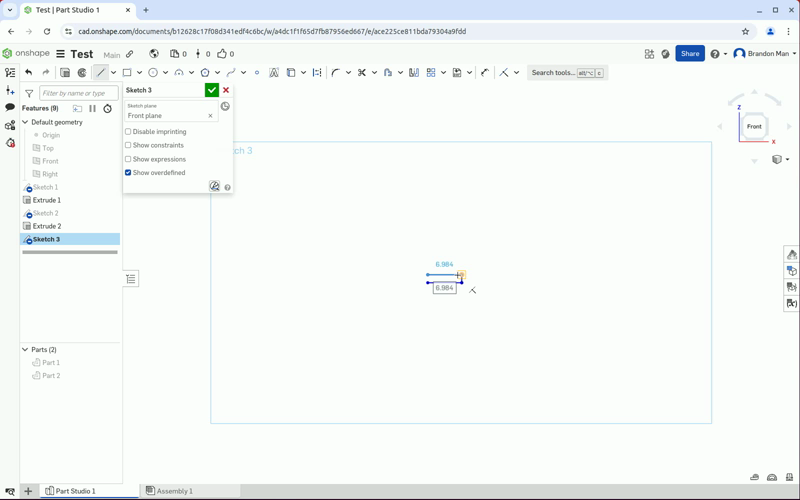
mouse_move(427, 282)
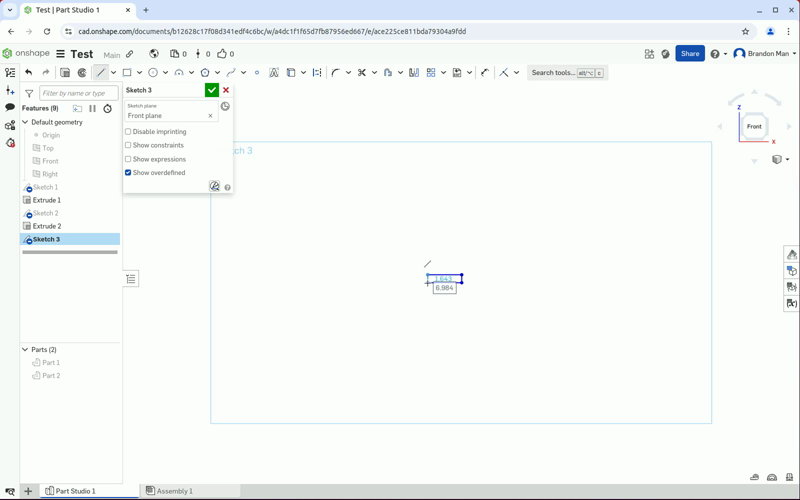
key_up(shift)
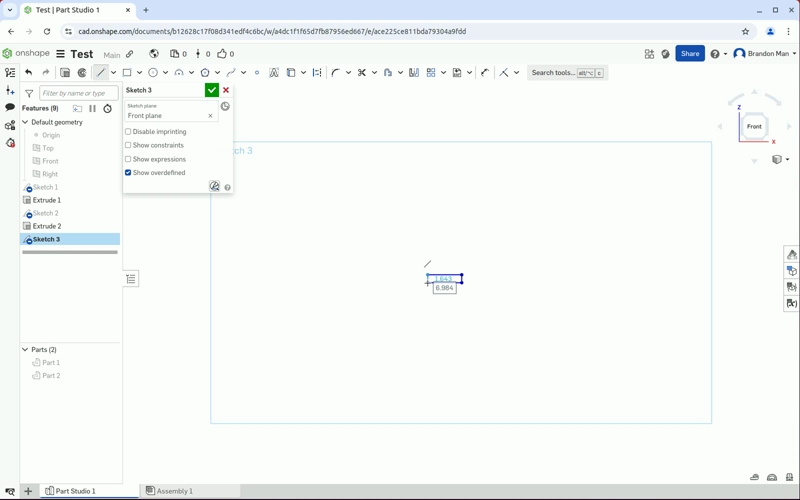
click(427, 282)
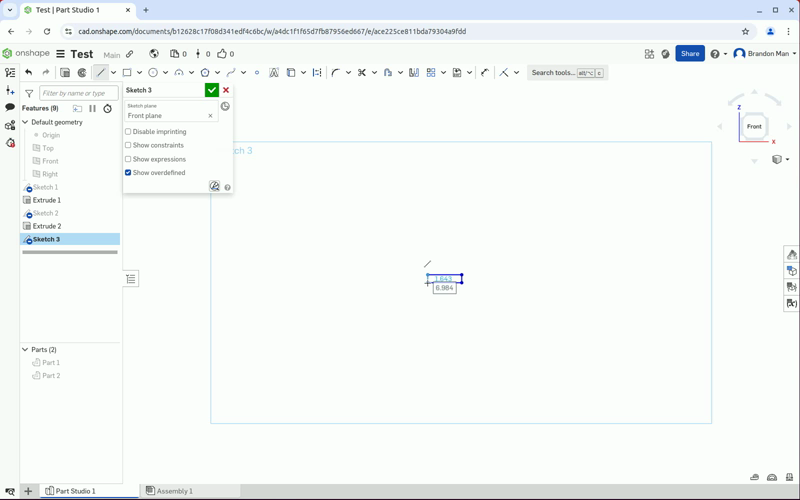
key(esc)
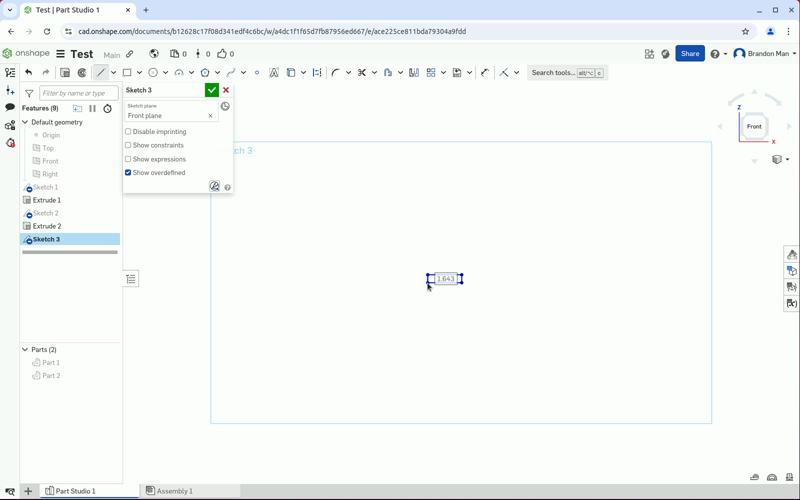
mouse_move(447, 280)
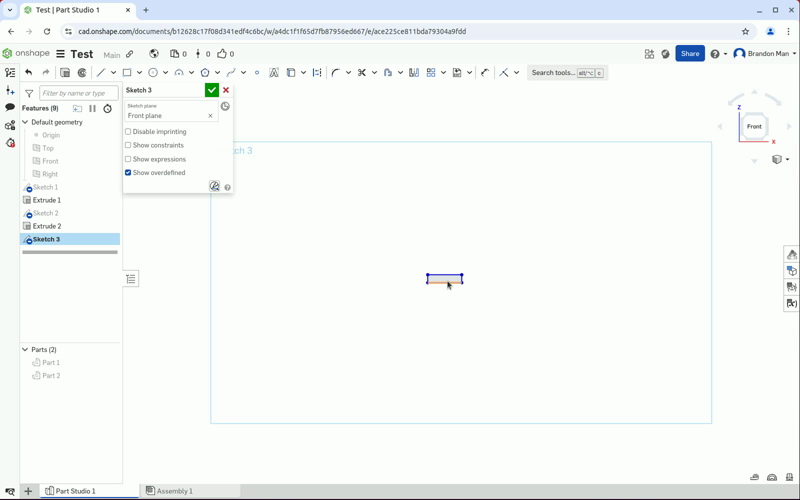
scroll(6)
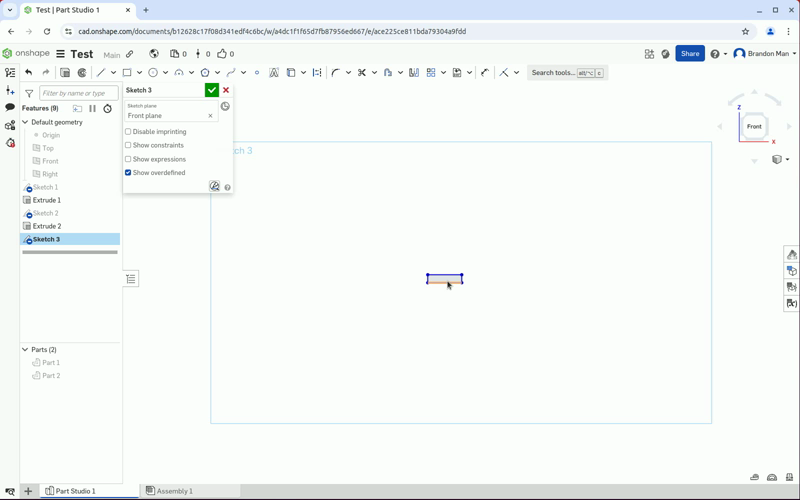
scroll(6)
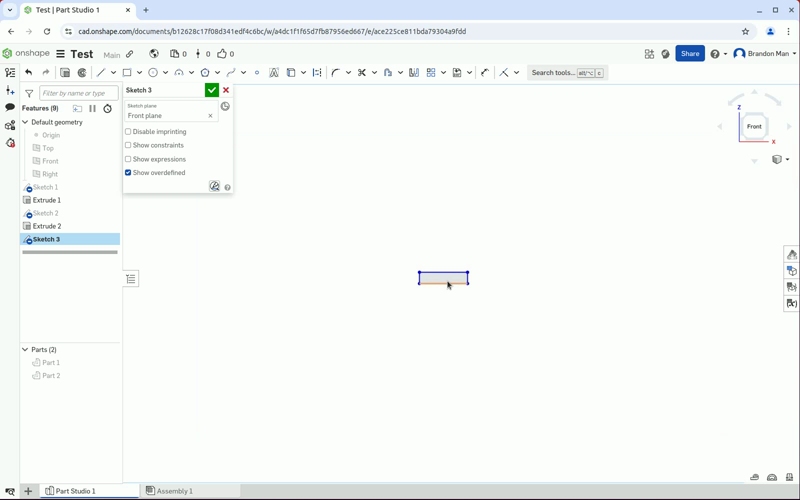
scroll(6)
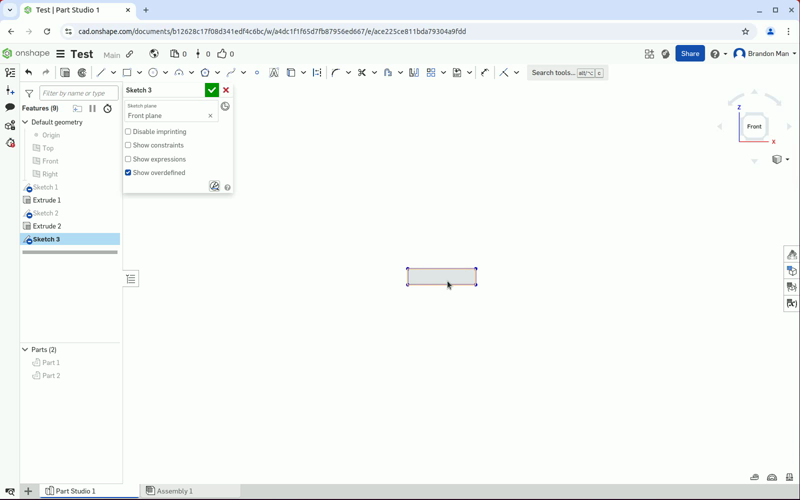
scroll(6)
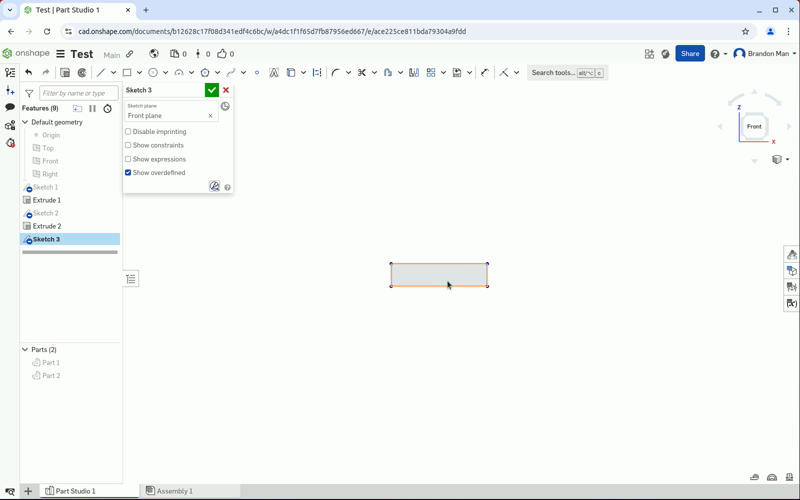
scroll(6)
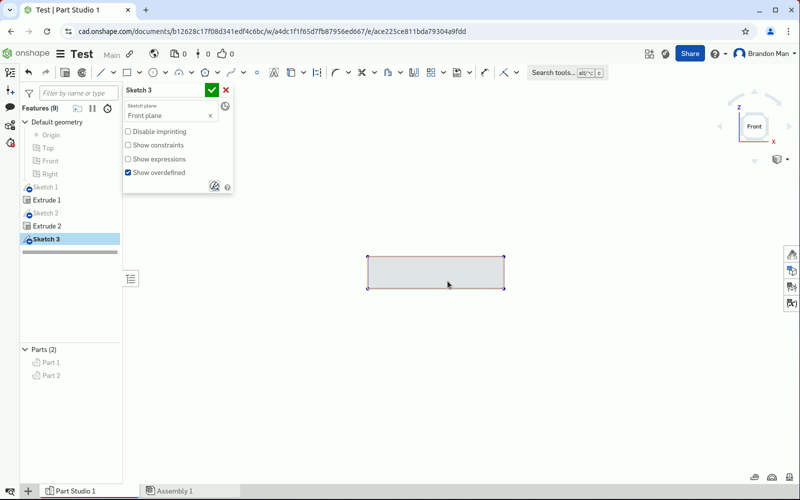
scroll(6)
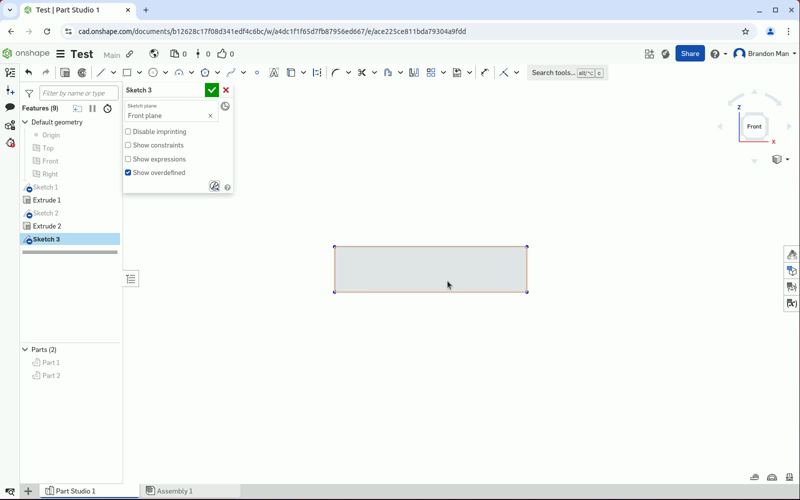
scroll(6)
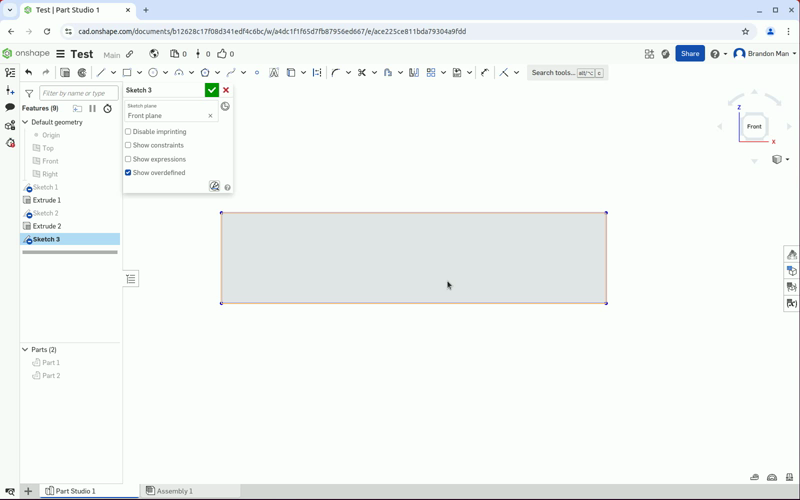
click(447, 280)
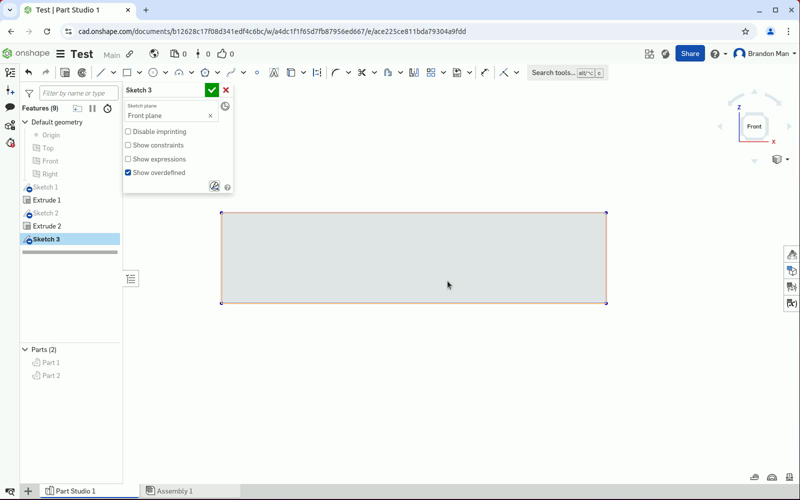
scroll(-6)
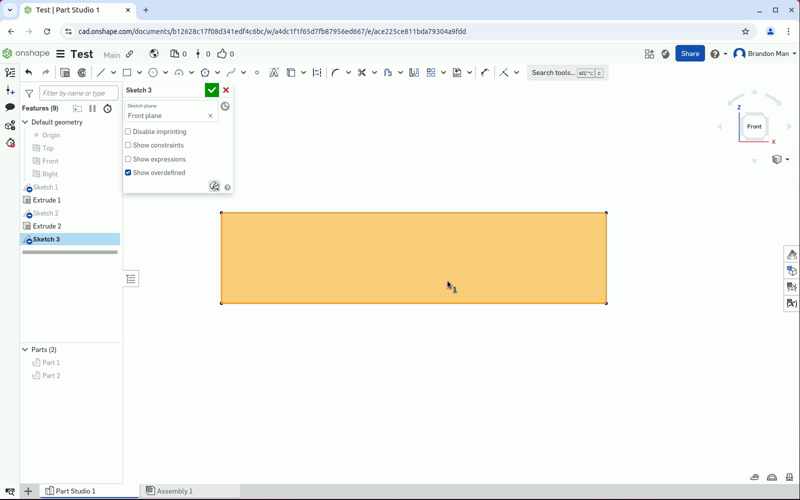
scroll(-6)
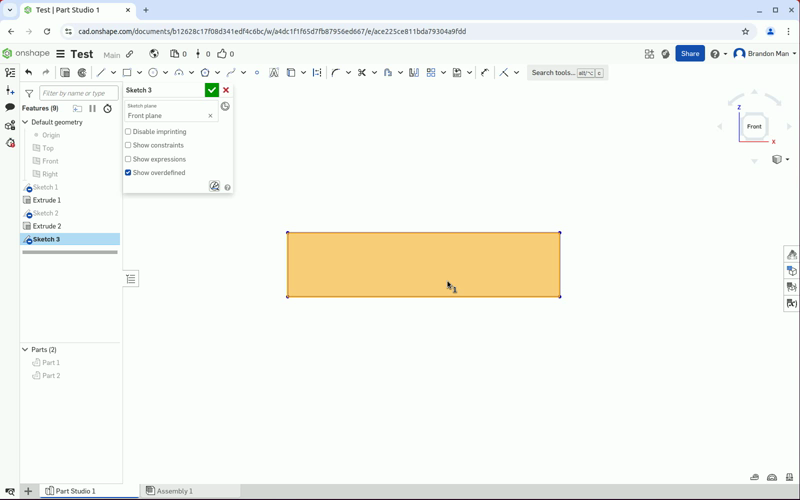
scroll(-6)
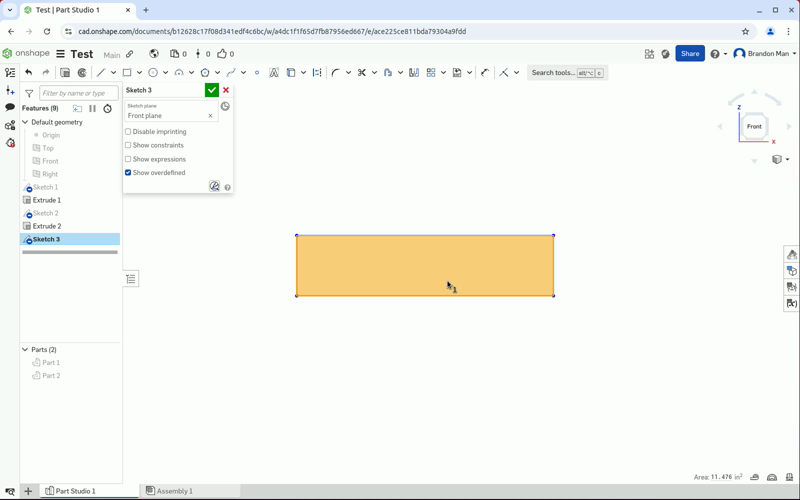
scroll(-6)
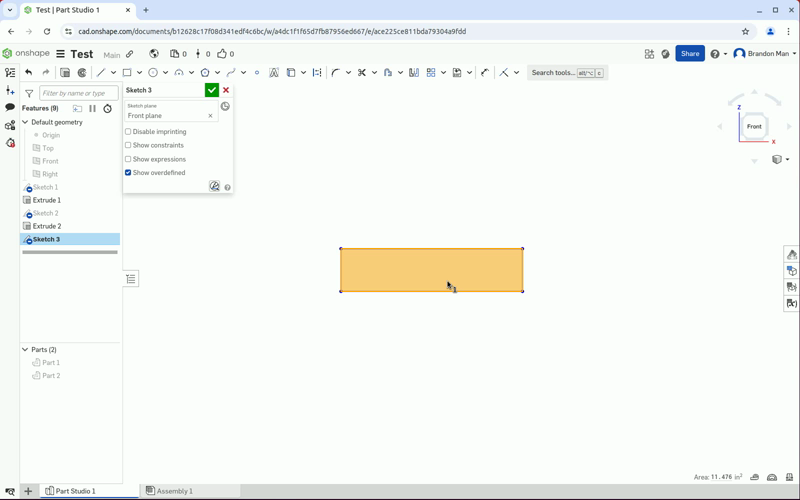
scroll(-6)
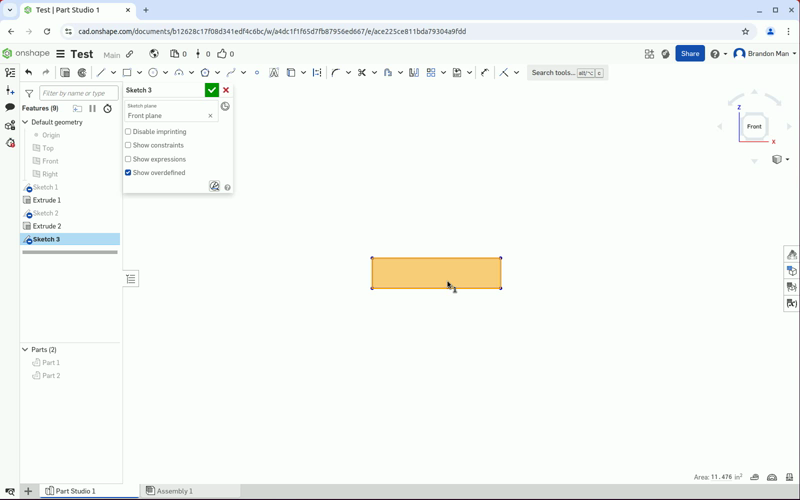
scroll(-6)
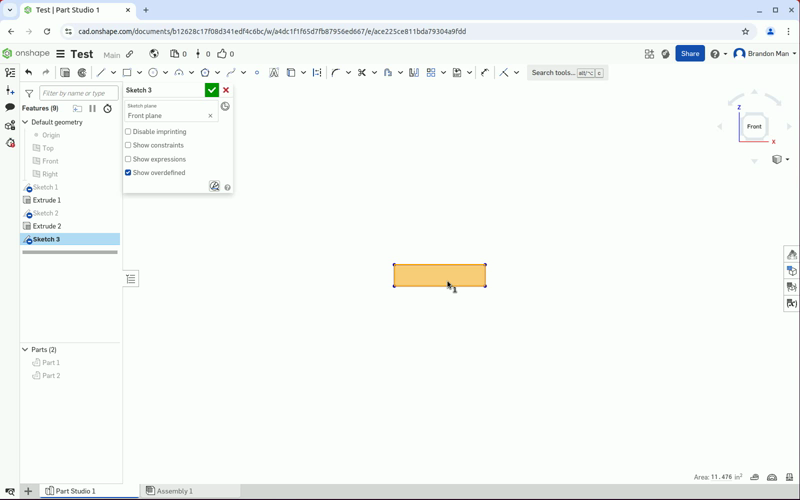
scroll(-6)
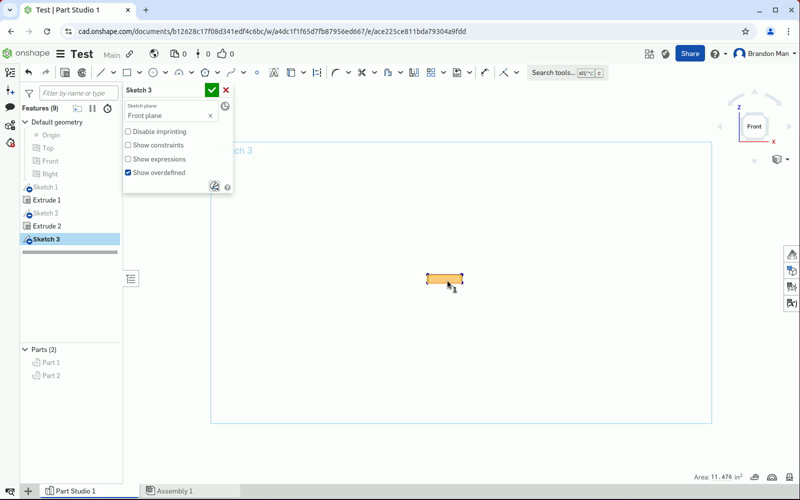
mouse_move(73, 352)
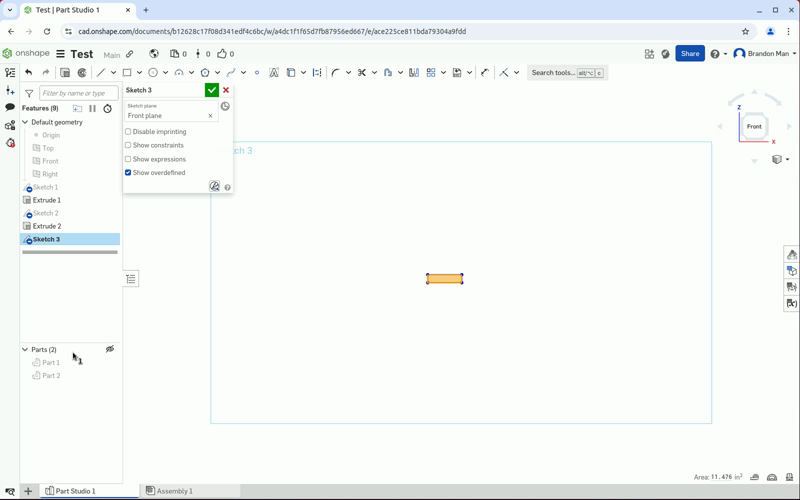
key(shift+y)
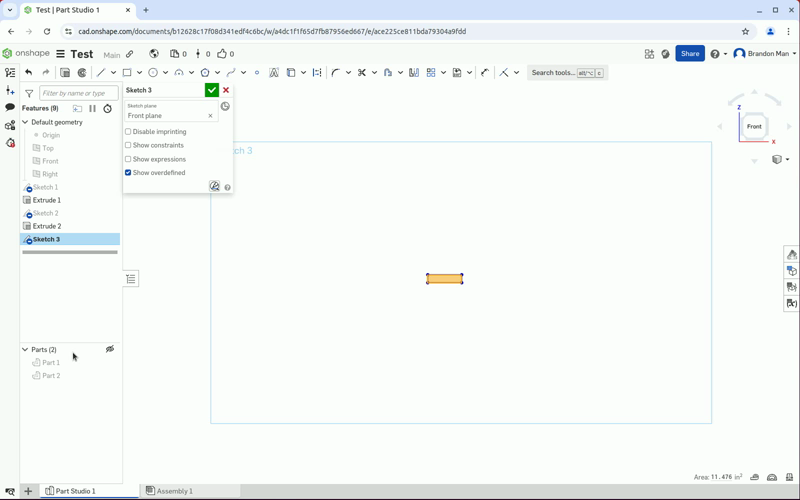
key(shift+e)
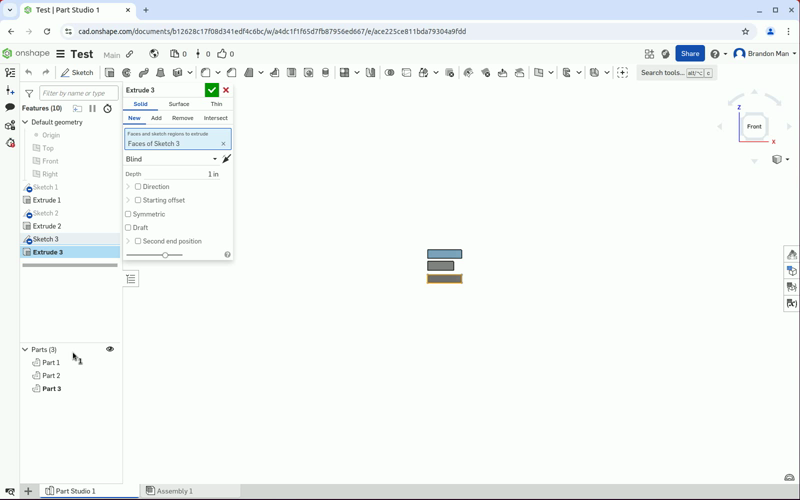
mouse_move(143, 106)
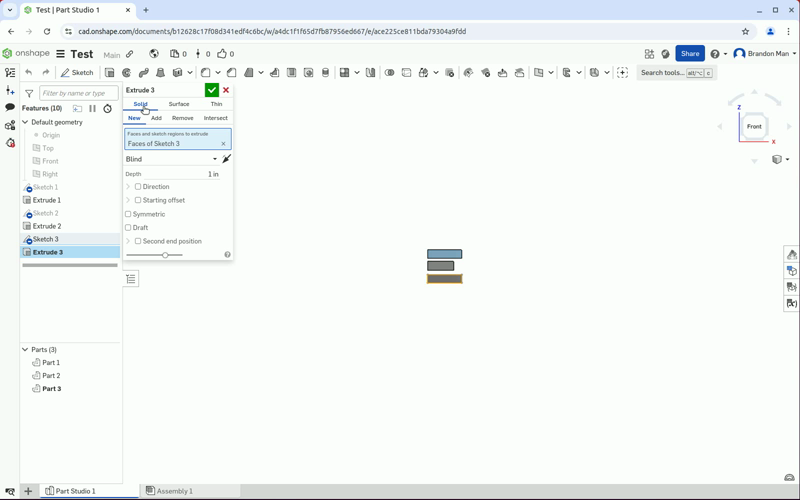
click(143, 106)
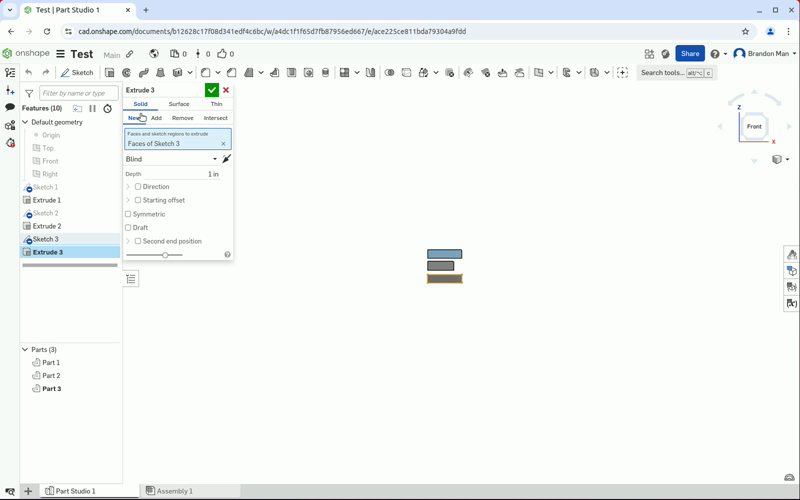
mouse_move(137, 120)
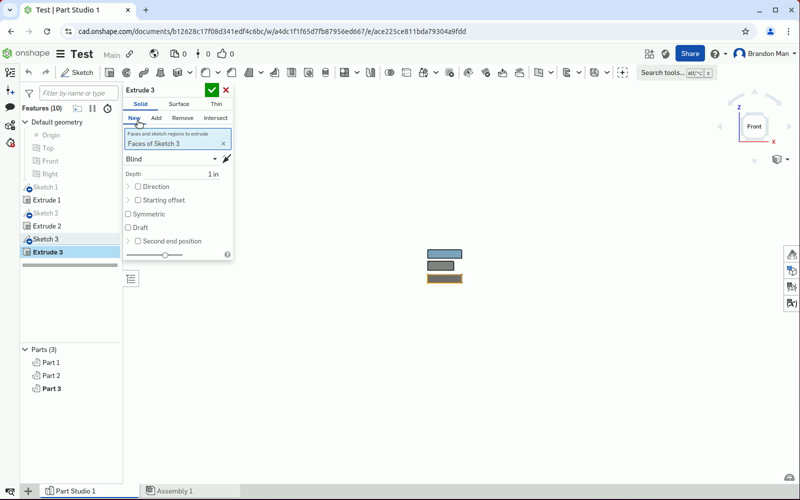
click(137, 120)
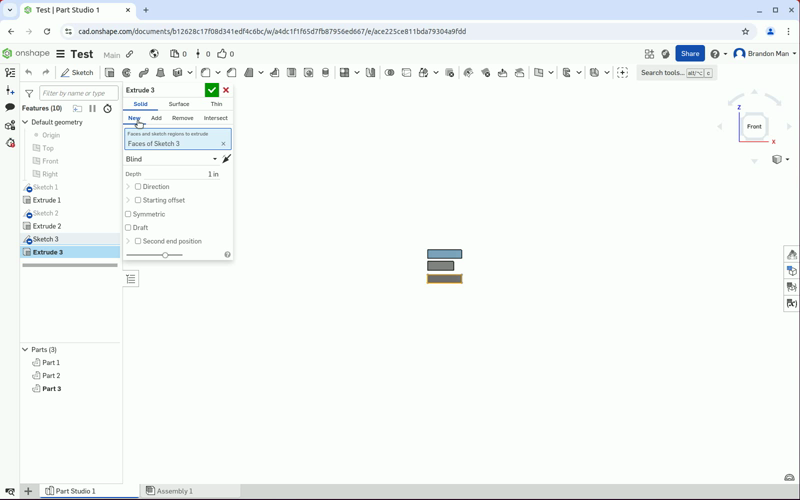
key(tab, 4)
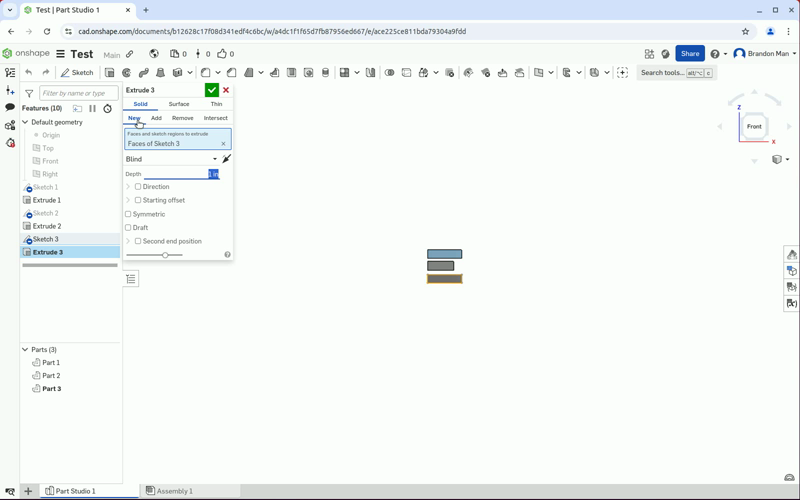
text(3.37)
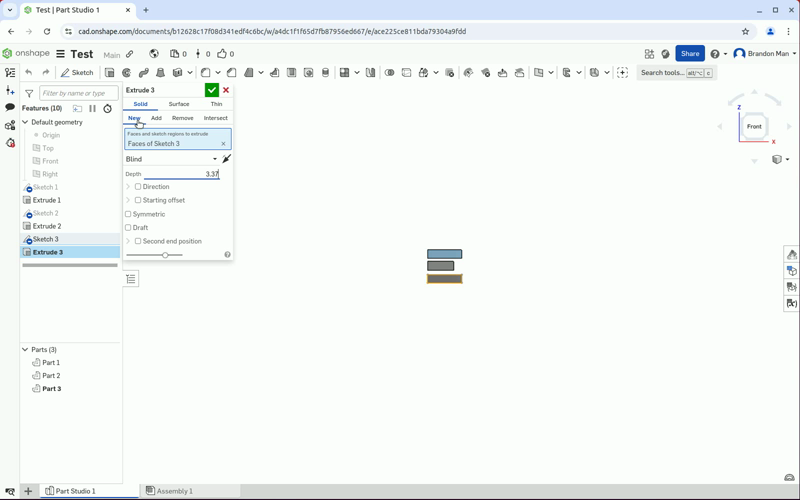
key(enter)
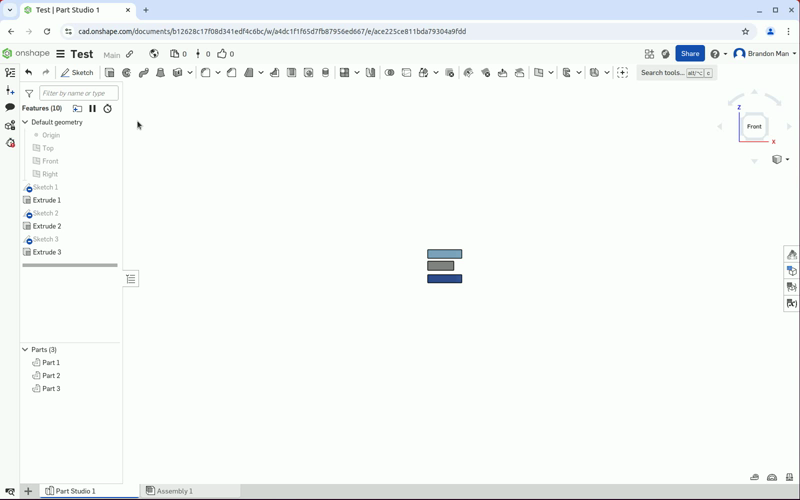
key(shift+h)
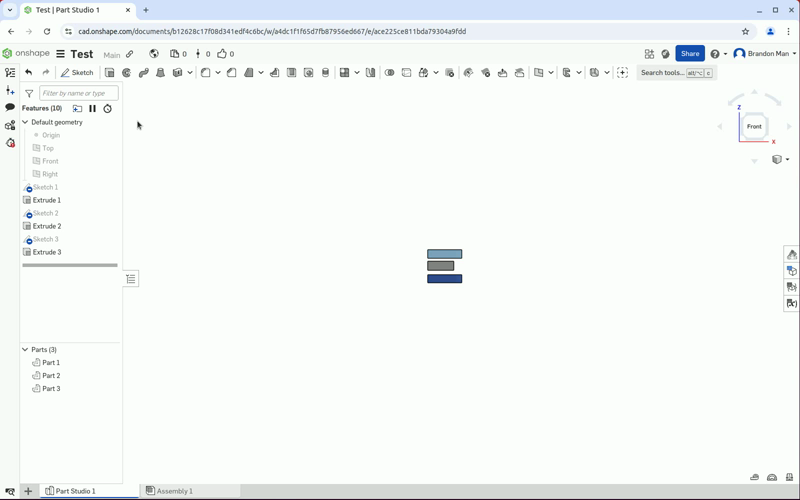
key(shift+h)
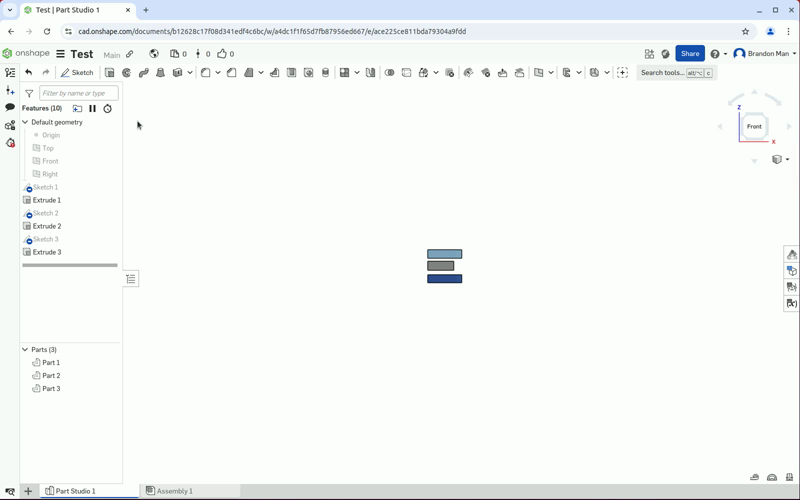
mouse_move(73, 189)
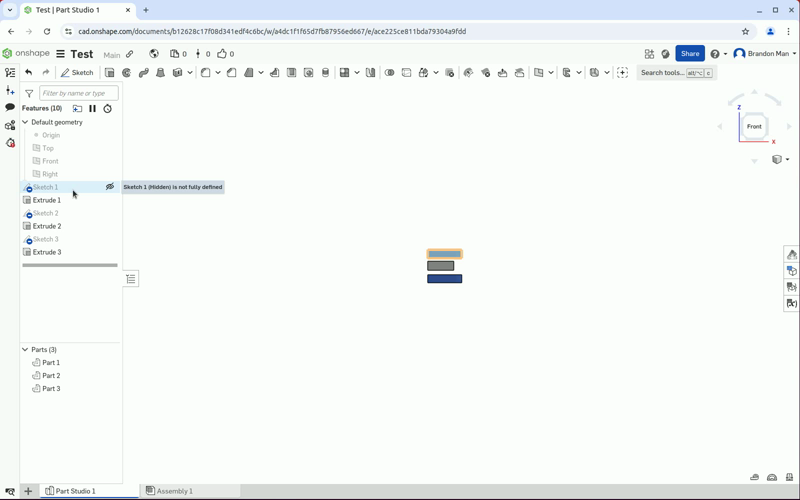
click(73, 189)
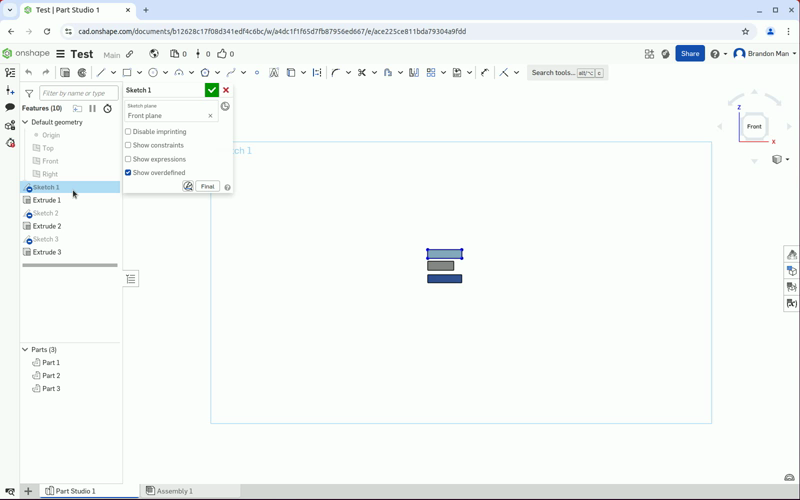
mouse_move(229, 92)
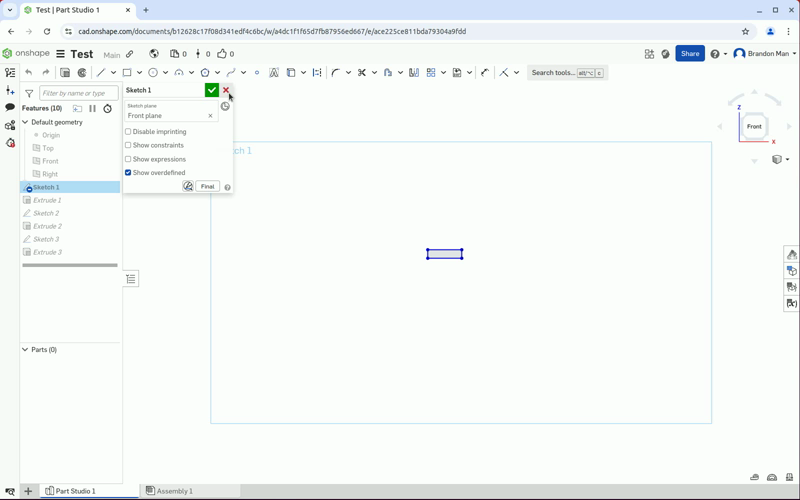
click(229, 92)
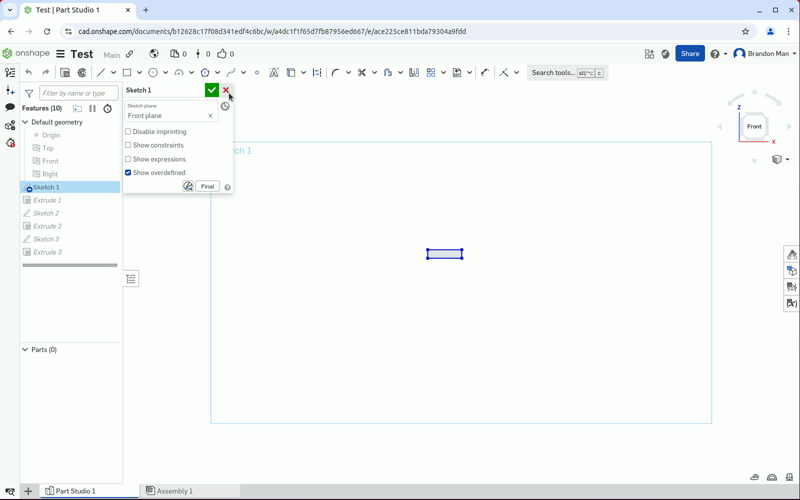
key(shift+s)
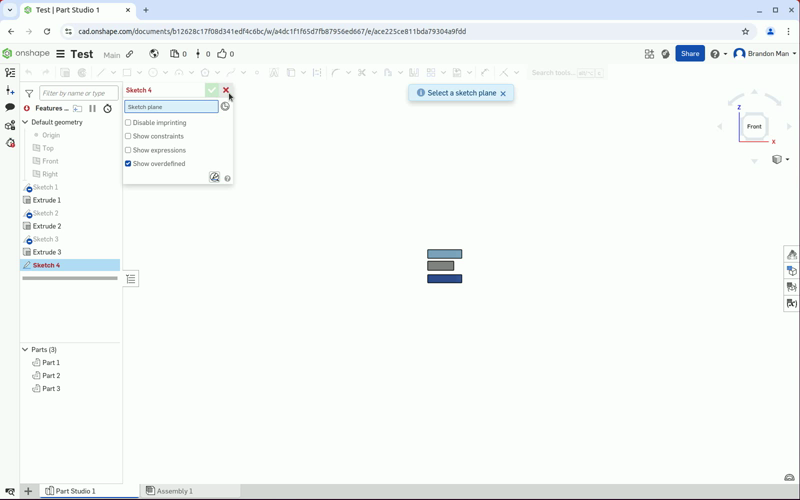
mouse_move(73, 163)
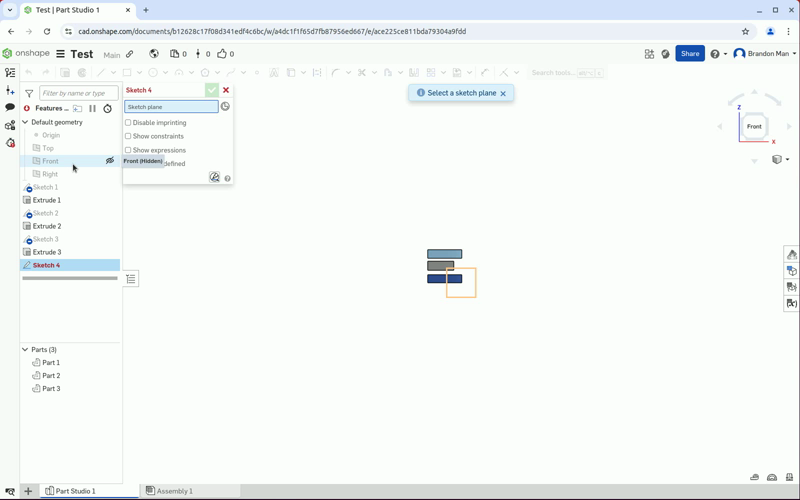
click(73, 163)
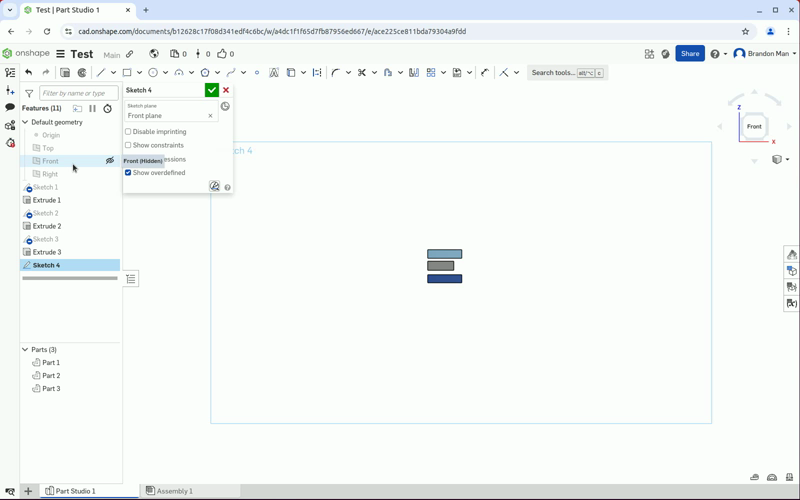
mouse_move(73, 352)
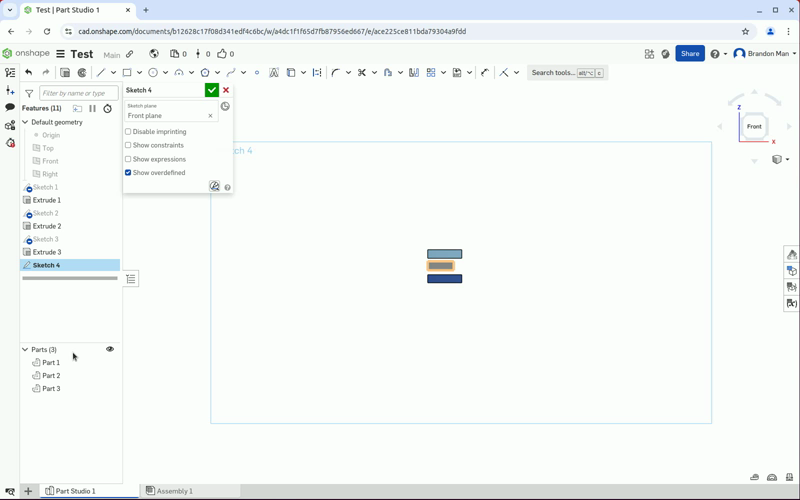
key(y)
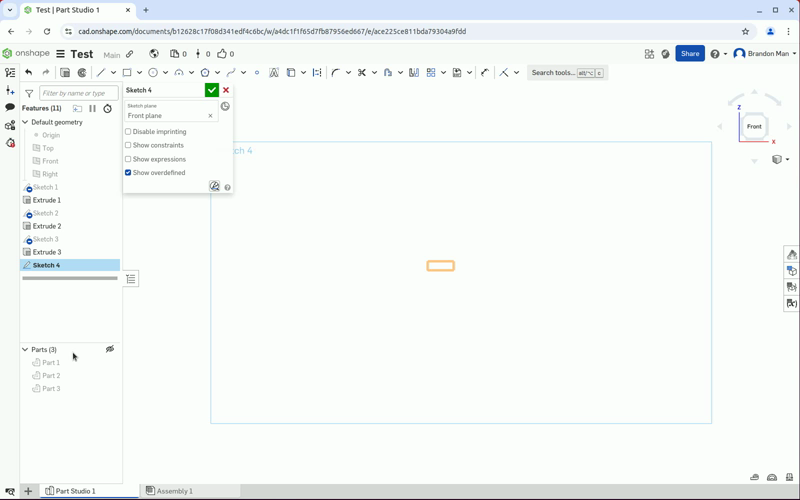
key(l)
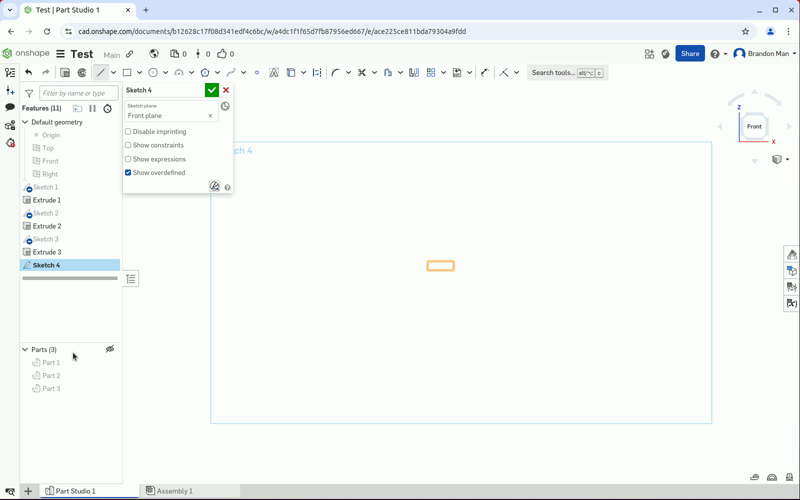
key_down(shift)
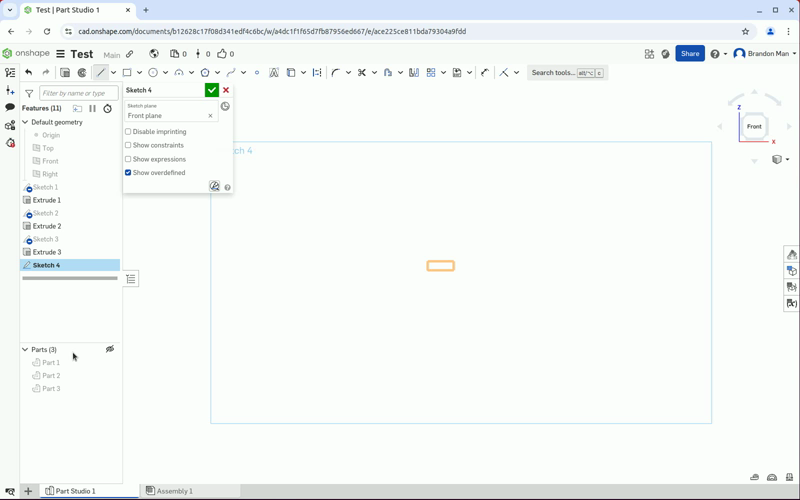
mouse_move(465, 282)
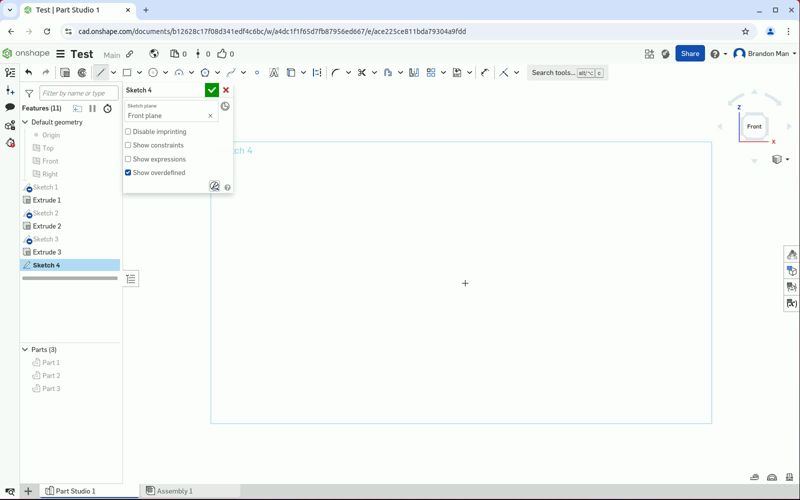
click(465, 282)
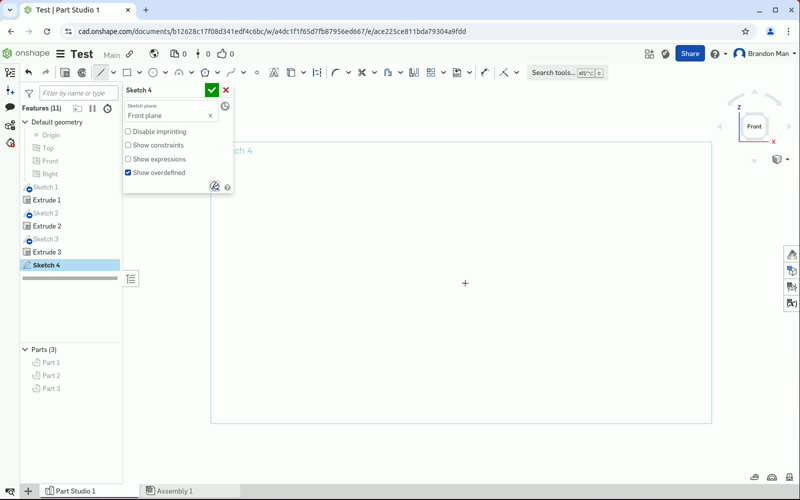
key_up(shift)
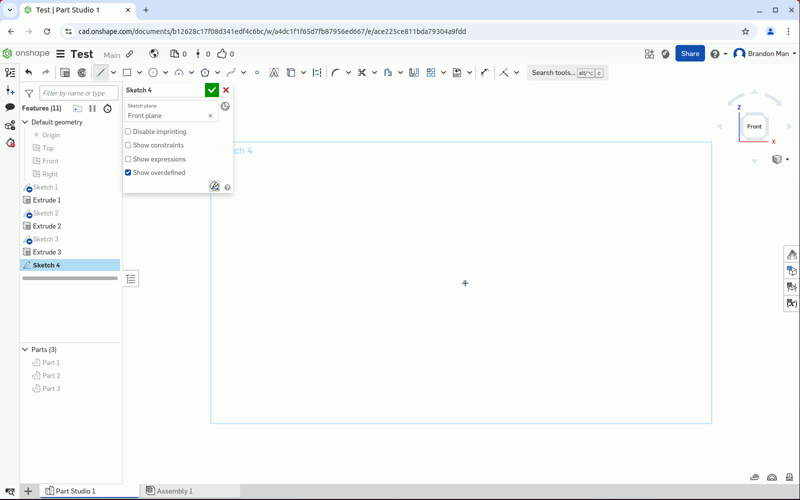
key_down(shift)
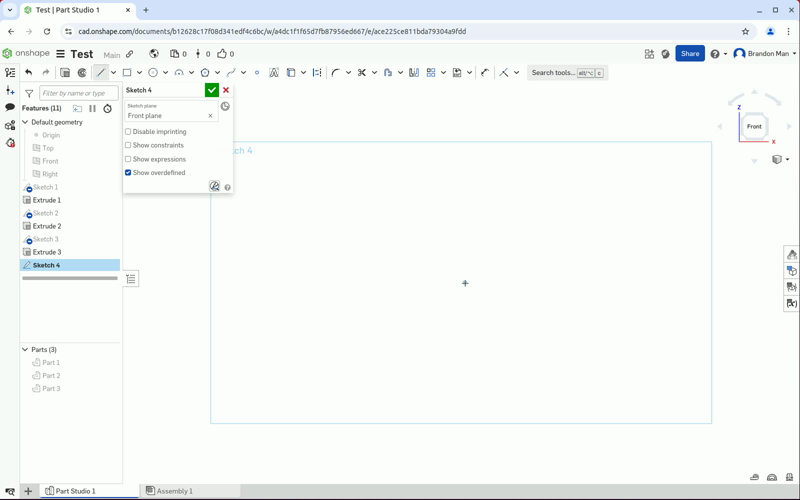
mouse_move(495, 282)
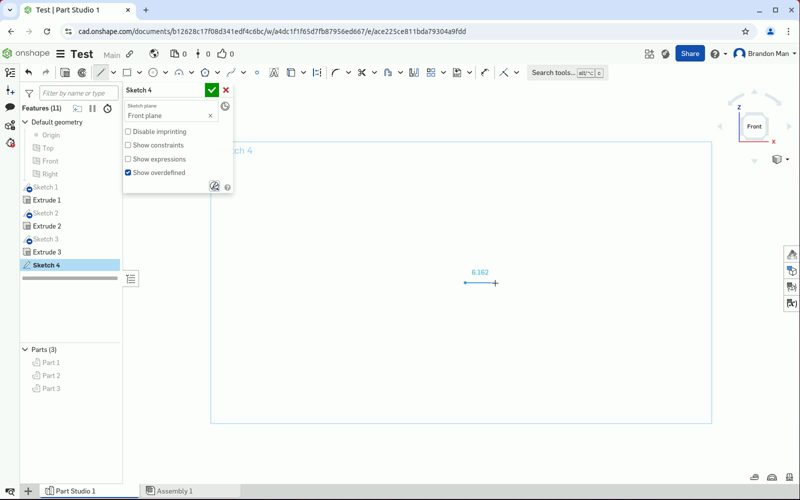
mouse_move(473, 282)
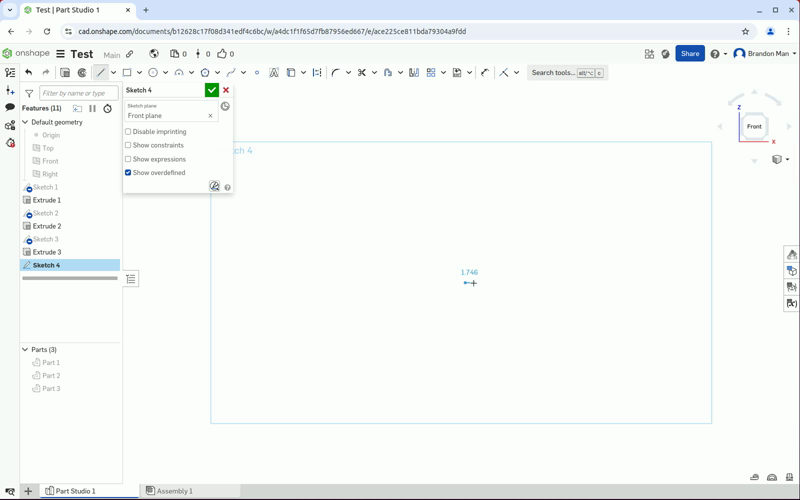
click(473, 282)
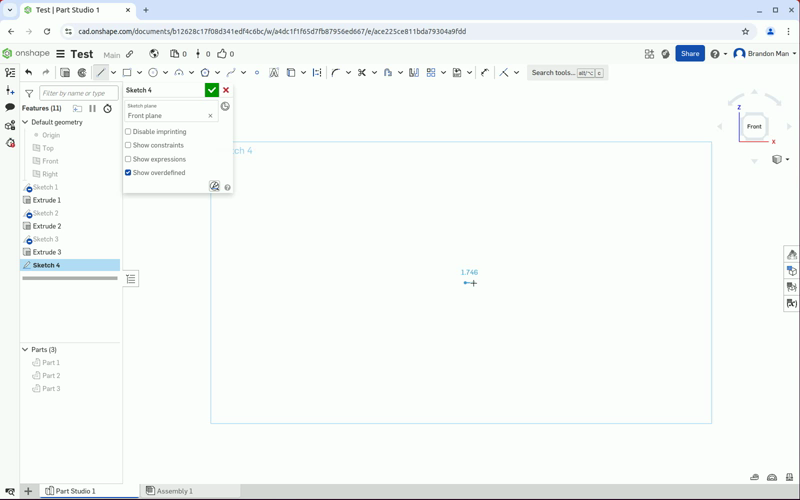
key_up(shift)
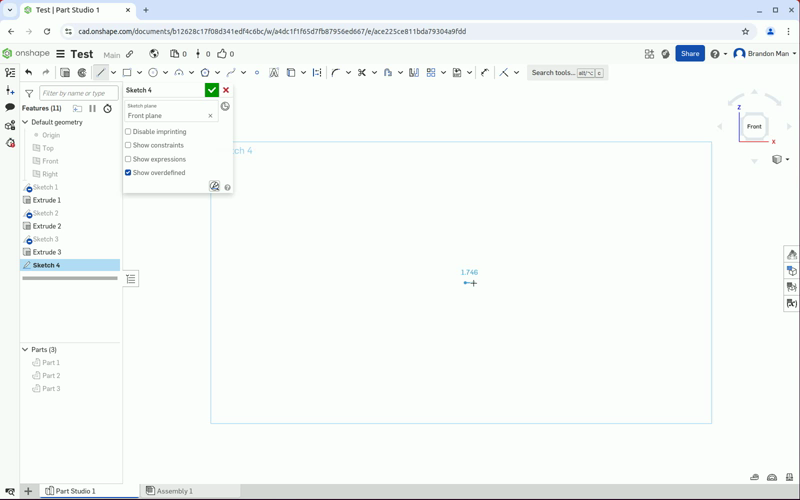
key_down(shift)
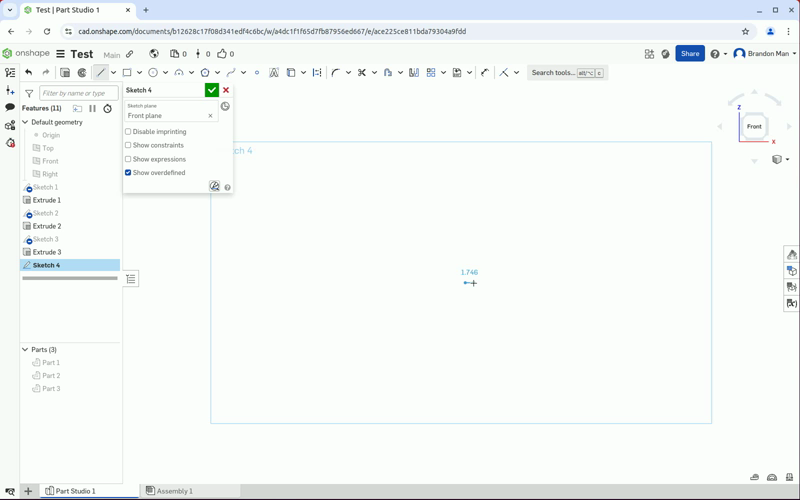
mouse_move(503, 282)
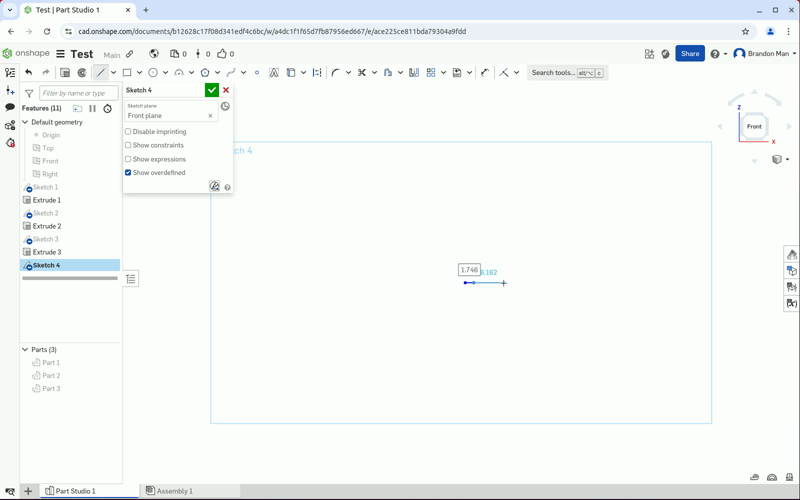
mouse_move(479, 276)
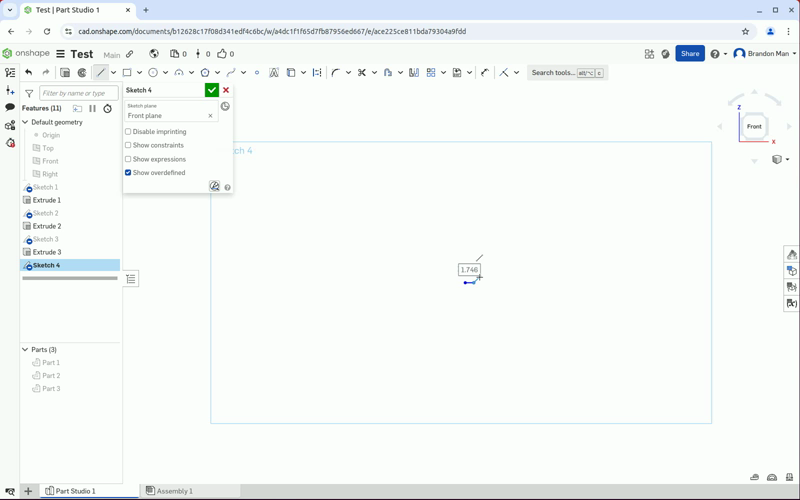
click(479, 276)
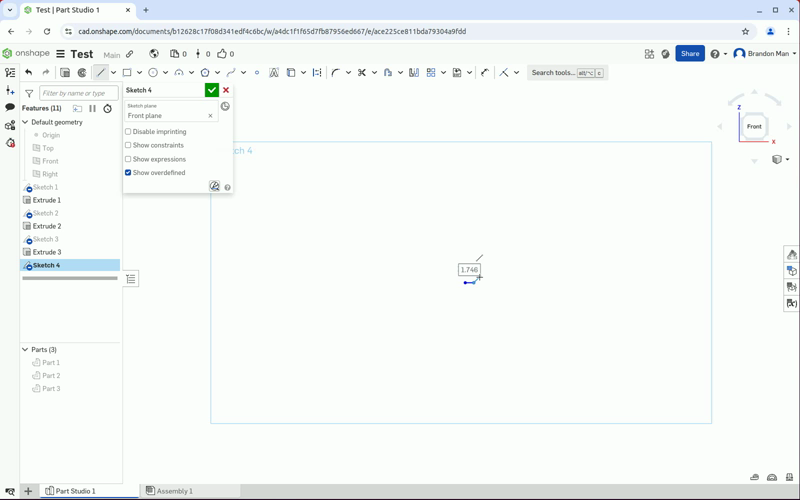
key_up(shift)
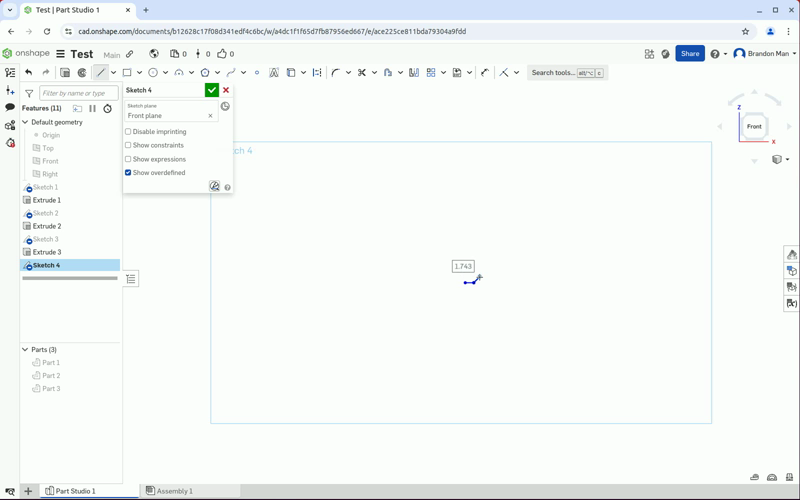
key_down(shift)
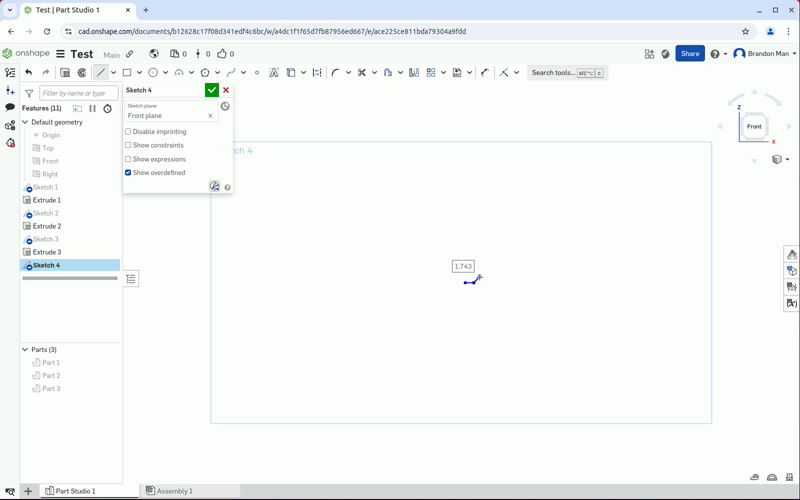
mouse_move(509, 276)
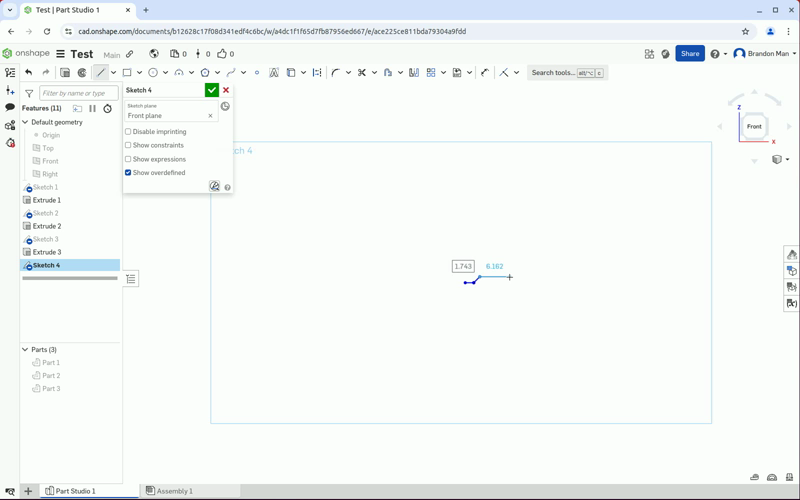
mouse_move(502, 299)
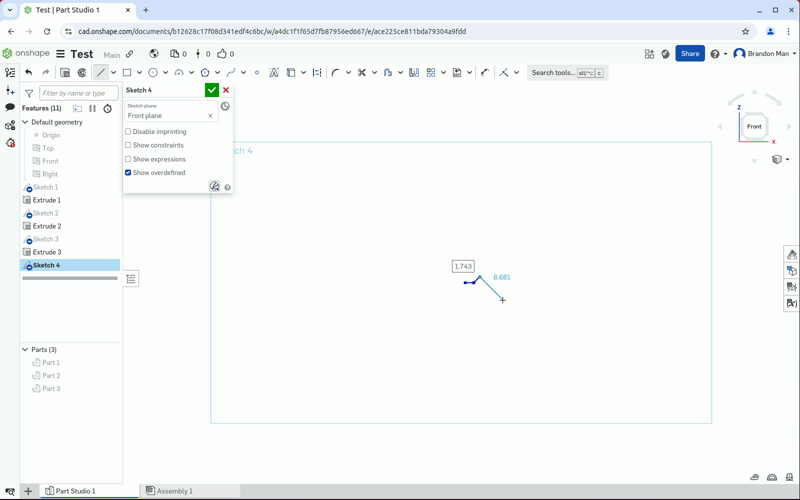
click(502, 299)
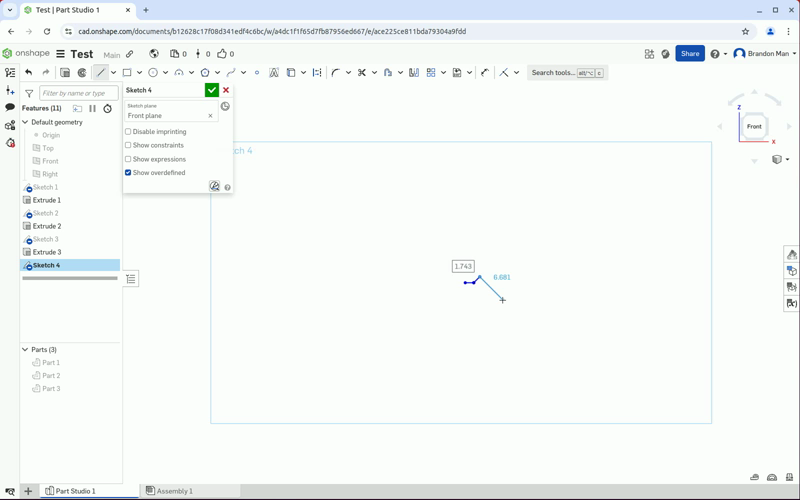
key_up(shift)
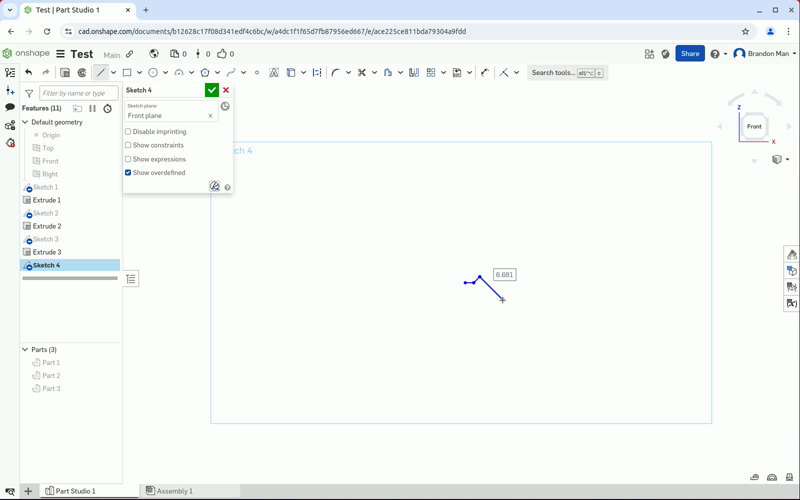
key_down(shift)
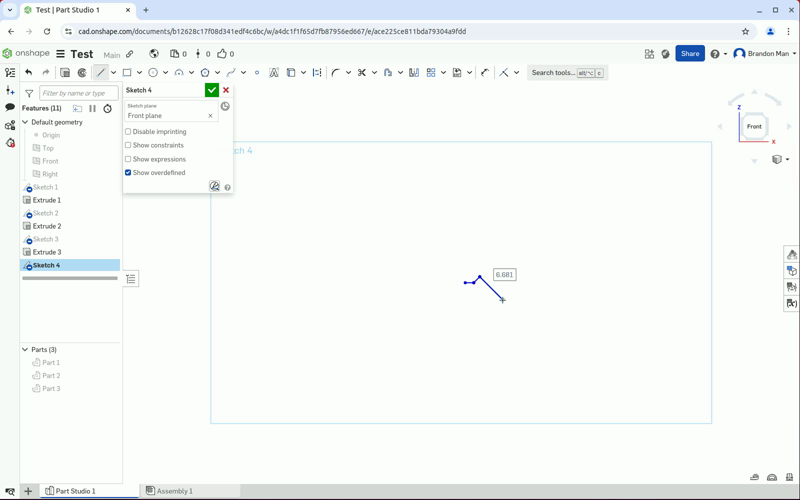
mouse_move(532, 299)
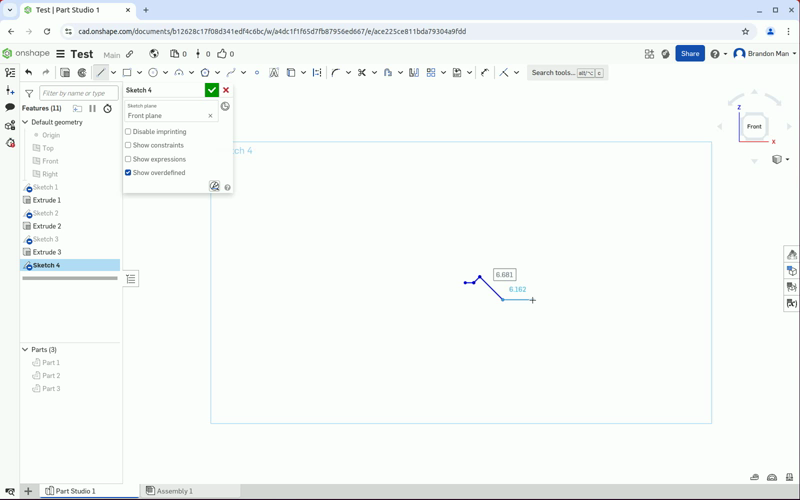
mouse_move(514, 299)
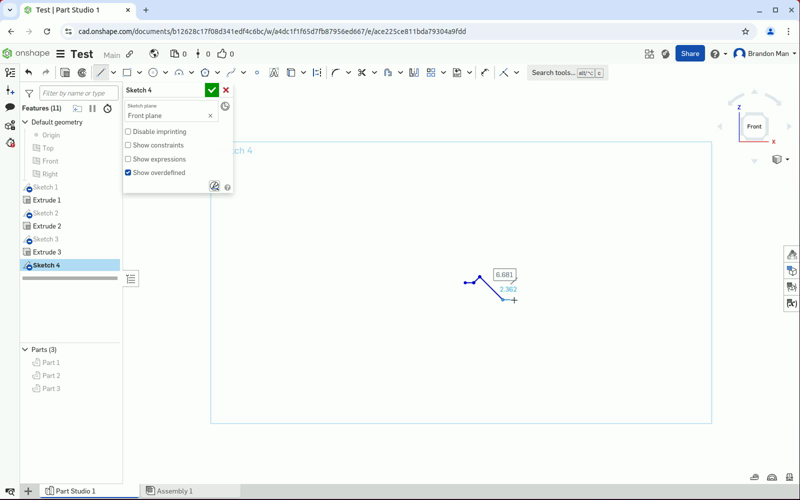
click(514, 299)
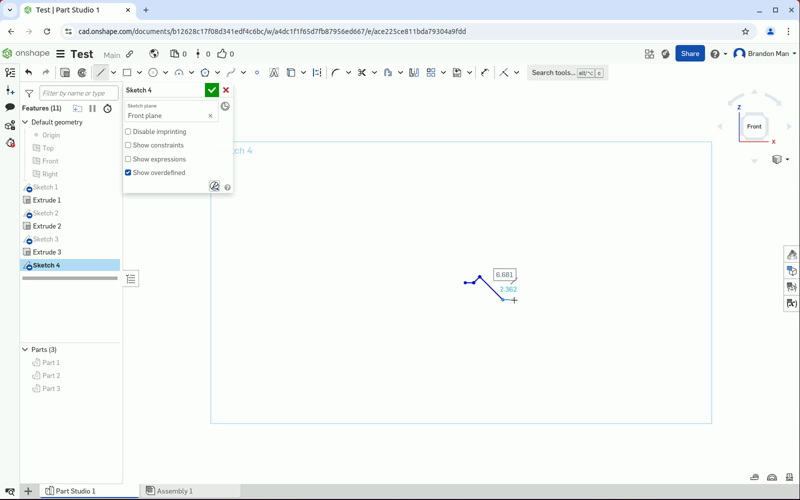
key_up(shift)
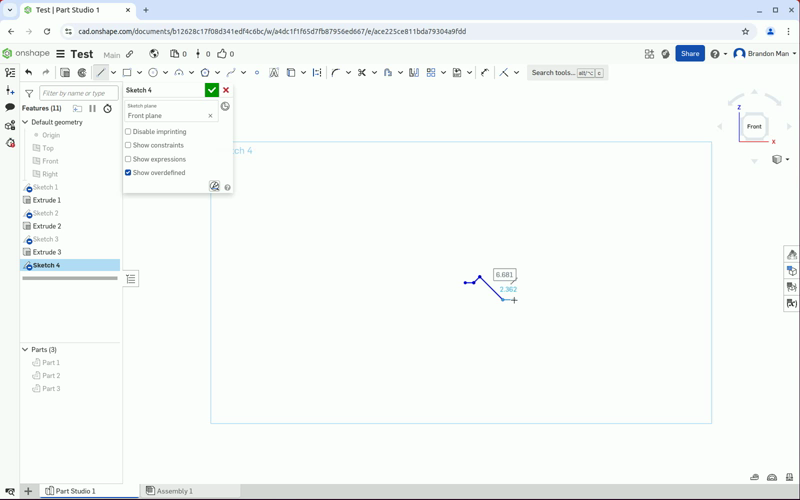
key_down(shift)
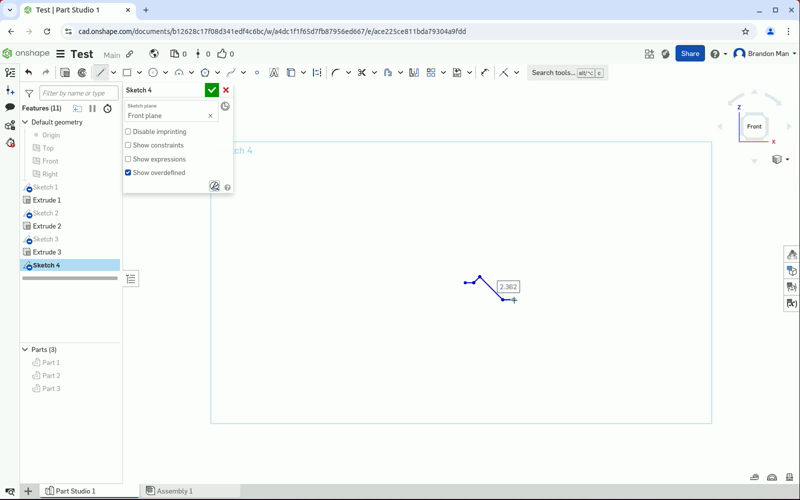
mouse_move(544, 299)
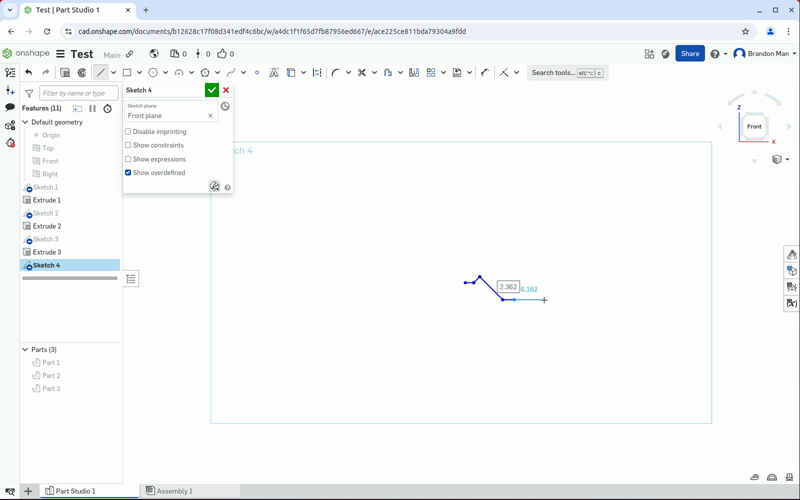
mouse_move(485, 271)
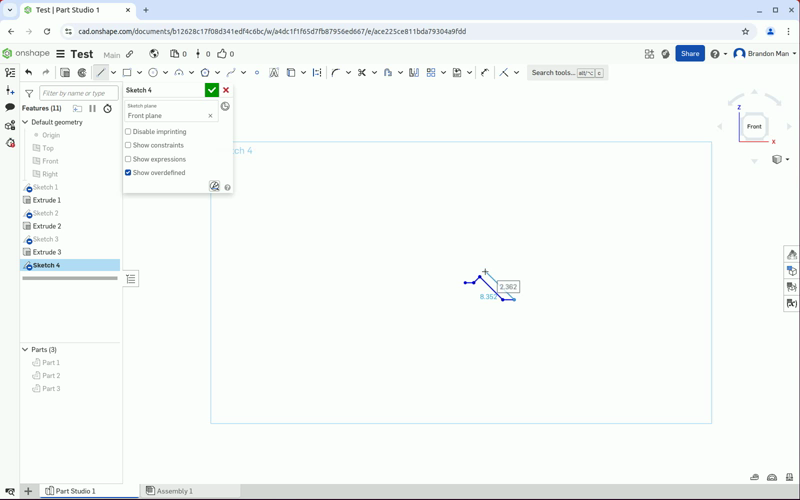
click(485, 271)
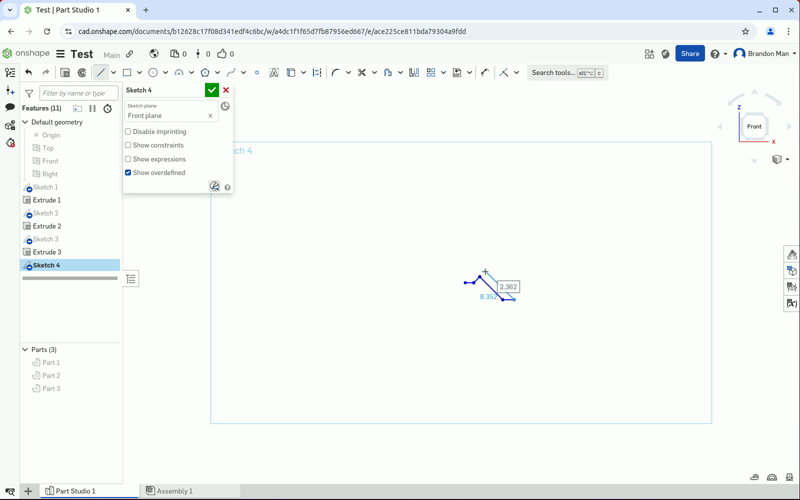
key_up(shift)
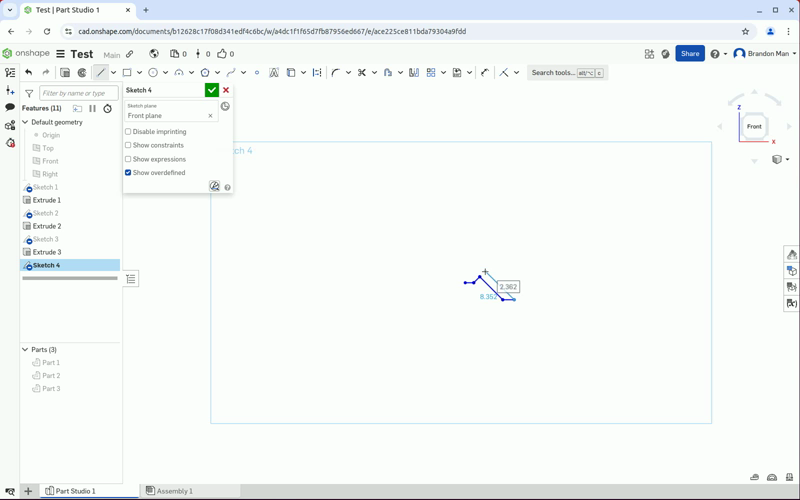
key_down(shift)
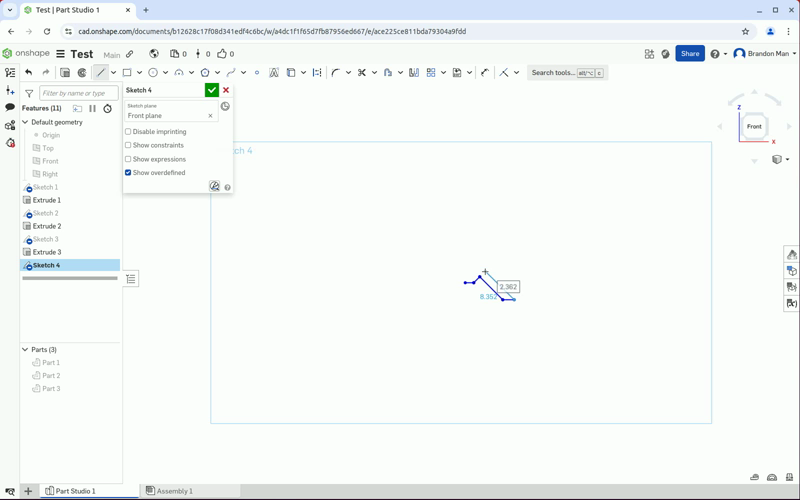
mouse_move(515, 271)
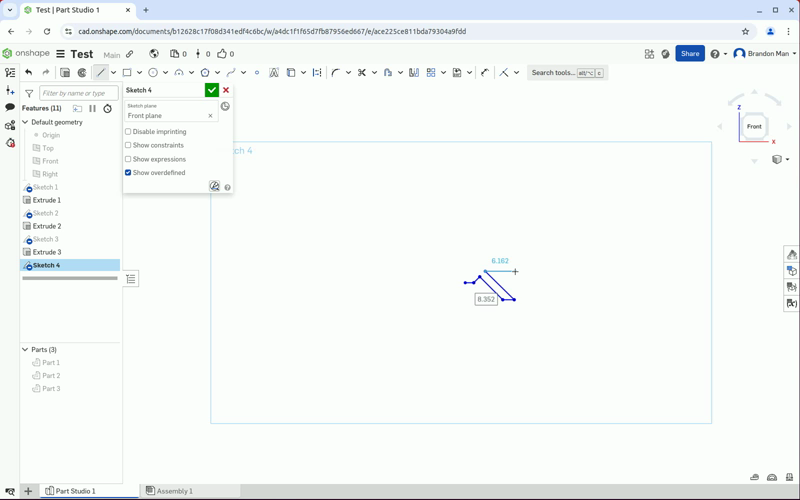
mouse_move(498, 257)
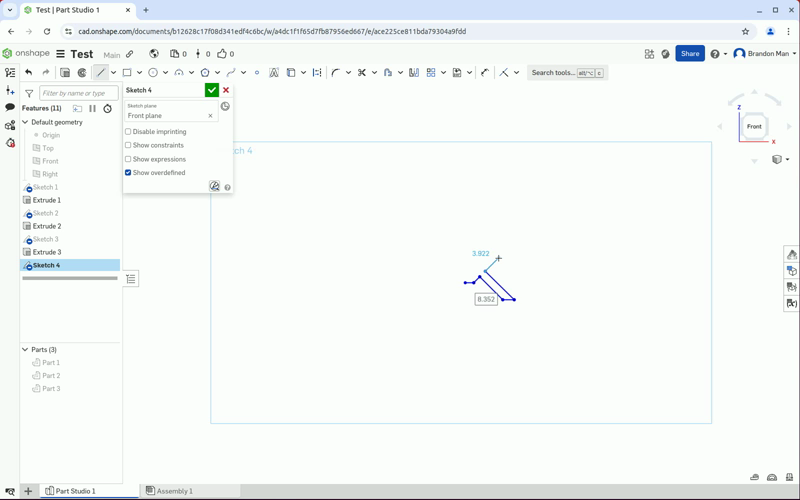
click(498, 257)
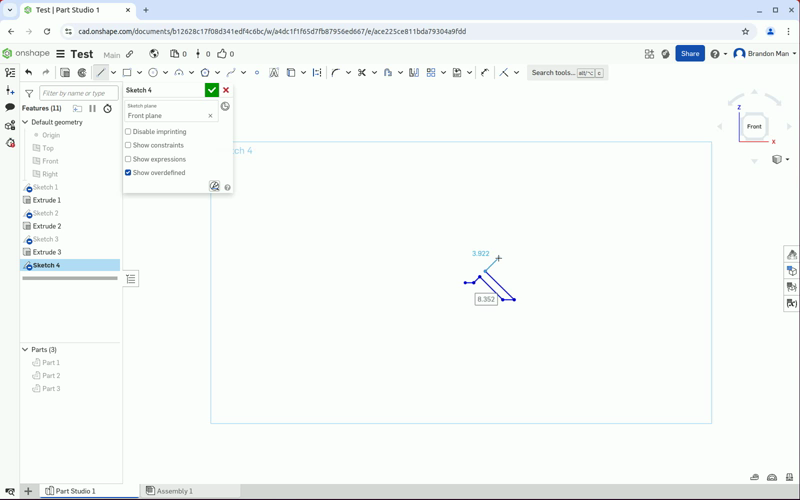
key_up(shift)
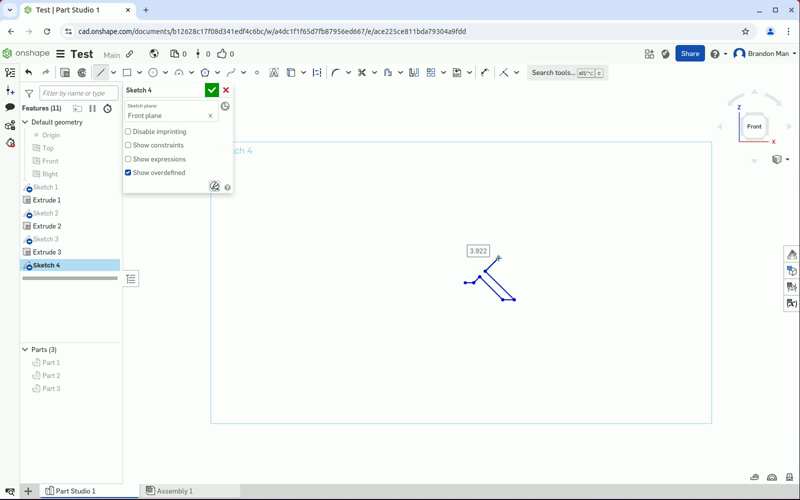
key_down(shift)
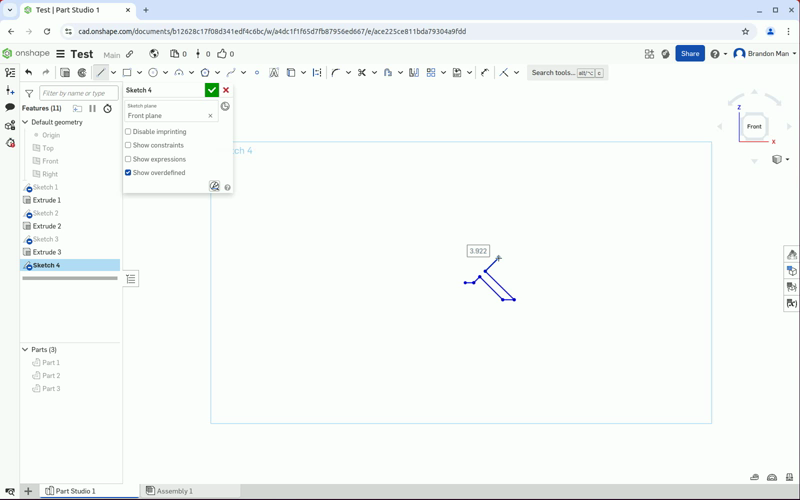
mouse_move(528, 257)
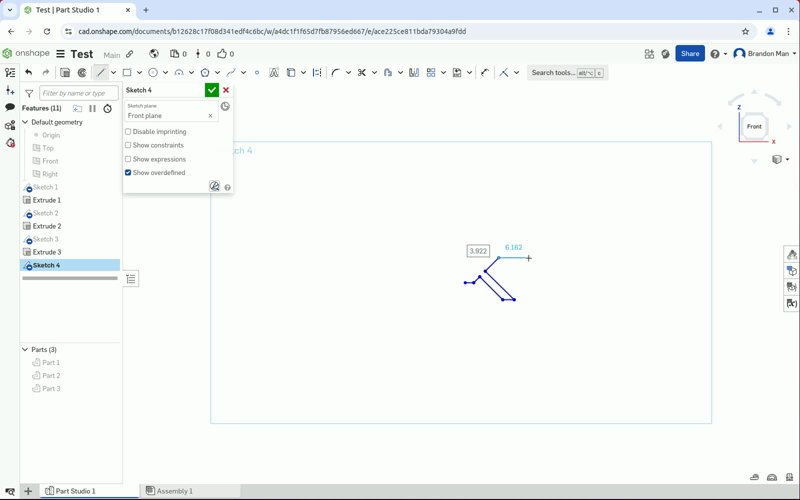
mouse_move(498, 249)
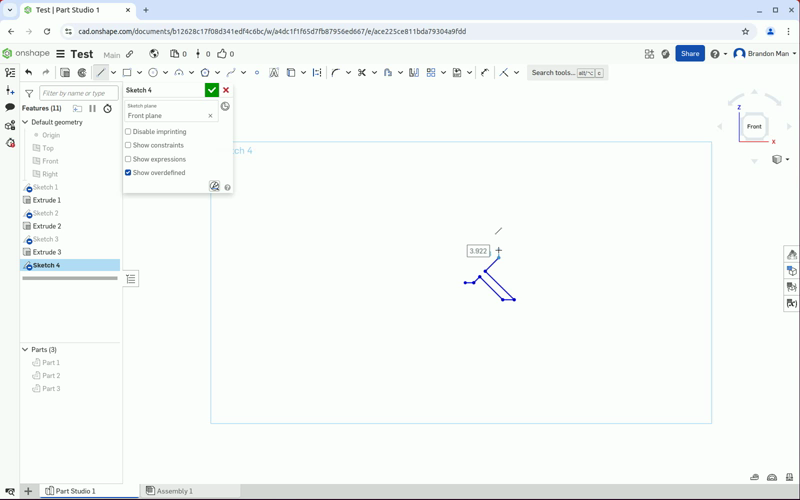
click(498, 249)
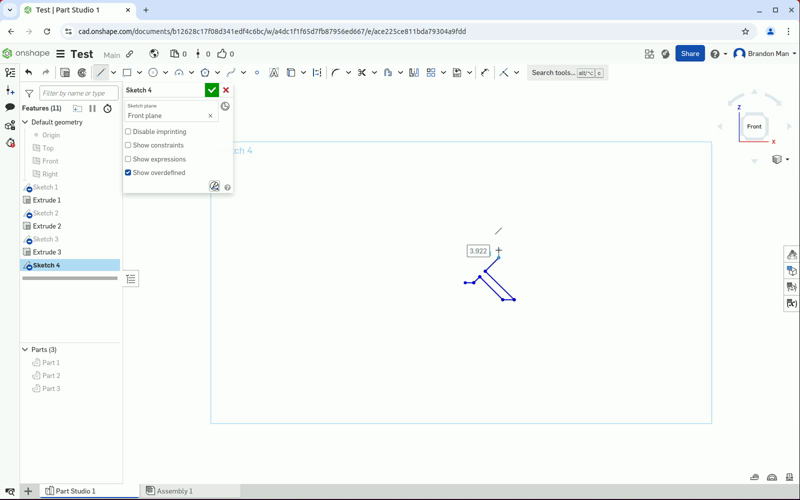
key_up(shift)
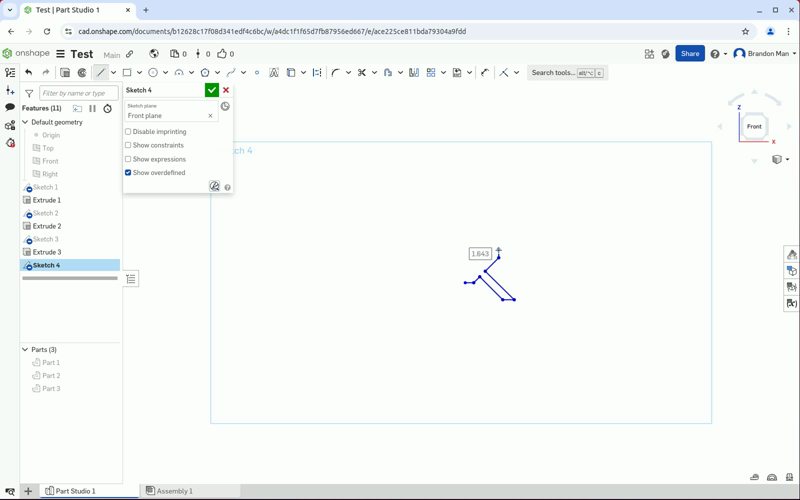
key_down(shift)
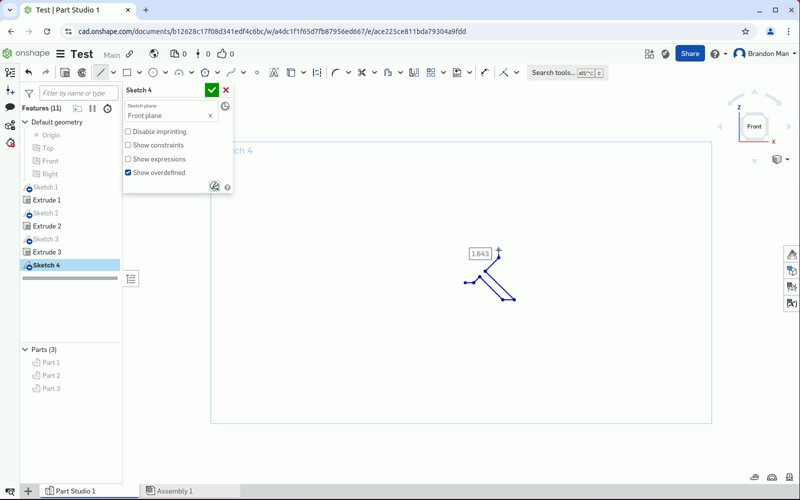
mouse_move(528, 249)
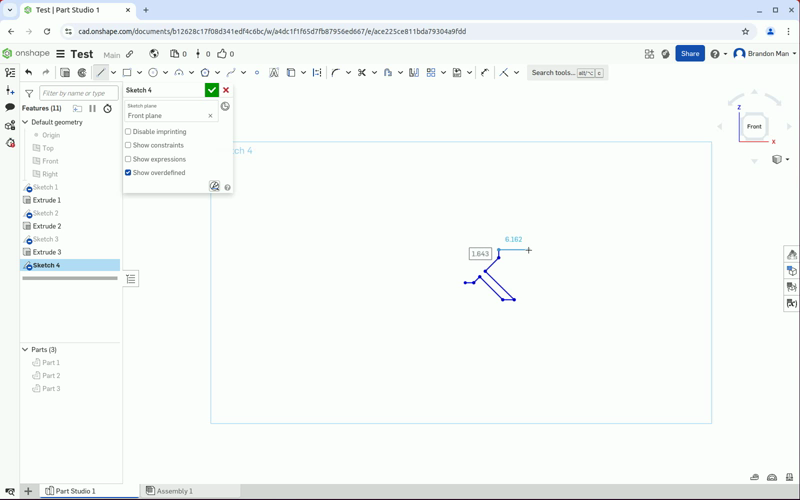
mouse_move(465, 249)
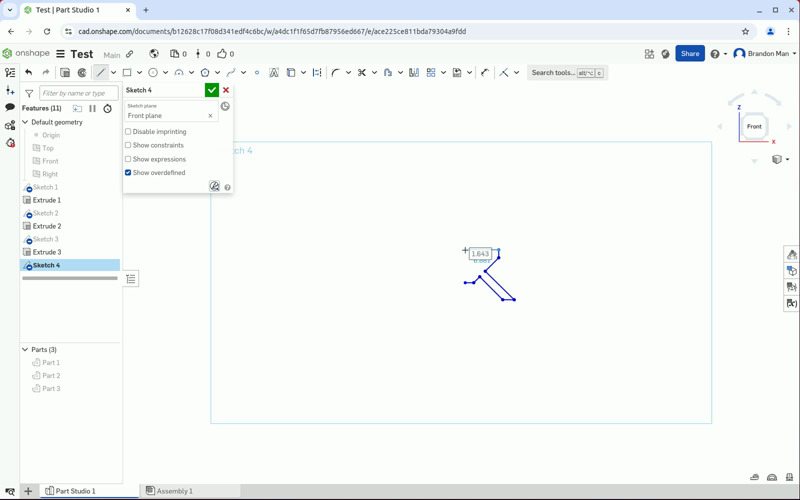
click(465, 249)
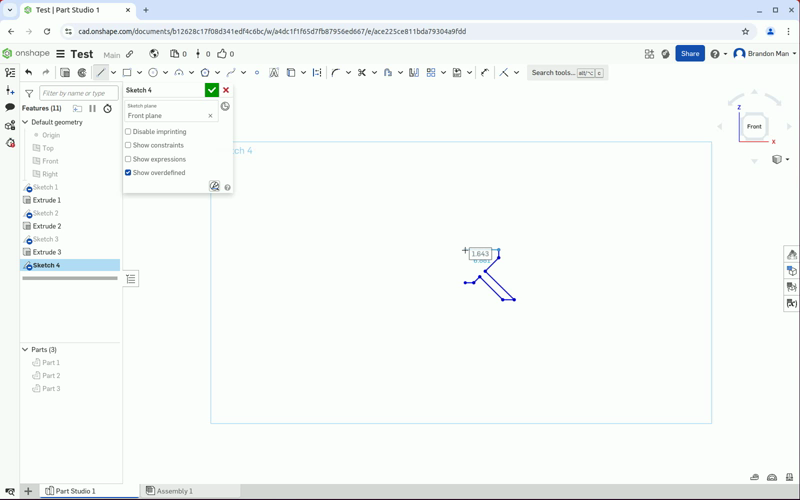
key_up(shift)
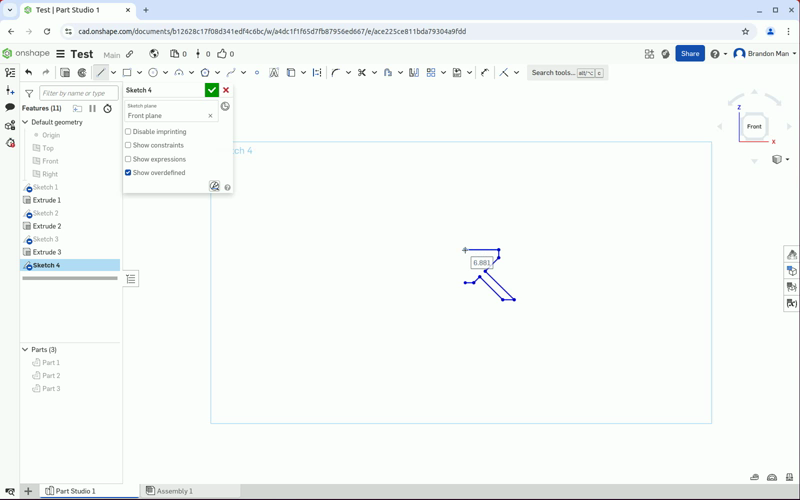
mouse_move(495, 249)
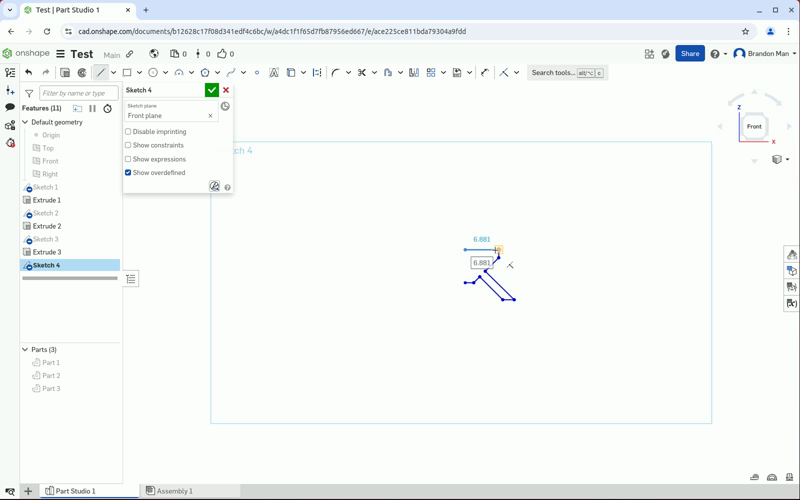
key_down(shift)
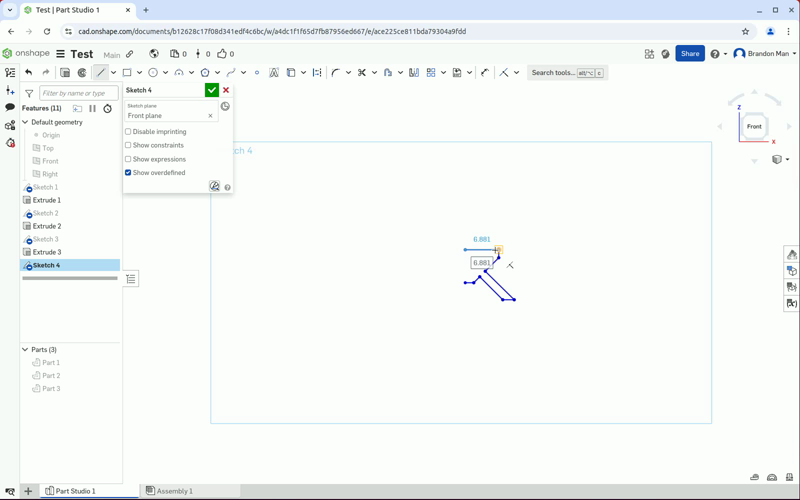
mouse_move(465, 282)
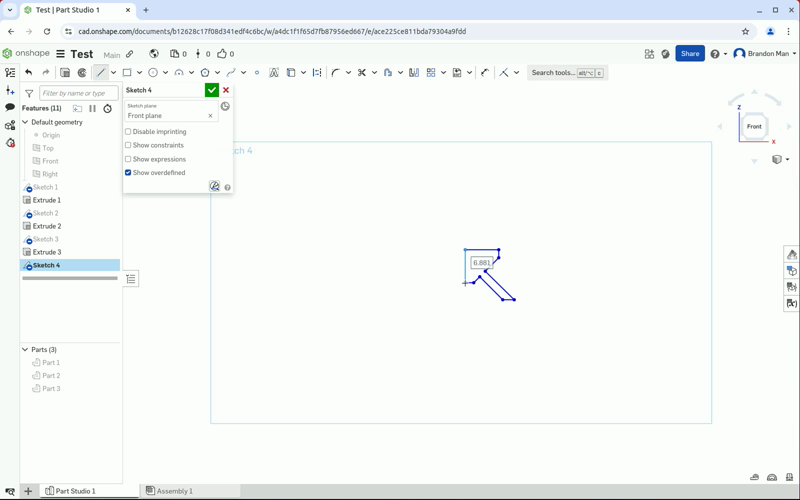
key_up(shift)
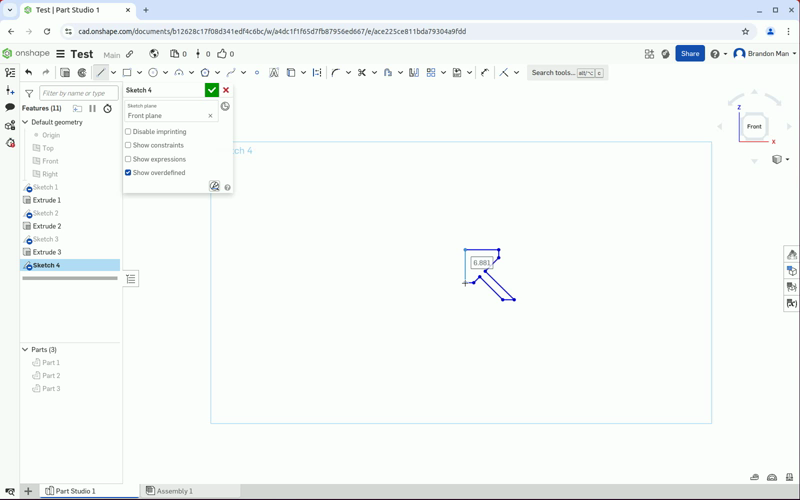
click(465, 282)
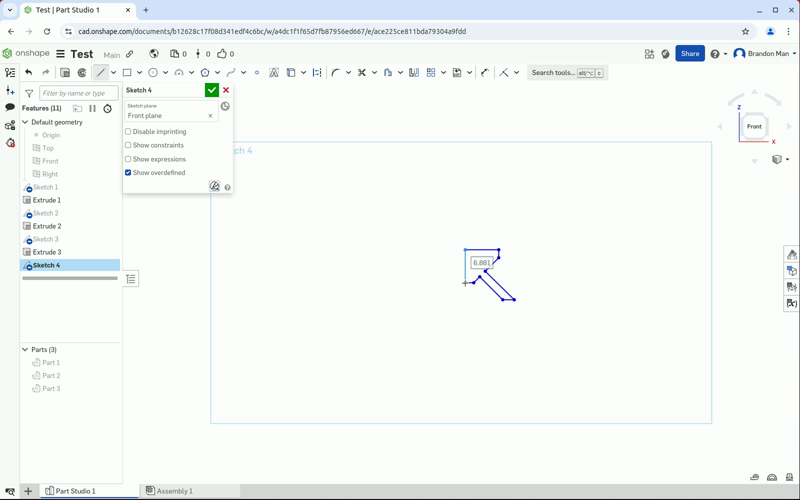
key(esc)
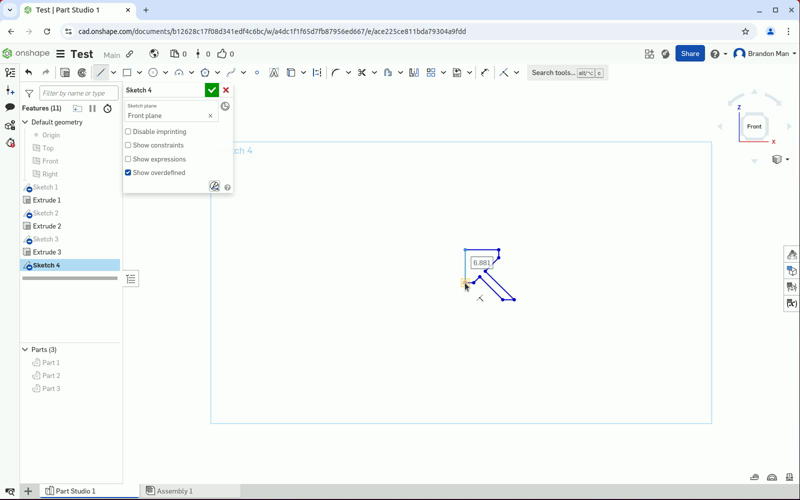
key(l)
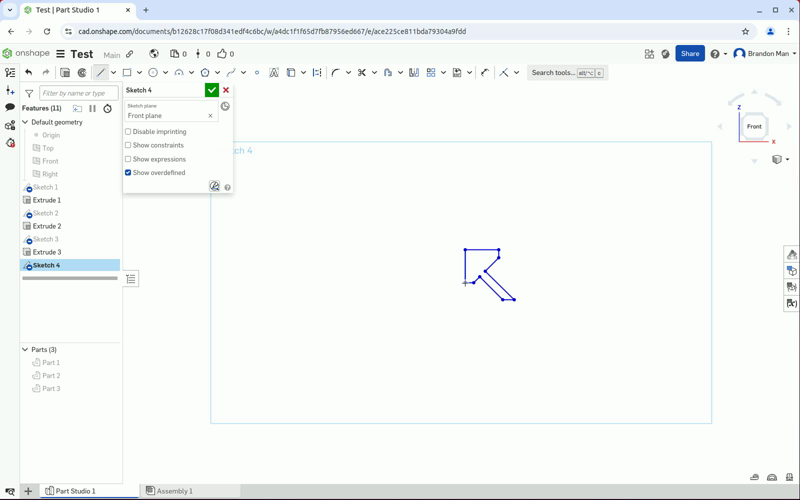
key_down(shift)
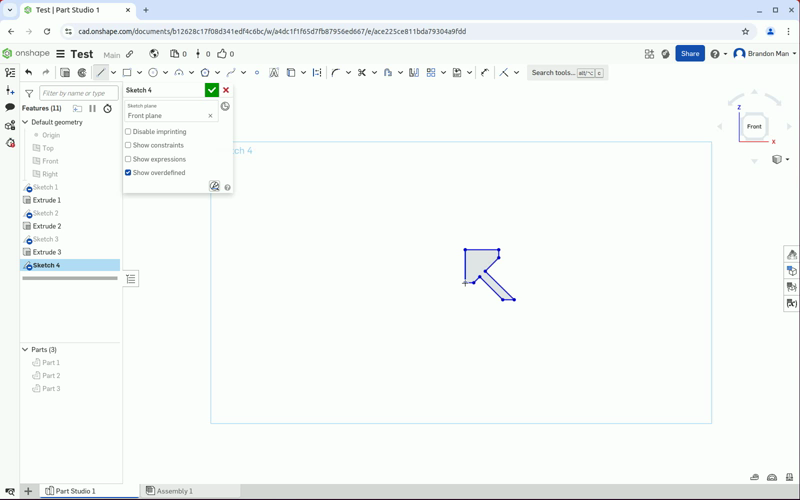
mouse_move(473, 271)
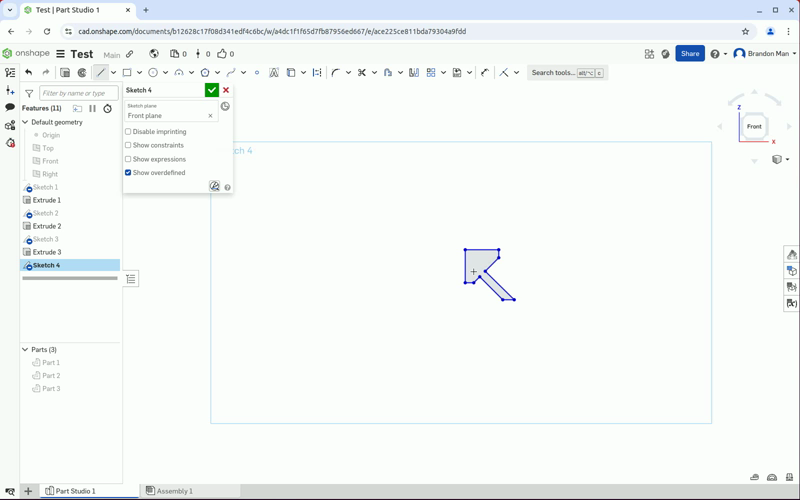
click(473, 271)
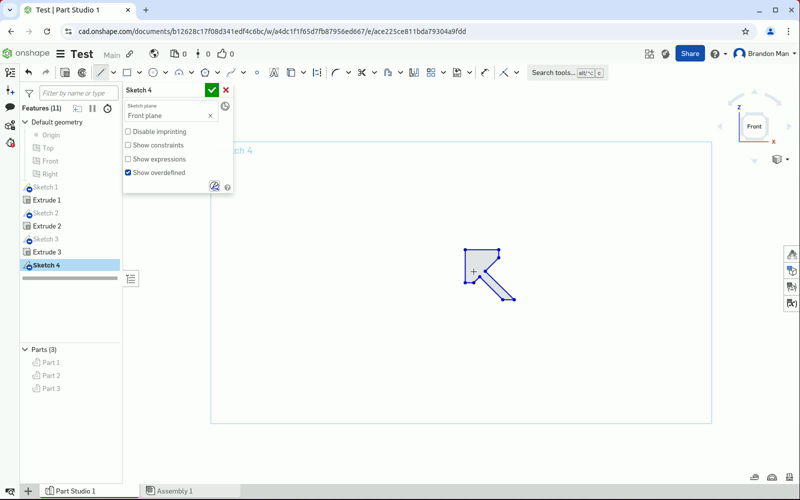
key_up(shift)
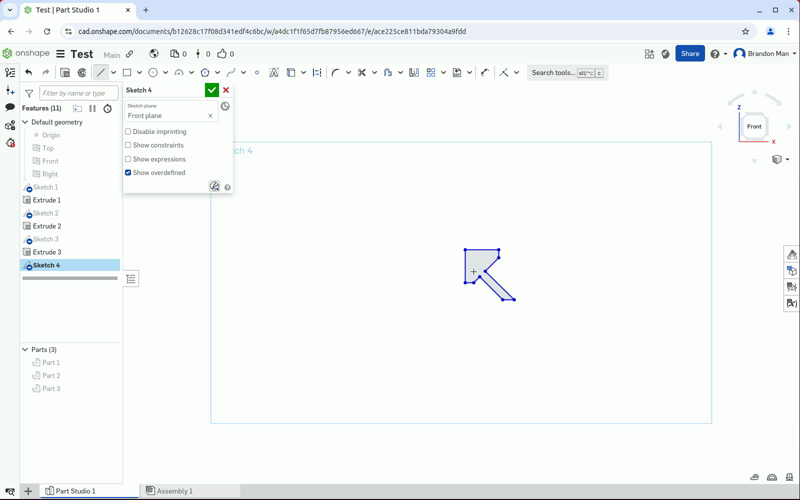
key_down(shift)
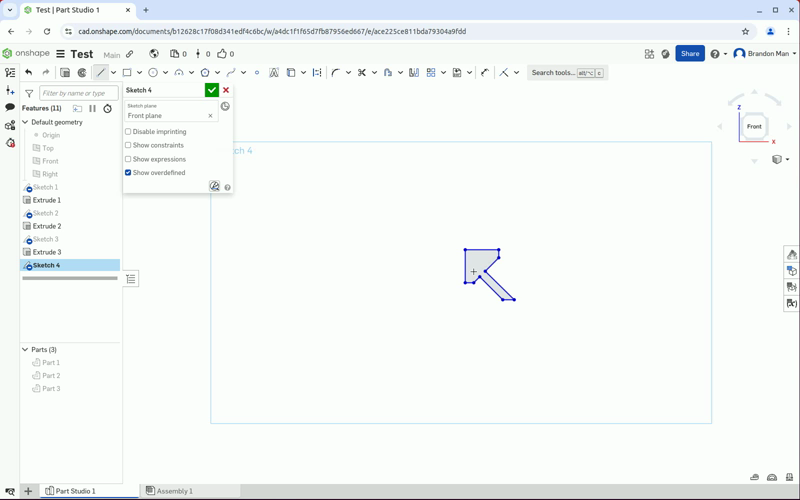
mouse_move(503, 271)
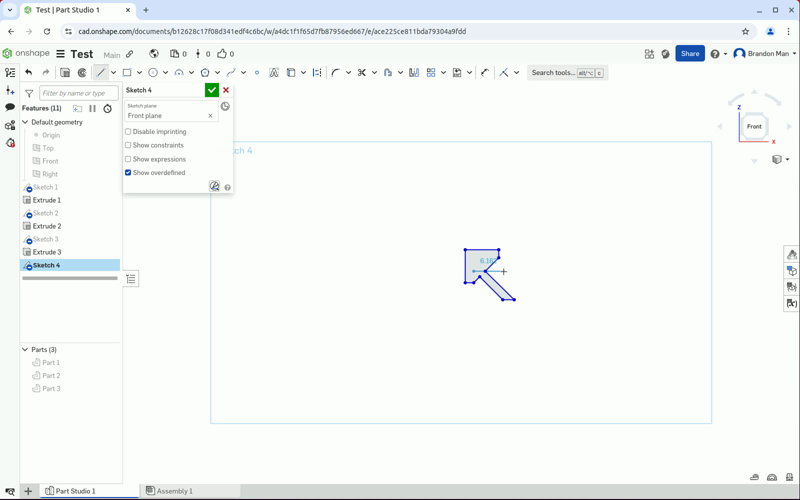
mouse_move(486, 257)
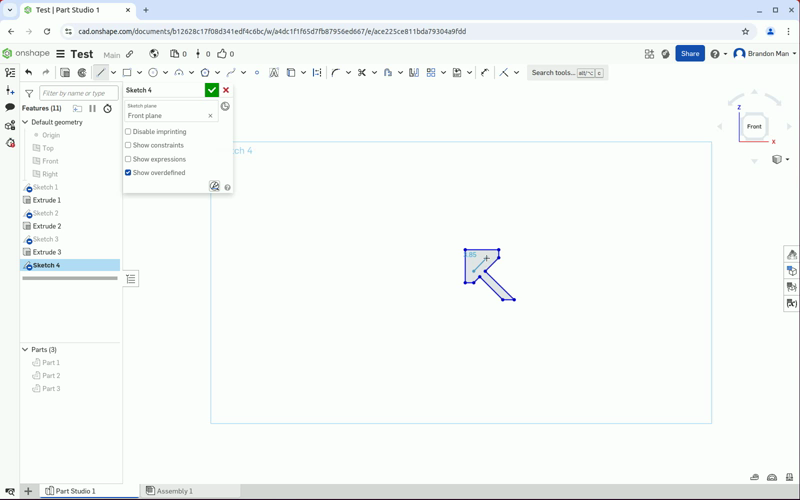
click(486, 257)
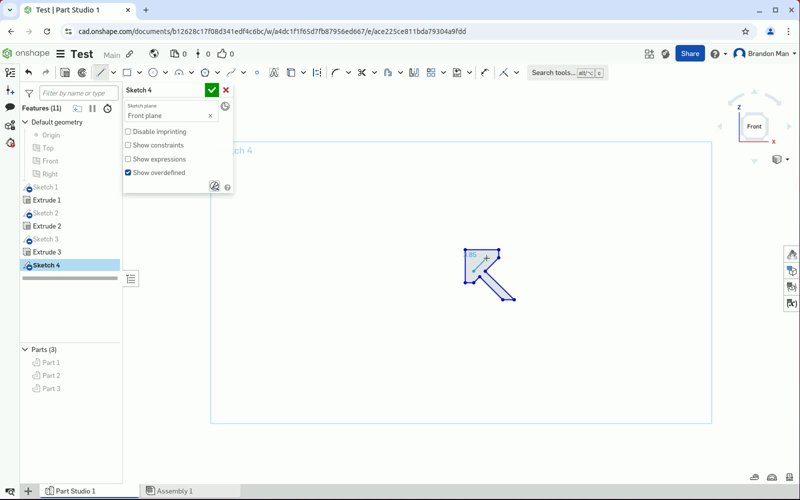
key_up(shift)
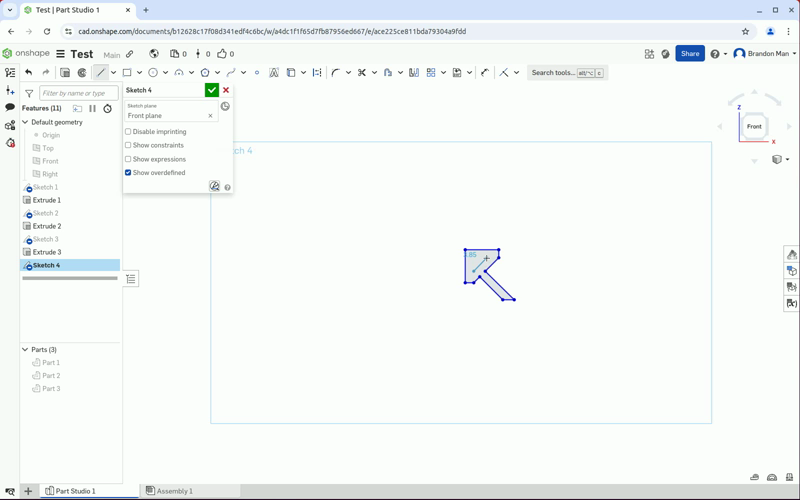
key_down(shift)
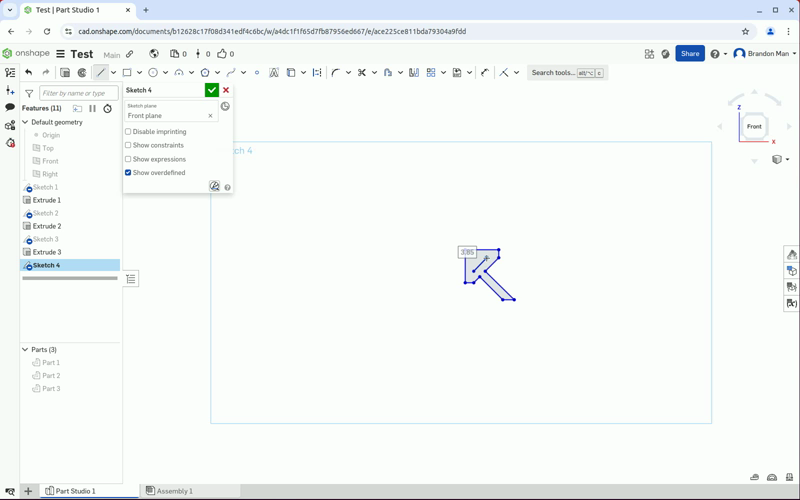
mouse_move(516, 257)
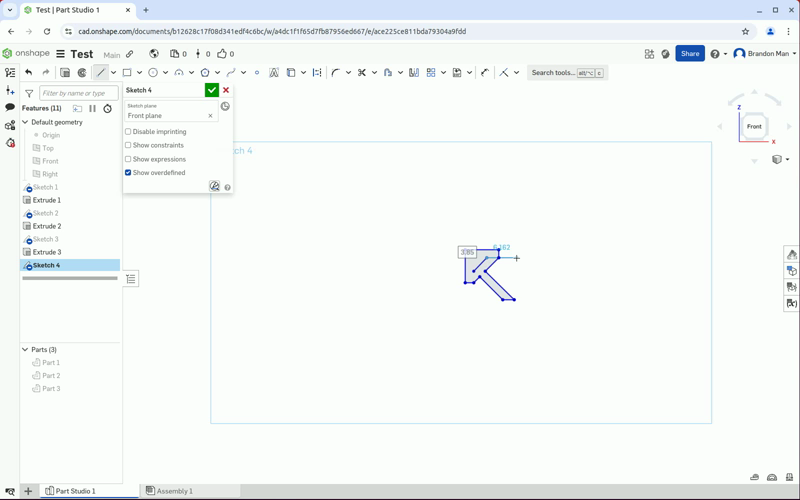
mouse_move(473, 257)
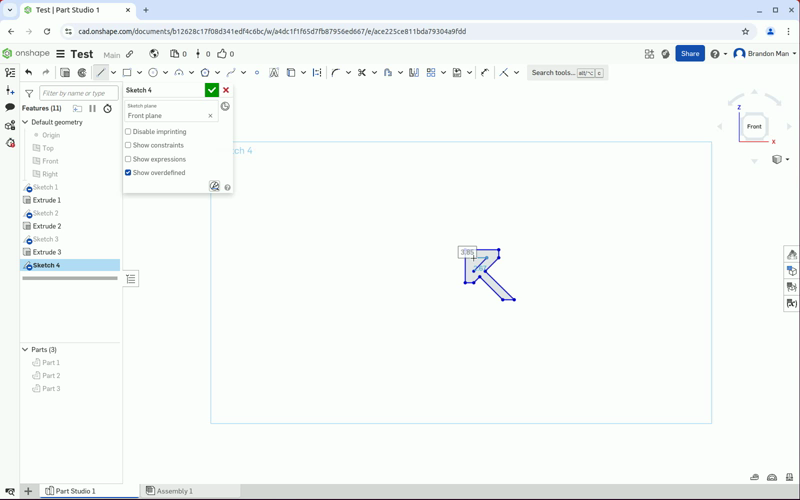
click(473, 257)
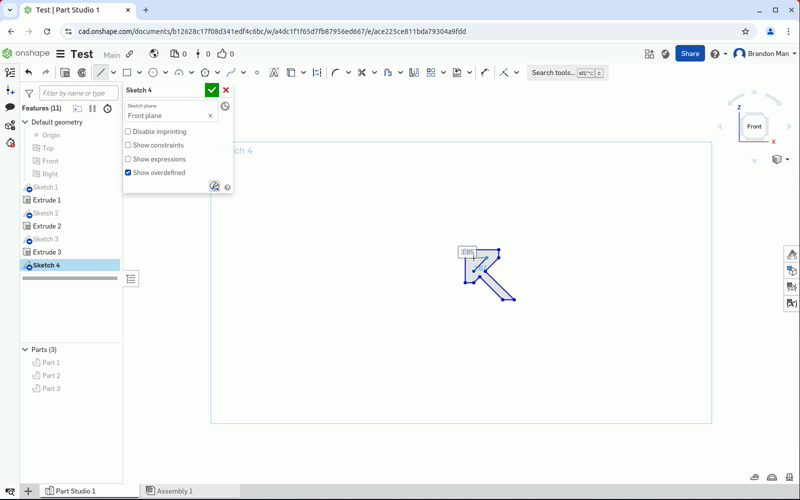
key_up(shift)
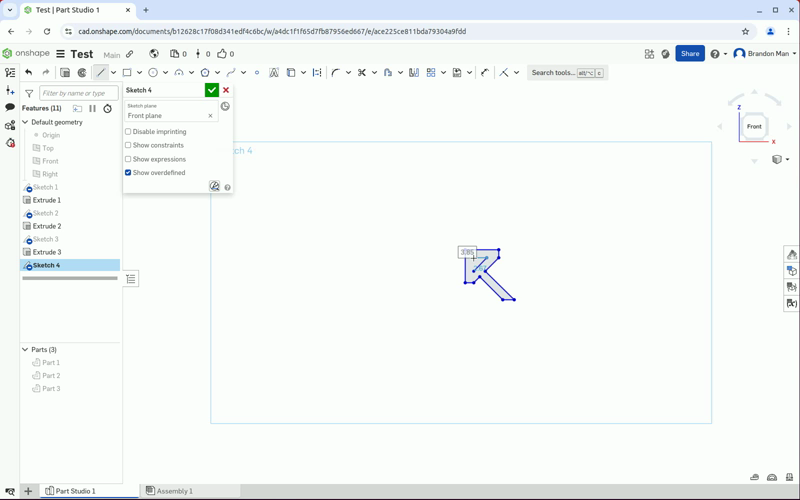
mouse_move(503, 257)
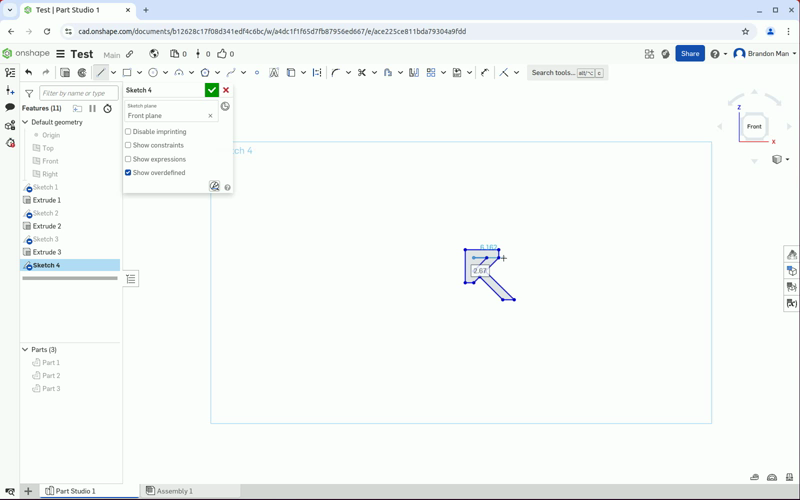
key_down(shift)
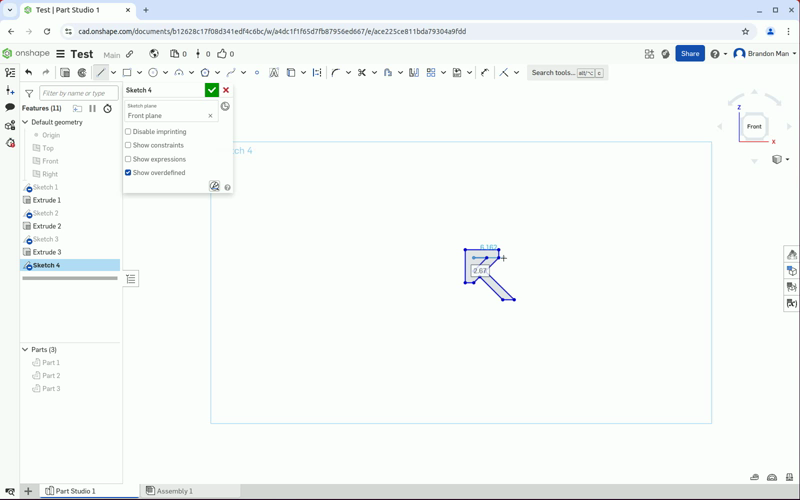
mouse_move(473, 271)
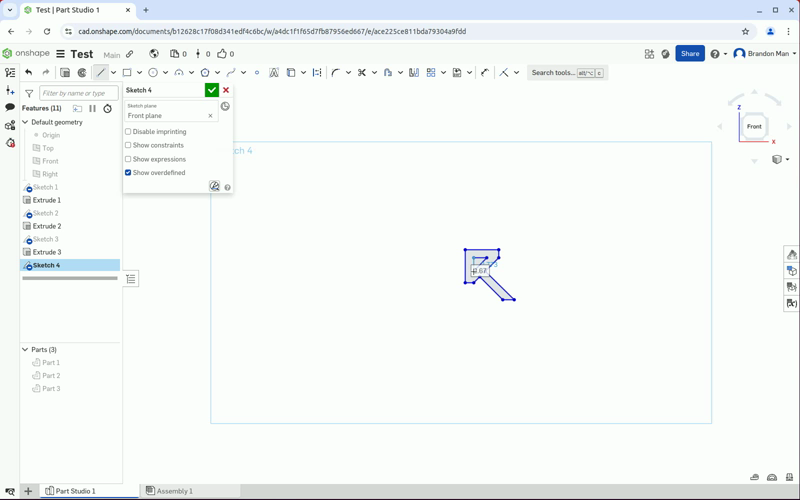
key_up(shift)
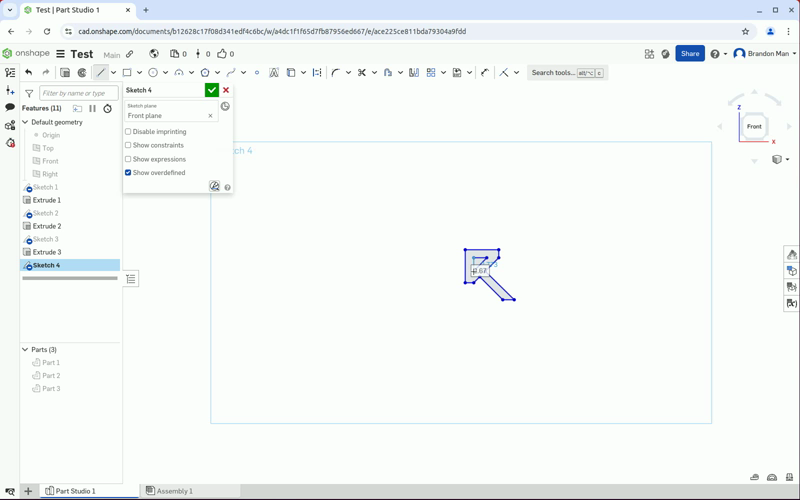
click(473, 271)
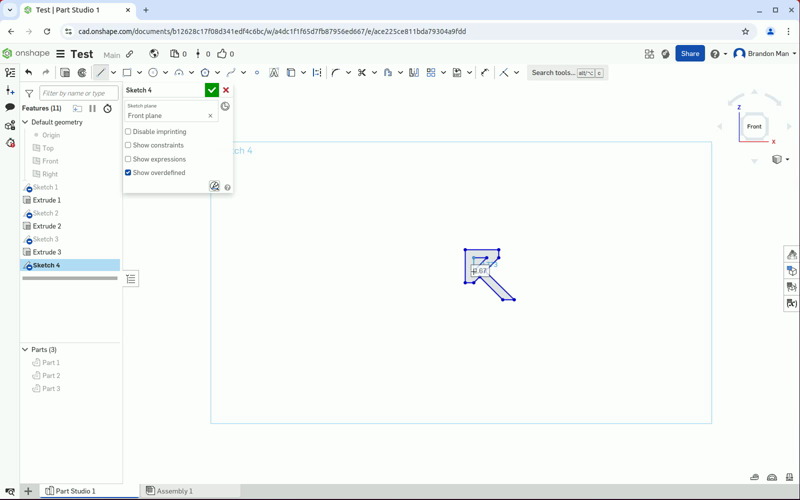
key(esc)
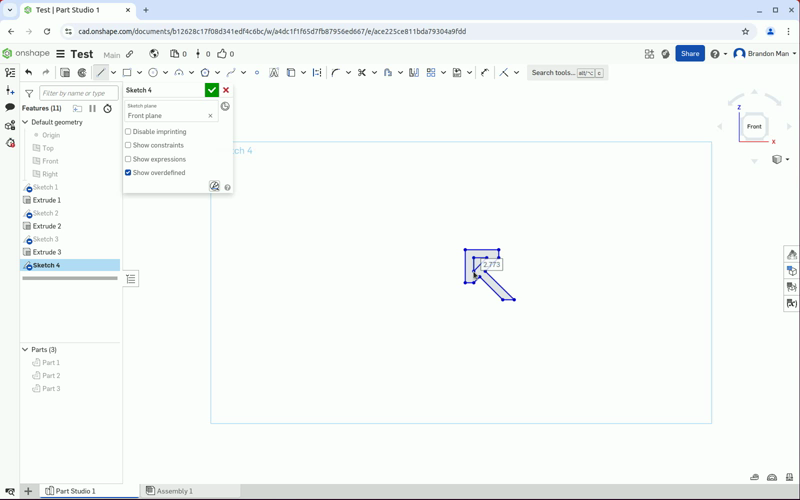
mouse_move(492, 283)
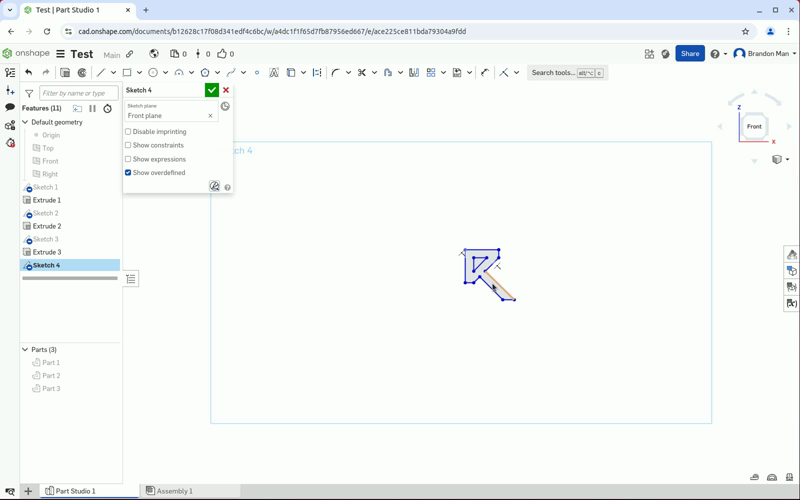
scroll(6)
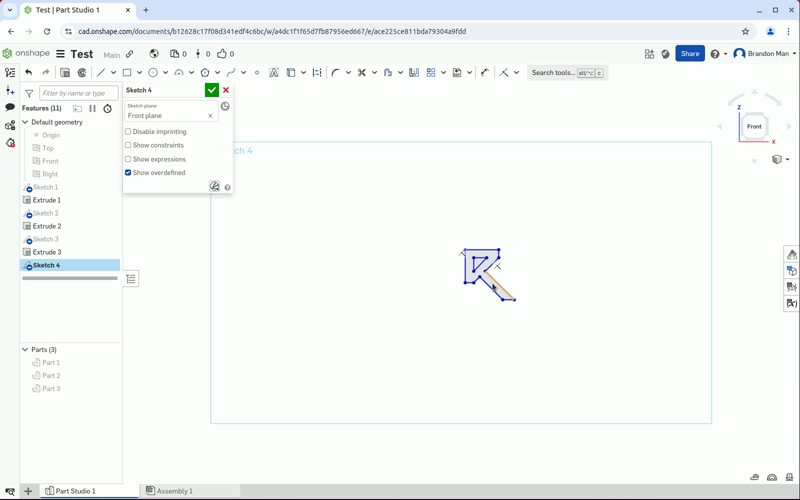
scroll(6)
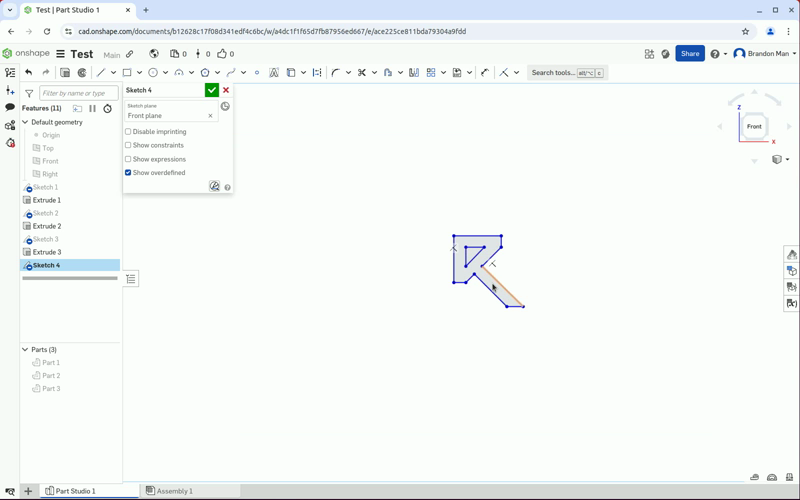
scroll(6)
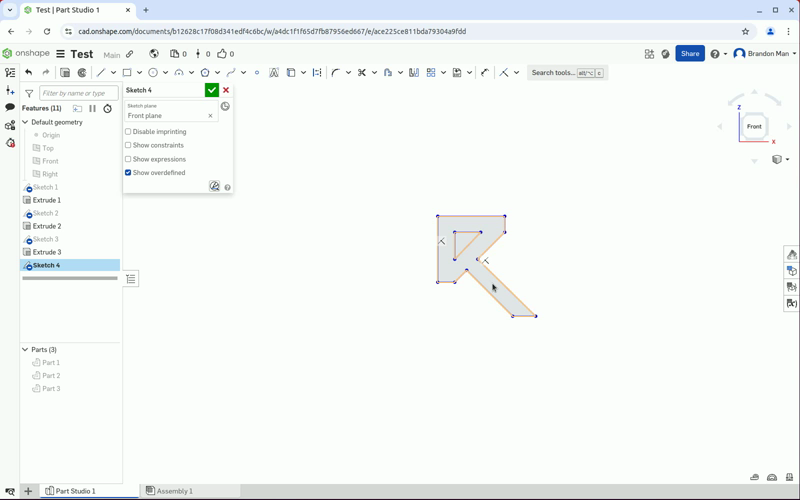
scroll(6)
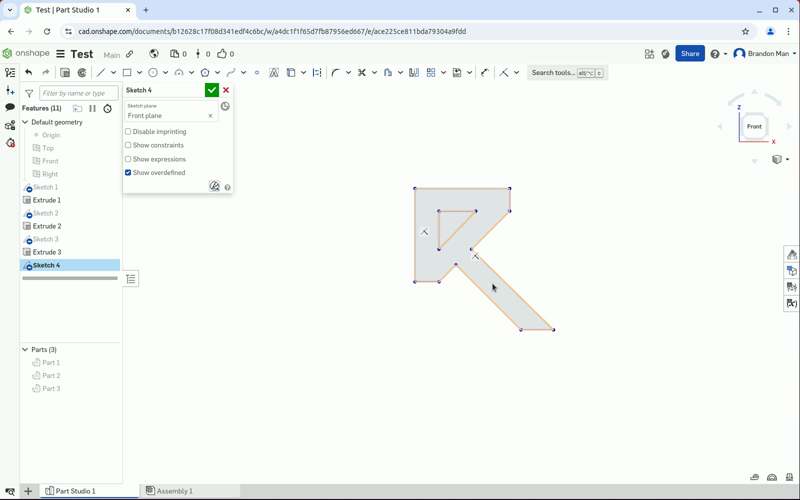
scroll(6)
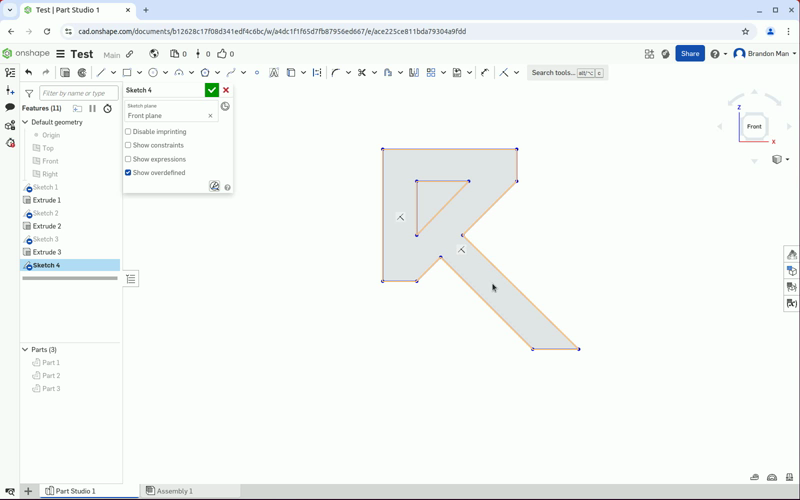
scroll(6)
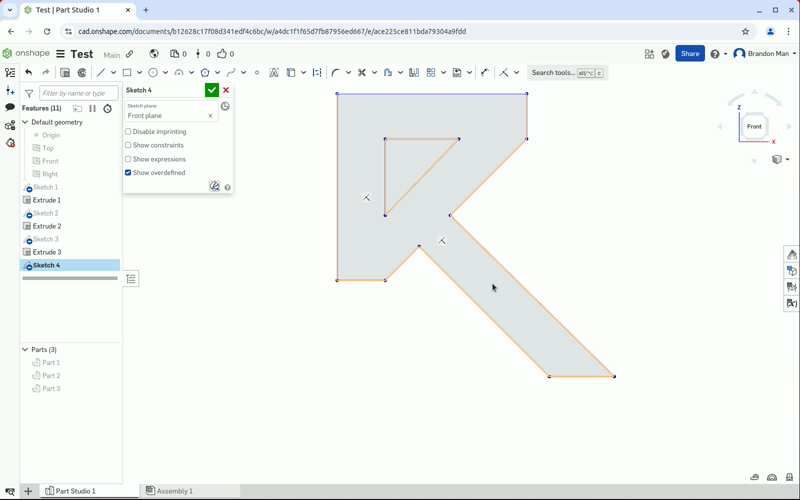
scroll(6)
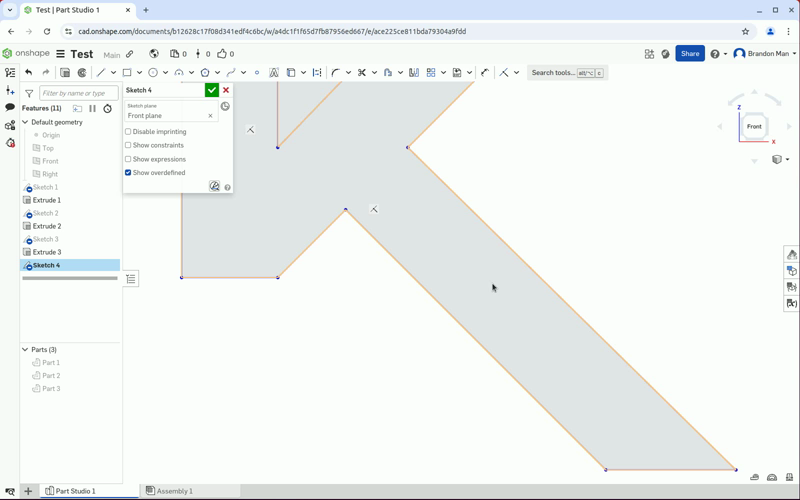
click(492, 283)
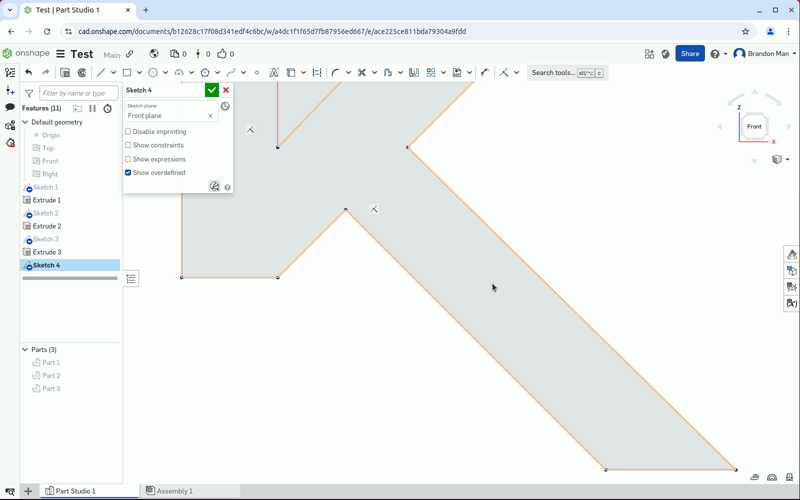
scroll(-6)
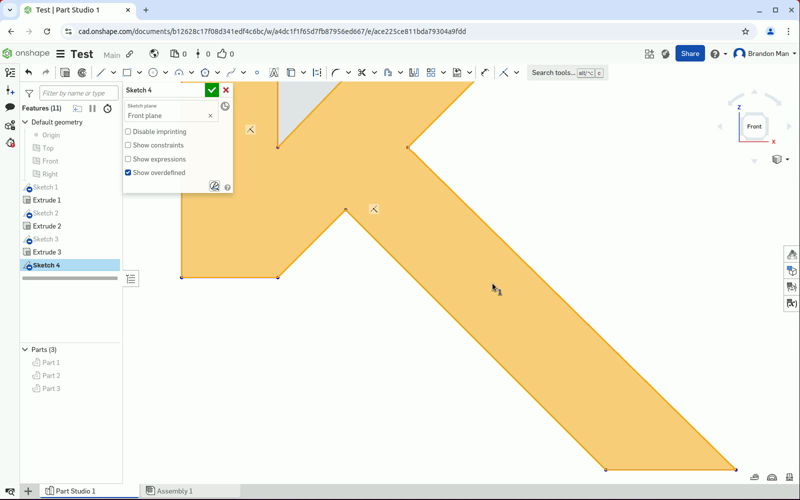
scroll(-6)
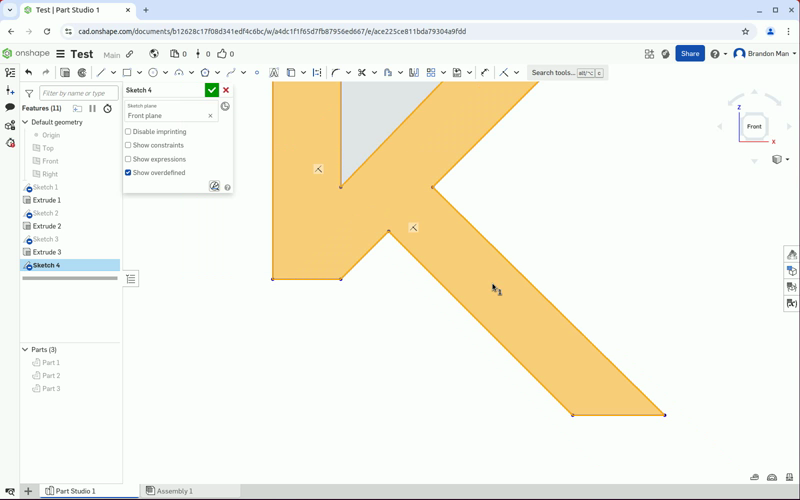
scroll(-6)
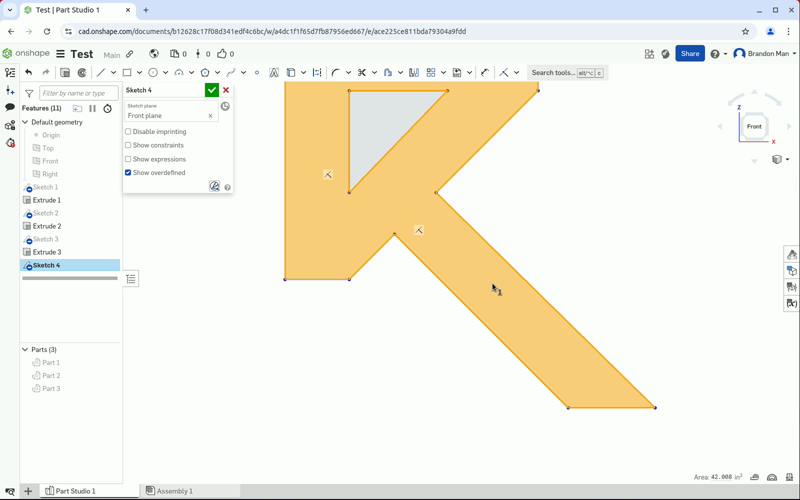
scroll(-6)
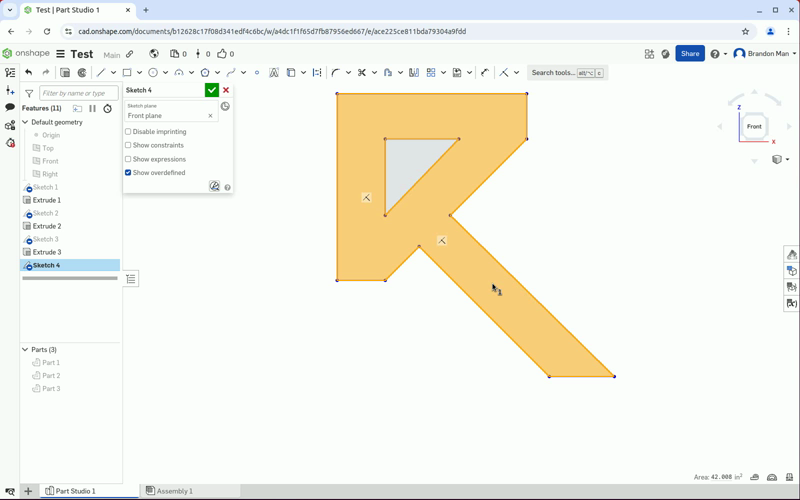
scroll(-6)
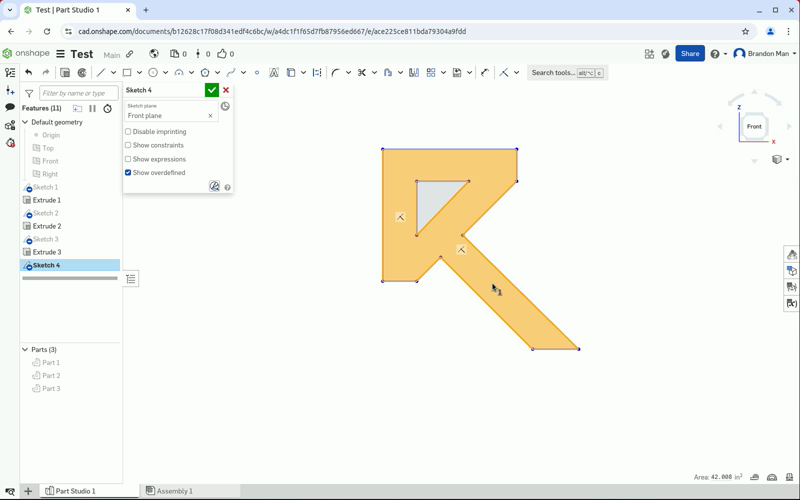
scroll(-6)
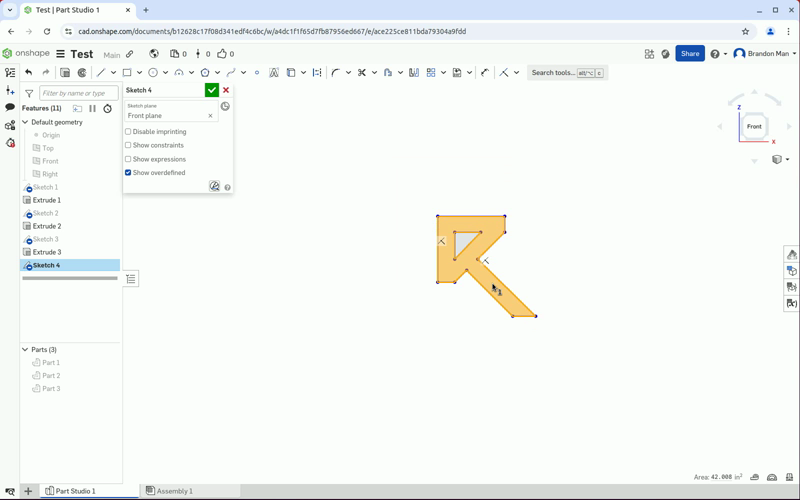
scroll(-6)
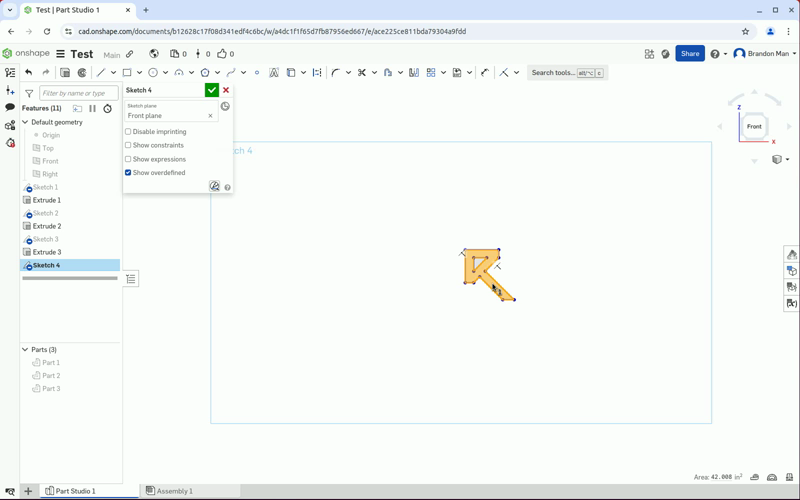
mouse_move(73, 352)
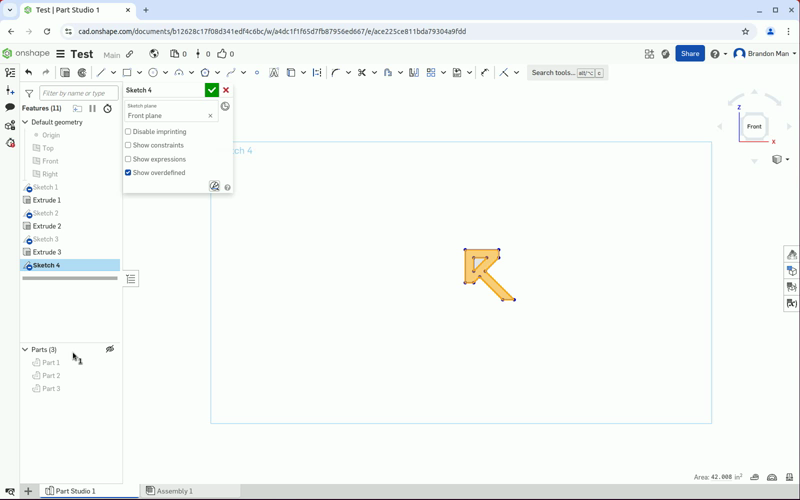
key(shift+y)
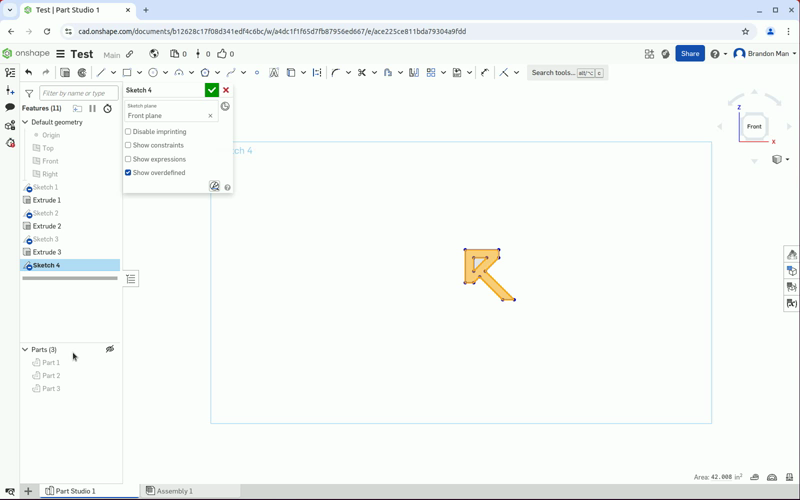
key(shift+e)
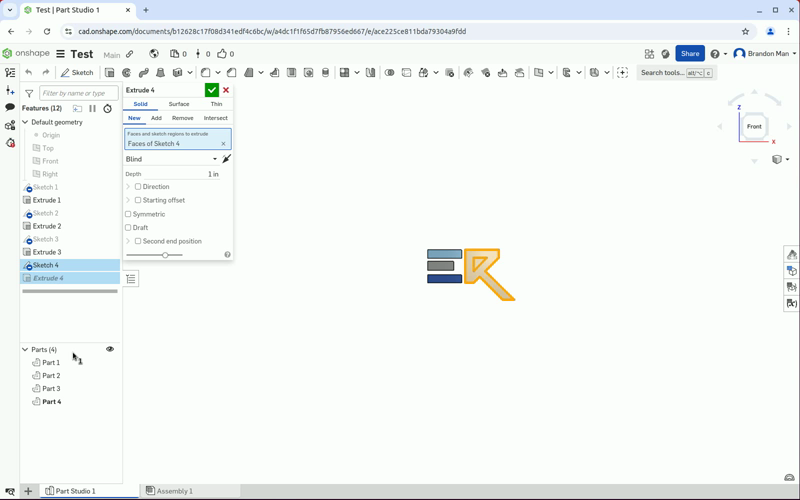
mouse_move(143, 106)
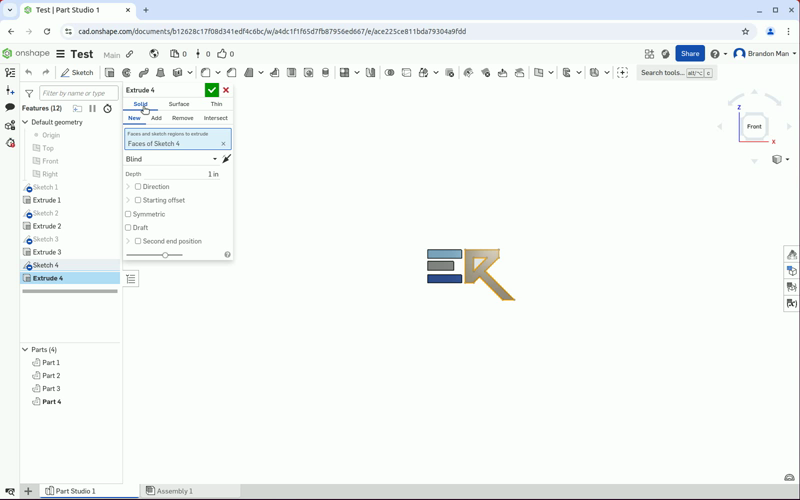
click(143, 106)
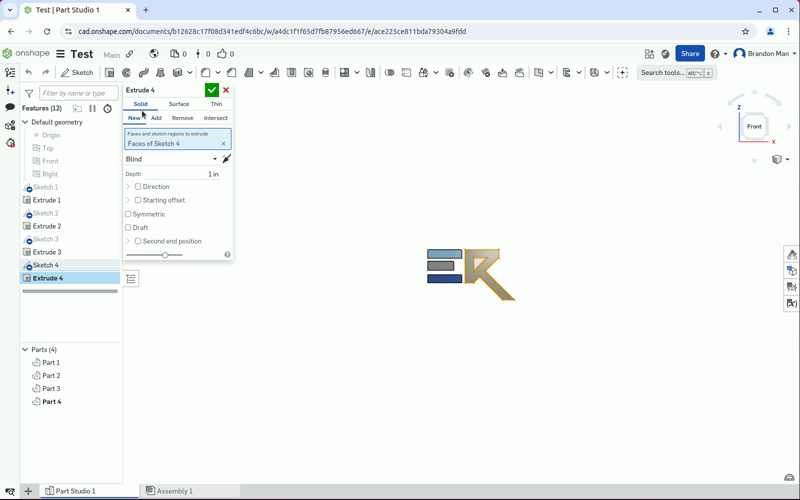
mouse_move(137, 120)
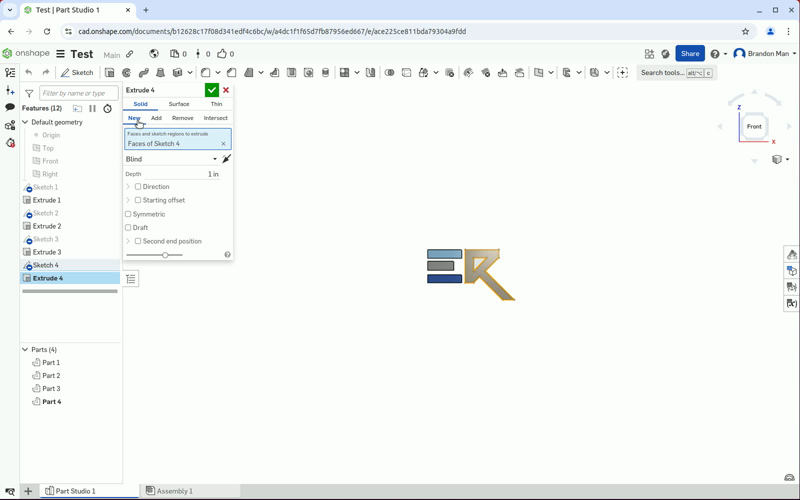
click(137, 120)
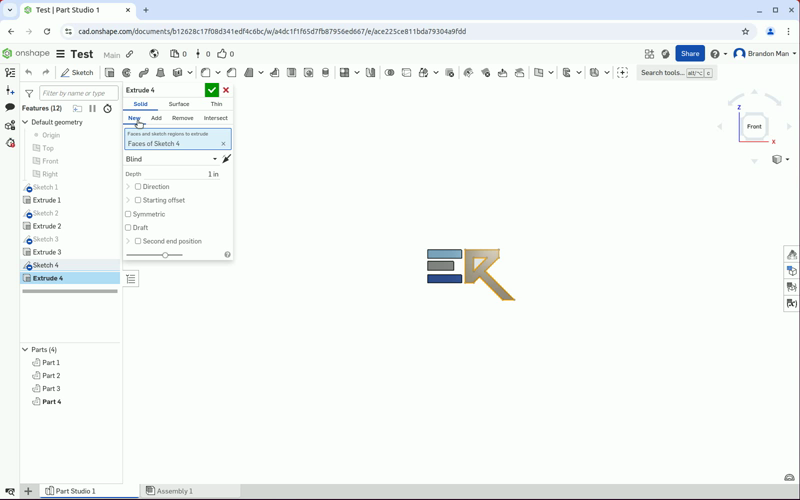
key(tab, 4)
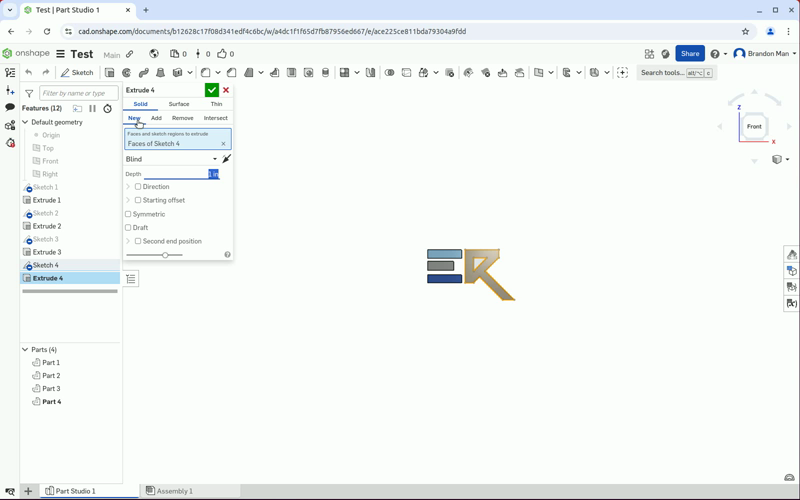
text(3.37)
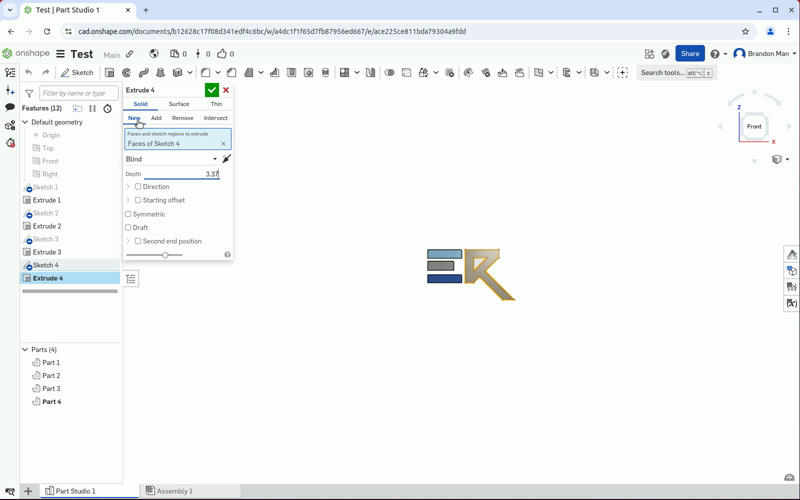
key(enter)
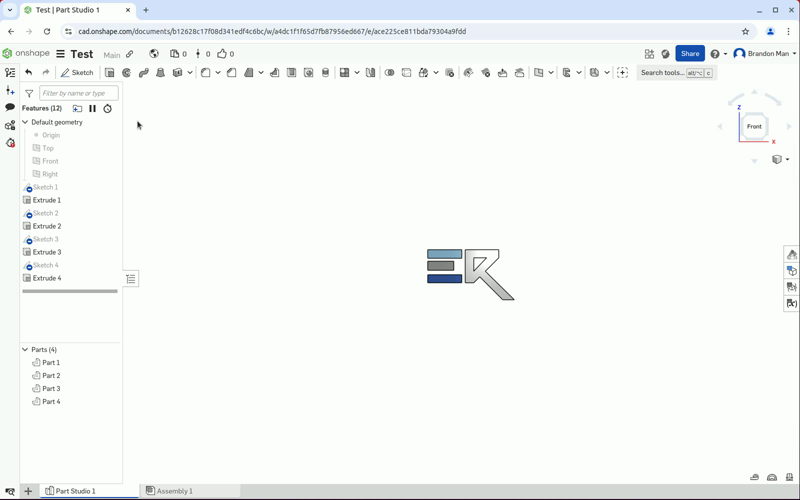
key(shift+h)
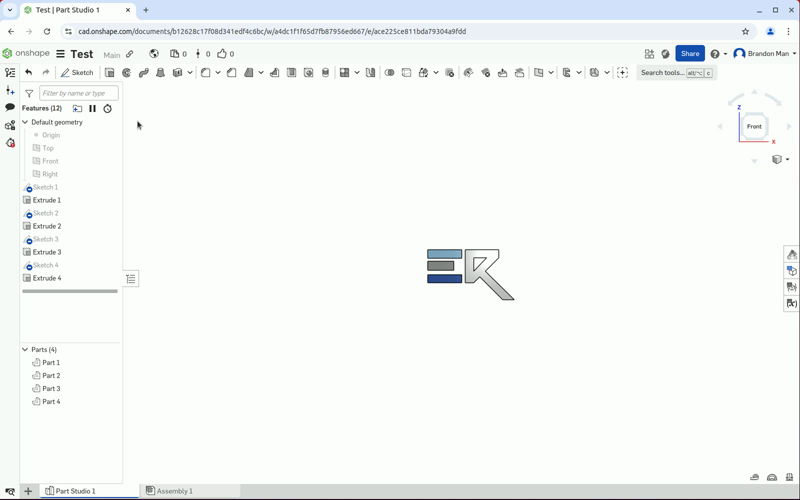
key(shift+h)
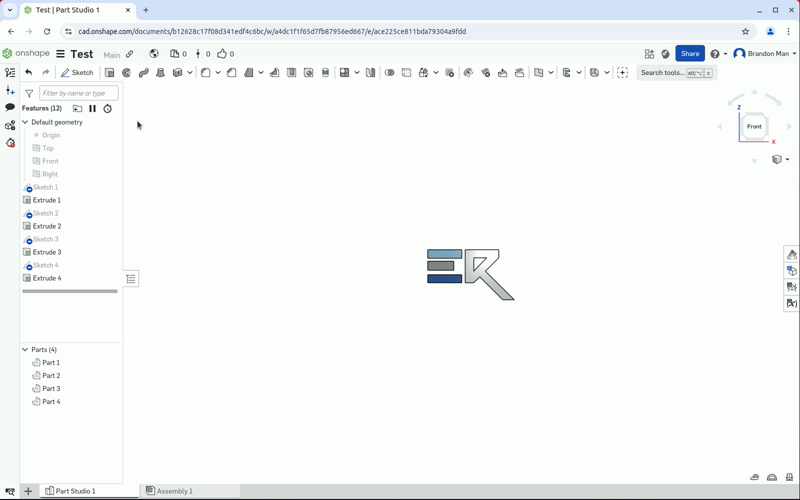
mouse_move(73, 189)
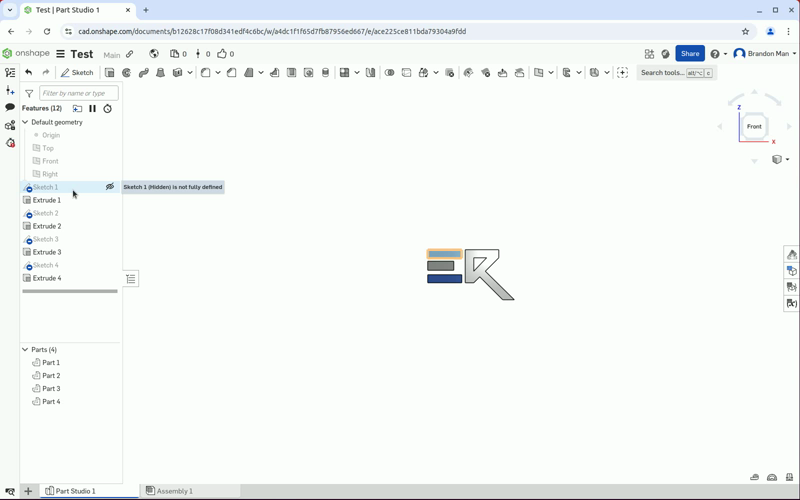
click(73, 189)
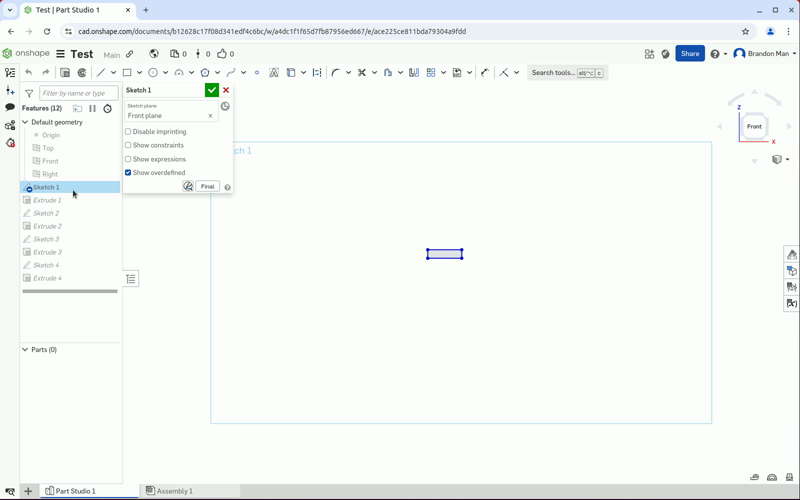
mouse_move(229, 92)
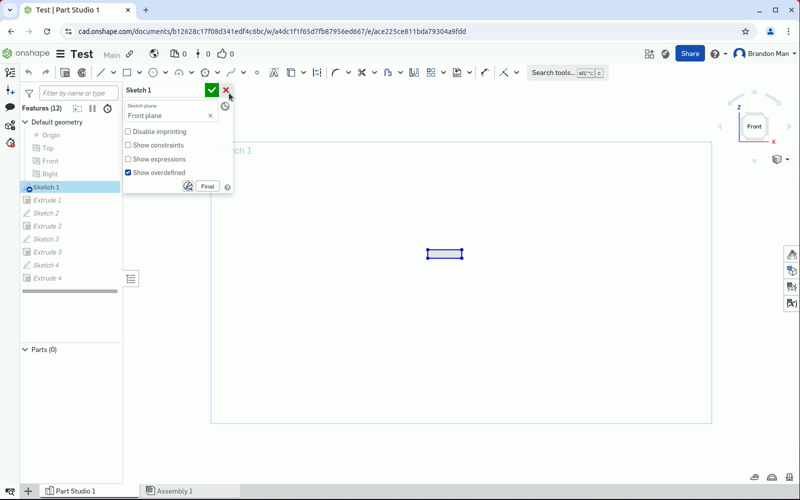
click(229, 92)
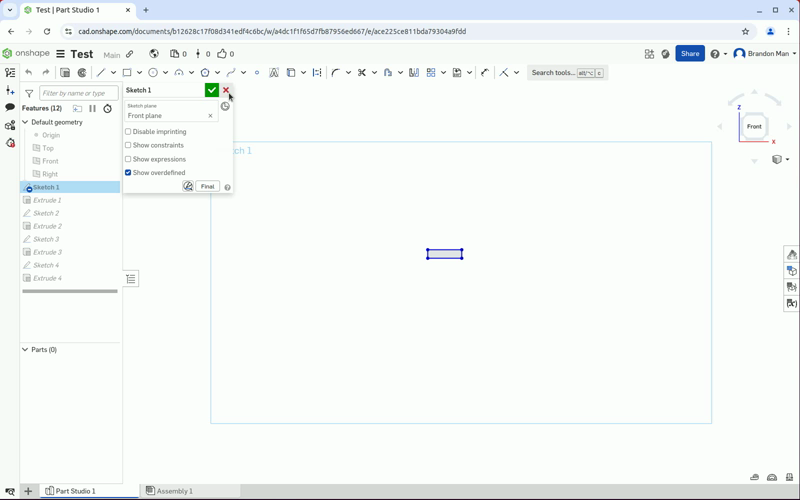
key(shift+s)
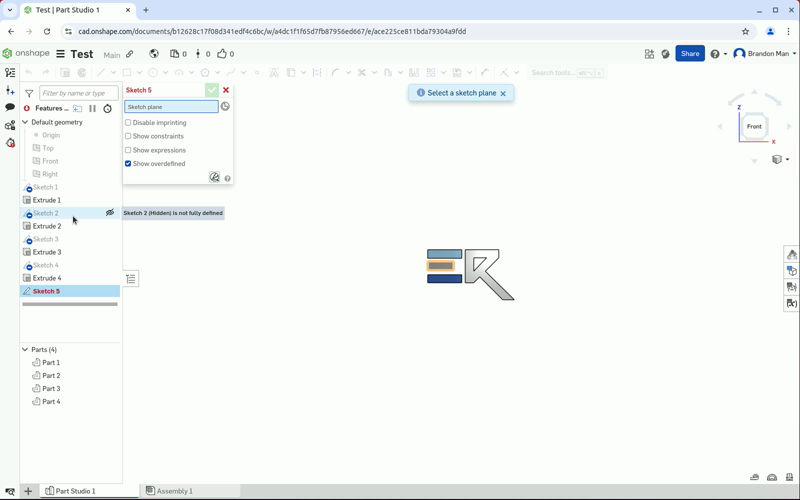
scroll(3)
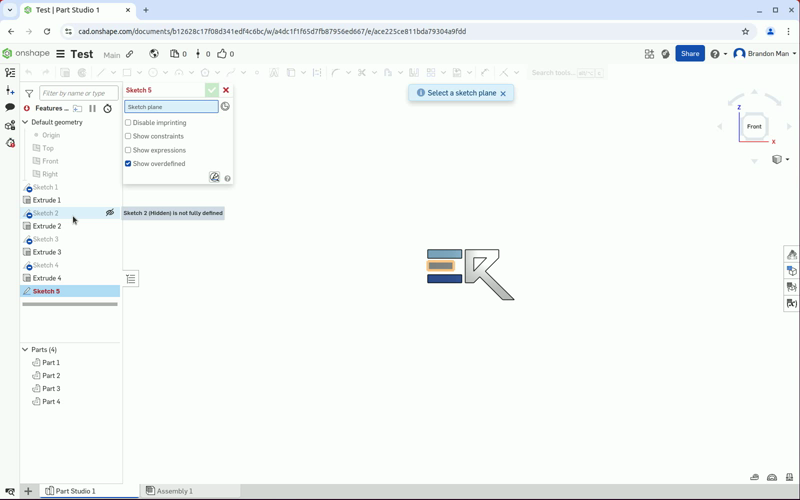
mouse_move(73, 163)
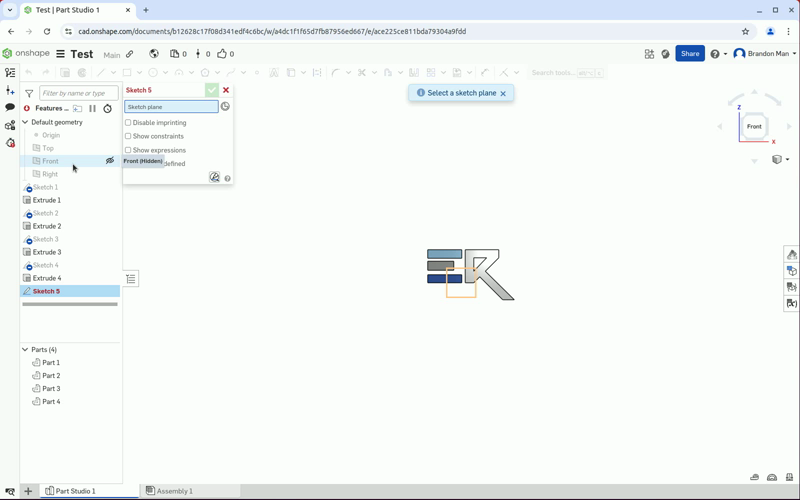
click(73, 163)
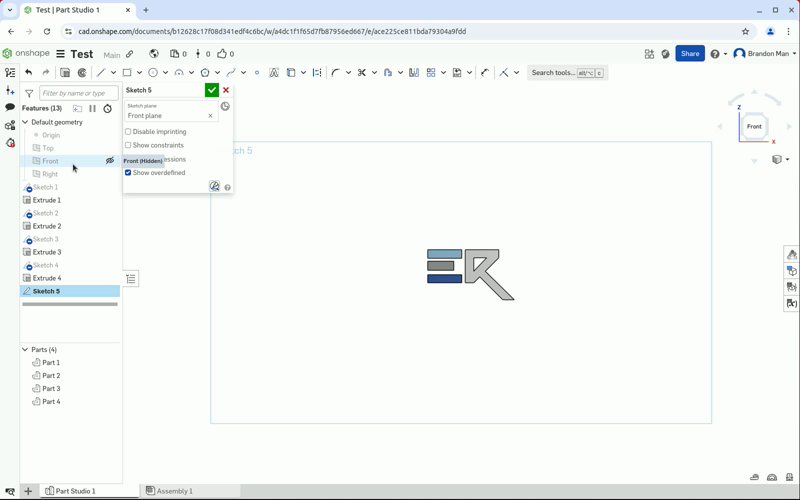
mouse_move(73, 352)
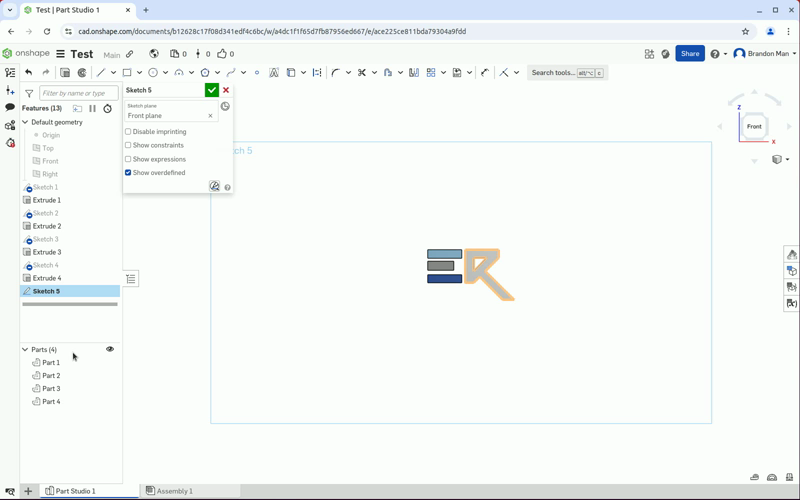
key(y)
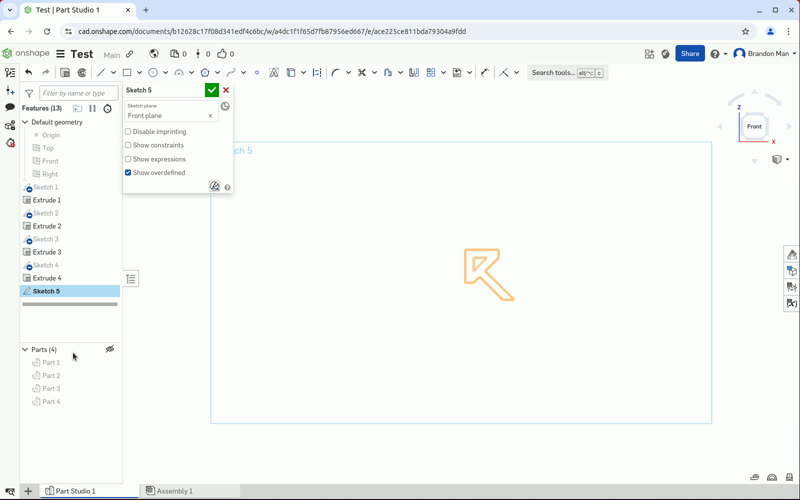
key(l)
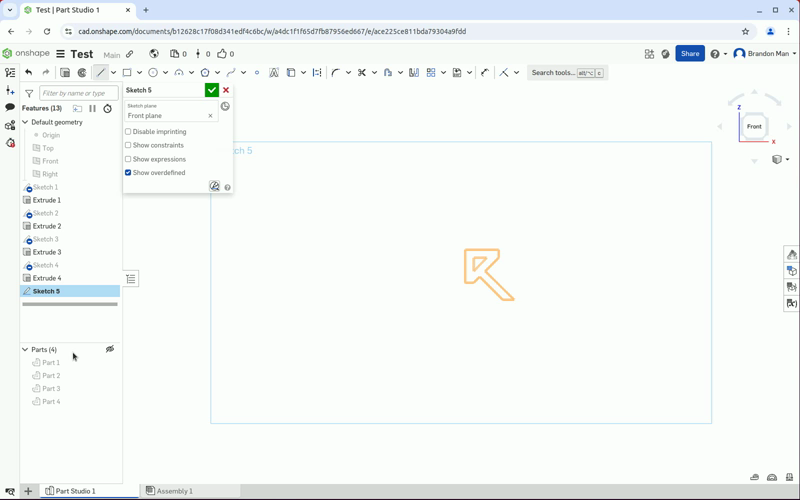
key_down(shift)
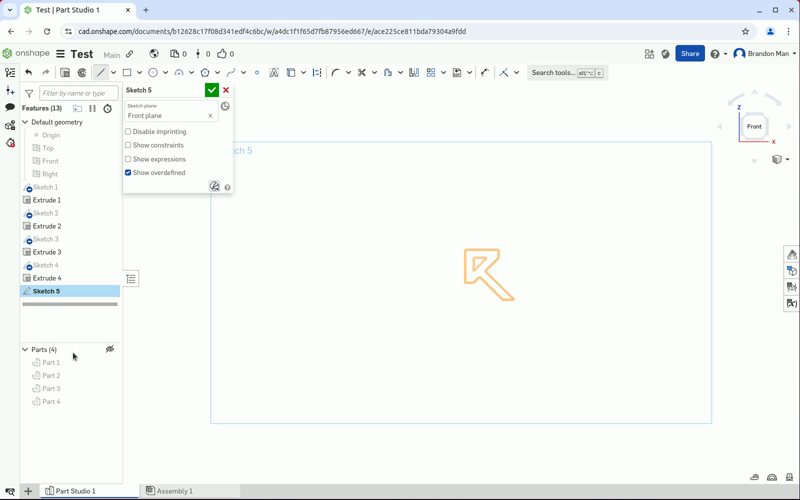
mouse_move(502, 282)
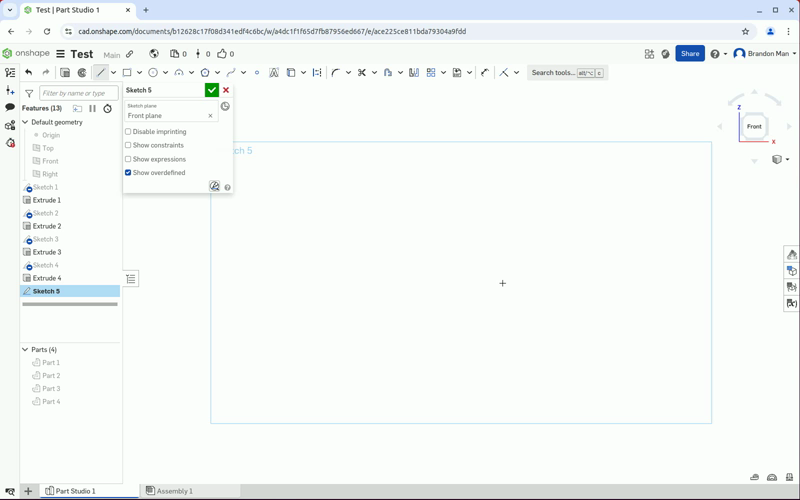
click(502, 282)
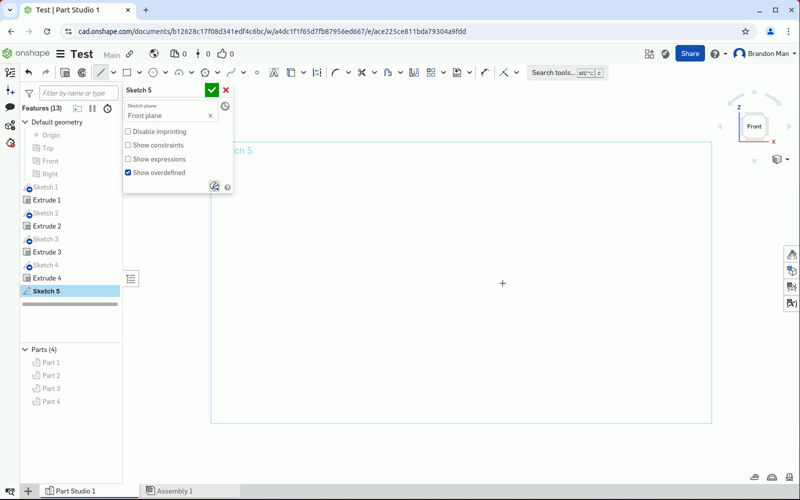
key_up(shift)
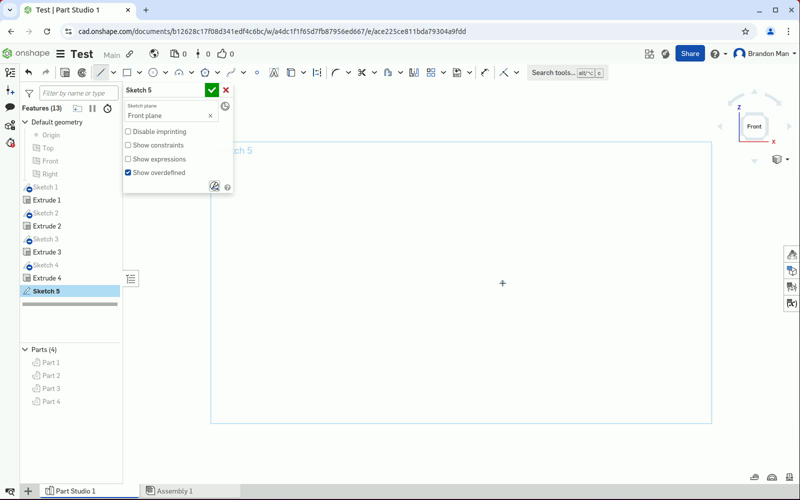
key_down(shift)
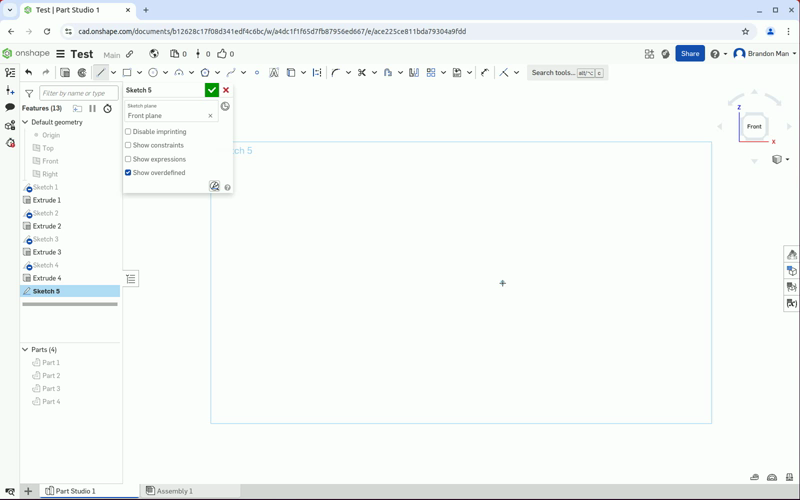
mouse_move(532, 282)
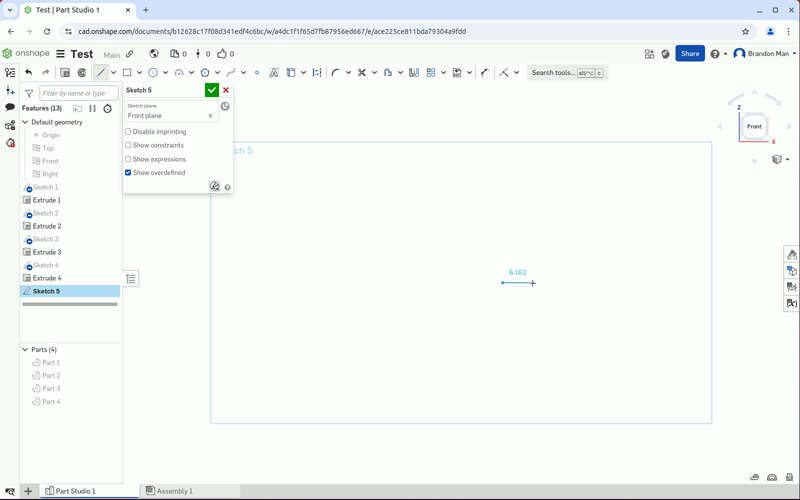
mouse_move(511, 282)
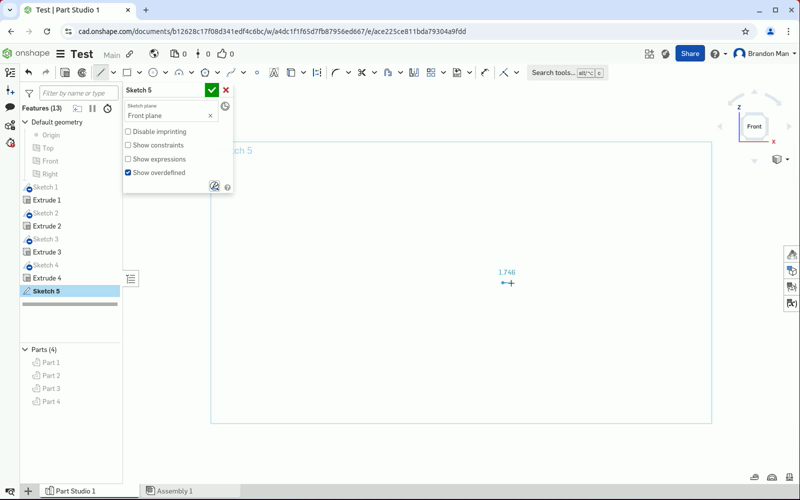
click(511, 282)
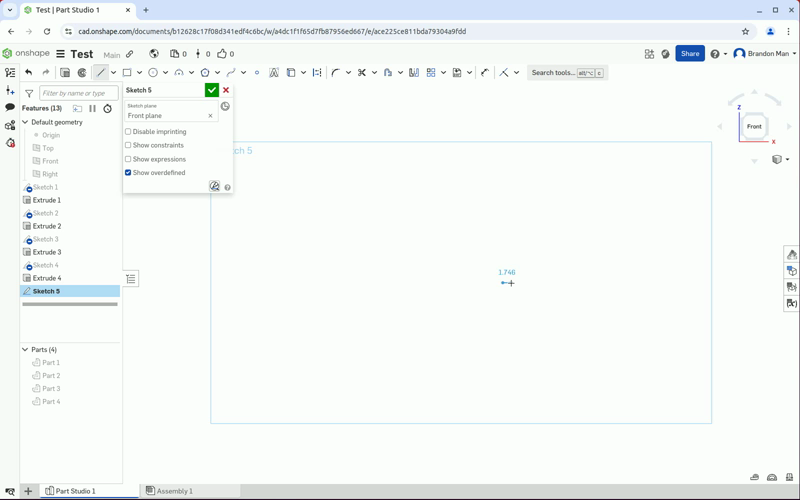
key_up(shift)
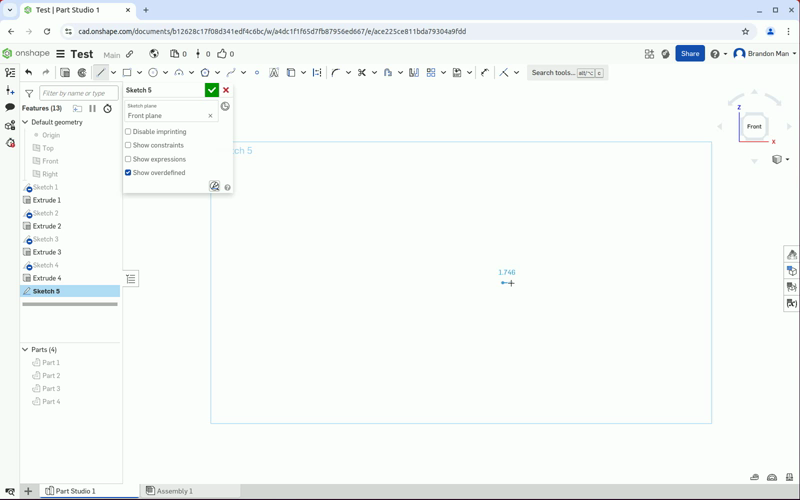
key_down(shift)
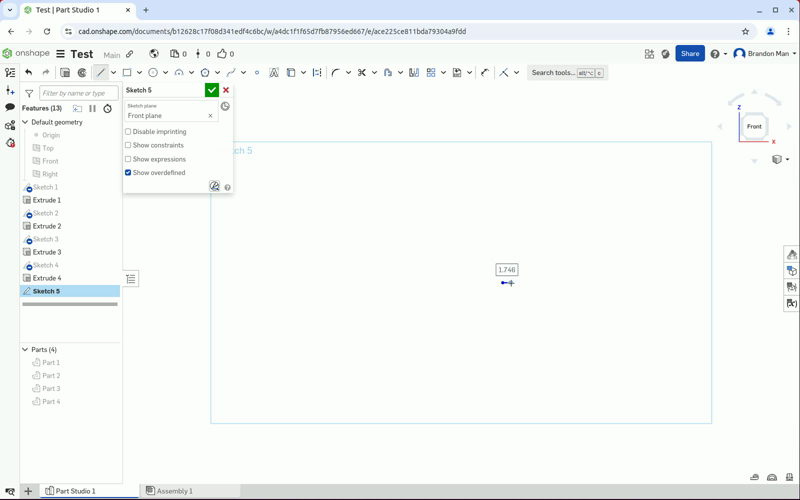
mouse_move(541, 282)
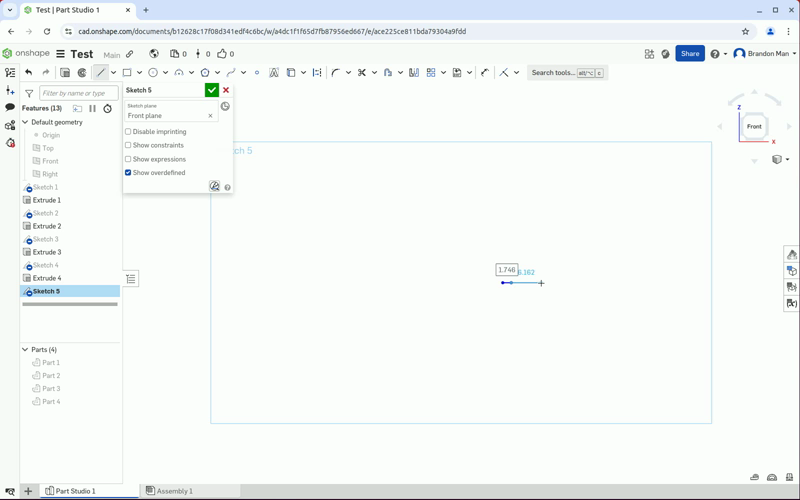
mouse_move(517, 276)
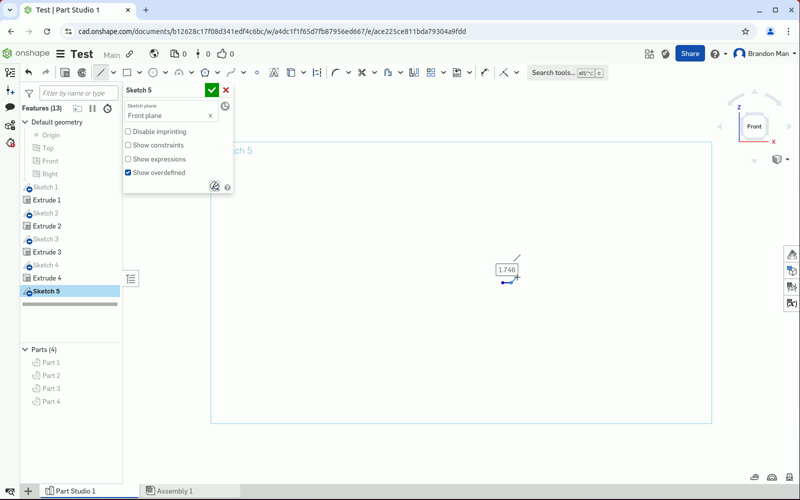
click(517, 276)
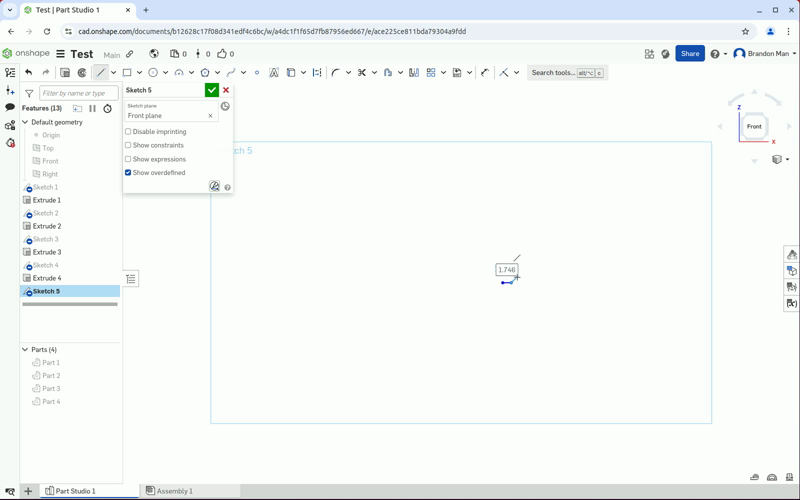
key_up(shift)
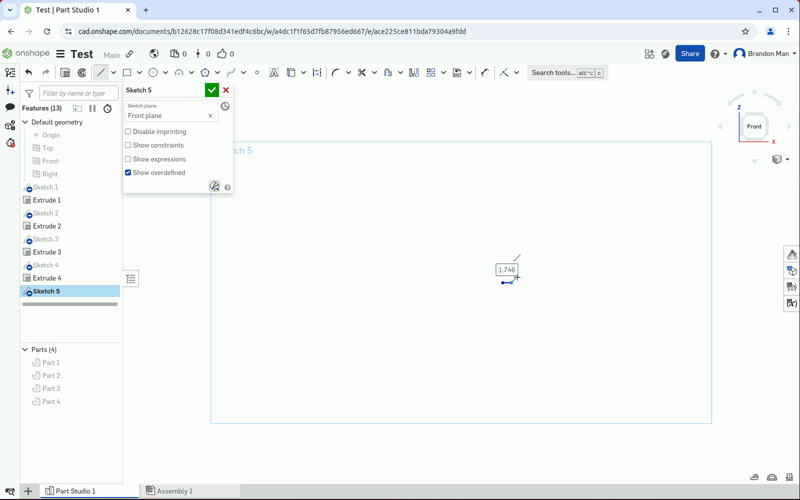
key_down(shift)
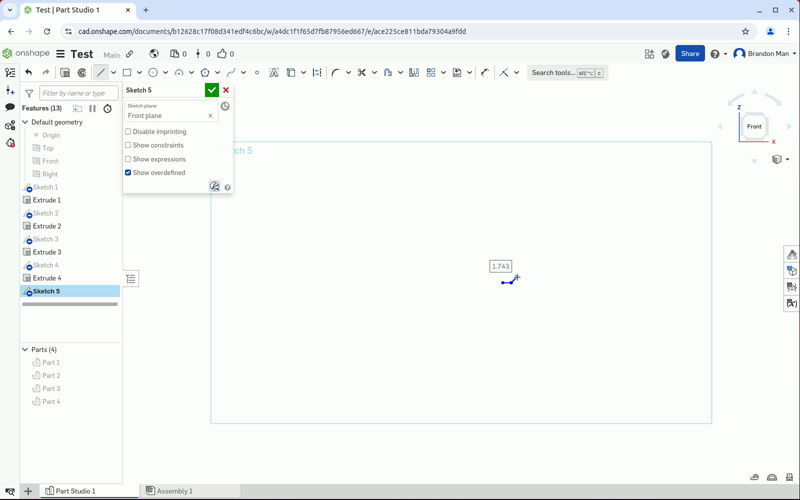
mouse_move(547, 276)
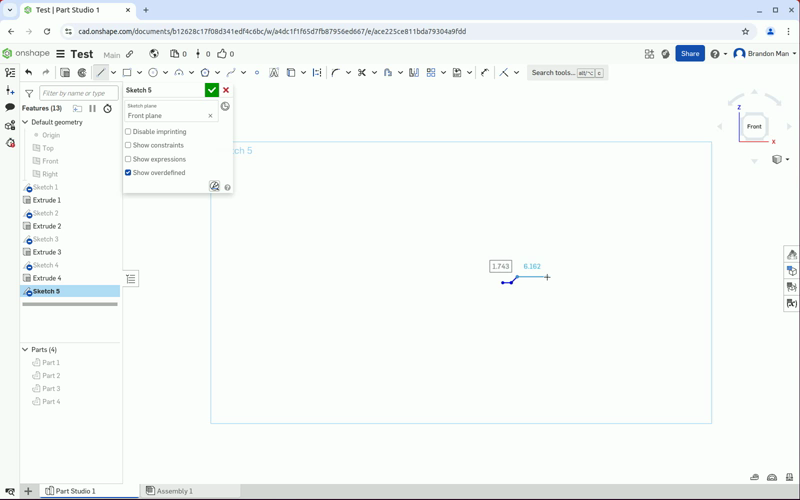
mouse_move(540, 299)
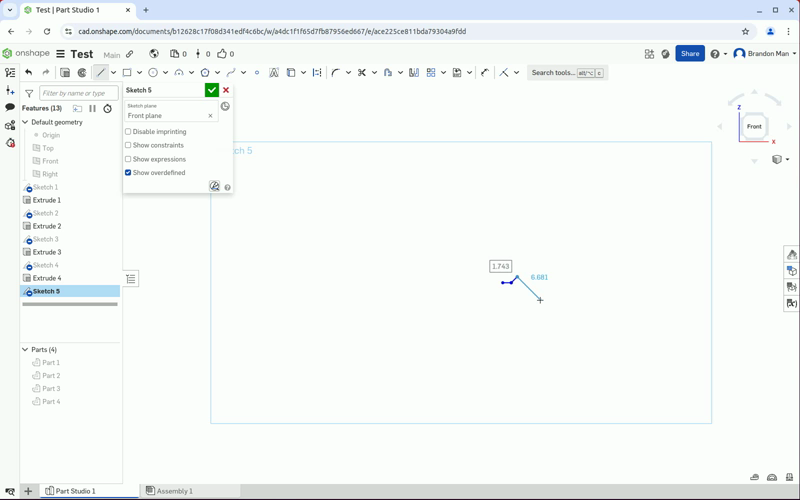
click(540, 299)
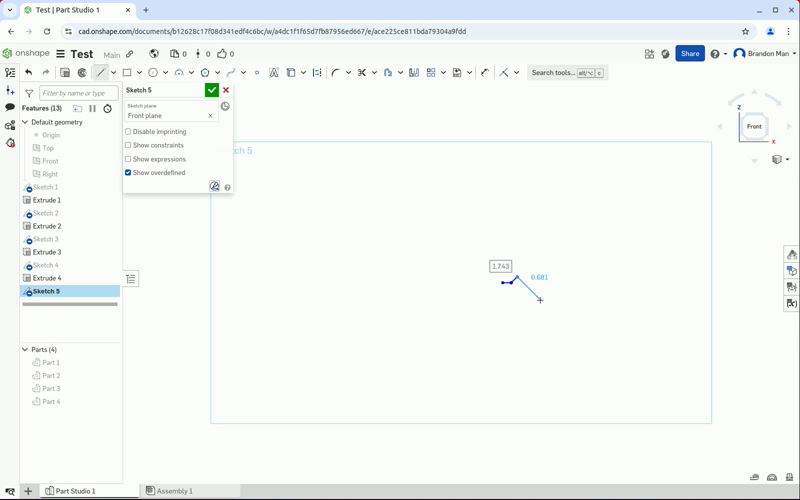
key_up(shift)
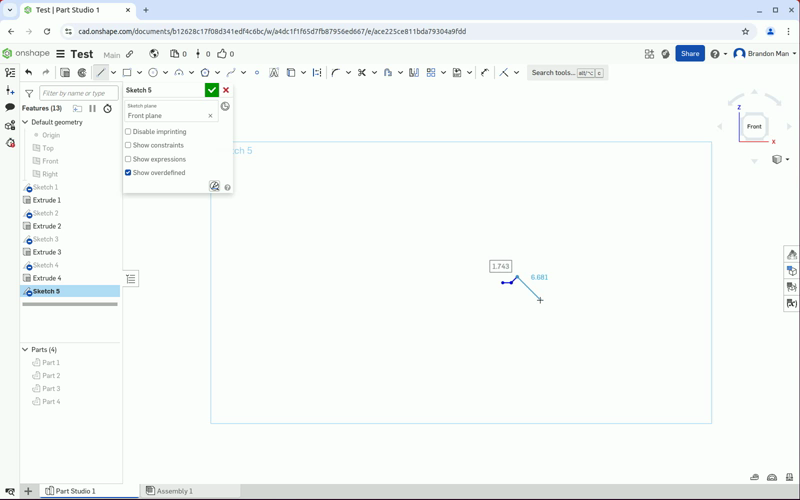
key_down(shift)
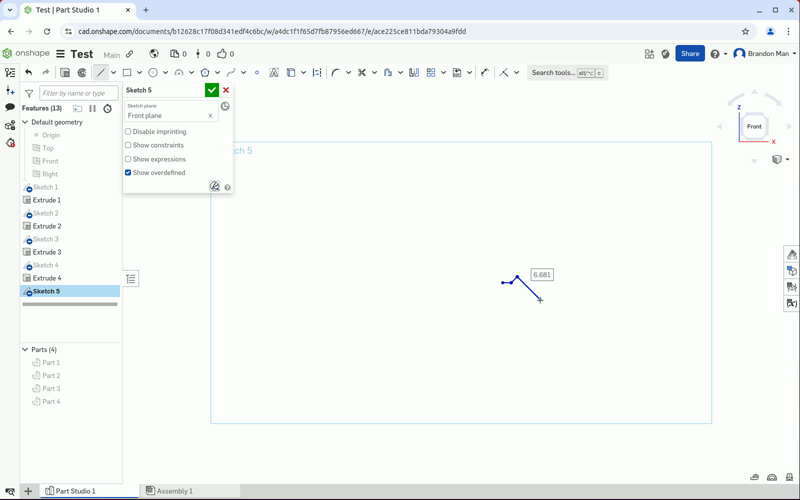
mouse_move(570, 299)
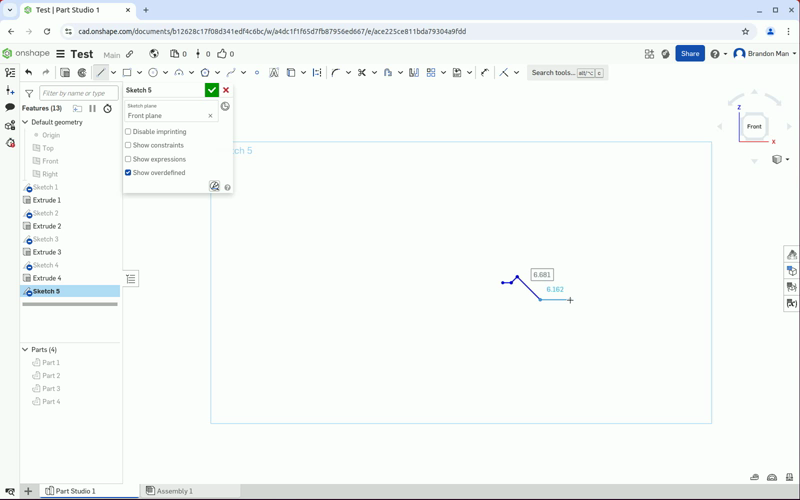
mouse_move(551, 299)
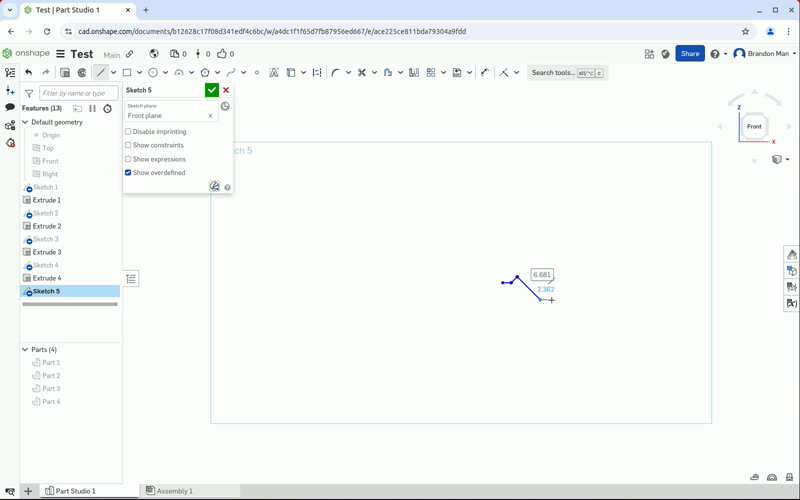
click(551, 299)
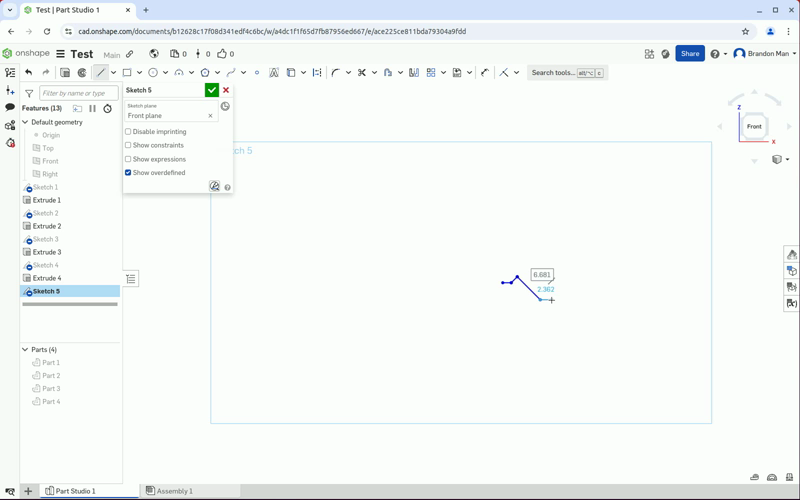
key_up(shift)
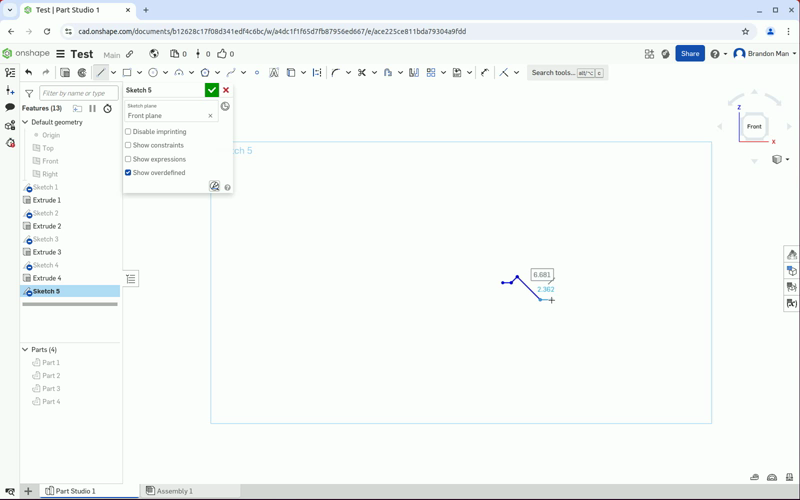
key_down(shift)
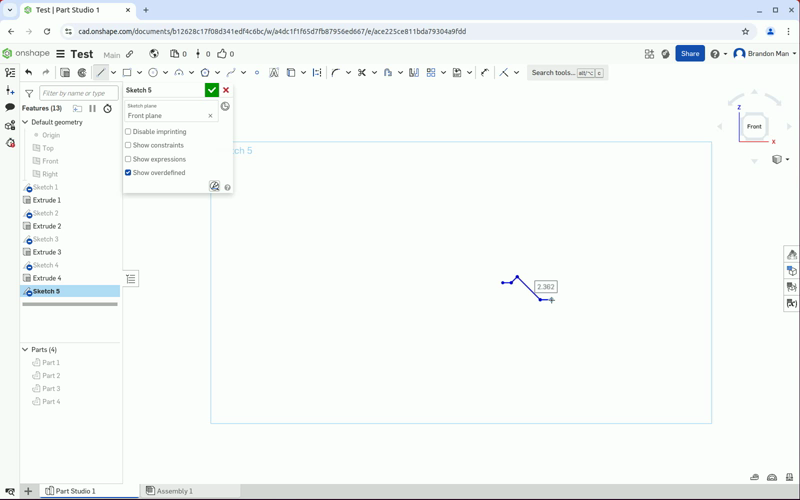
mouse_move(581, 299)
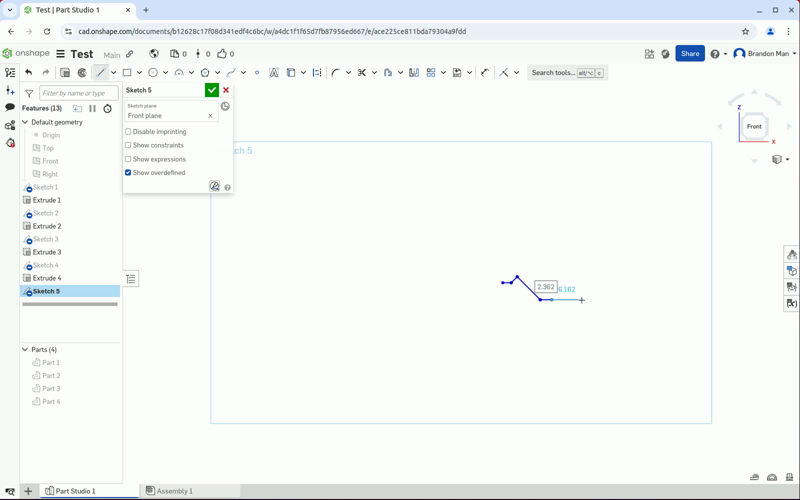
mouse_move(522, 271)
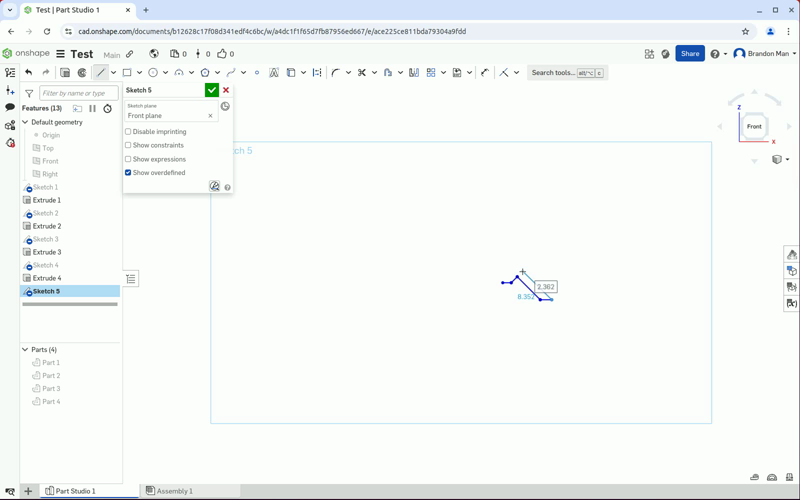
click(522, 271)
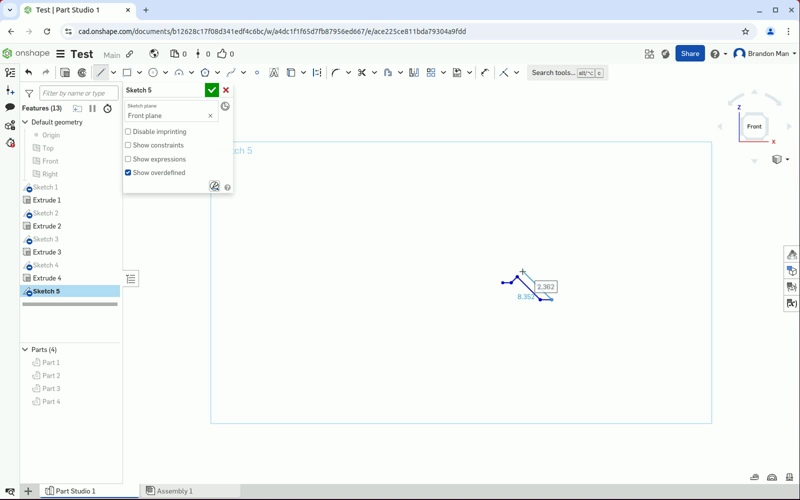
key_up(shift)
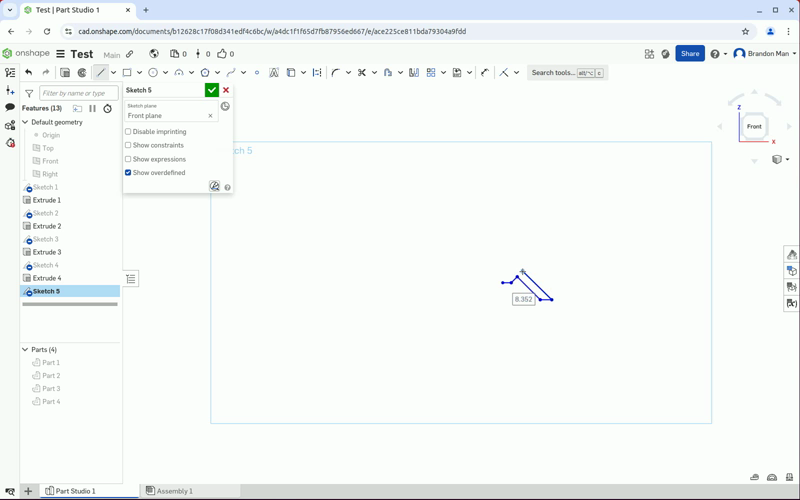
key_down(shift)
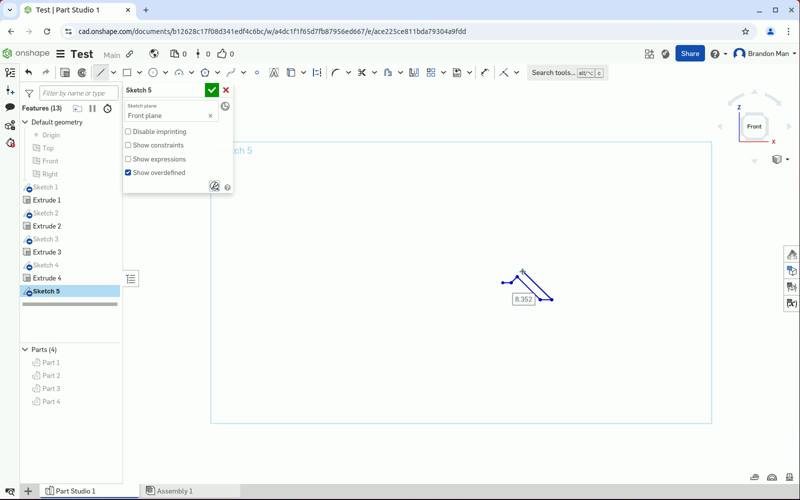
mouse_move(552, 271)
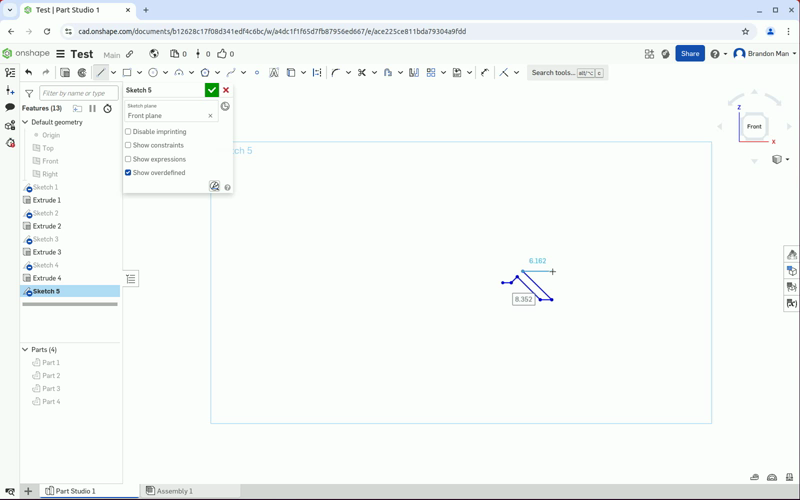
mouse_move(536, 257)
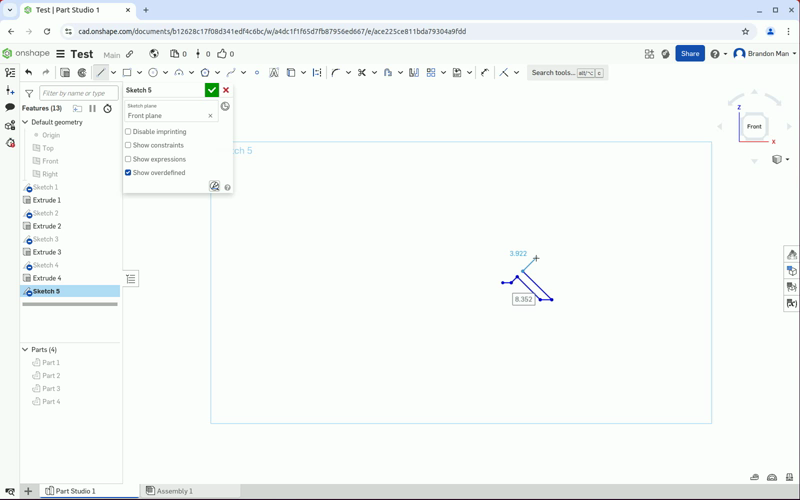
click(536, 257)
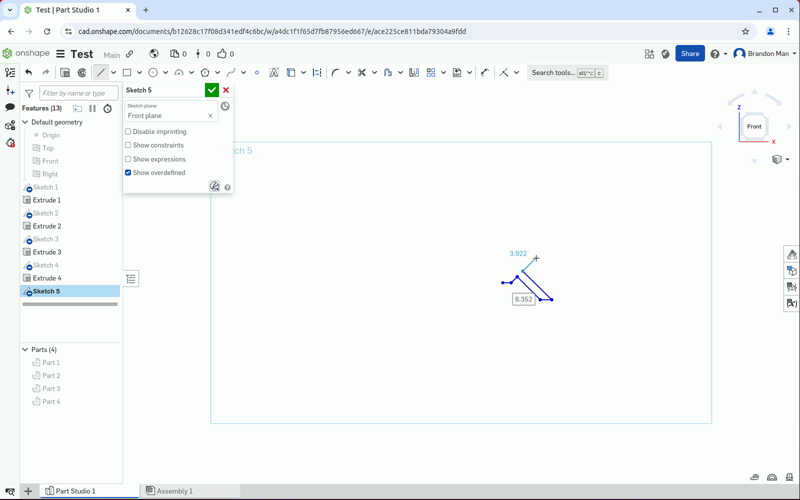
key_up(shift)
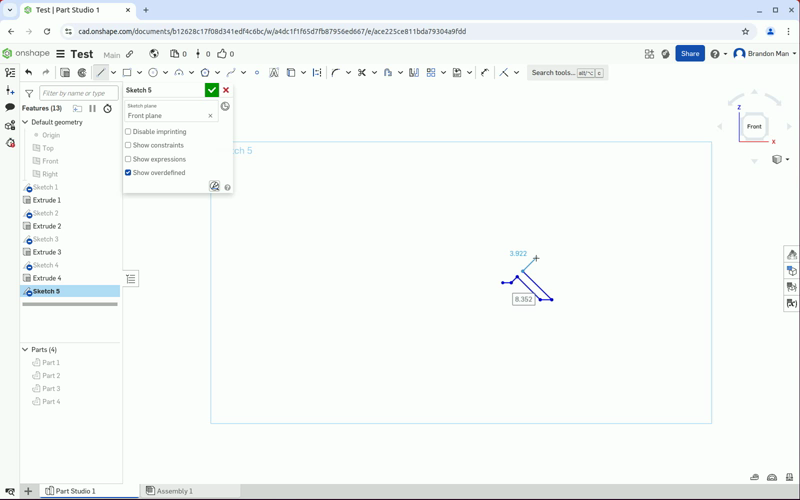
key_down(shift)
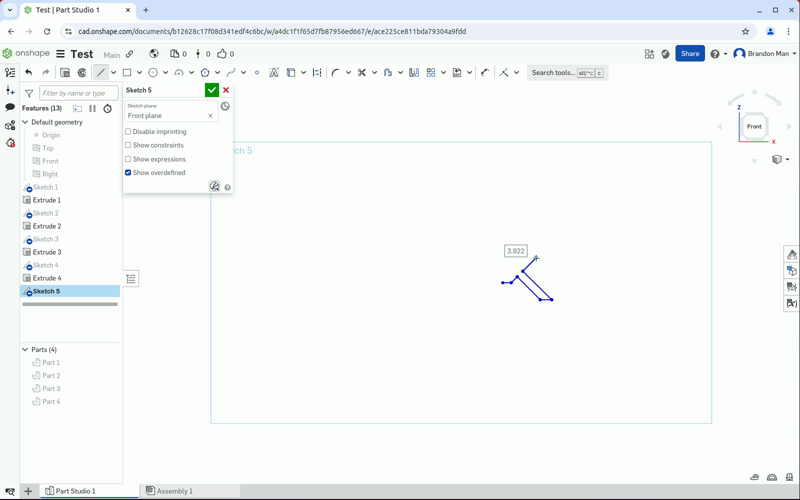
mouse_move(566, 257)
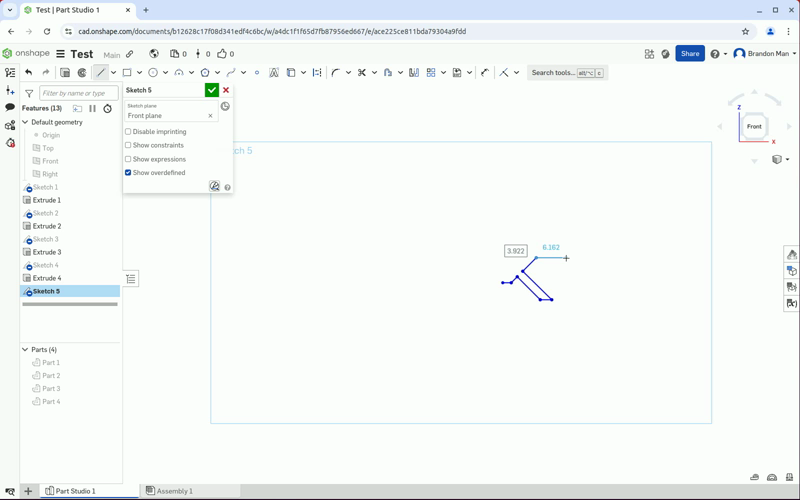
mouse_move(536, 249)
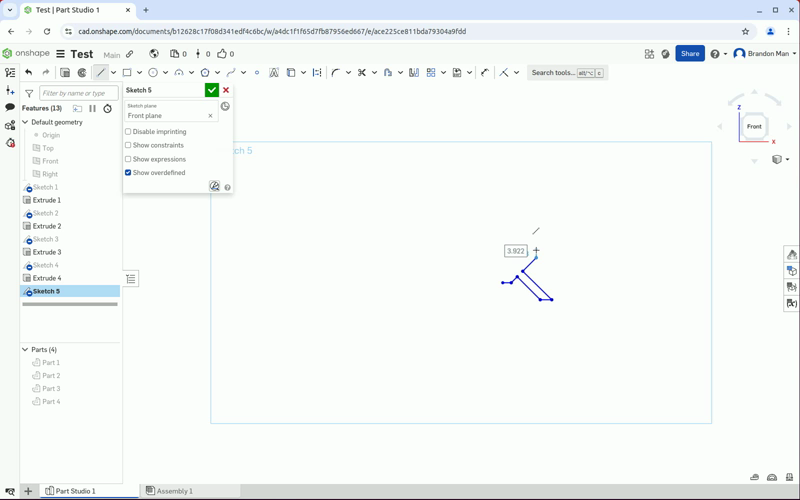
click(536, 249)
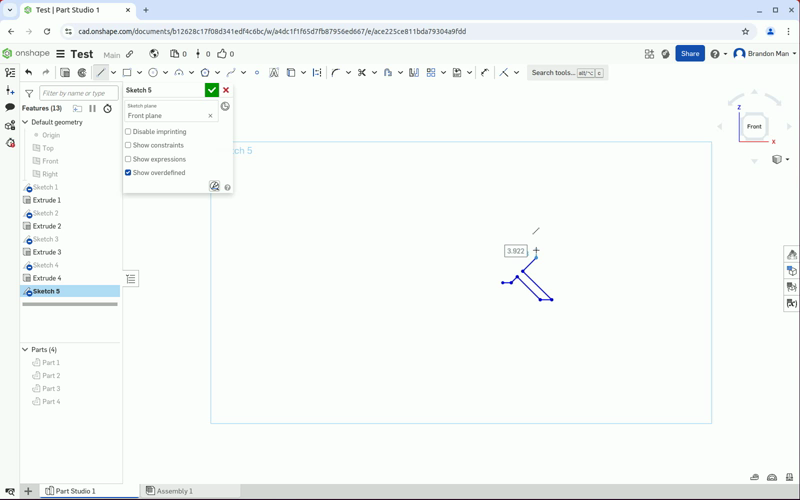
key_up(shift)
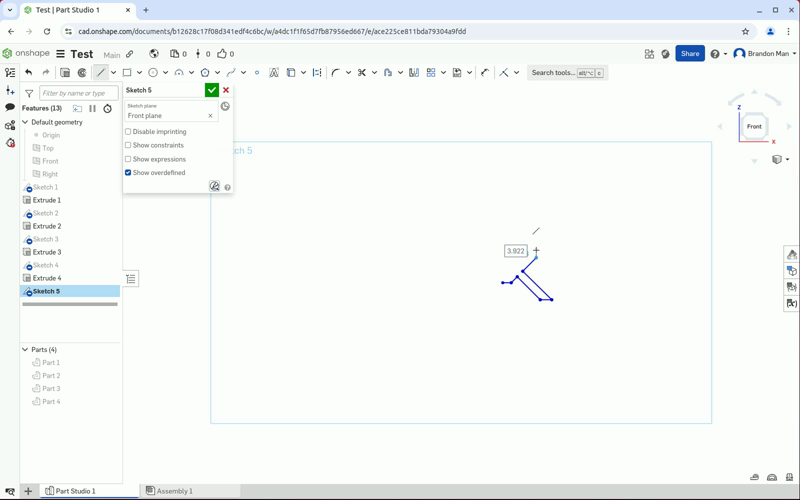
key_down(shift)
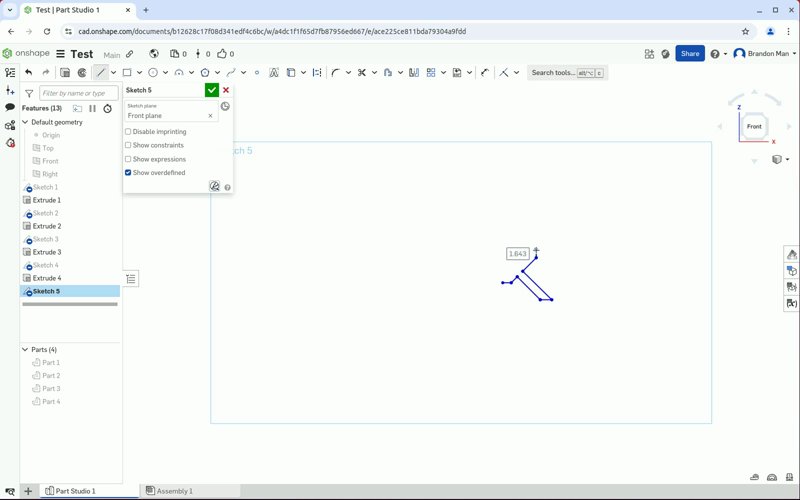
mouse_move(566, 249)
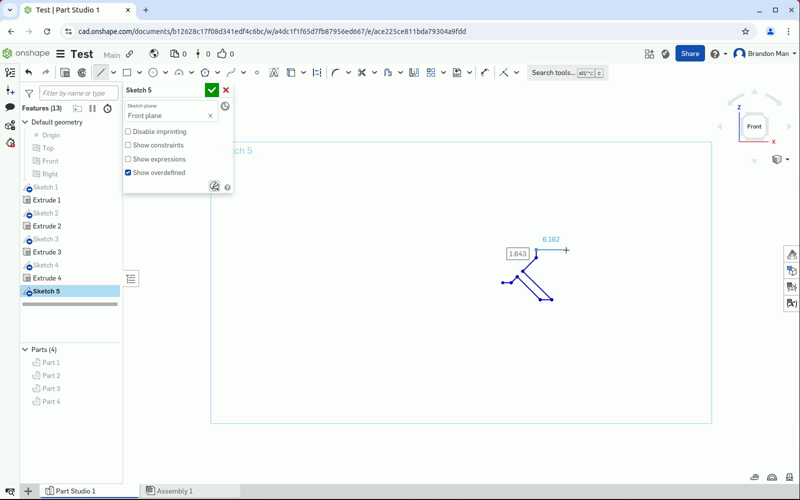
mouse_move(502, 249)
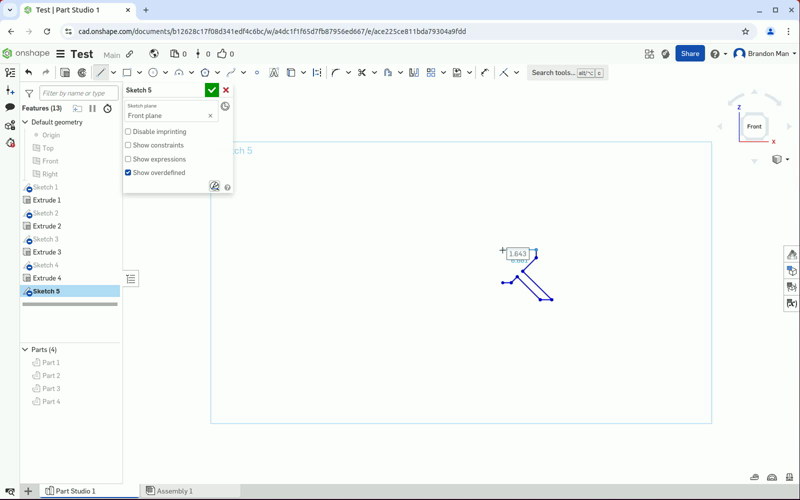
click(502, 249)
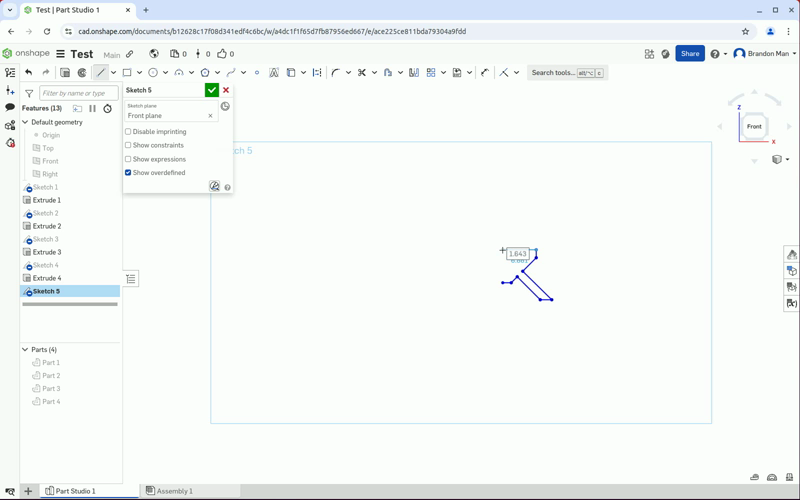
key_up(shift)
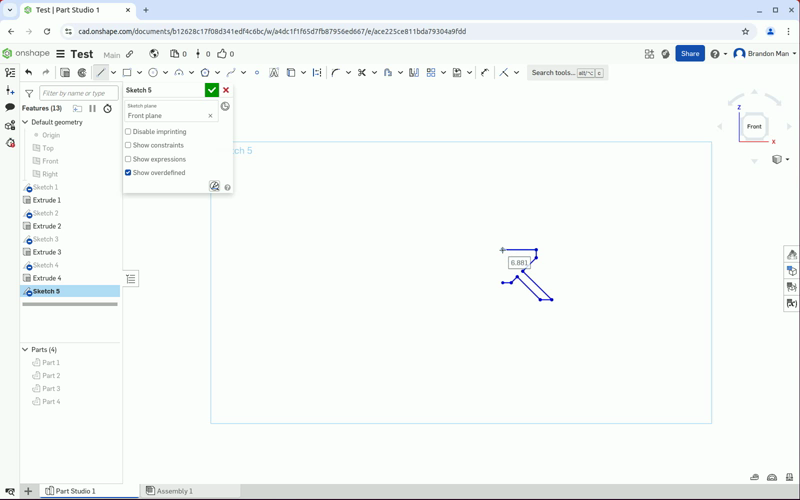
mouse_move(532, 249)
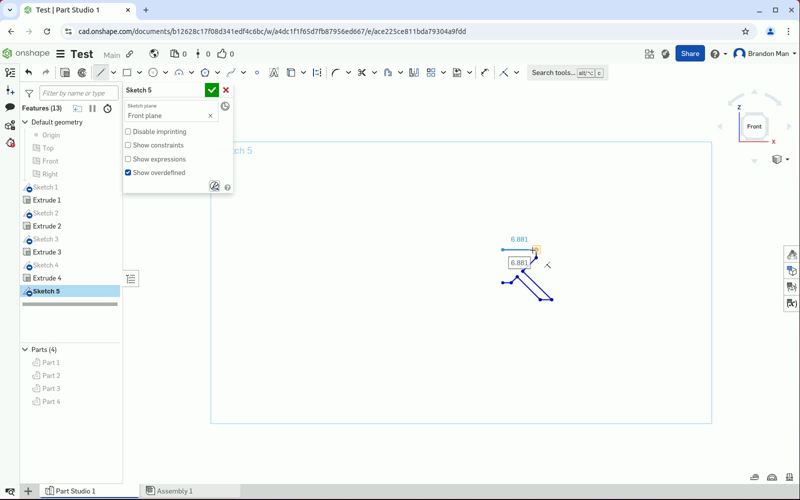
key_down(shift)
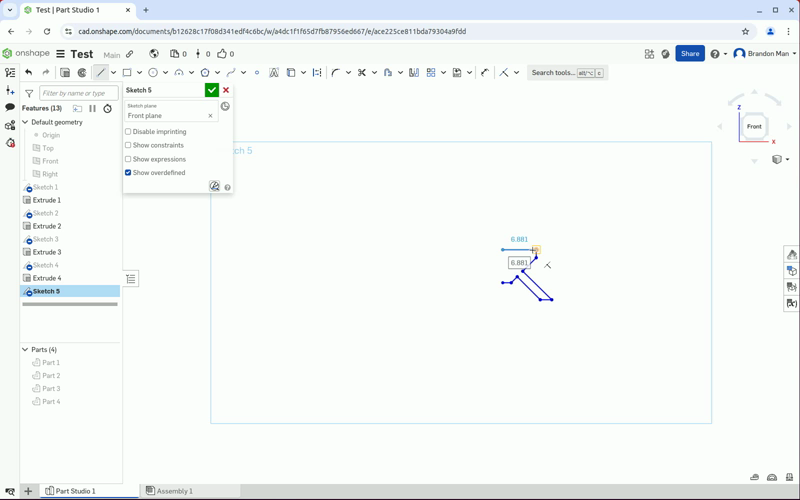
mouse_move(502, 282)
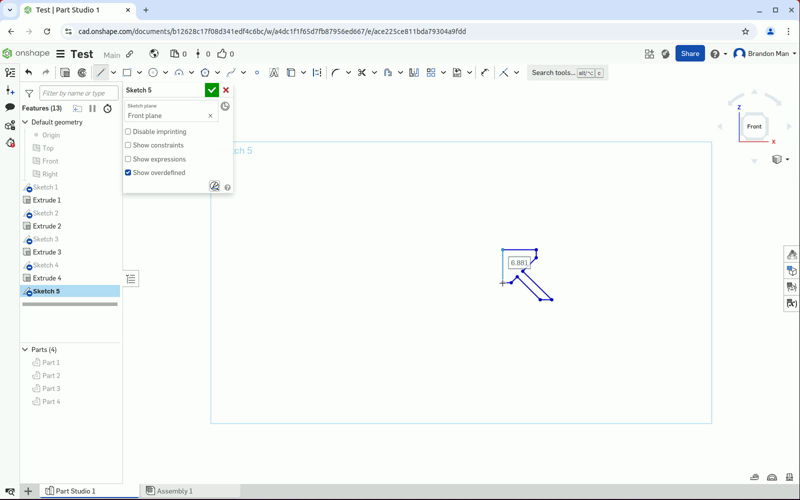
key_up(shift)
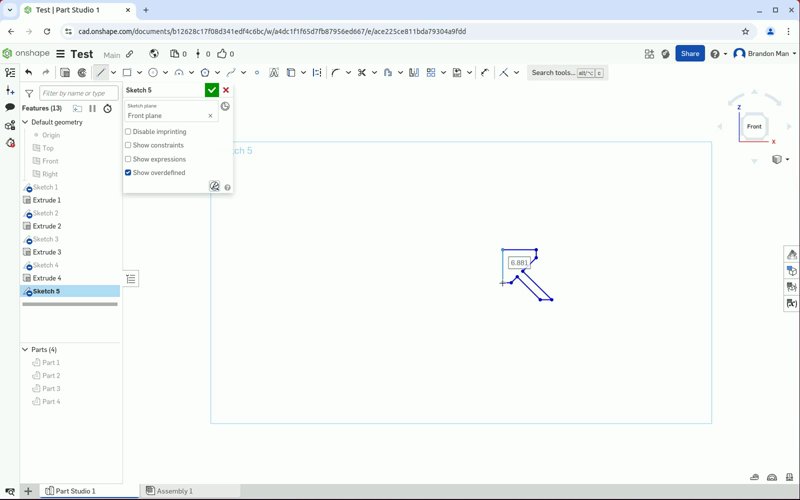
click(502, 282)
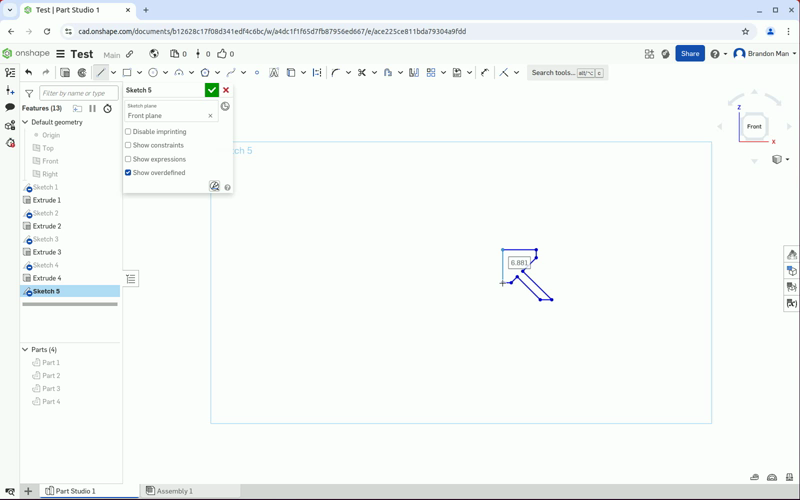
key(esc)
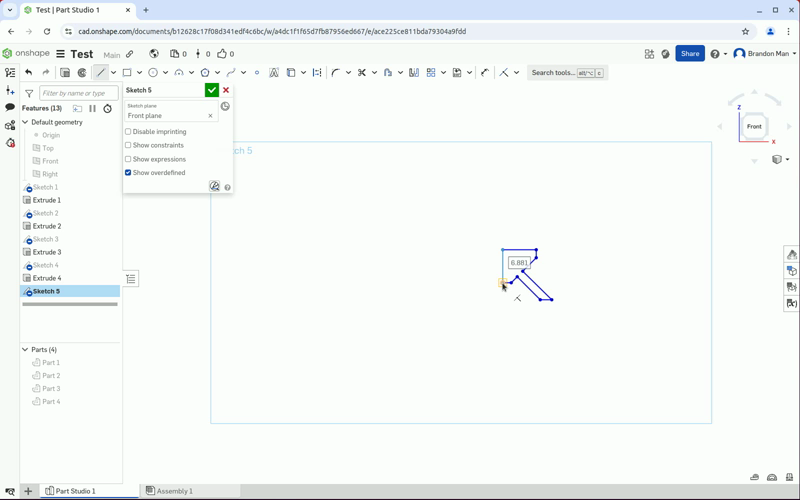
key(l)
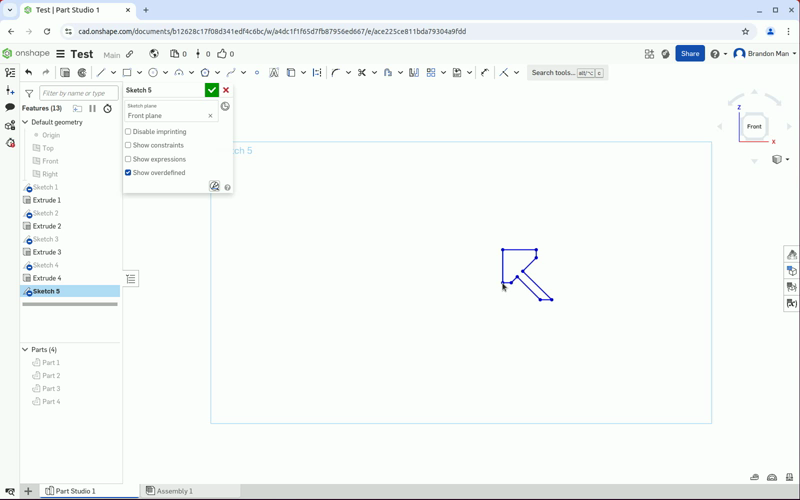
key_down(shift)
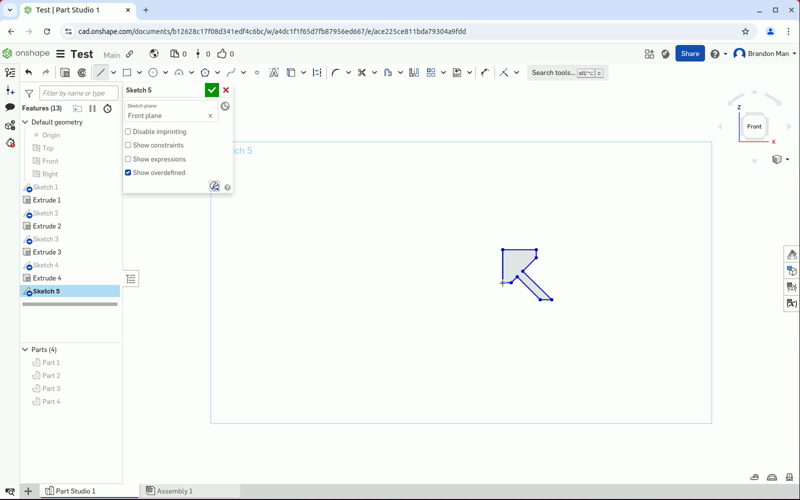
mouse_move(511, 271)
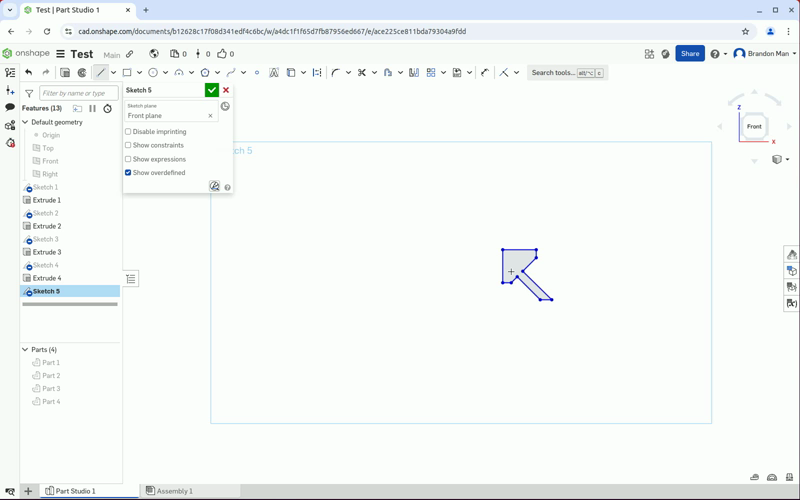
click(511, 271)
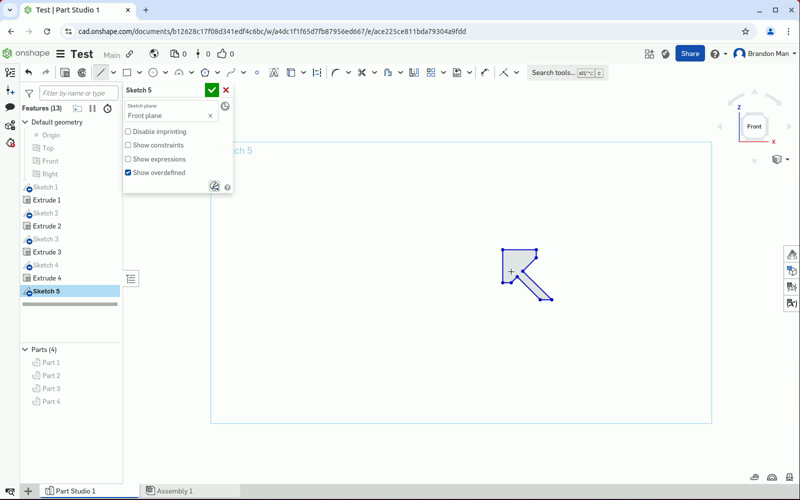
key_up(shift)
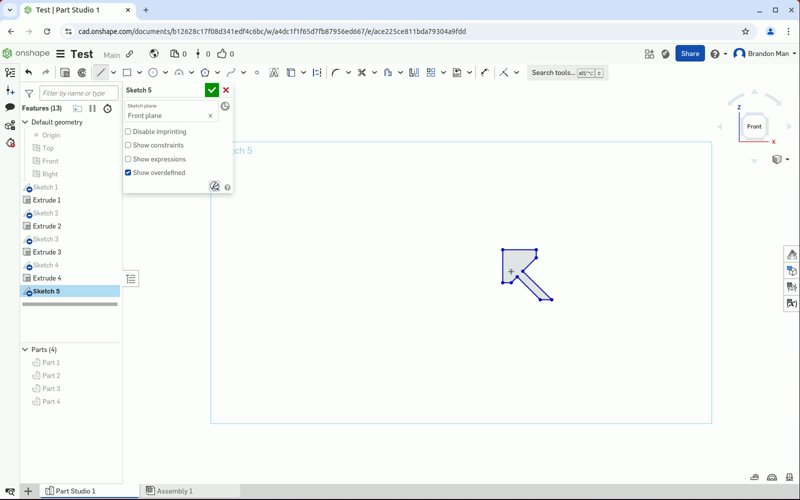
key_down(shift)
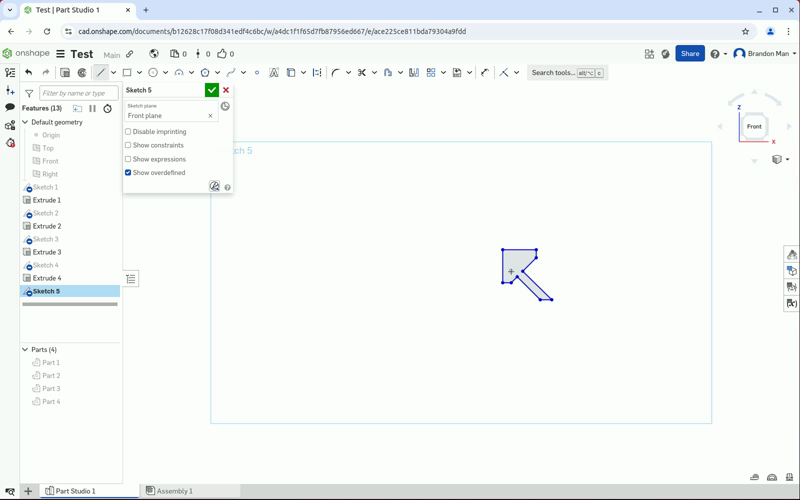
mouse_move(541, 271)
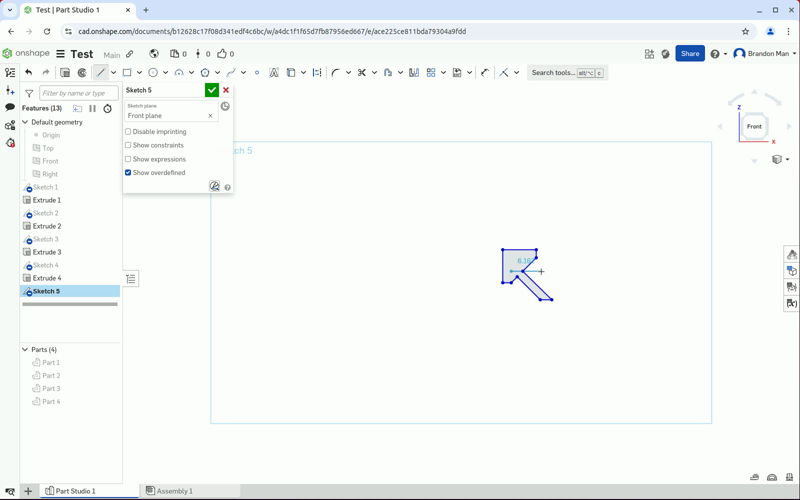
mouse_move(524, 257)
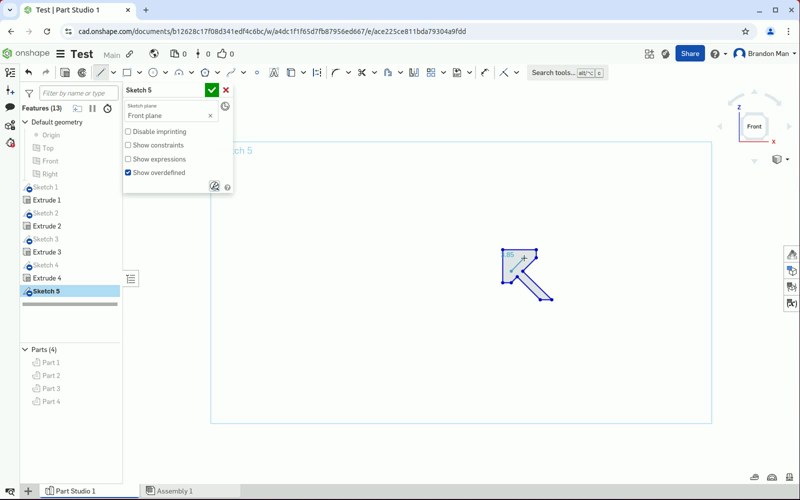
click(524, 257)
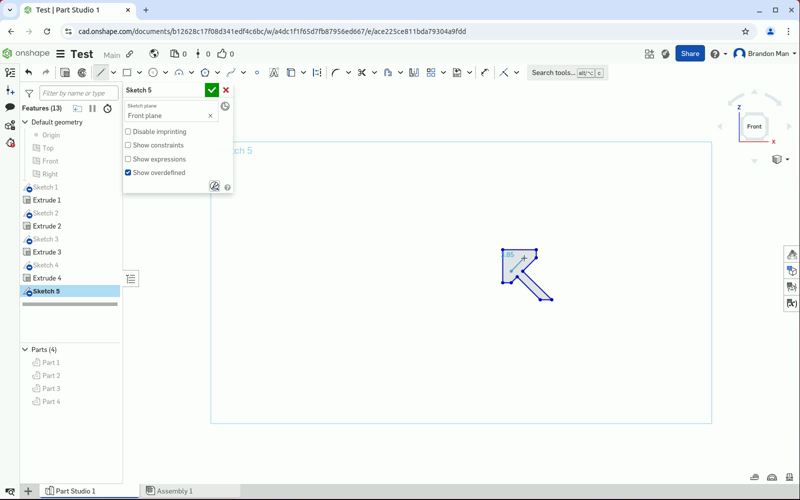
key_up(shift)
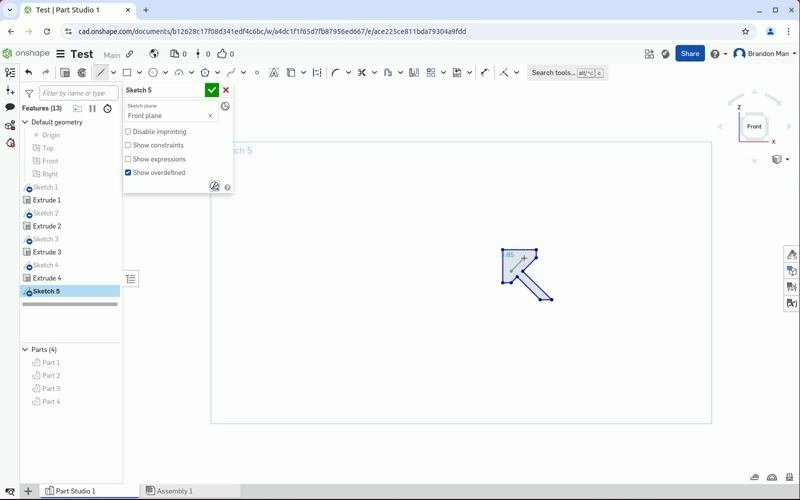
key_down(shift)
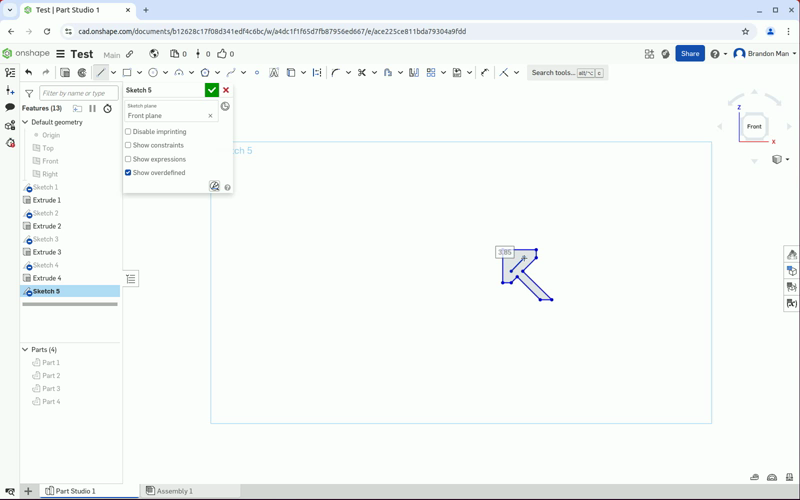
mouse_move(554, 257)
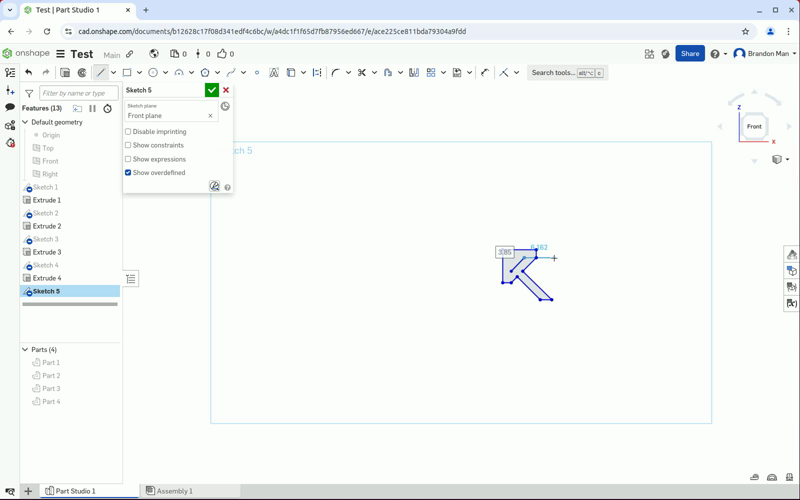
mouse_move(511, 257)
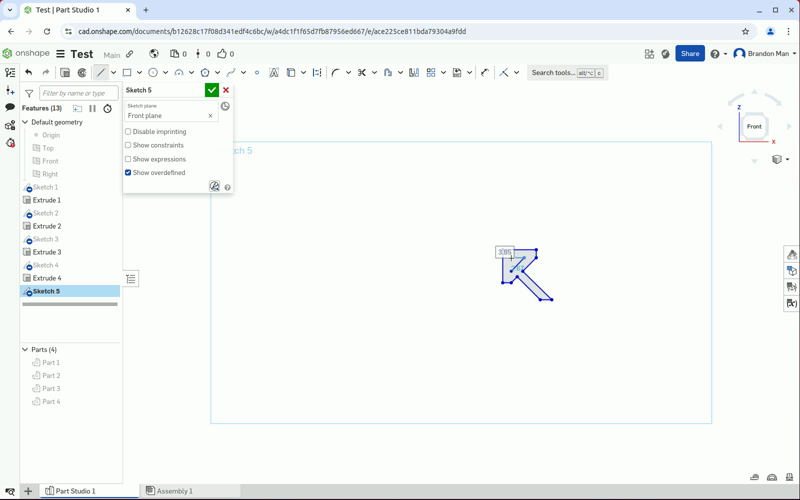
click(511, 257)
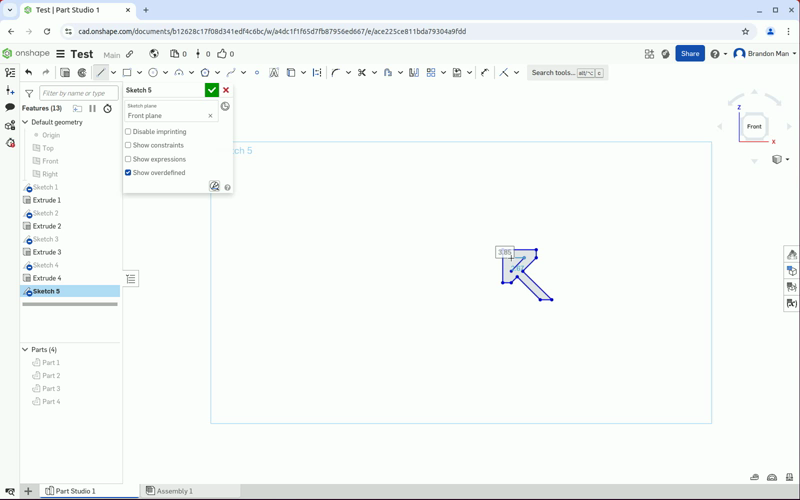
key_up(shift)
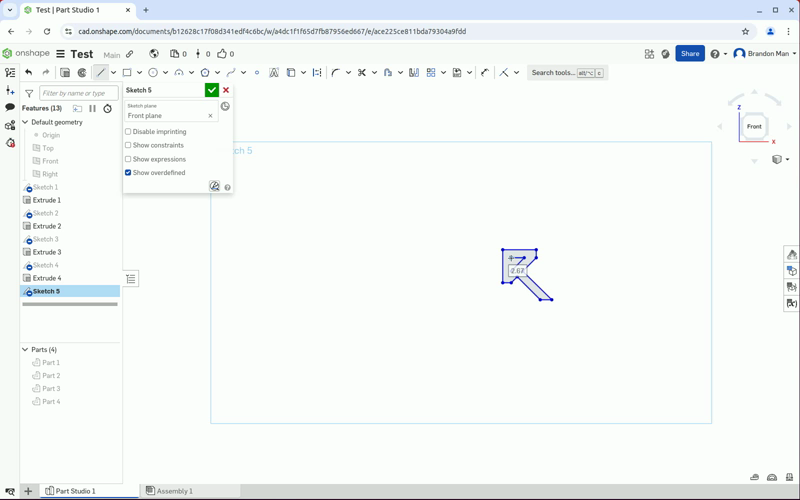
mouse_move(541, 257)
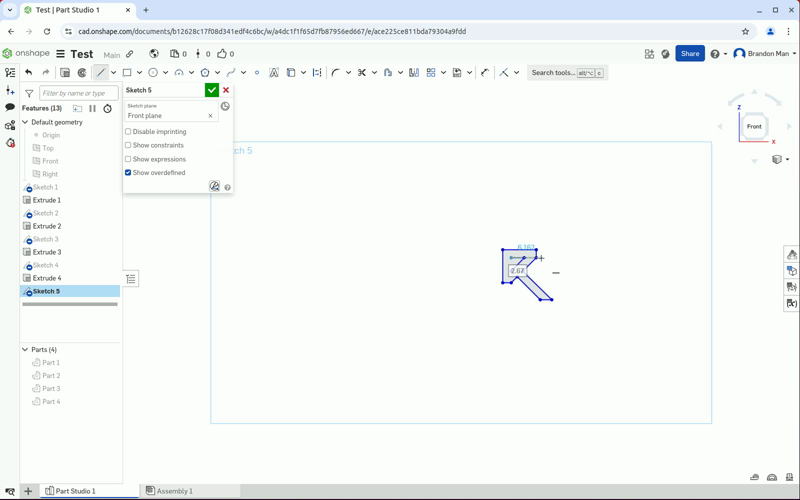
key_down(shift)
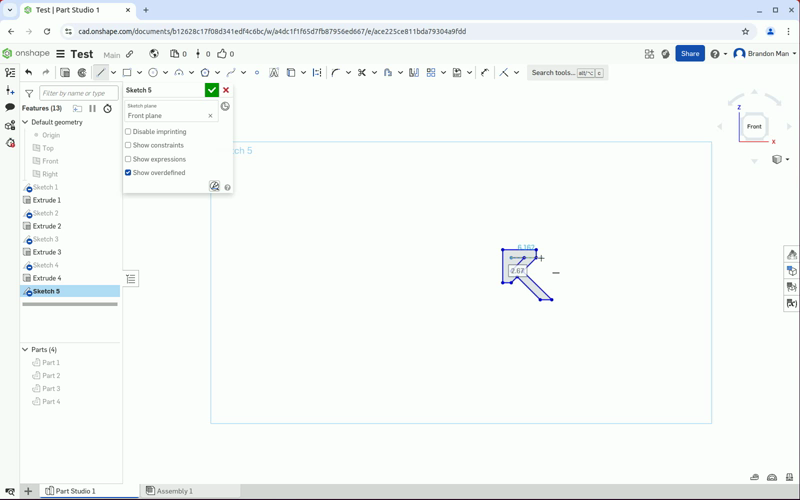
mouse_move(511, 271)
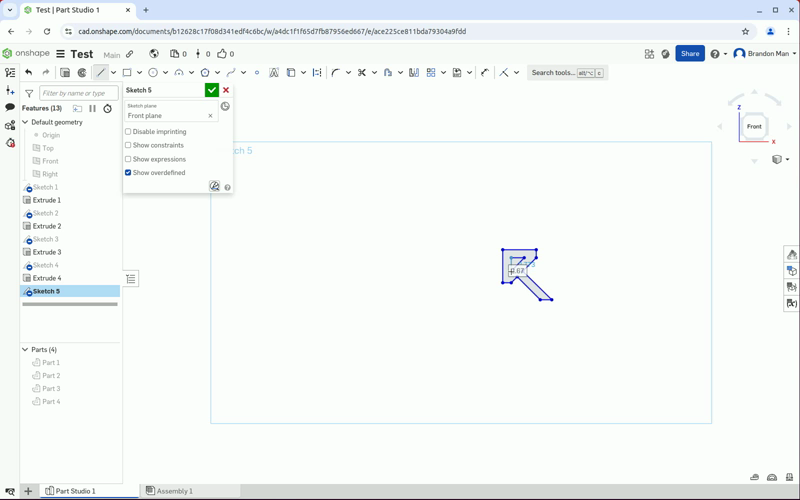
key_up(shift)
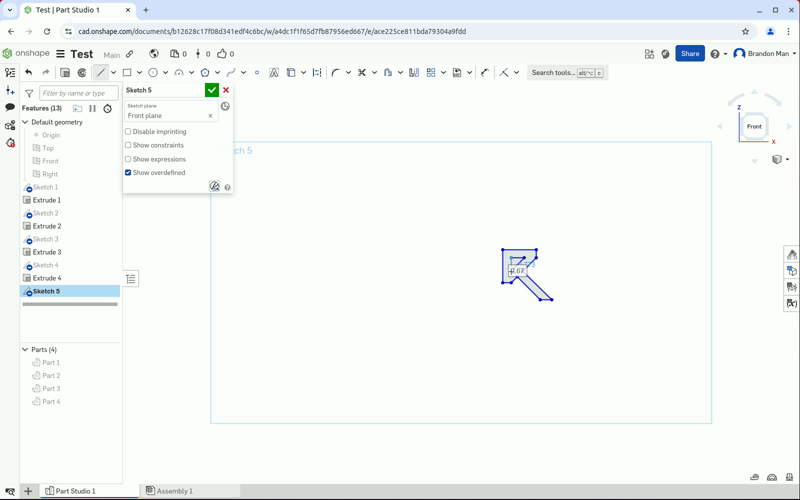
click(511, 271)
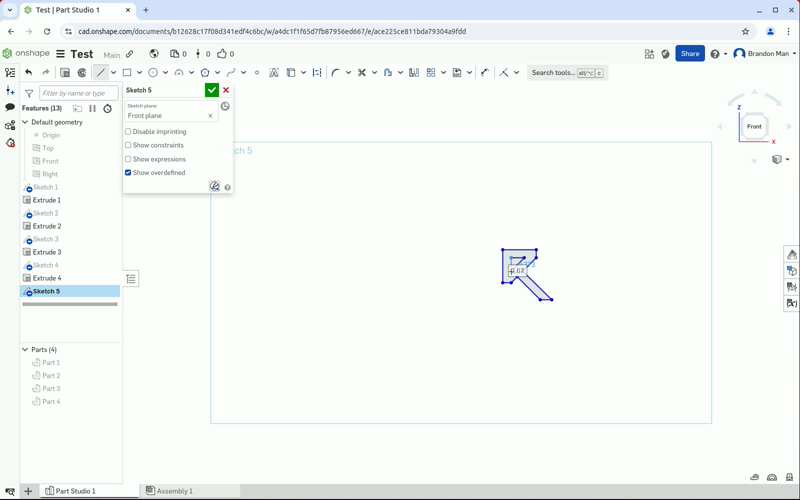
key(esc)
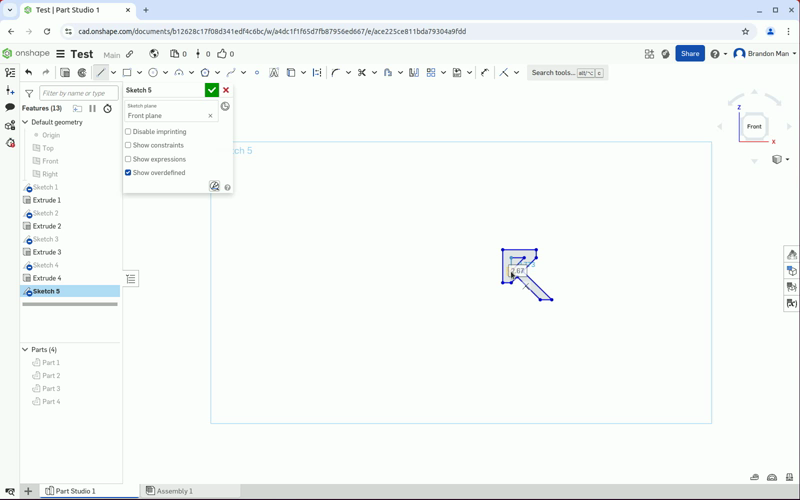
mouse_move(510, 254)
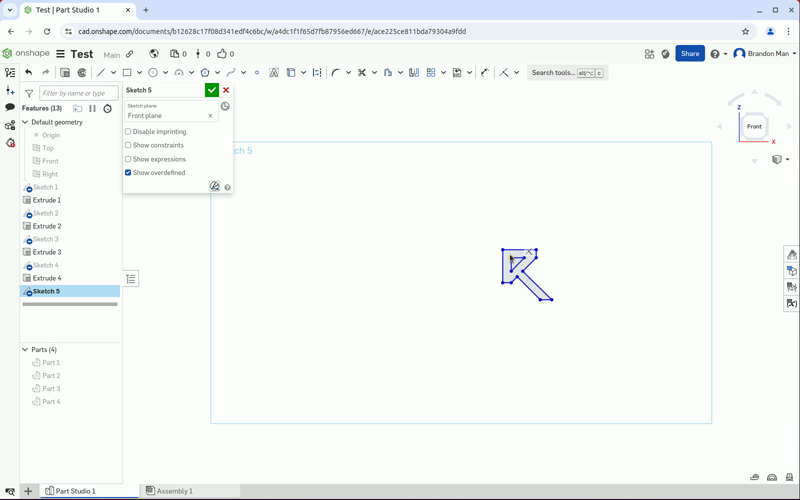
scroll(6)
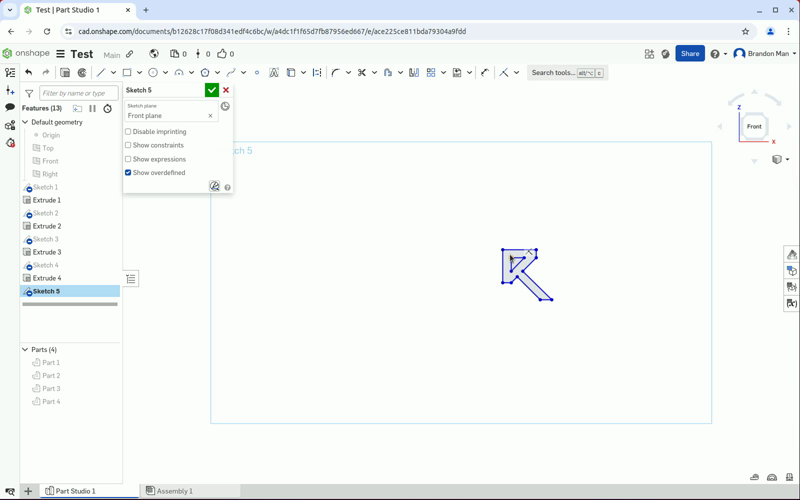
scroll(6)
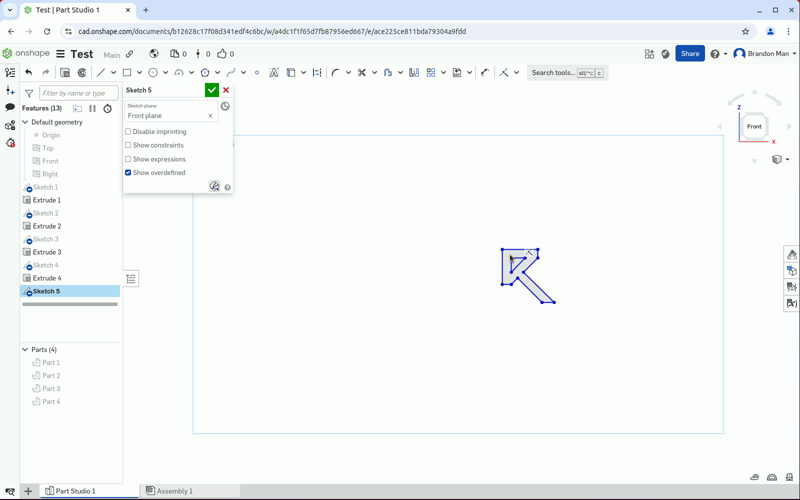
scroll(6)
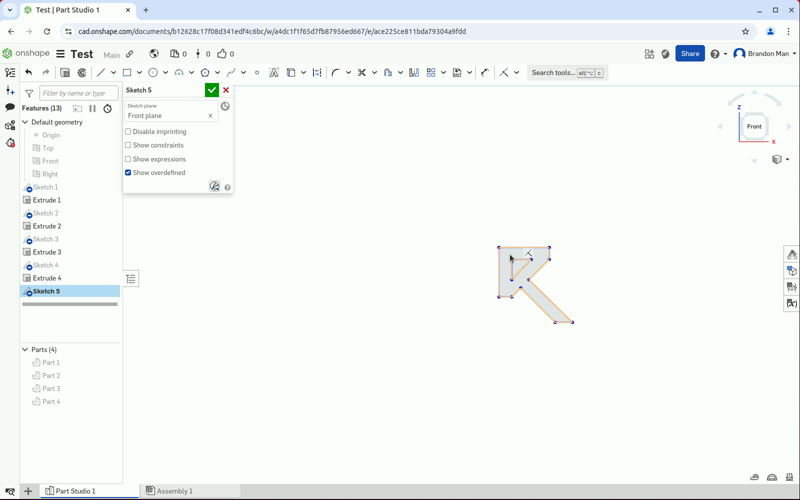
scroll(6)
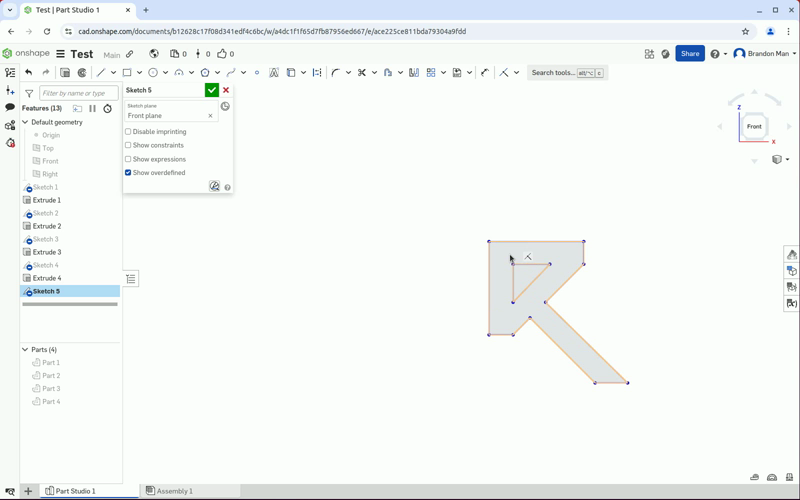
scroll(6)
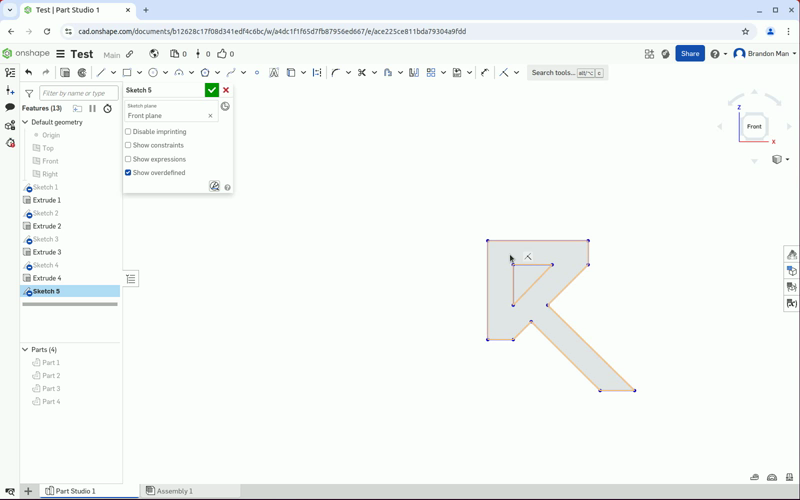
scroll(6)
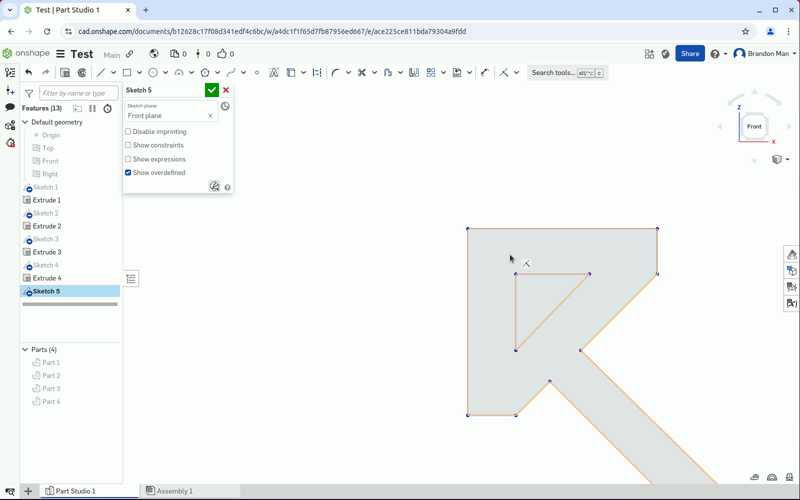
scroll(6)
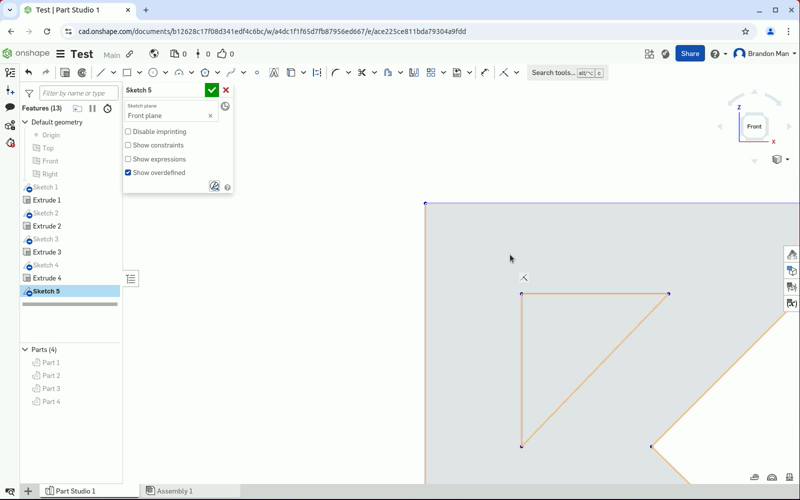
click(510, 254)
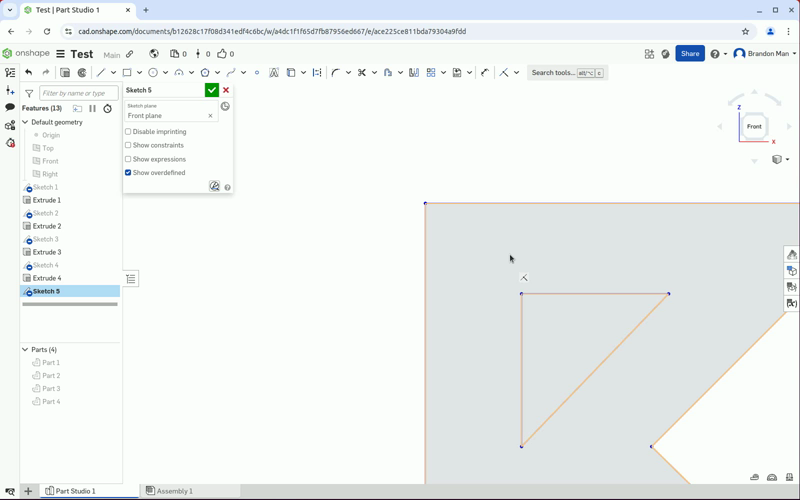
scroll(-6)
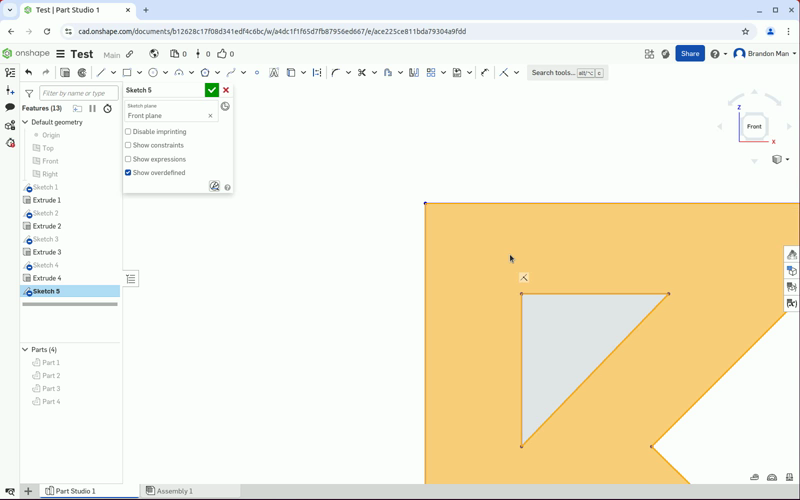
scroll(-6)
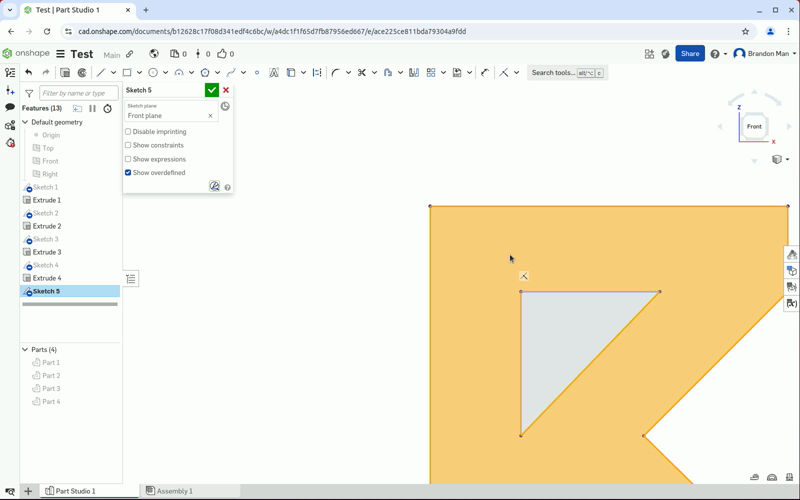
scroll(-6)
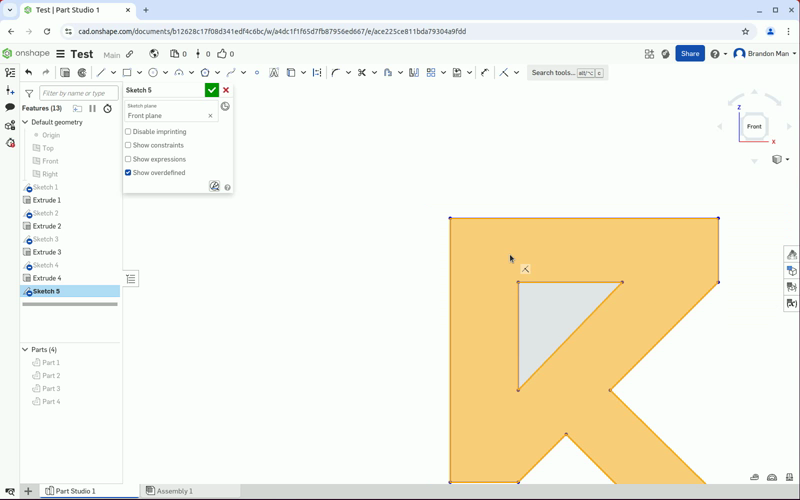
scroll(-6)
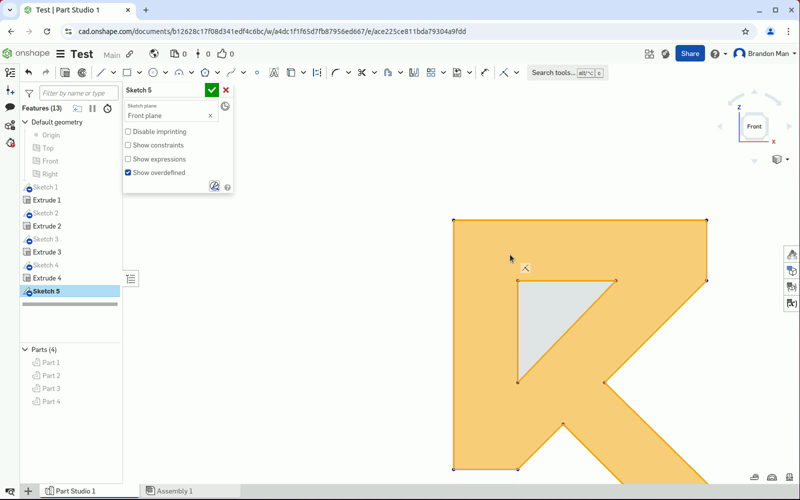
scroll(-6)
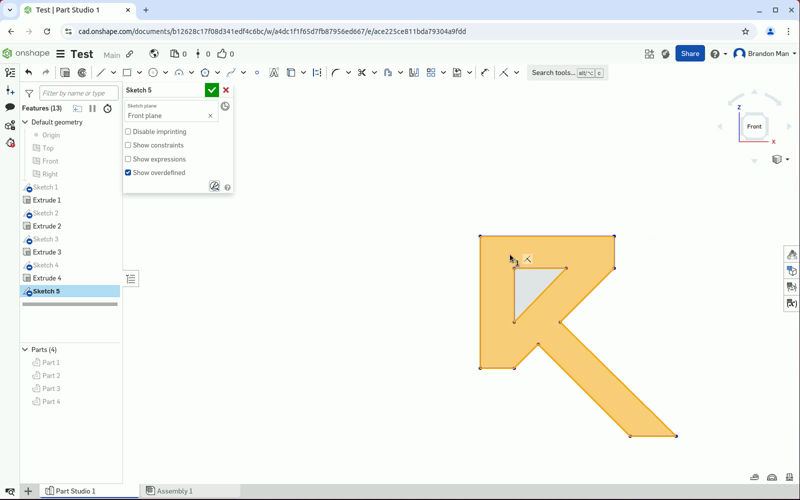
scroll(-6)
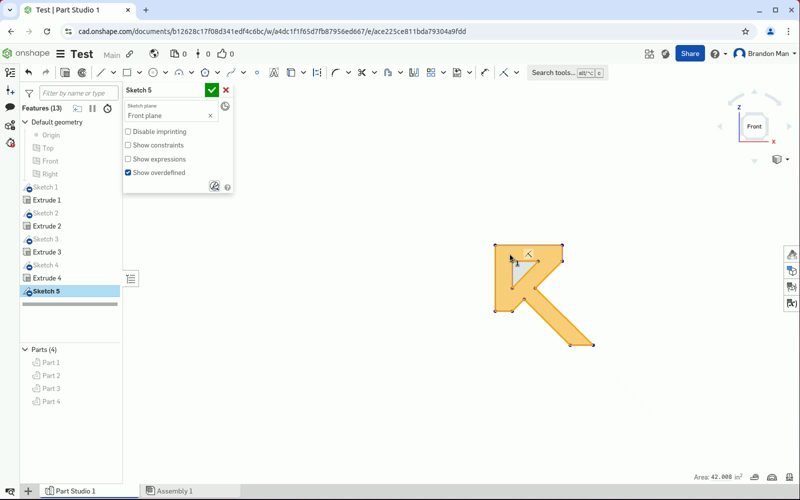
scroll(-6)
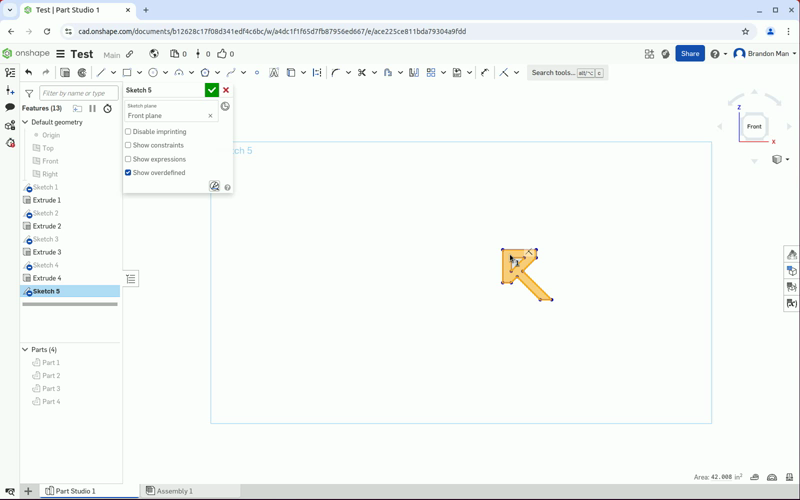
mouse_move(73, 352)
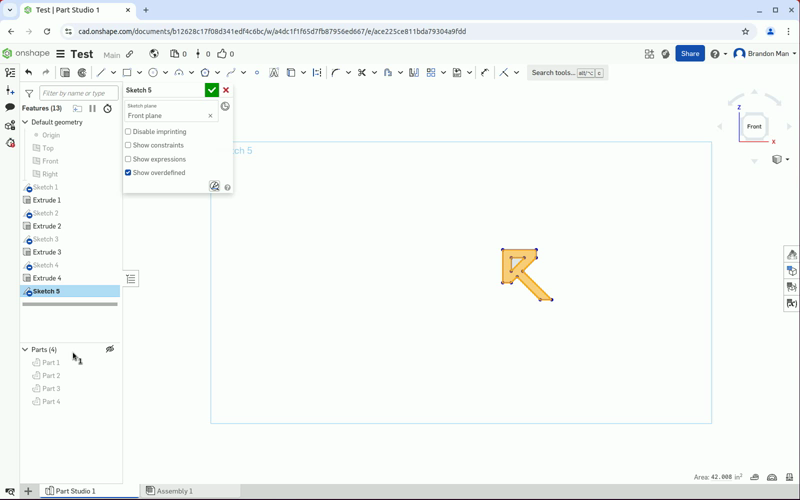
key(shift+y)
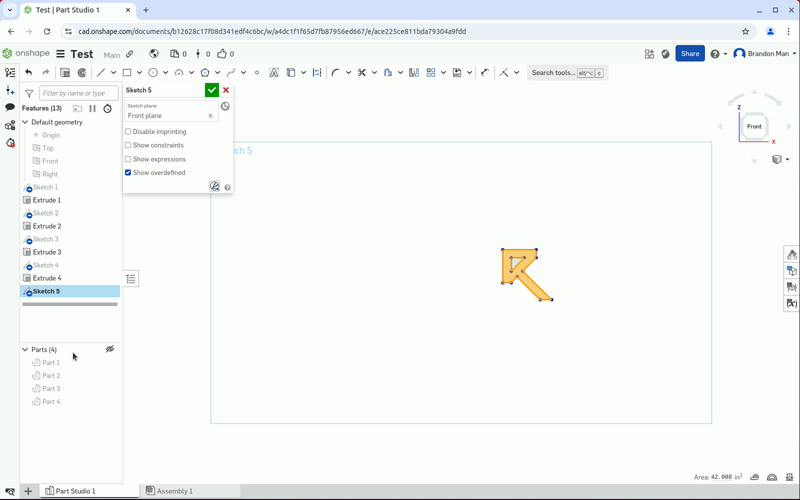
key(shift+e)
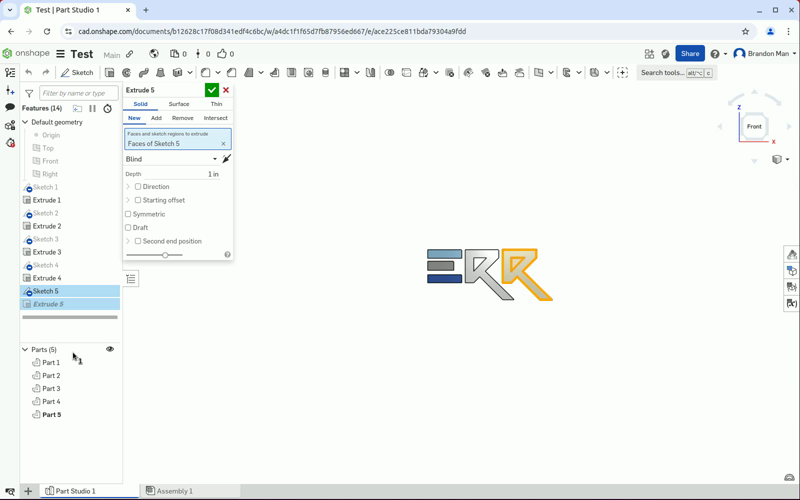
mouse_move(143, 106)
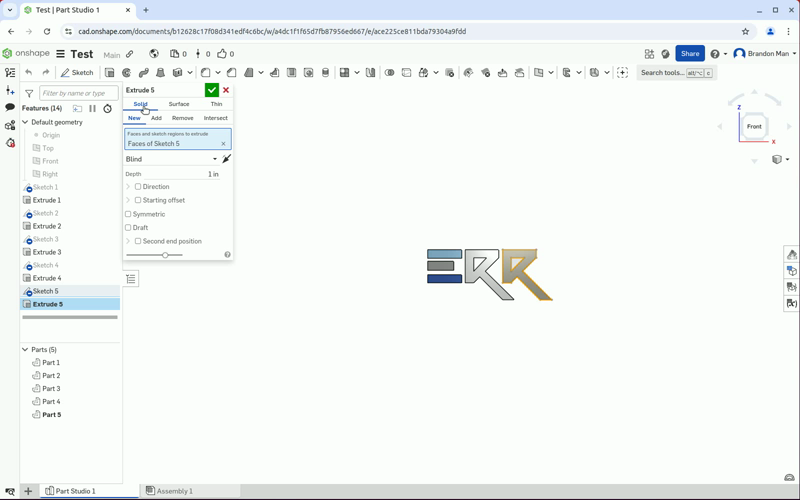
click(143, 106)
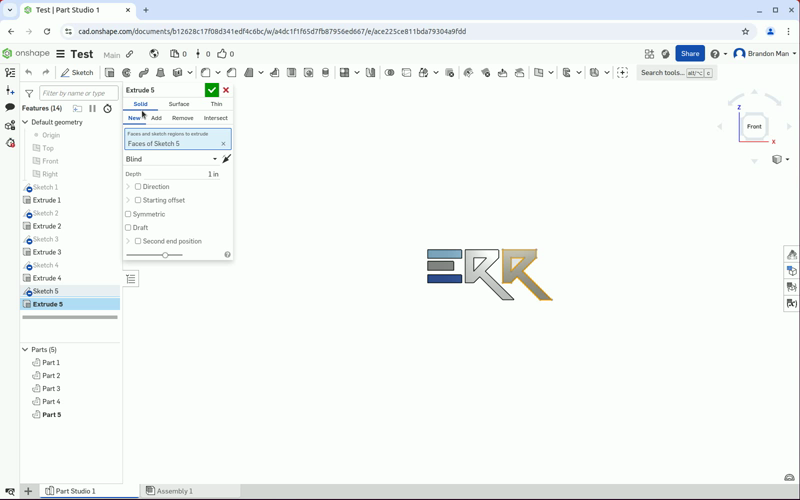
mouse_move(137, 120)
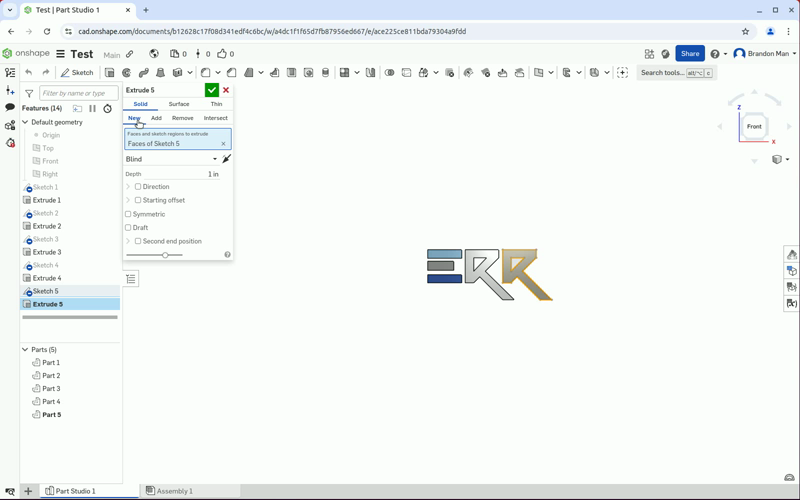
click(137, 120)
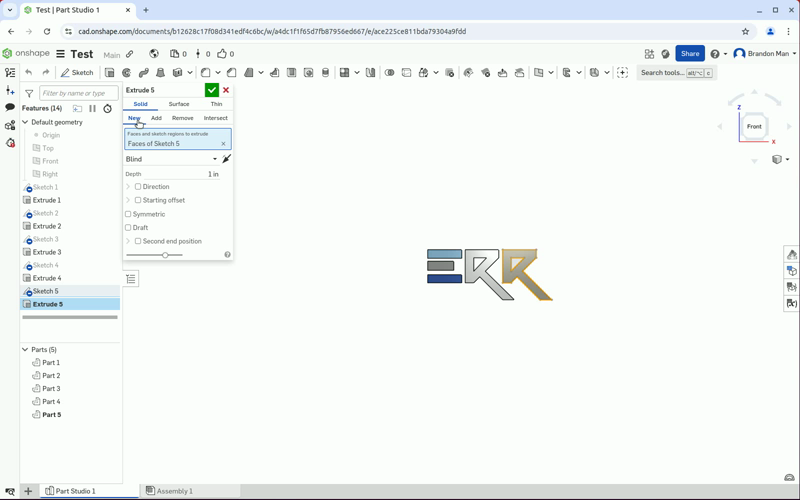
key(tab, 4)
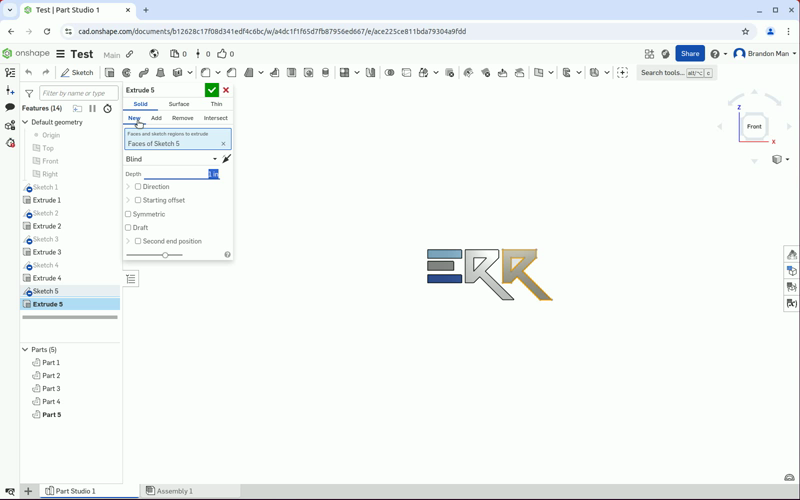
text(3.37)
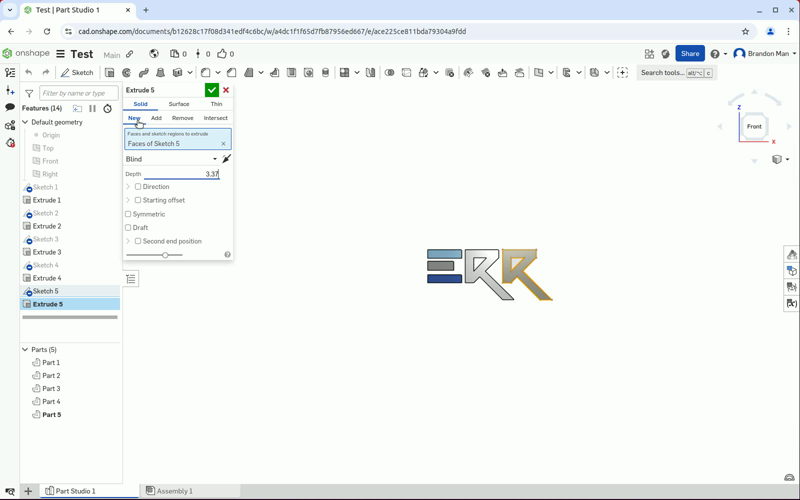
key(enter)
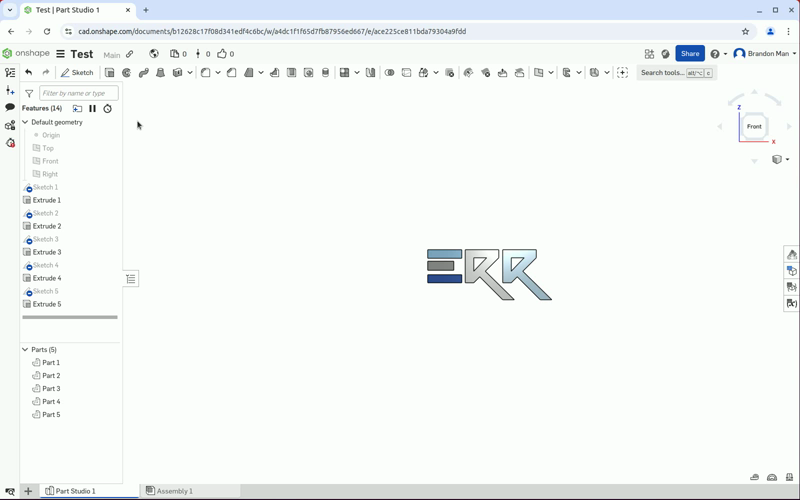
key(shift+h)
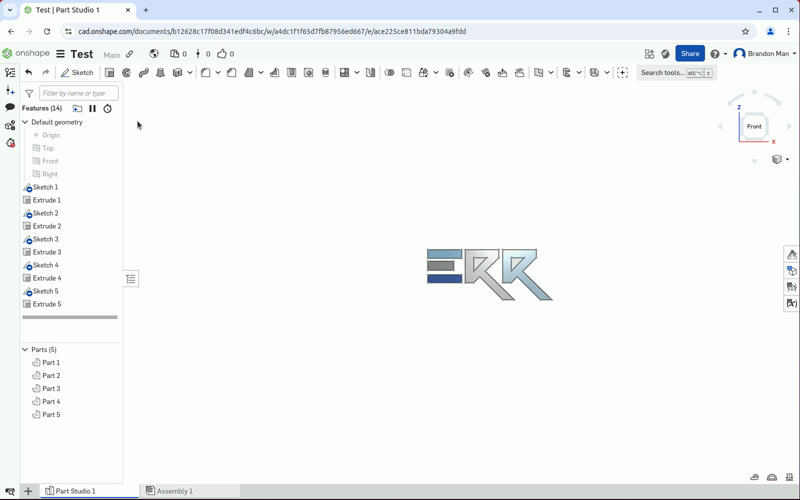
key(shift+h)
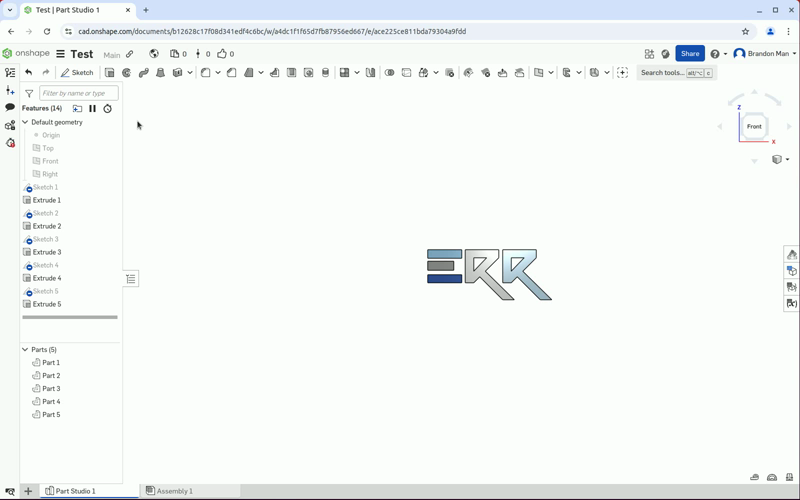
mouse_move(73, 189)
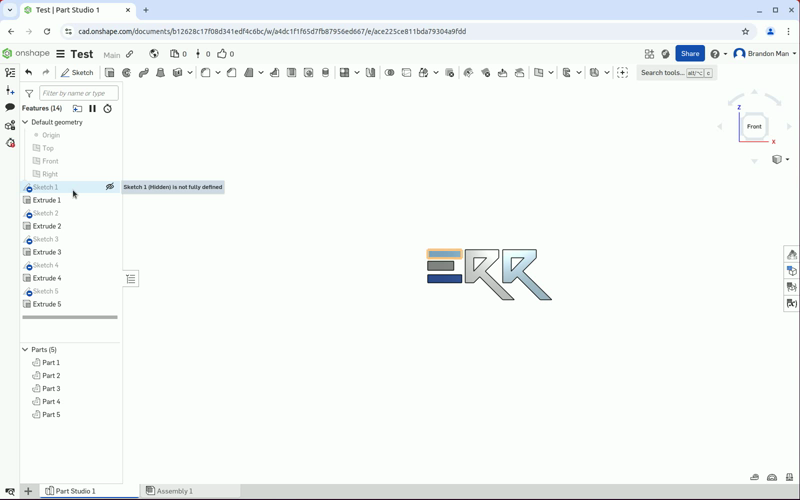
click(73, 189)
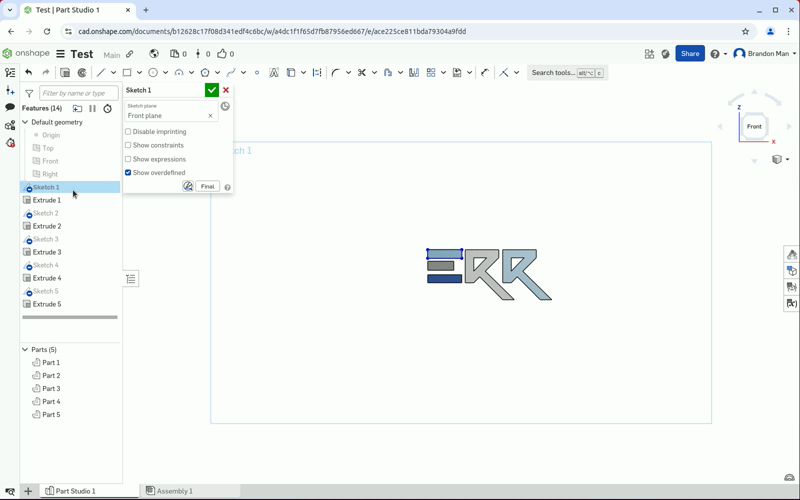
mouse_move(229, 92)
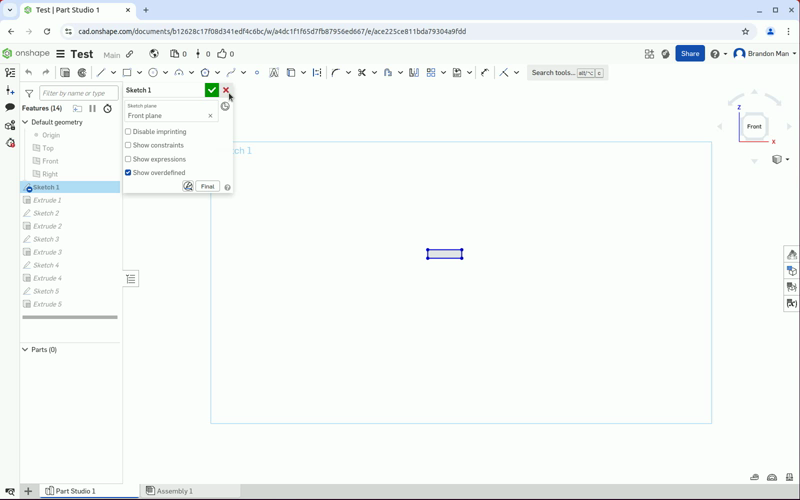
click(229, 92)
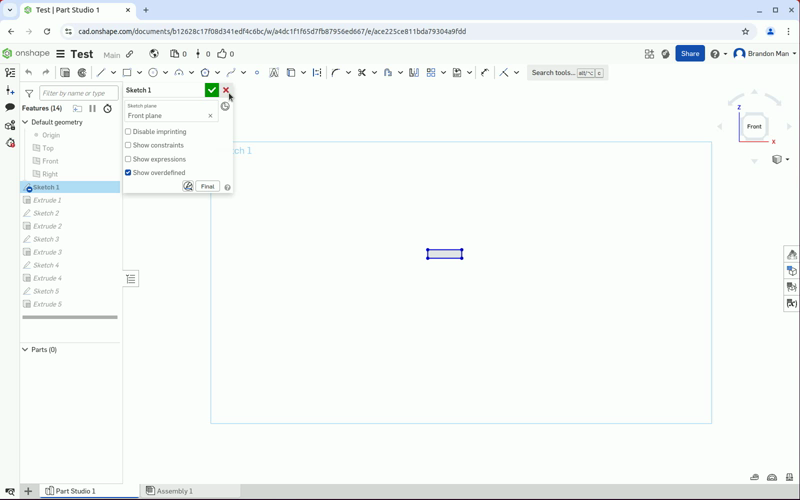
key(shift+s)
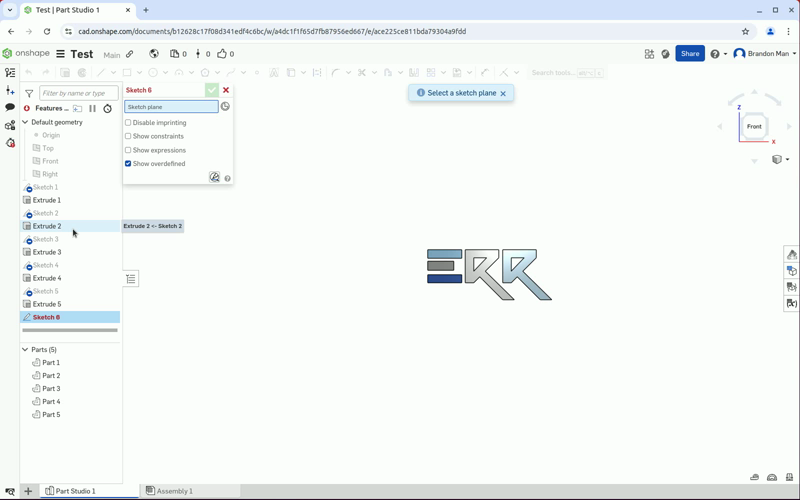
scroll(3)
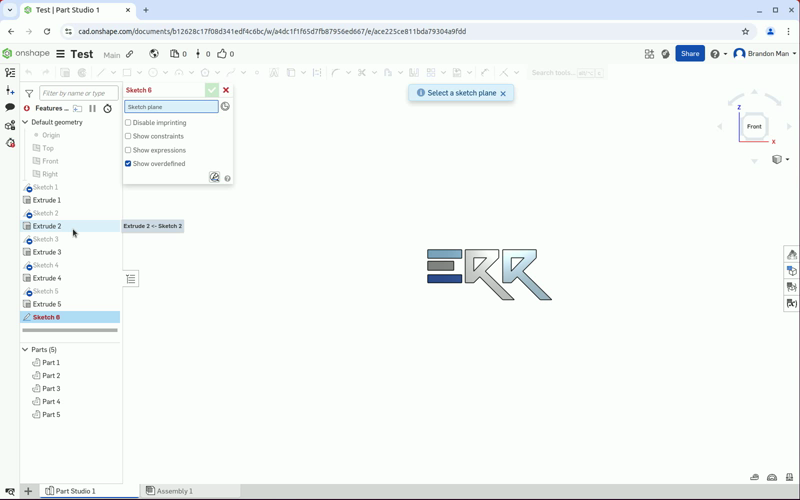
mouse_move(73, 163)
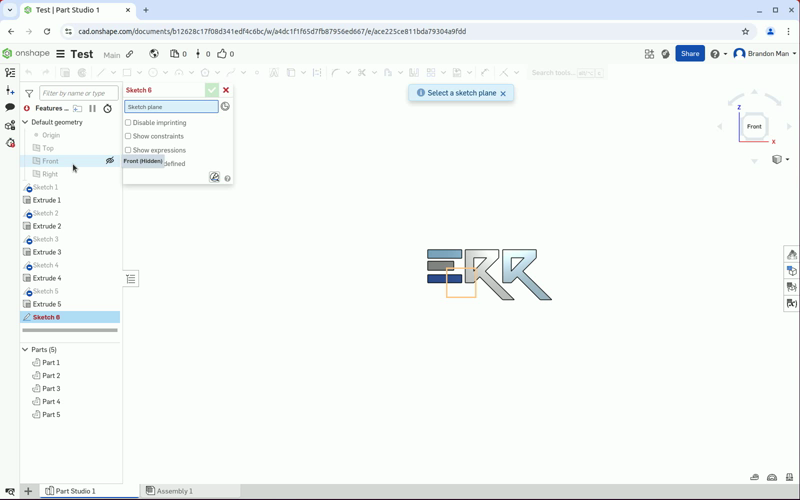
click(73, 163)
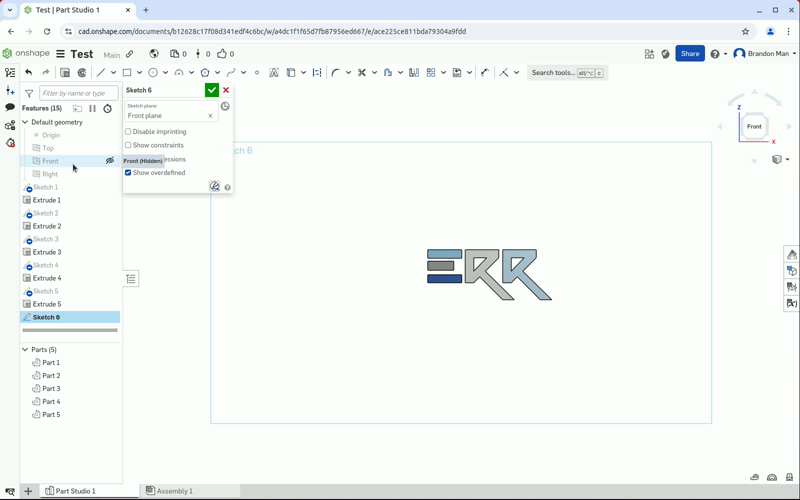
mouse_move(73, 352)
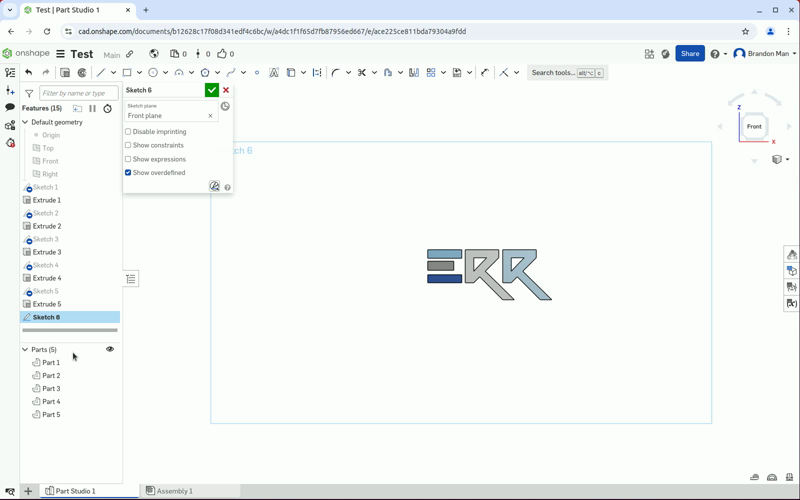
key(y)
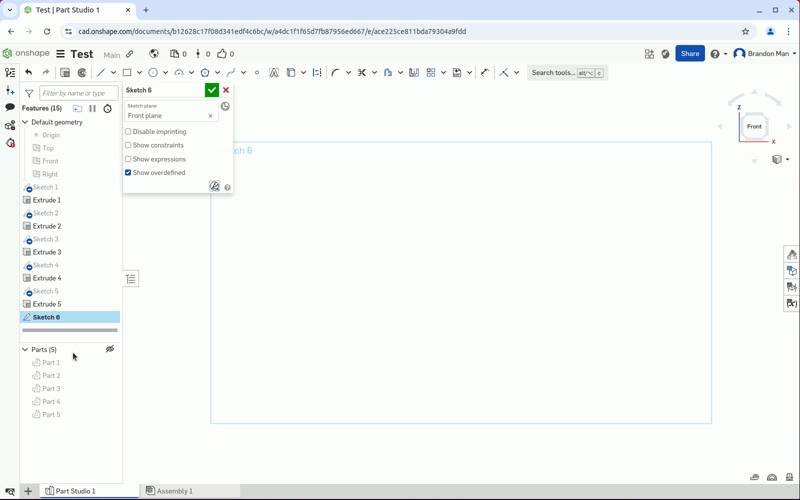
key(l)
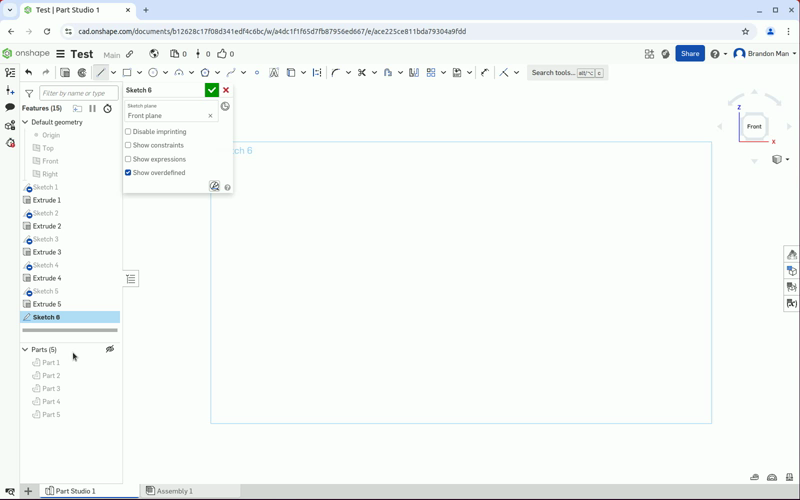
key_down(shift)
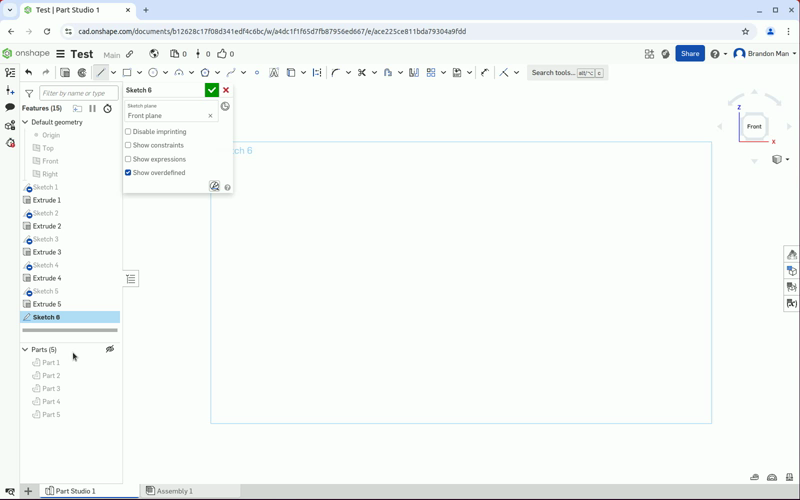
mouse_move(540, 282)
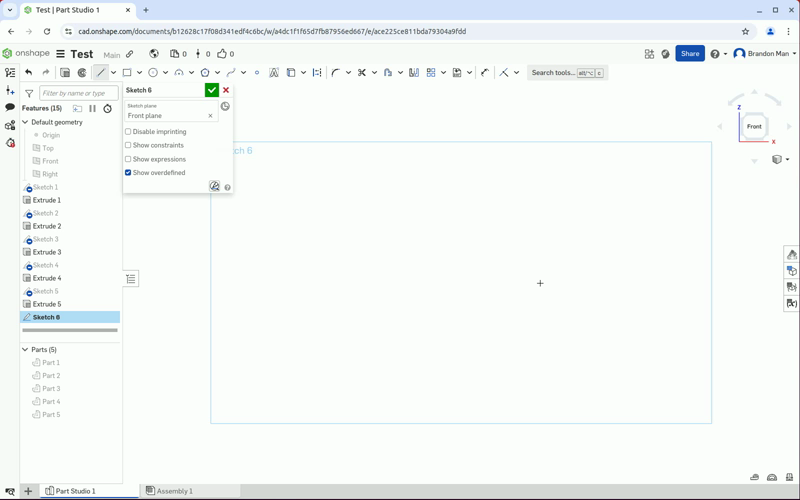
click(540, 282)
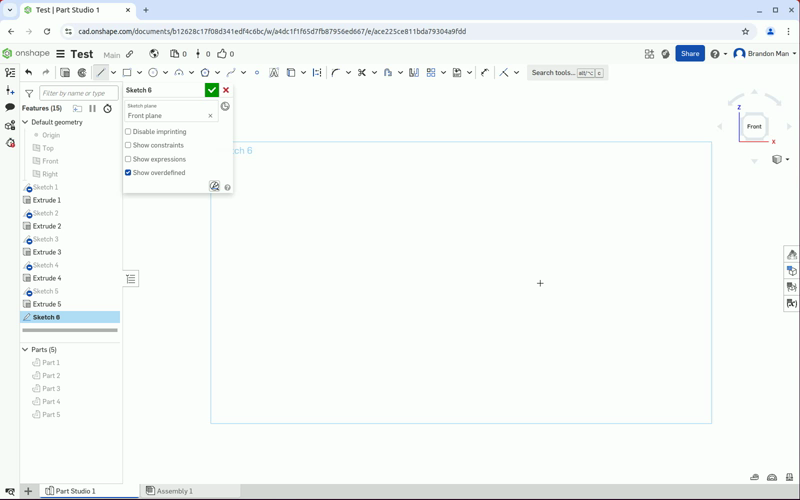
key_up(shift)
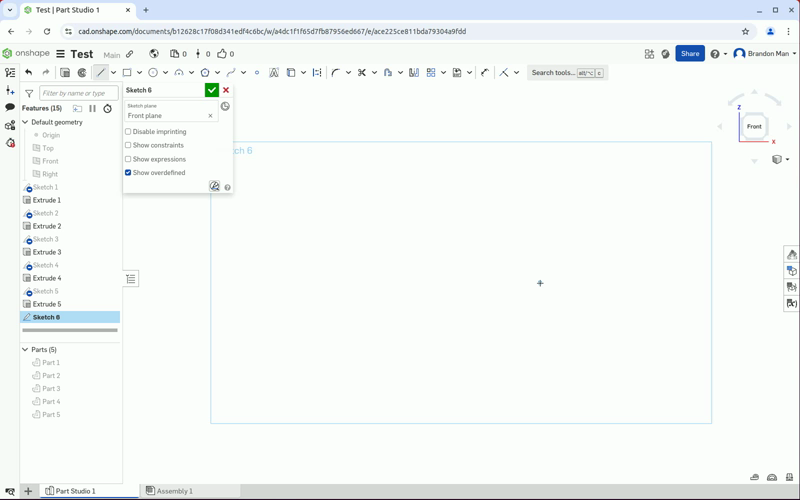
key_down(shift)
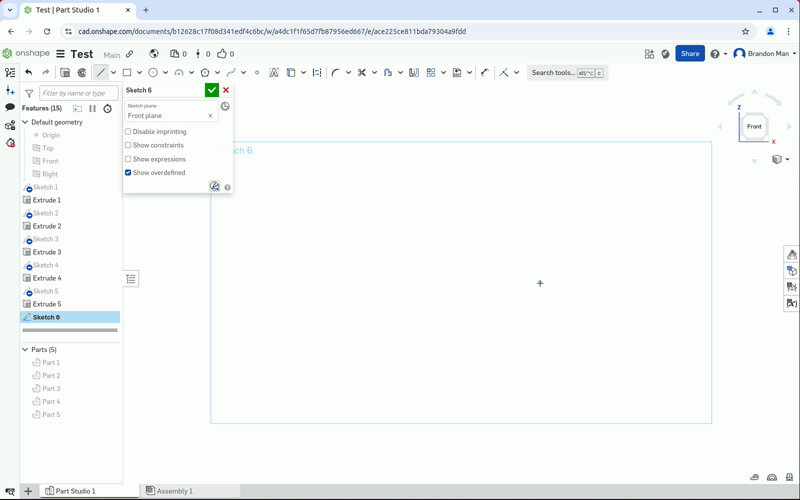
mouse_move(570, 282)
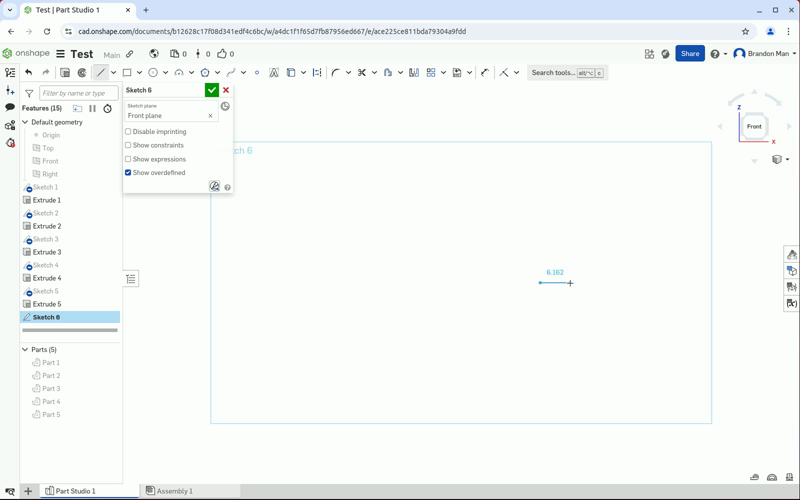
mouse_move(574, 282)
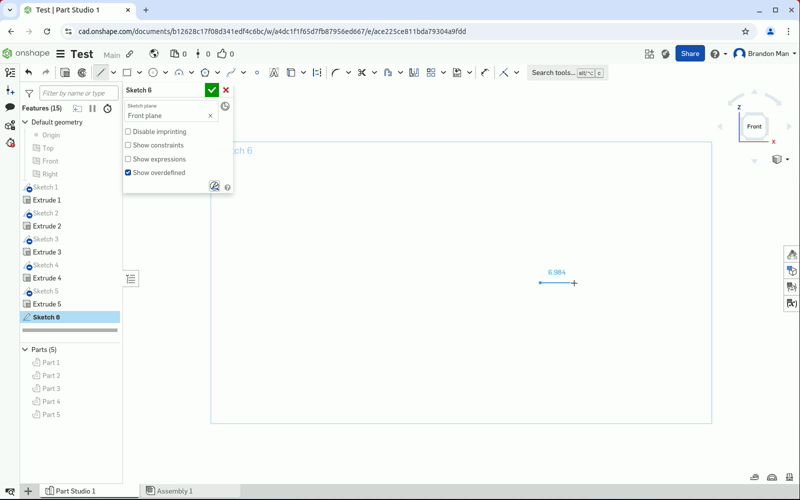
click(574, 282)
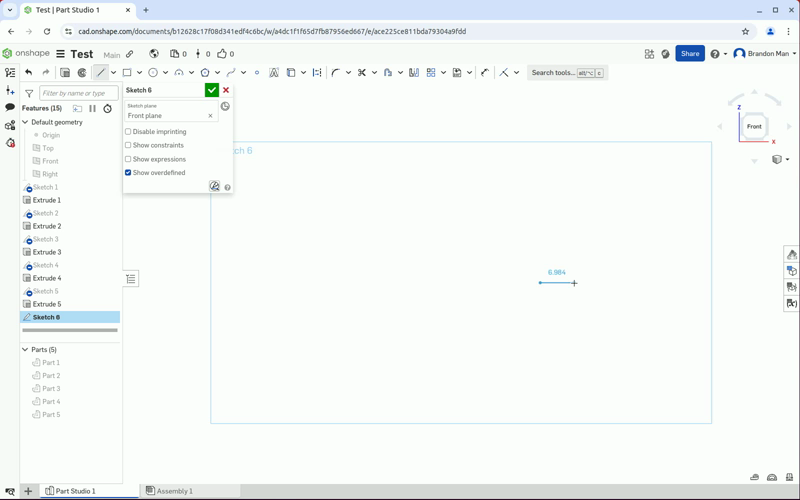
key_up(shift)
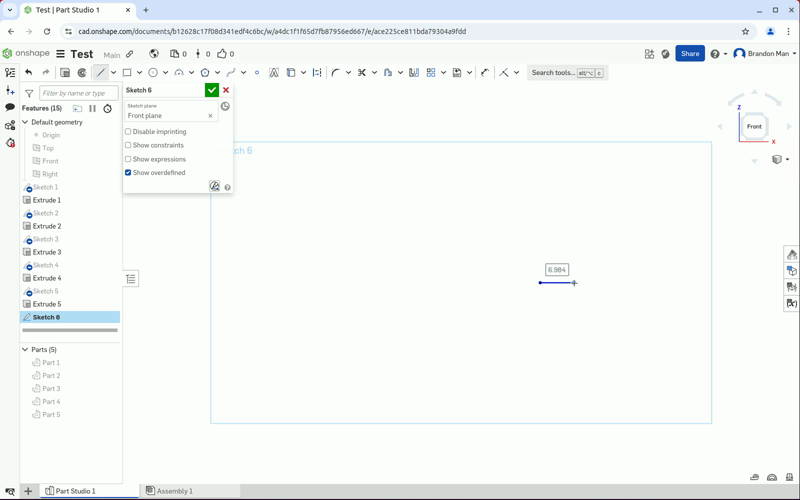
key_down(shift)
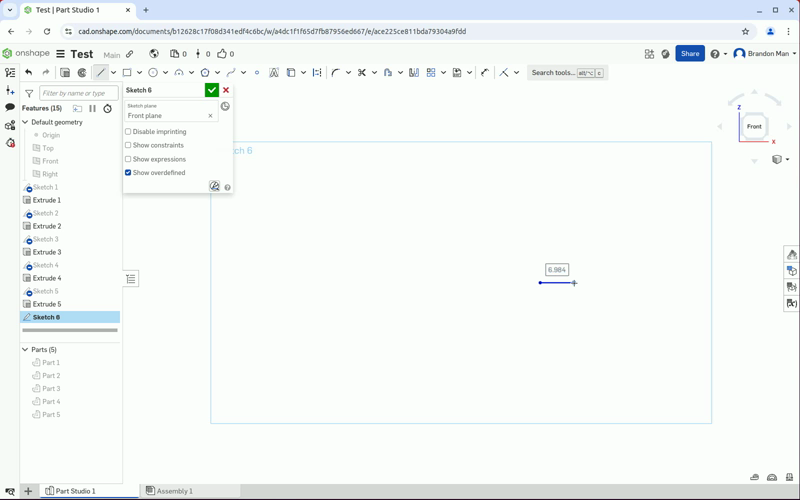
mouse_move(589, 282)
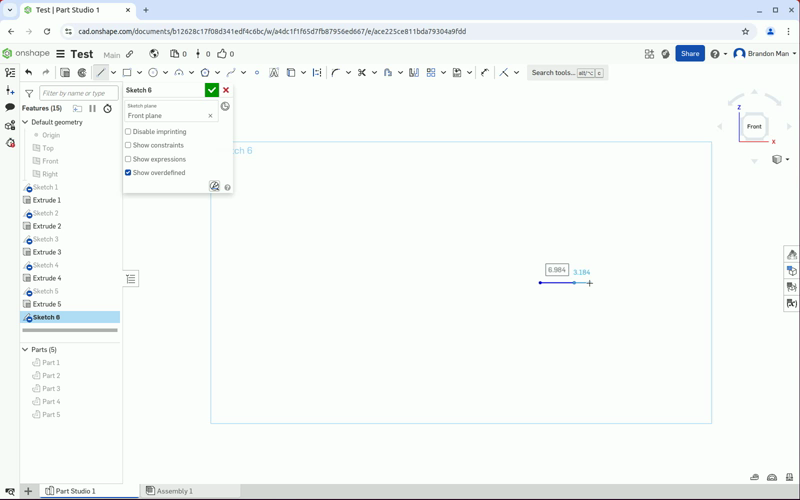
mouse_move(574, 249)
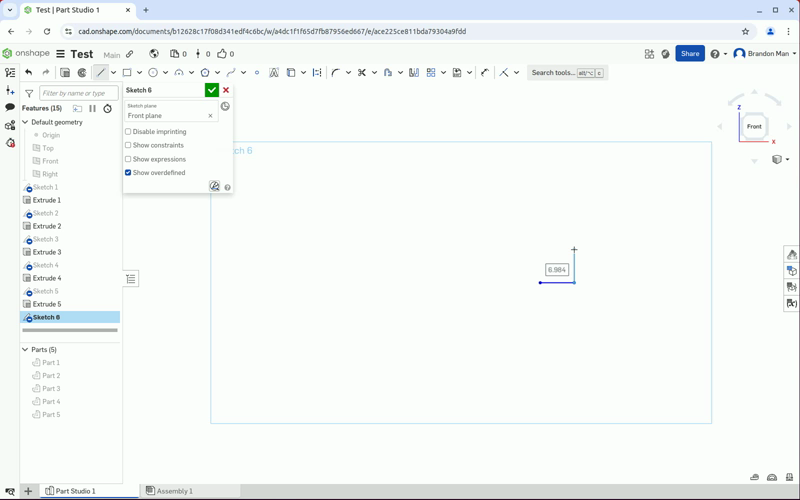
click(574, 249)
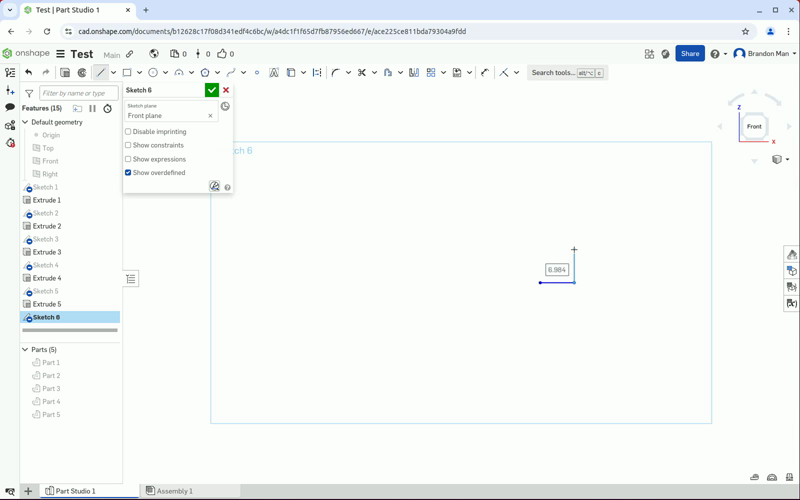
key_up(shift)
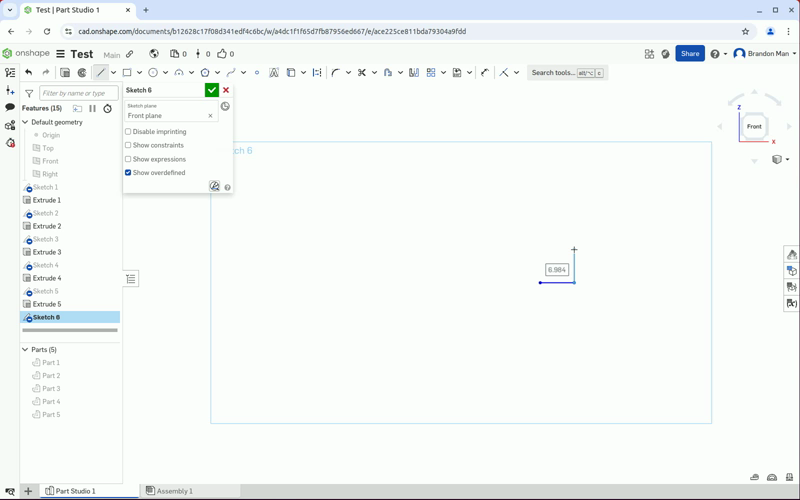
key_down(shift)
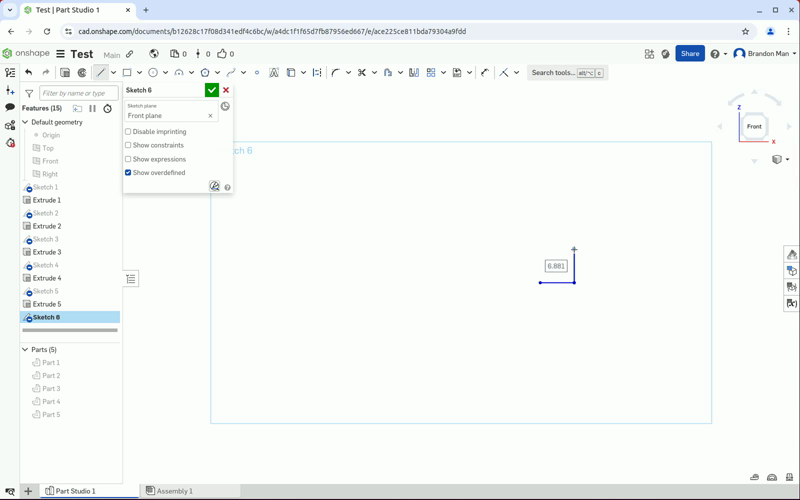
mouse_move(589, 249)
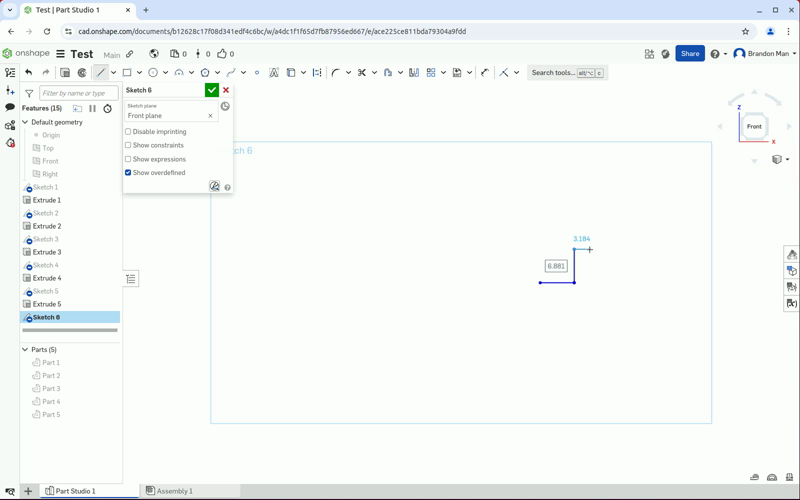
mouse_move(540, 249)
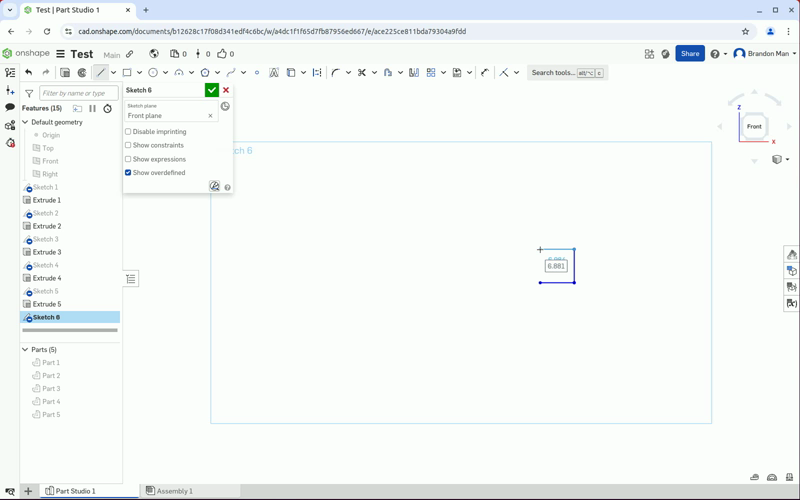
click(540, 249)
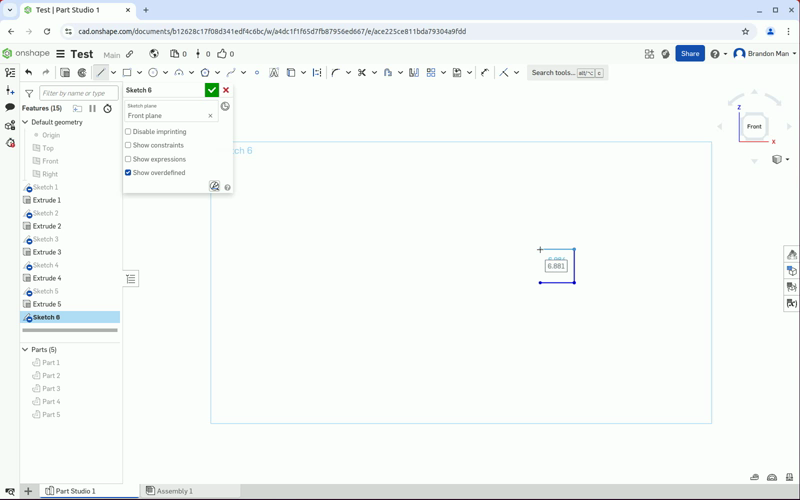
key_up(shift)
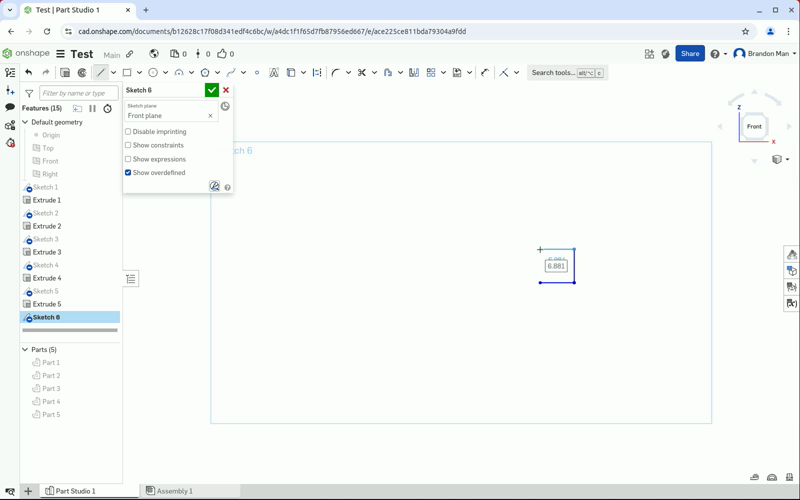
mouse_move(570, 249)
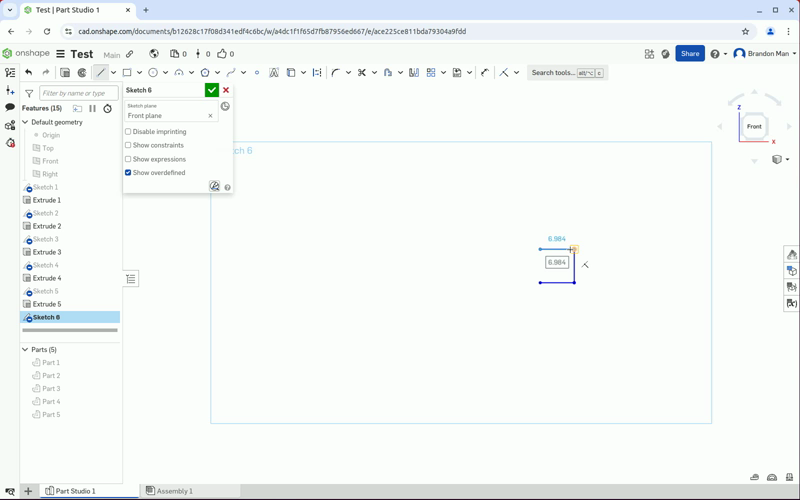
key_down(shift)
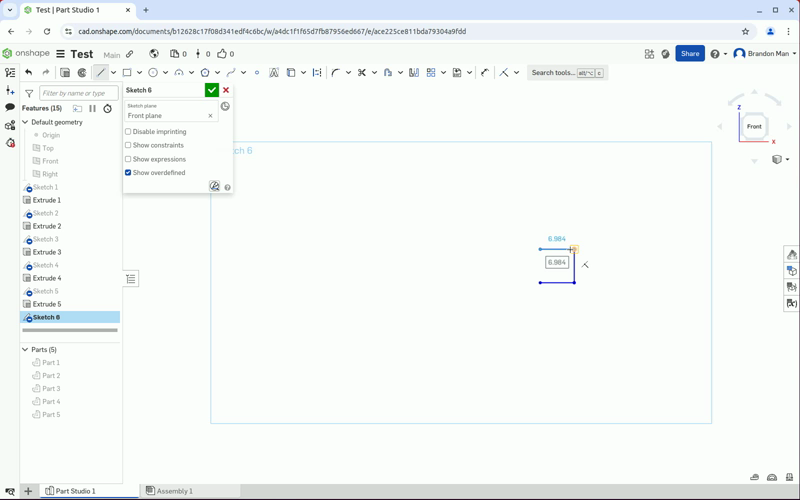
mouse_move(540, 282)
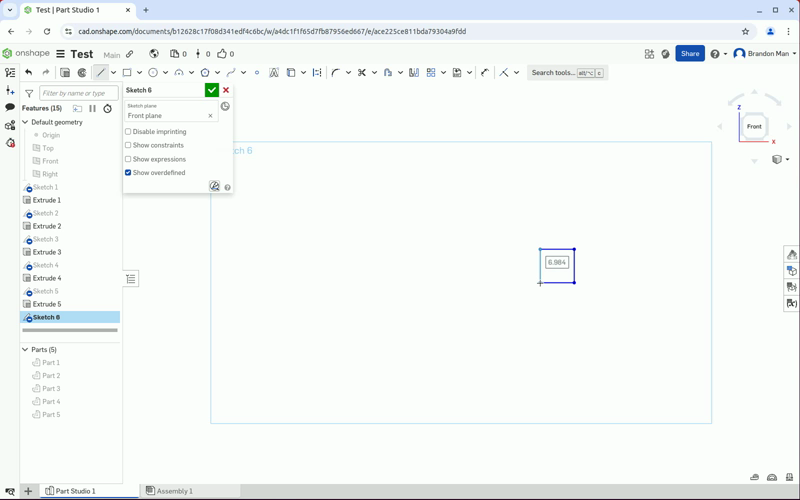
key_up(shift)
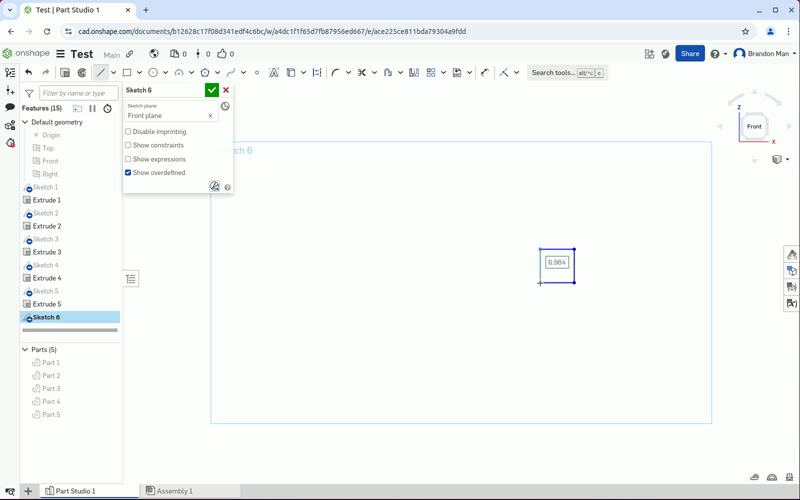
click(540, 282)
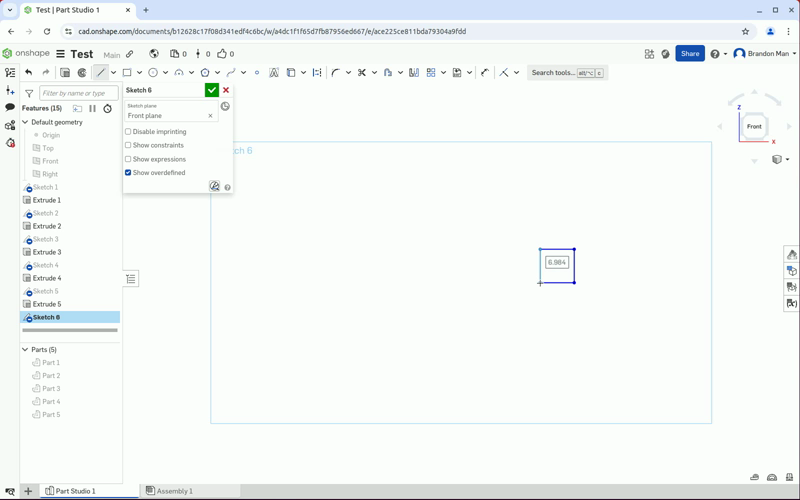
key(esc)
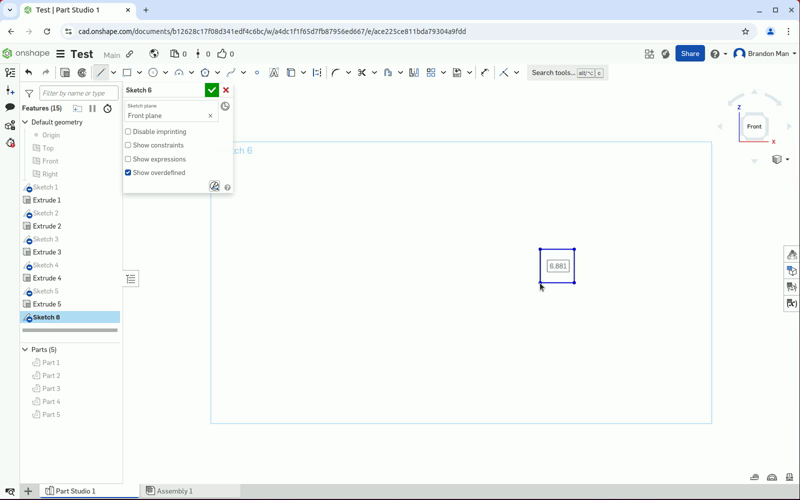
key(l)
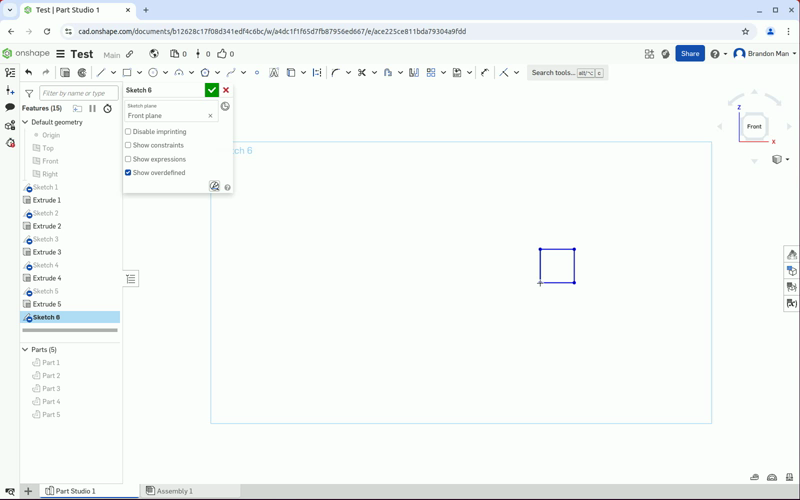
key_down(shift)
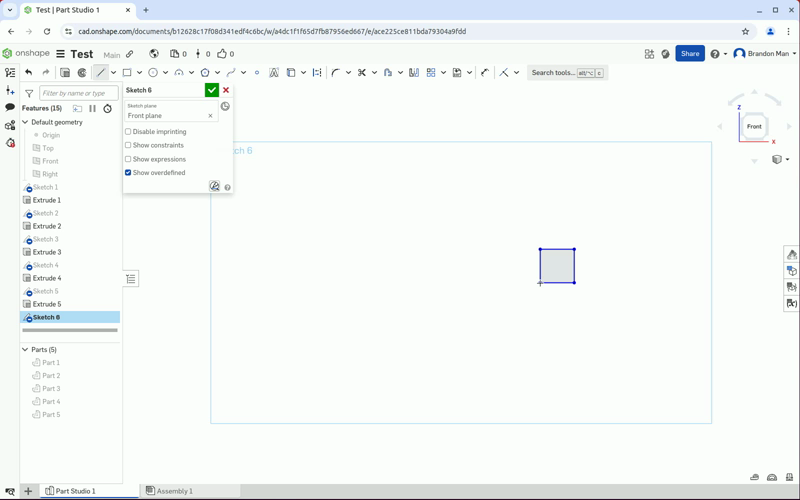
mouse_move(549, 274)
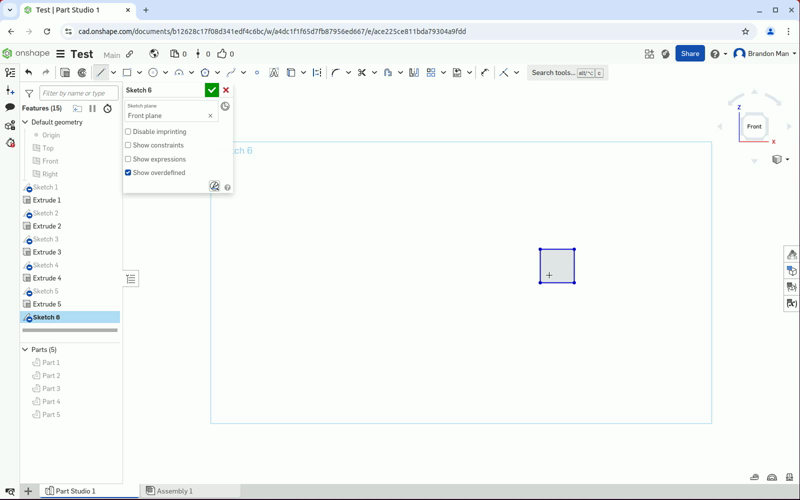
click(549, 274)
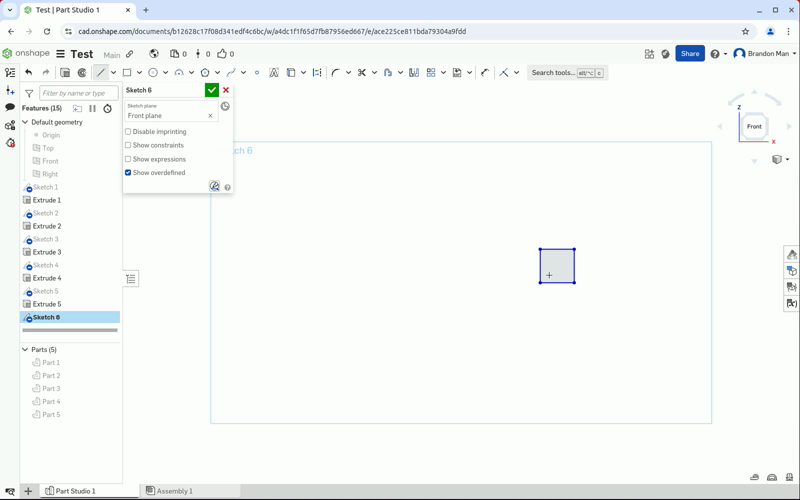
key_up(shift)
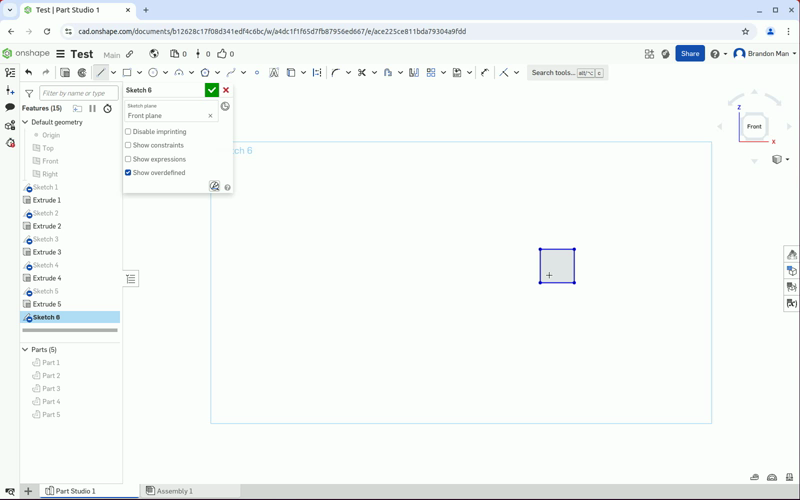
key_down(shift)
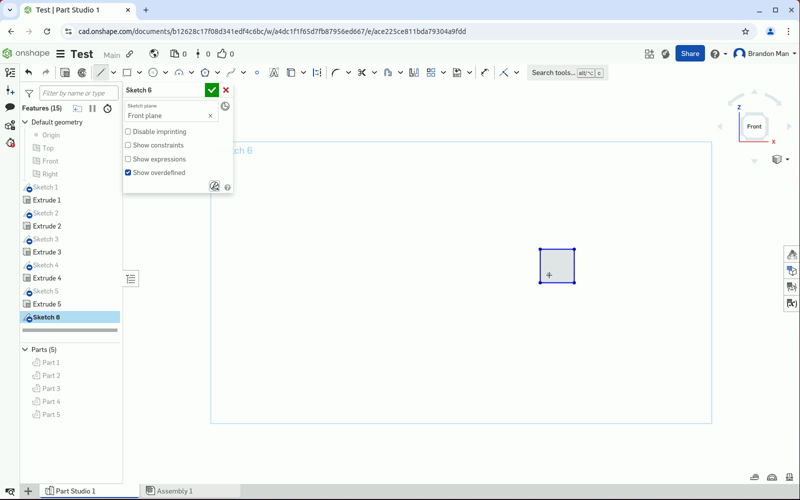
mouse_move(579, 274)
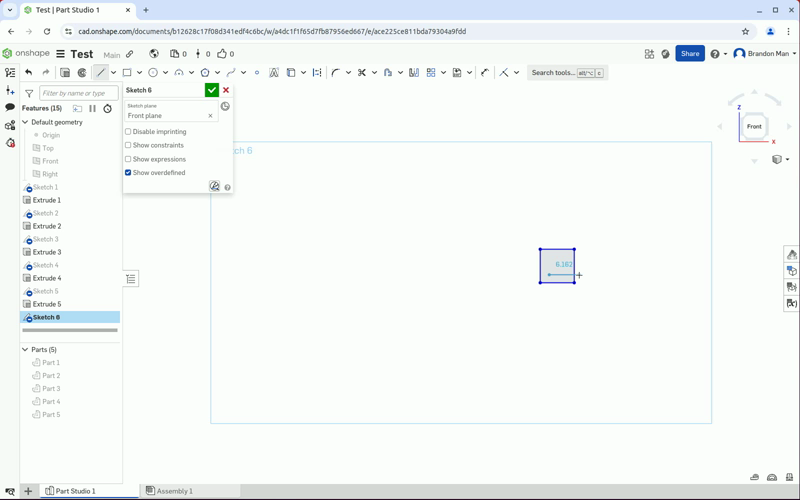
mouse_move(565, 274)
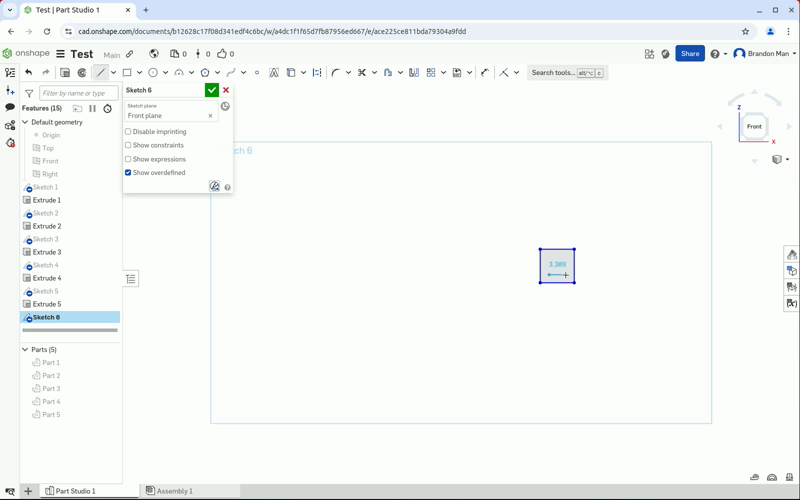
click(565, 274)
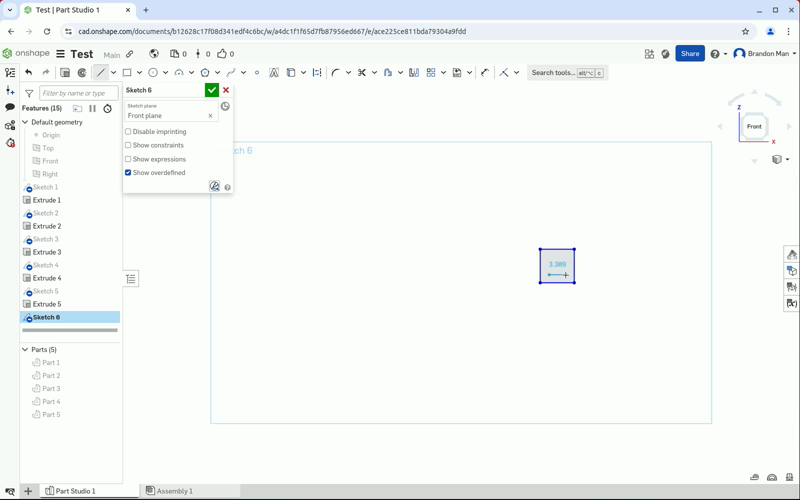
key_up(shift)
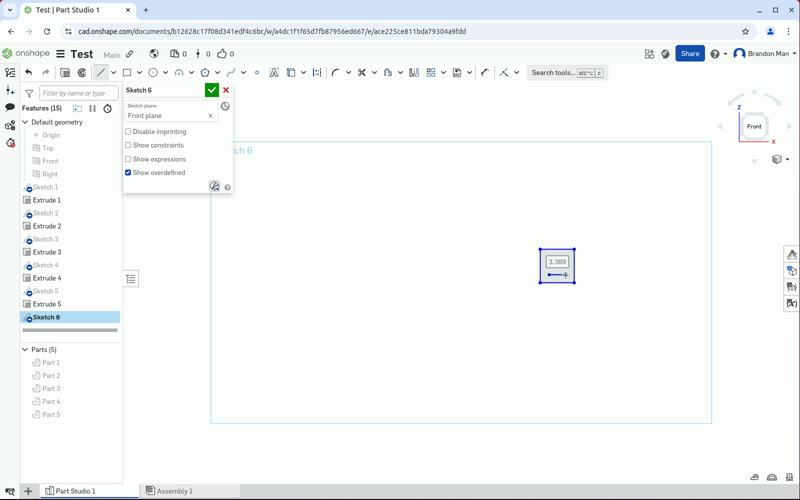
key_down(shift)
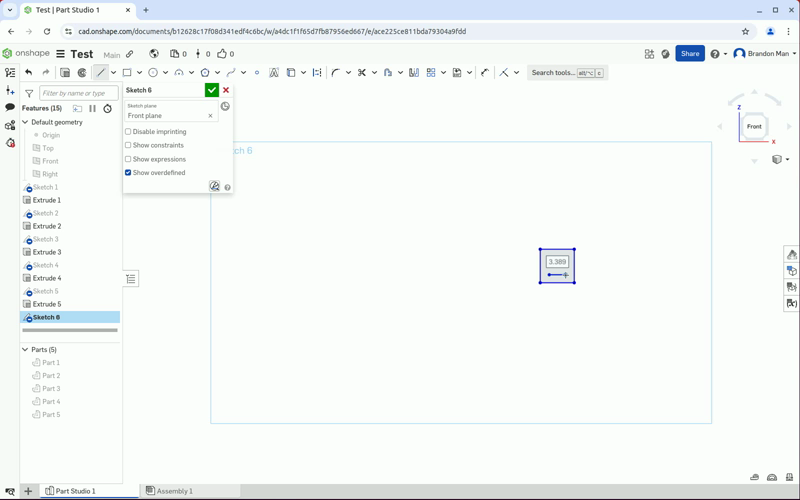
mouse_move(589, 274)
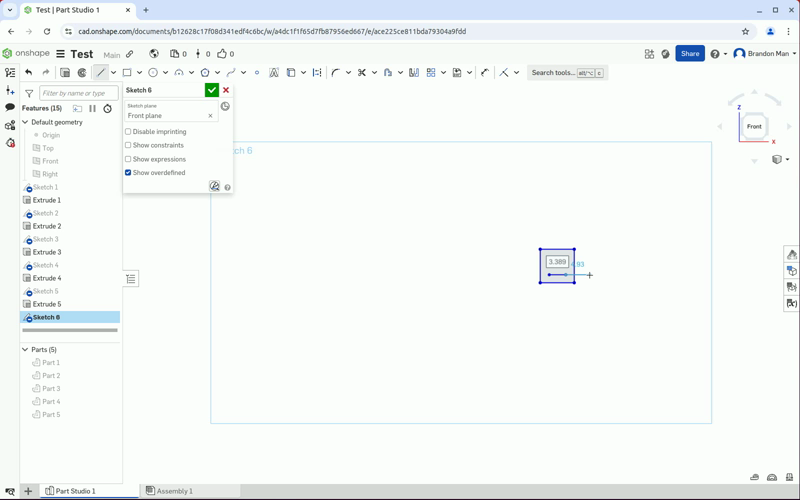
mouse_move(565, 257)
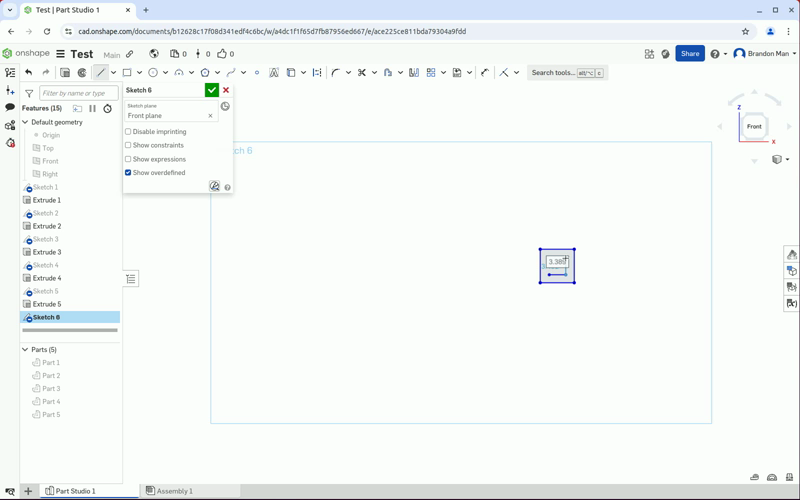
click(565, 257)
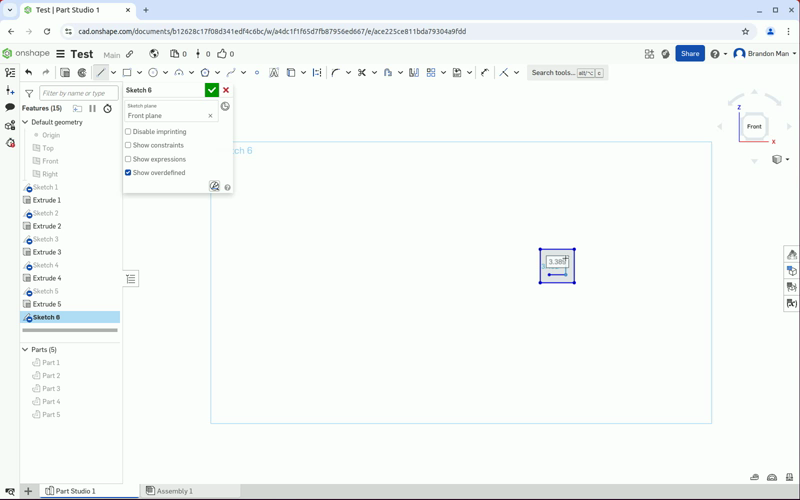
key_up(shift)
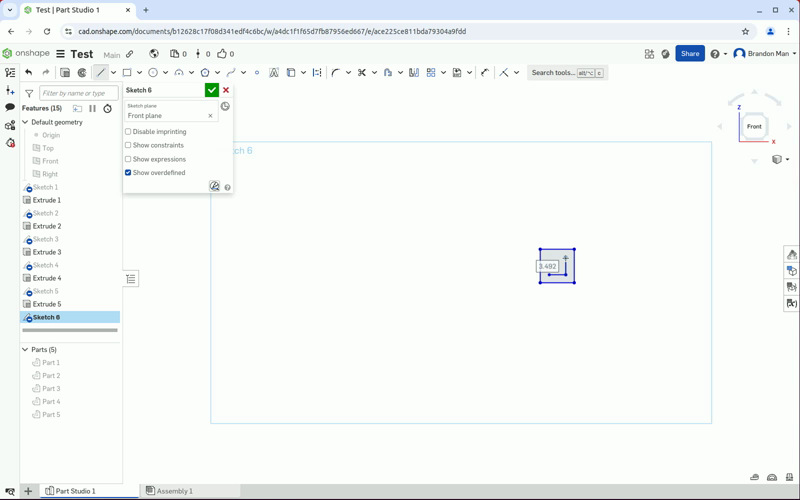
key_down(shift)
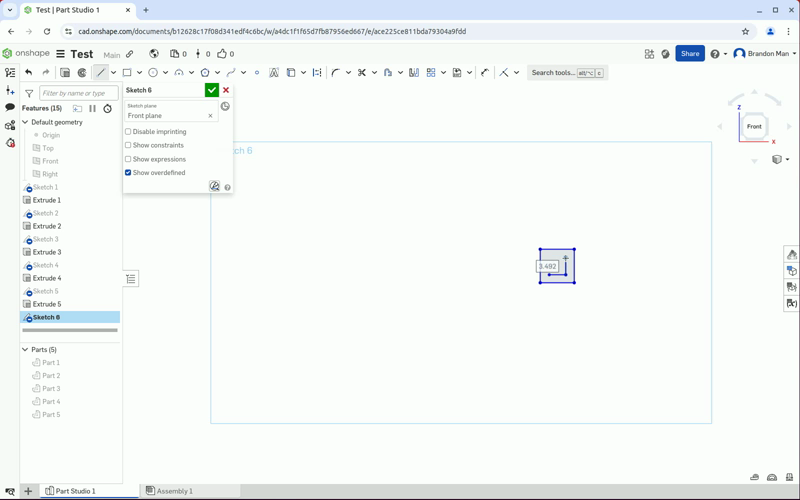
mouse_move(589, 257)
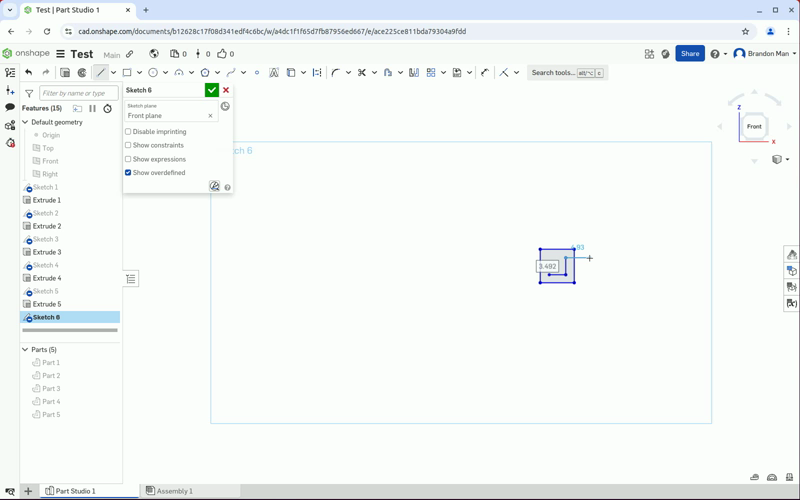
mouse_move(549, 257)
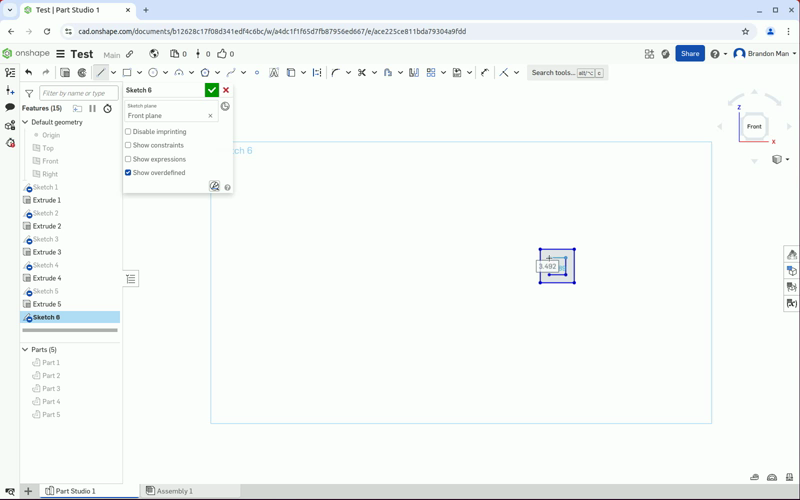
click(549, 257)
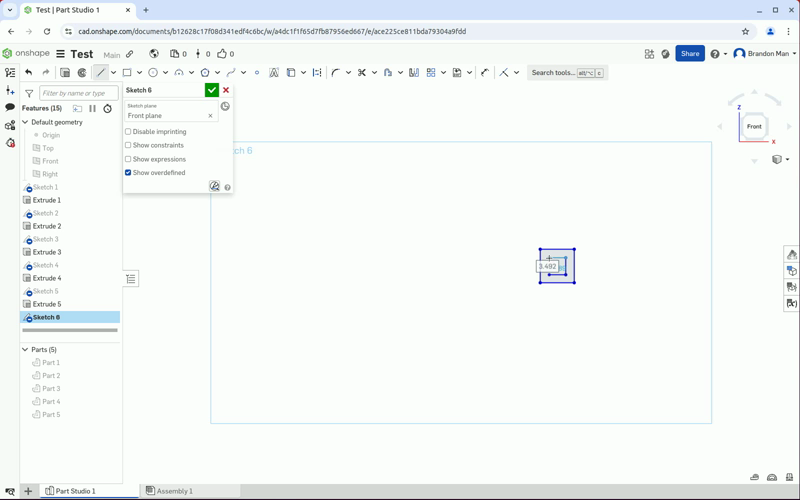
key_up(shift)
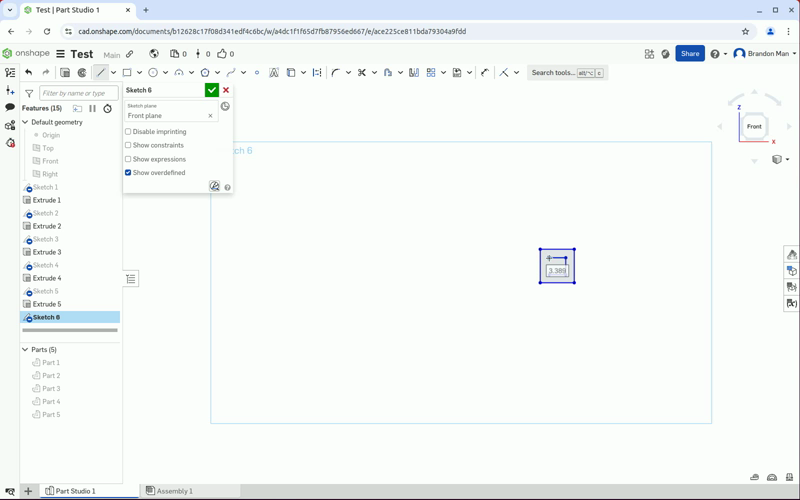
mouse_move(579, 257)
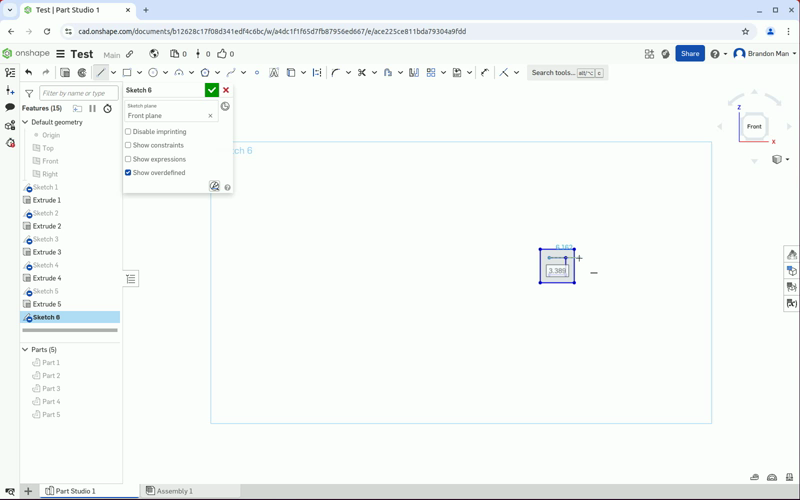
key_down(shift)
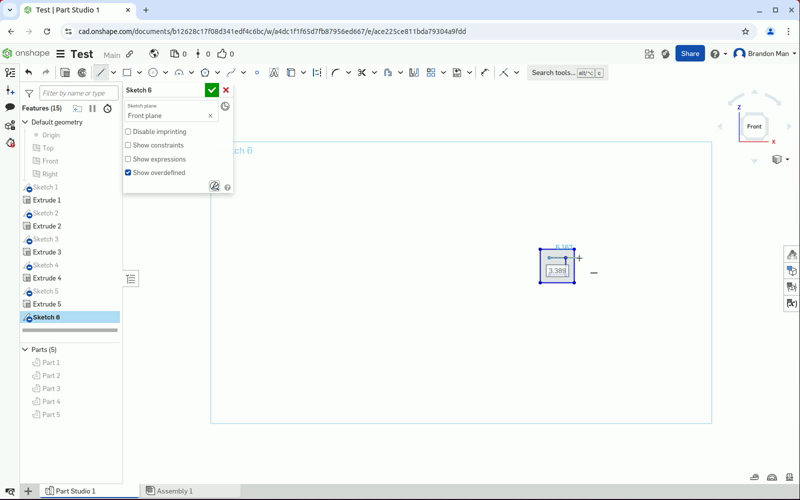
mouse_move(549, 274)
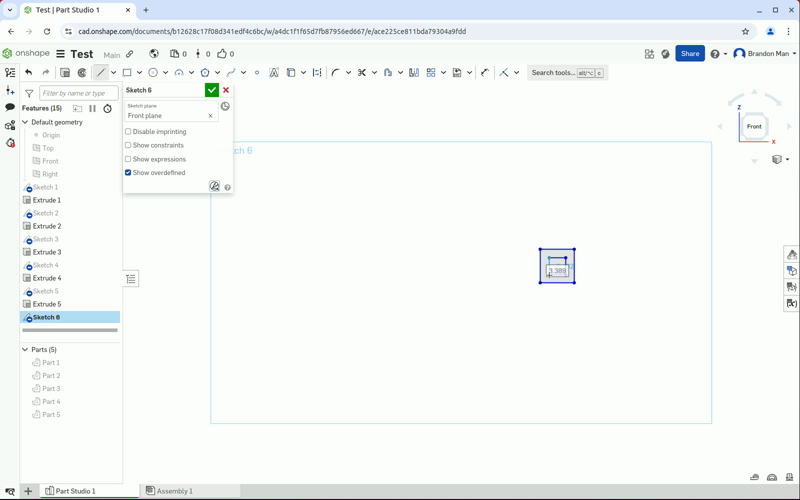
key_up(shift)
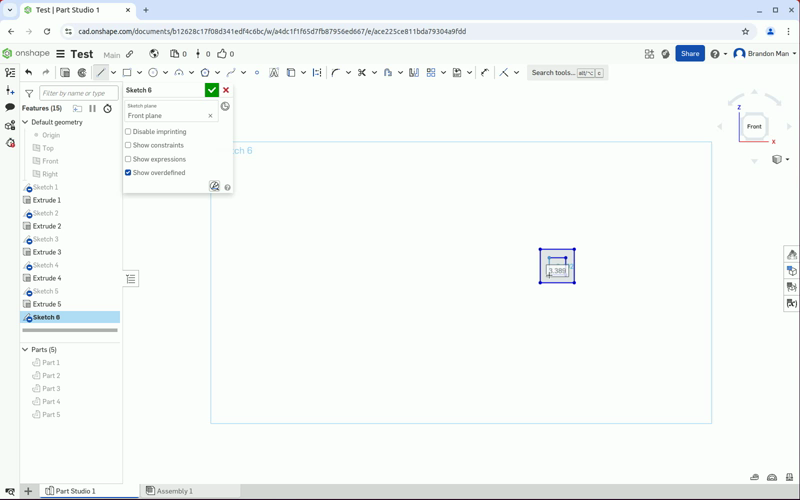
click(549, 274)
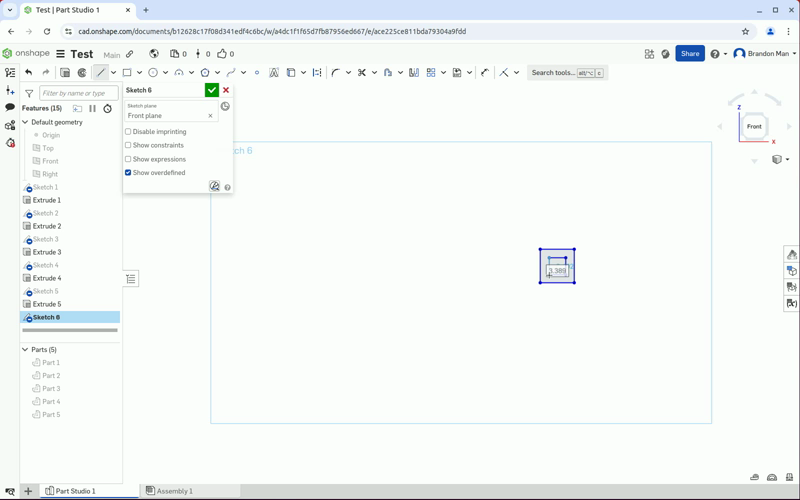
key(esc)
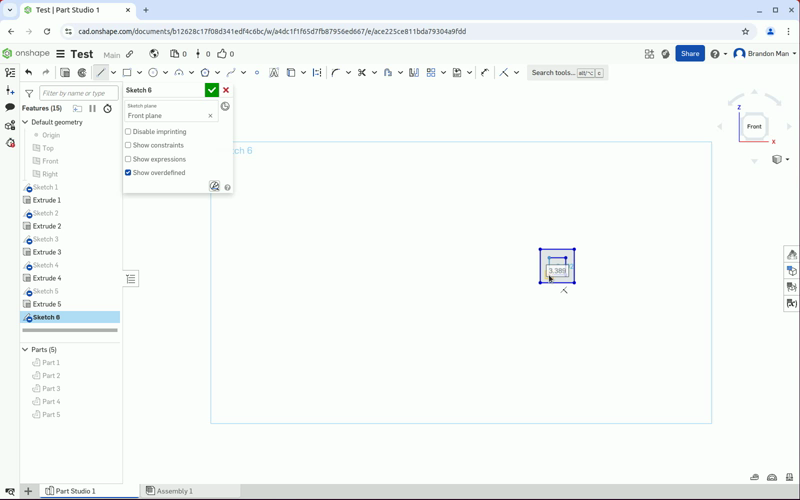
mouse_move(558, 254)
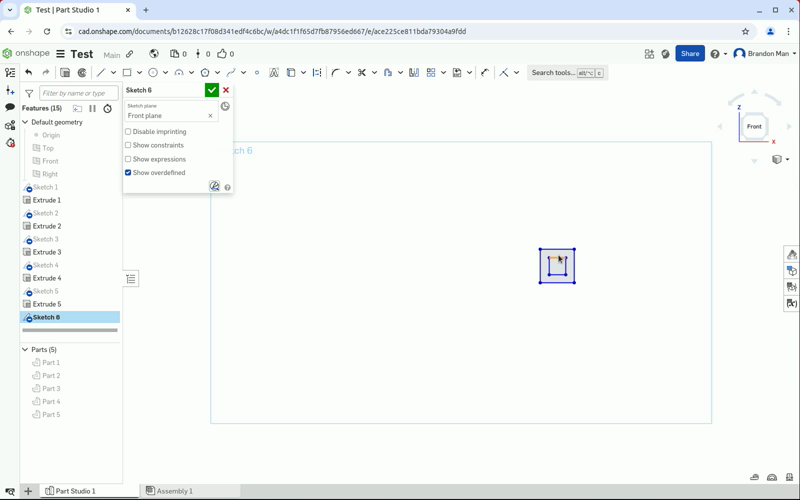
scroll(6)
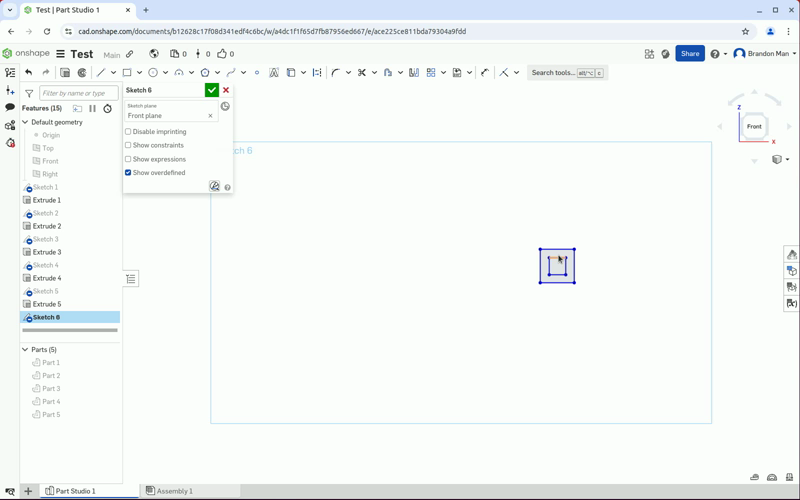
scroll(6)
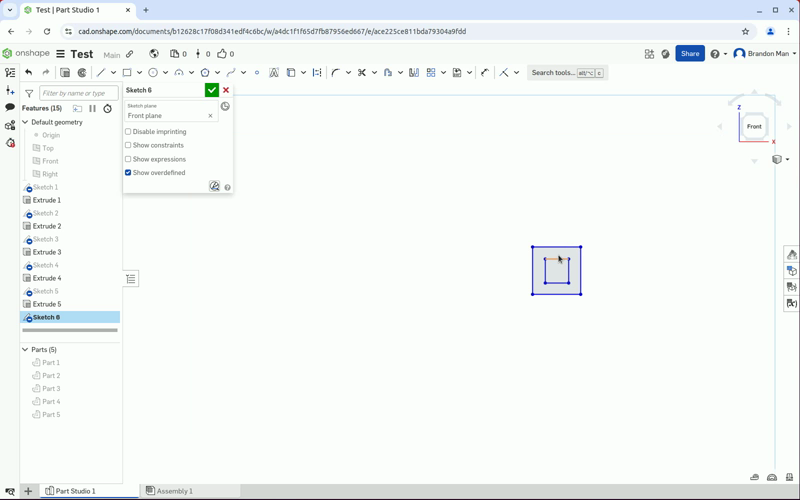
scroll(6)
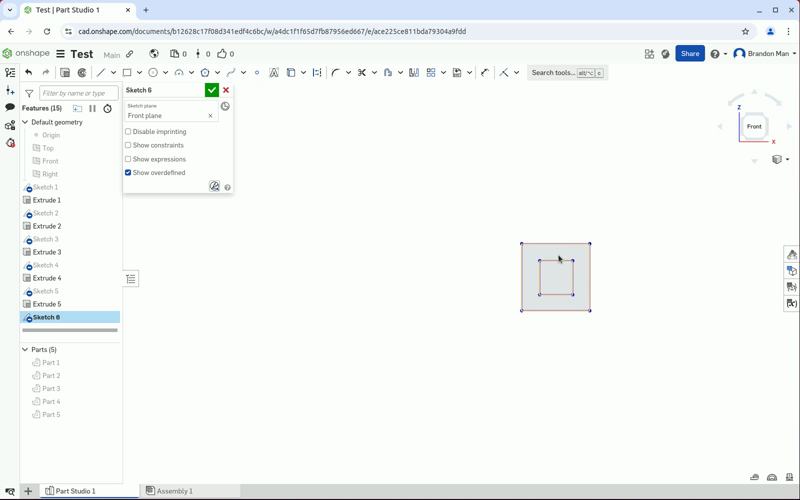
scroll(6)
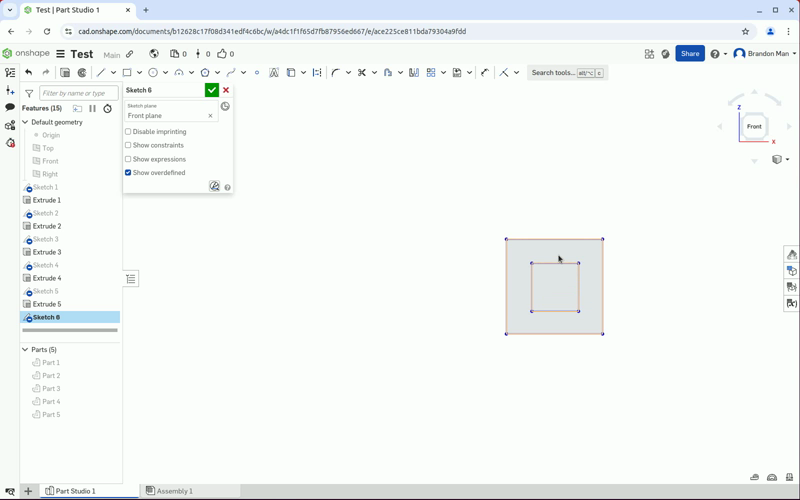
scroll(6)
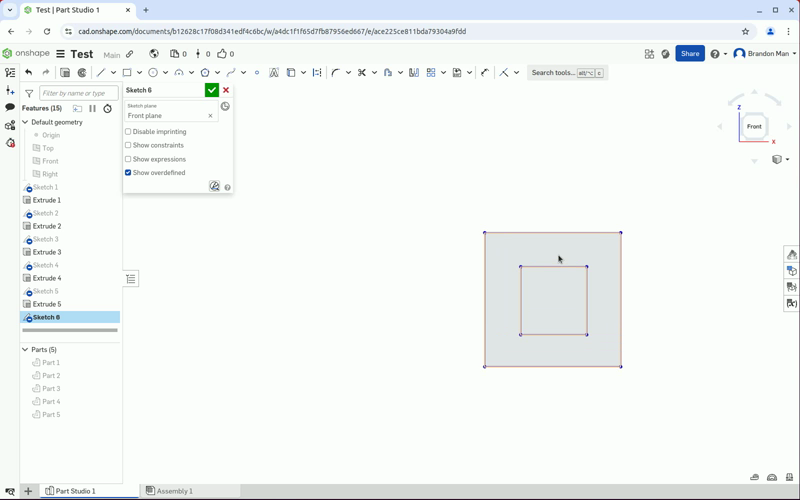
scroll(6)
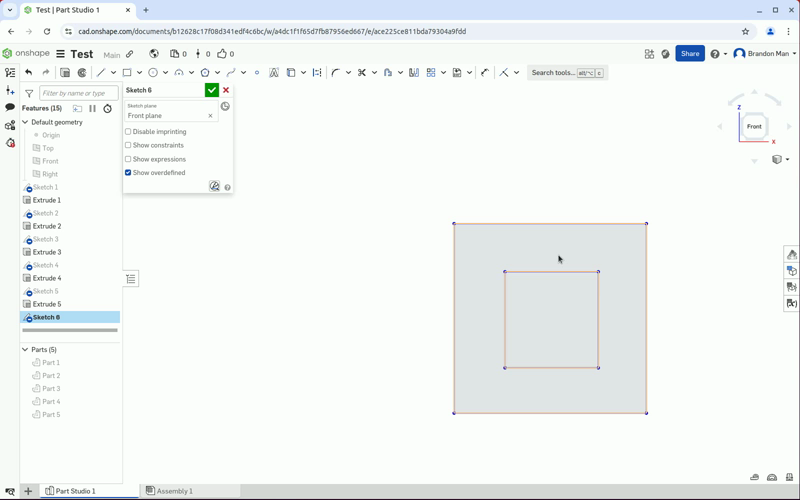
scroll(6)
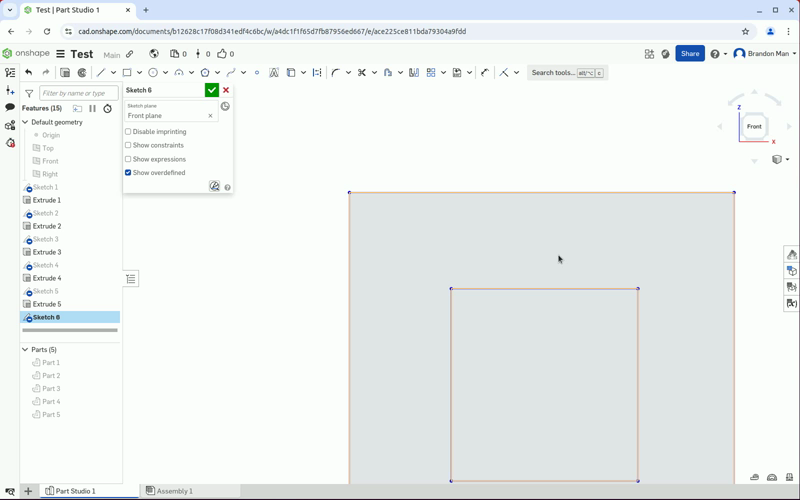
click(558, 254)
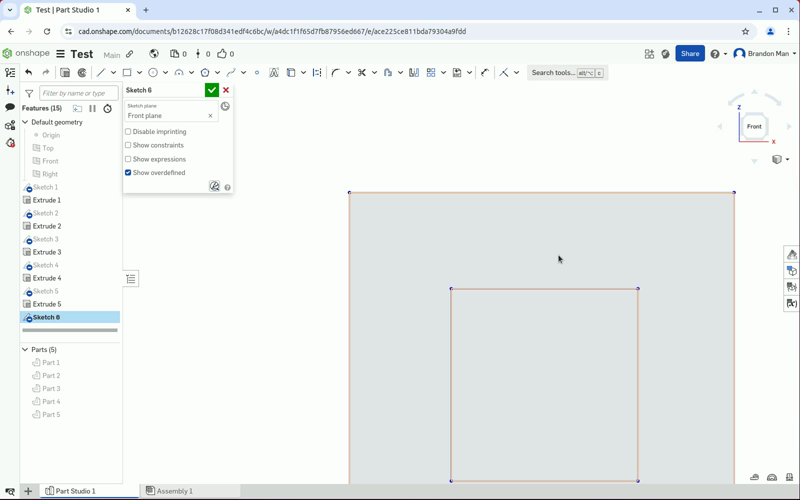
scroll(-6)
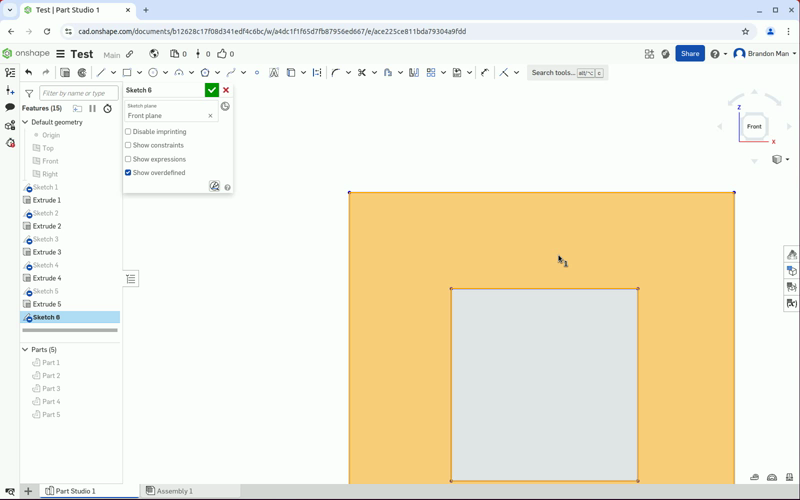
scroll(-6)
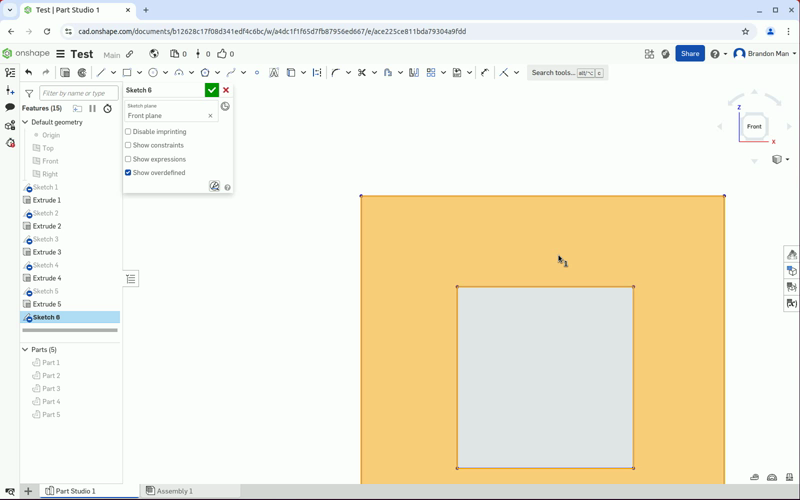
scroll(-6)
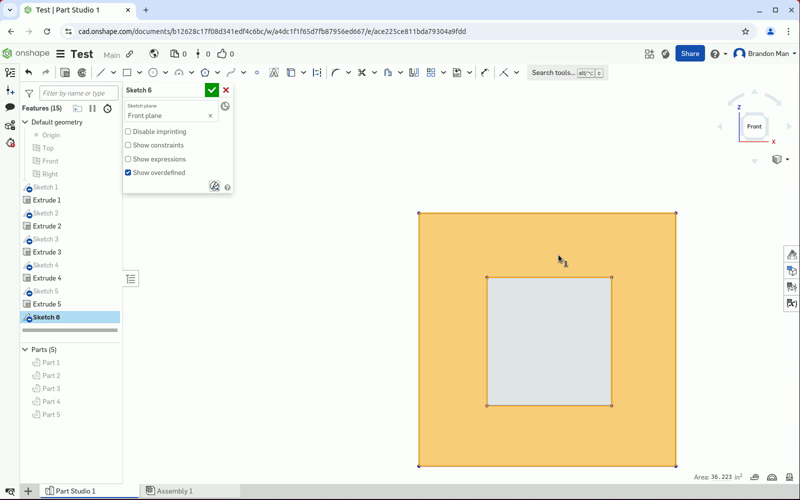
scroll(-6)
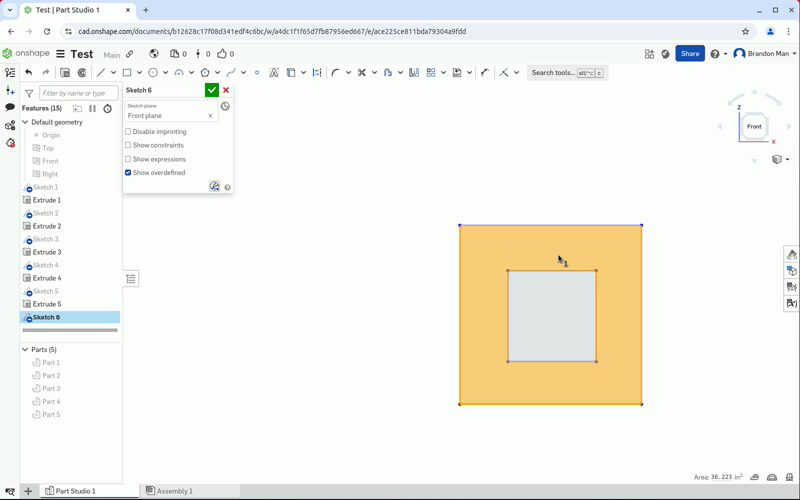
scroll(-6)
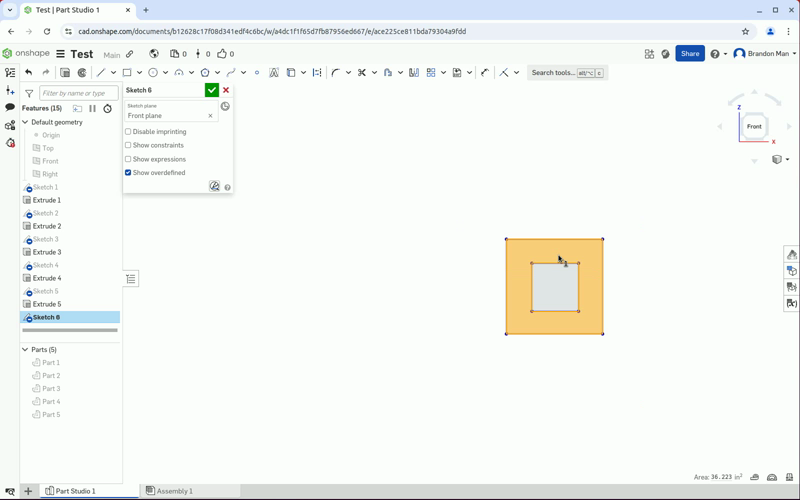
scroll(-6)
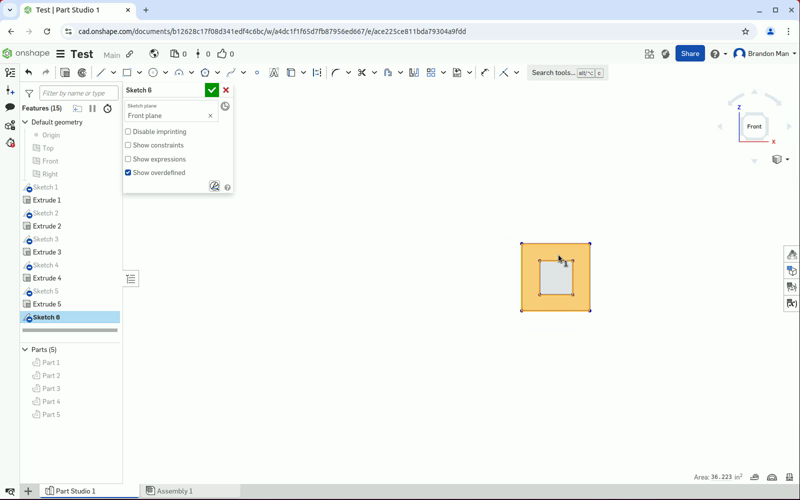
scroll(-6)
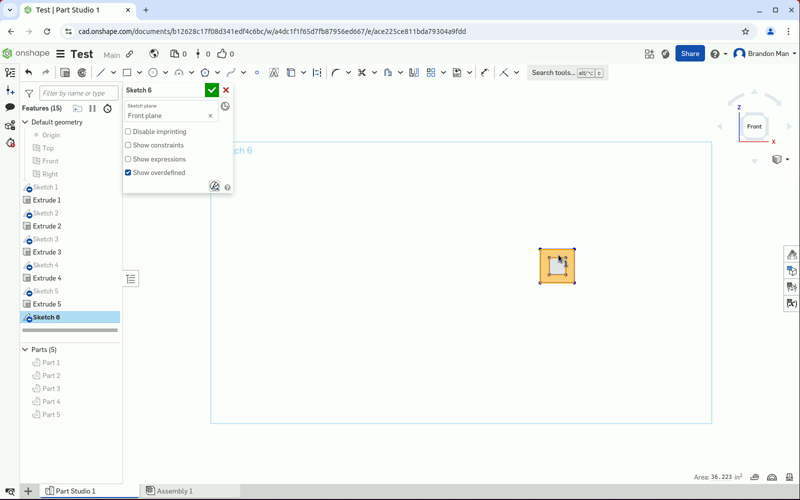
mouse_move(73, 352)
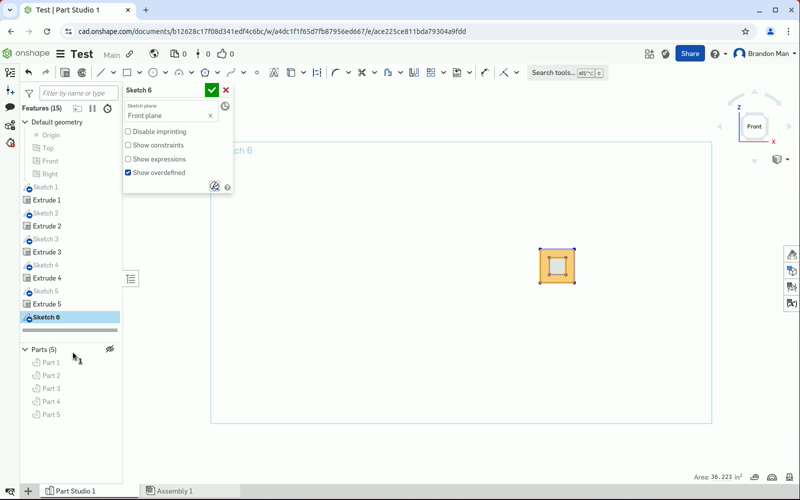
key(shift+y)
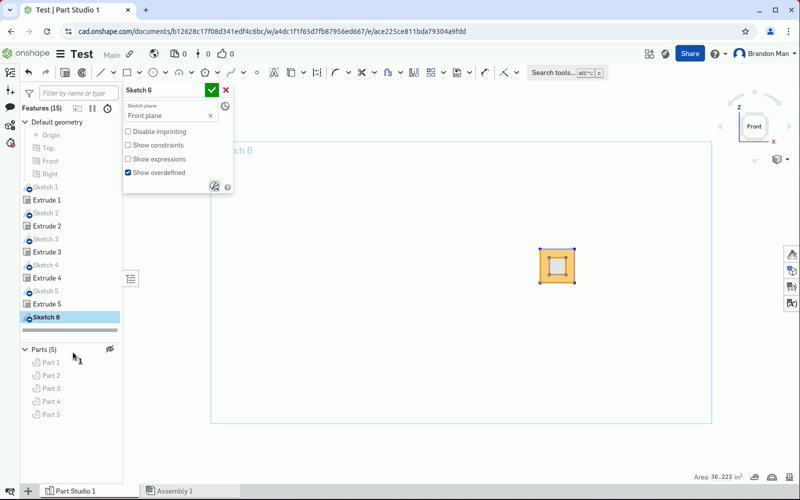
key(shift+e)
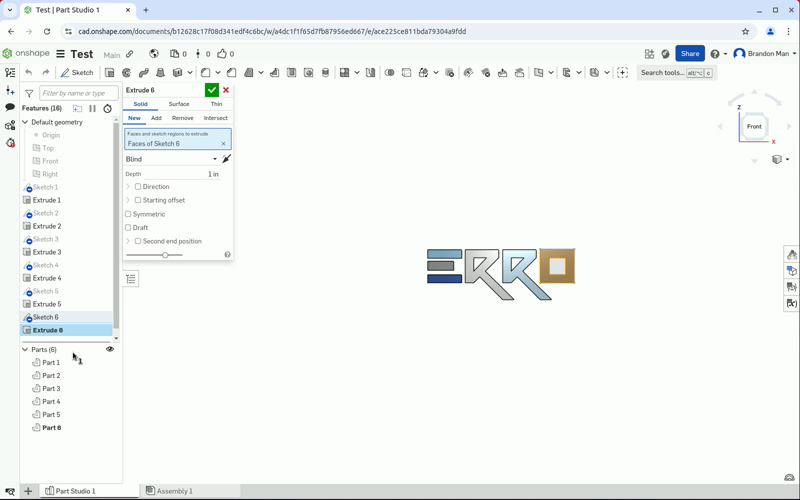
mouse_move(143, 106)
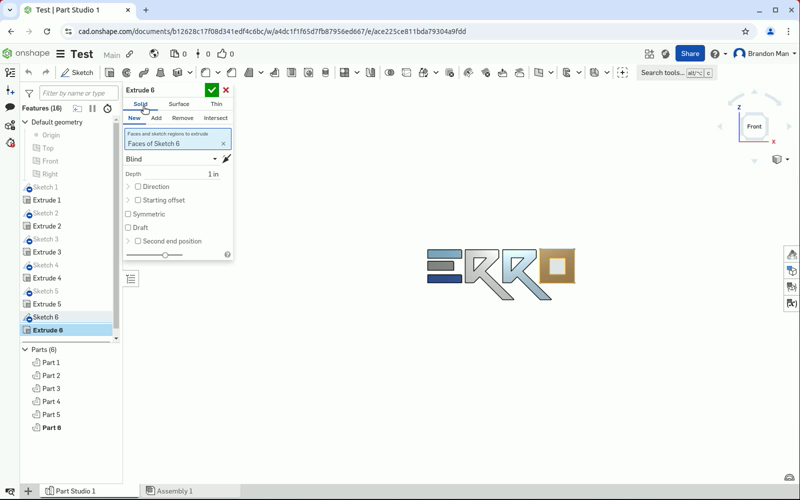
click(143, 106)
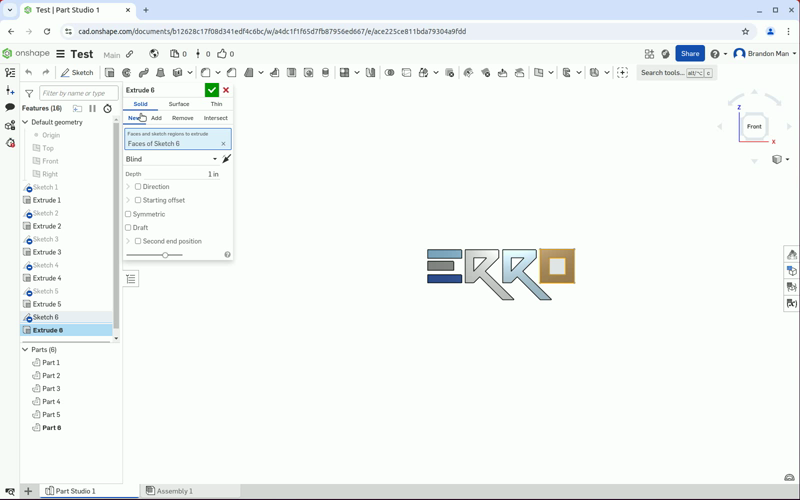
mouse_move(137, 120)
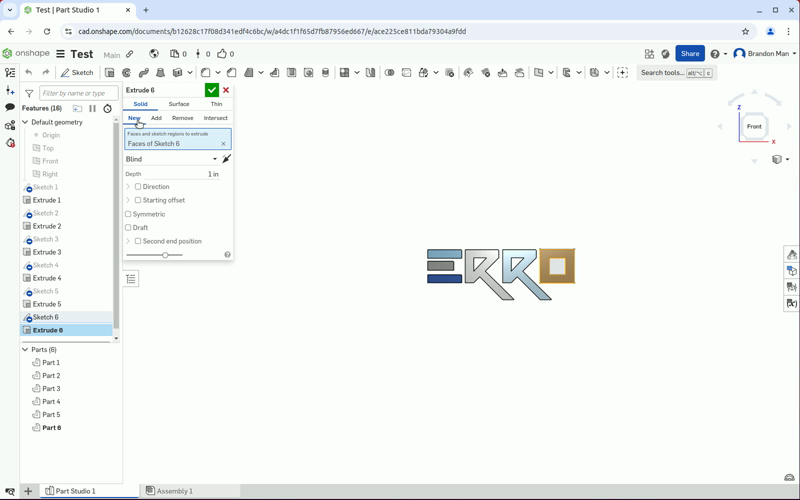
click(137, 120)
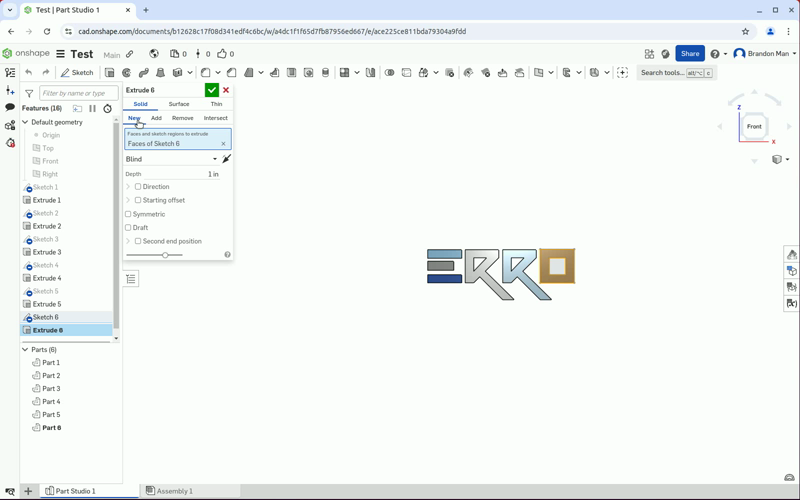
key(tab, 4)
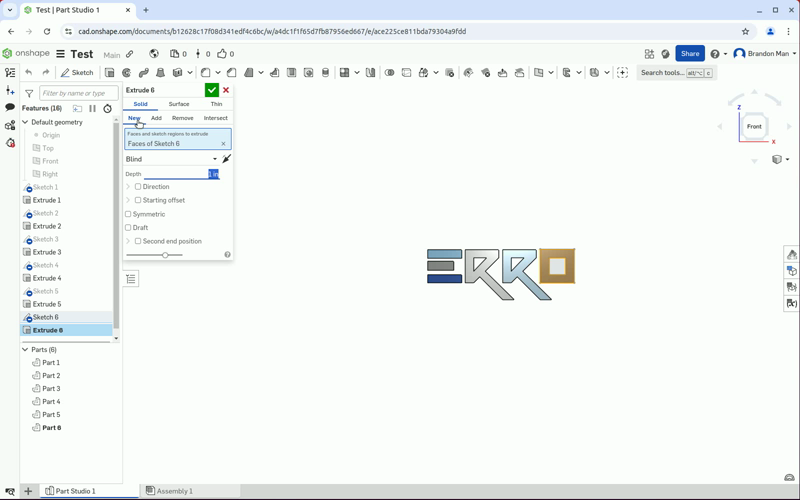
text(3.37)
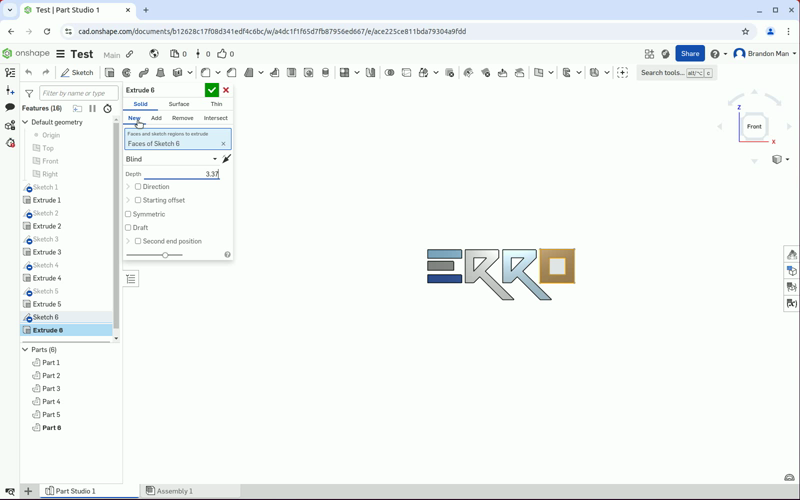
key(enter)
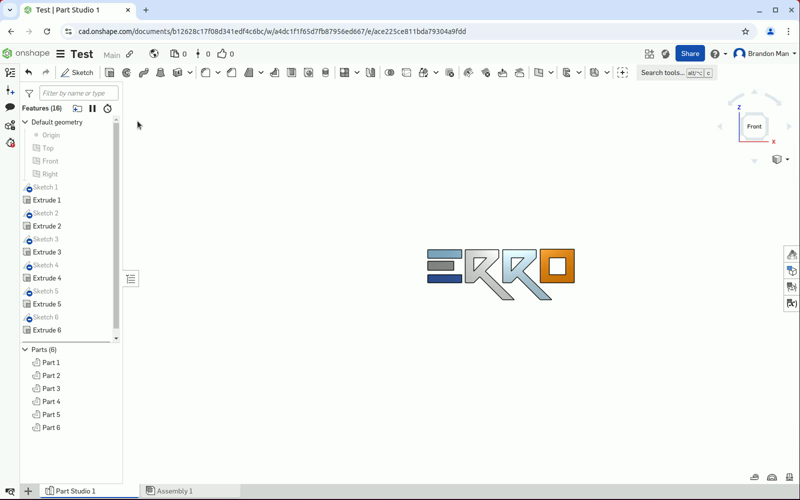
key(shift+h)
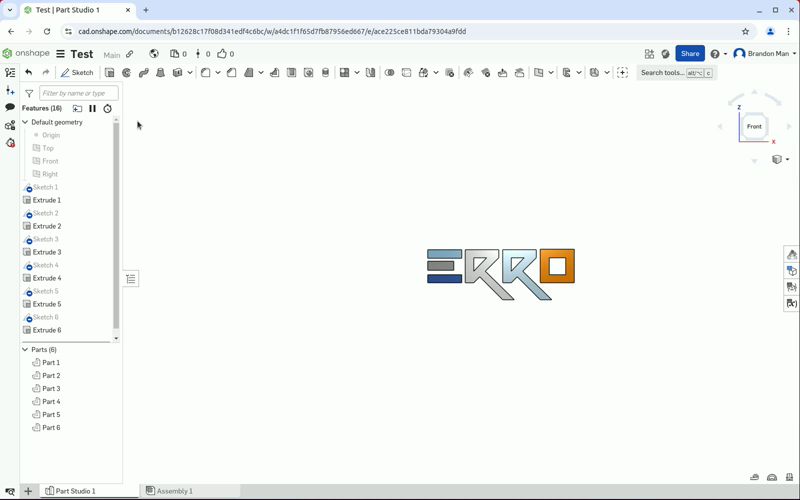
key(shift+h)
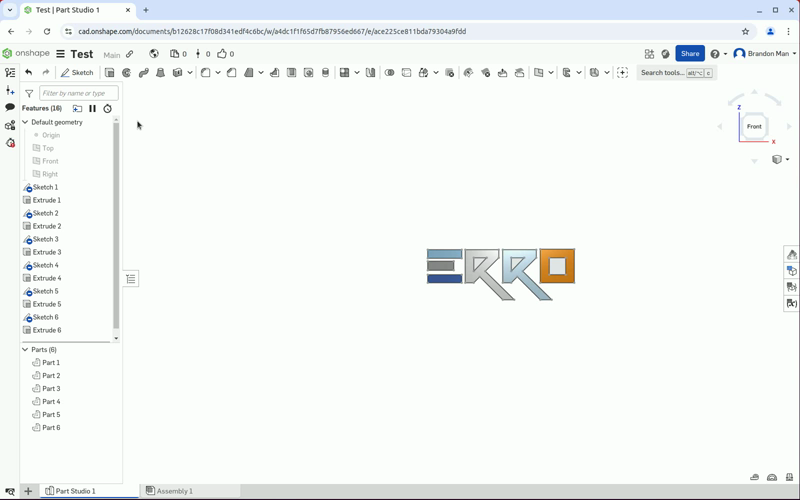
key(shift+7)
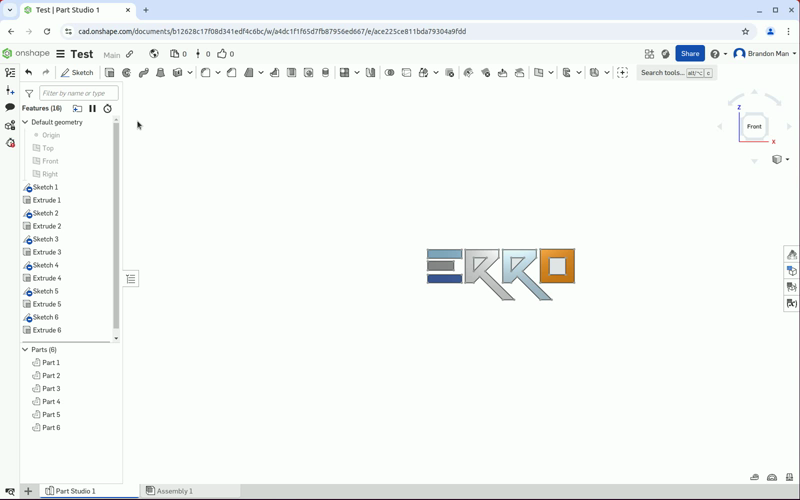
key(left, 2)
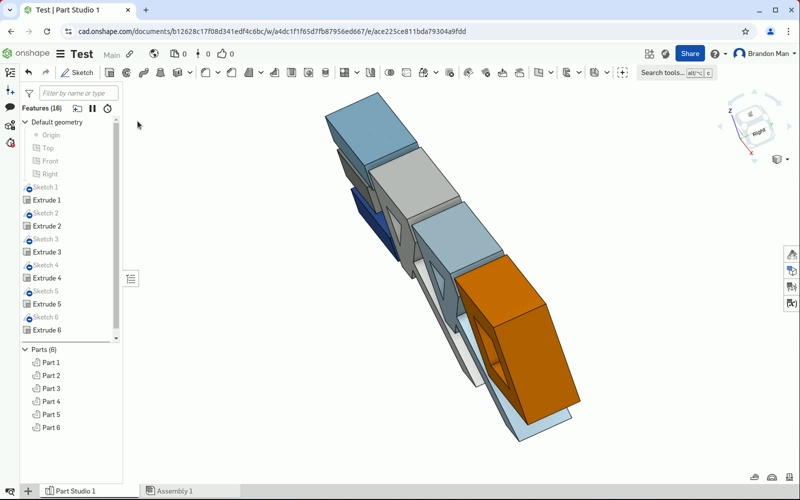
key(down, 2)
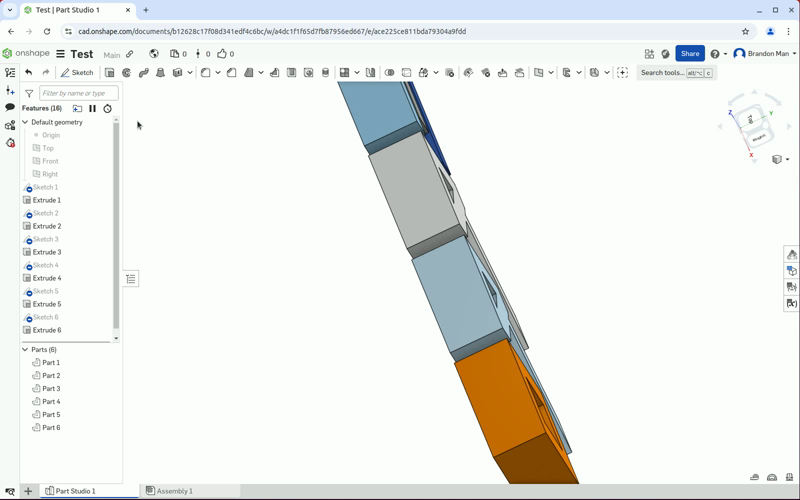
key(up, 2)
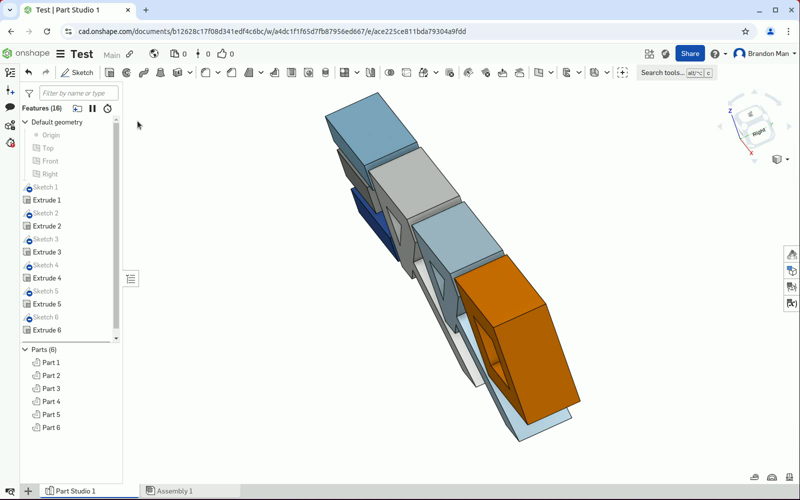
key(right, 2)
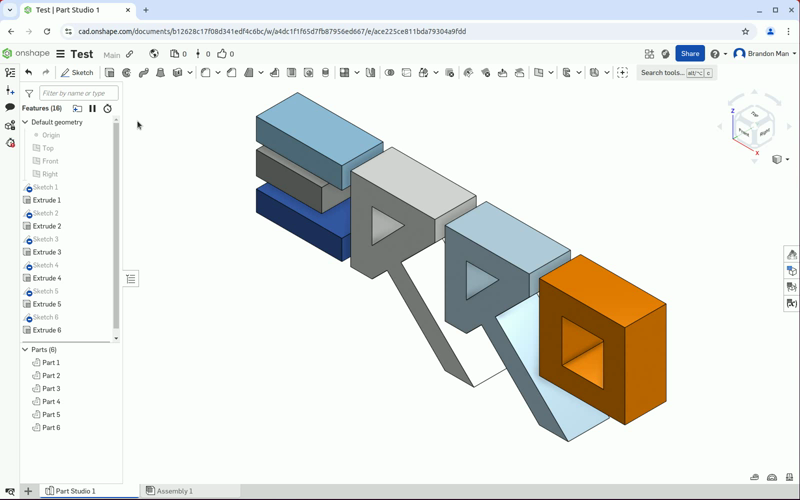
mouse_move(69, 189)
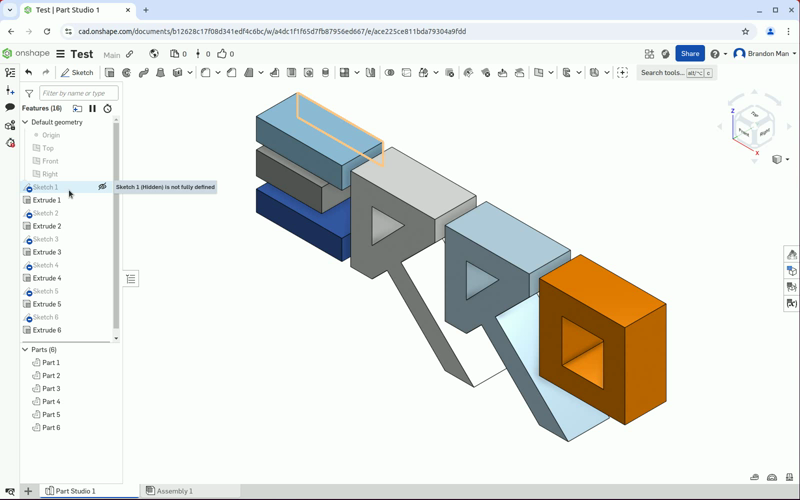
click(69, 189)